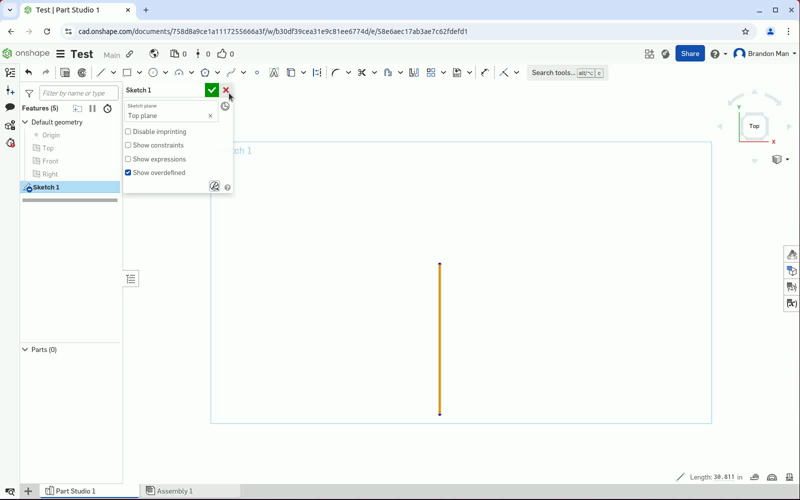
key(shift+h)
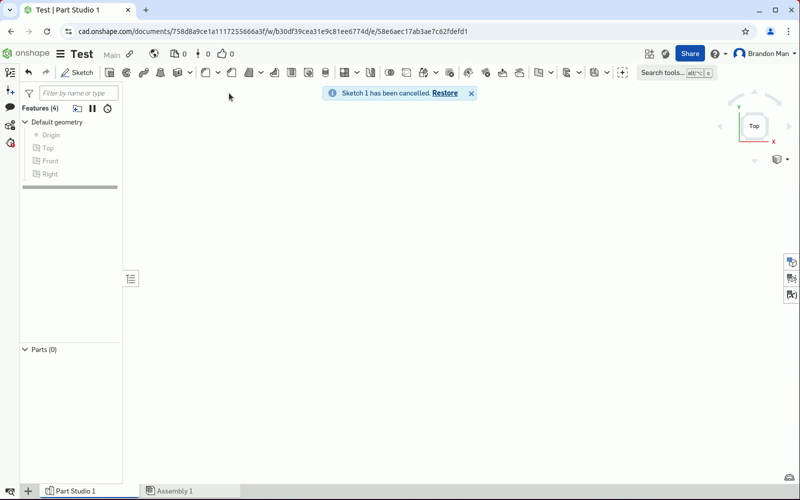
mouse_move(73, 352)
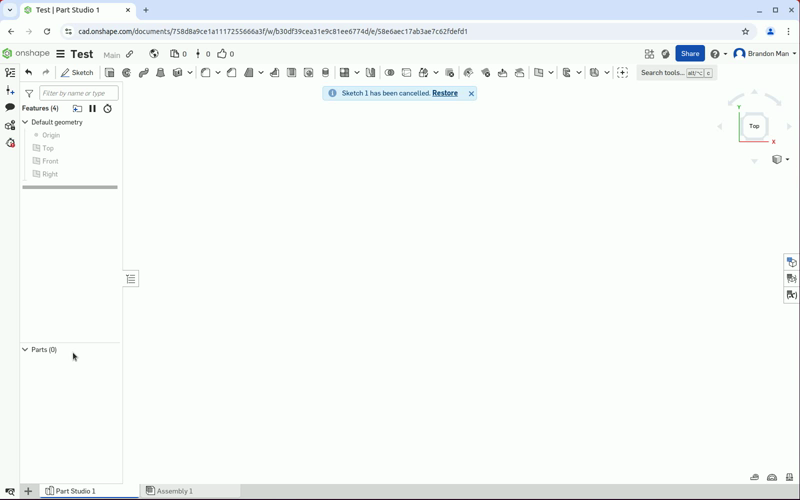
key(y)
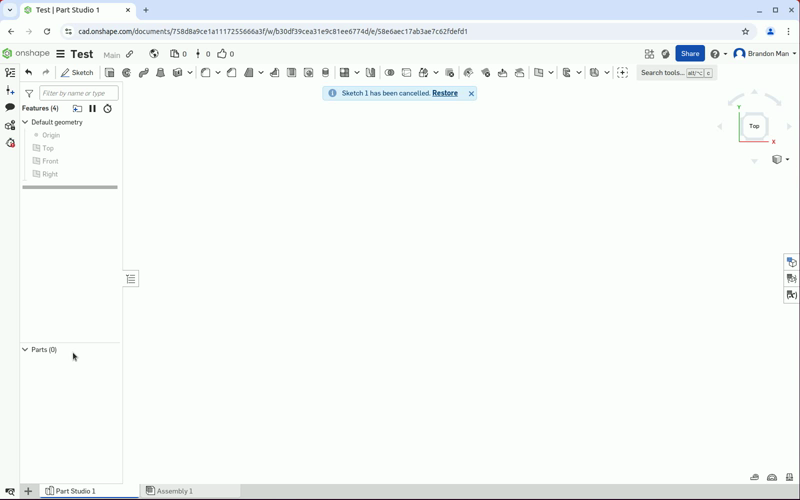
key(shift+p)
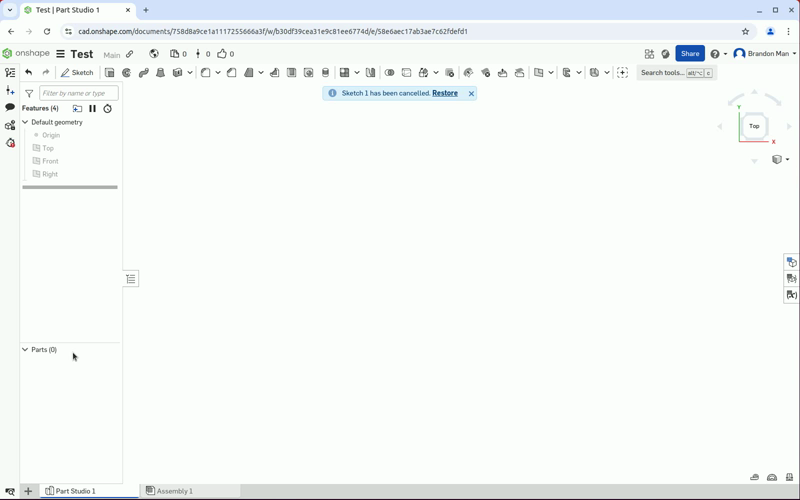
key(space)
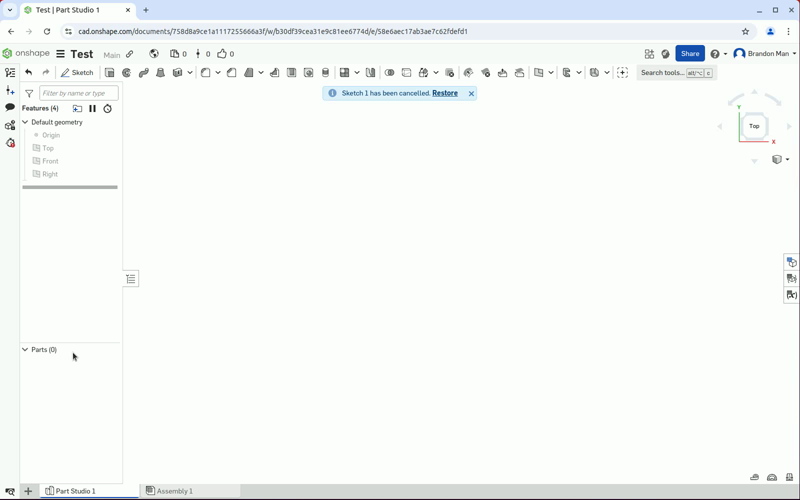
key_down(shift)
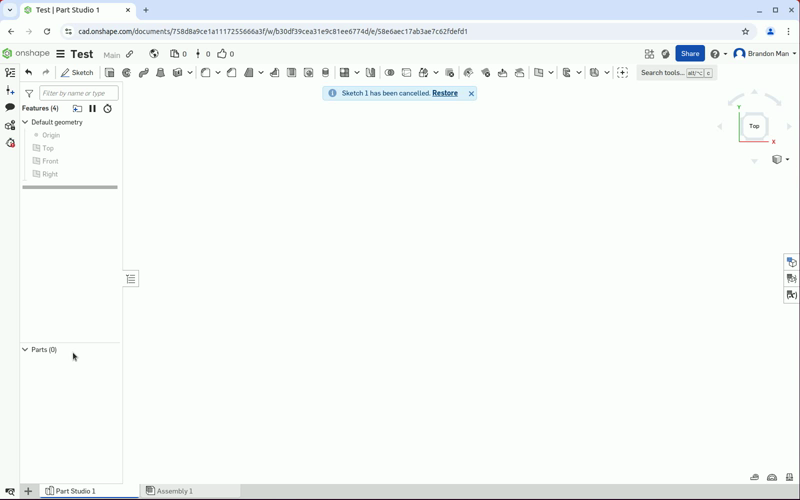
key(up)
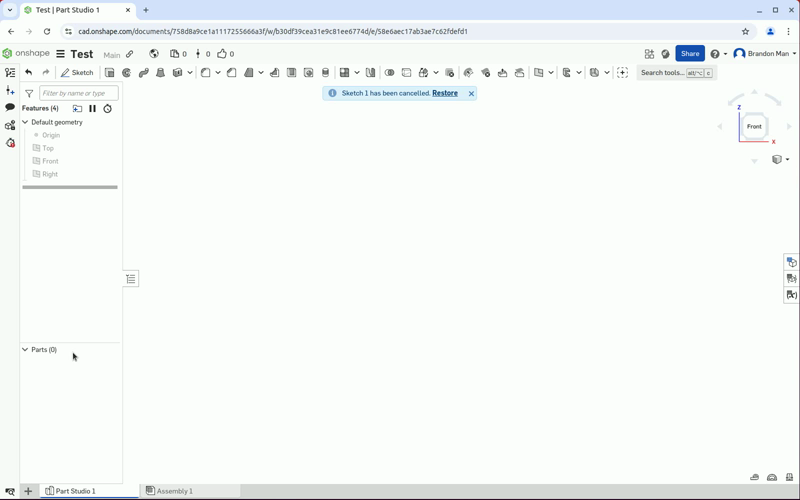
key_up(shift)
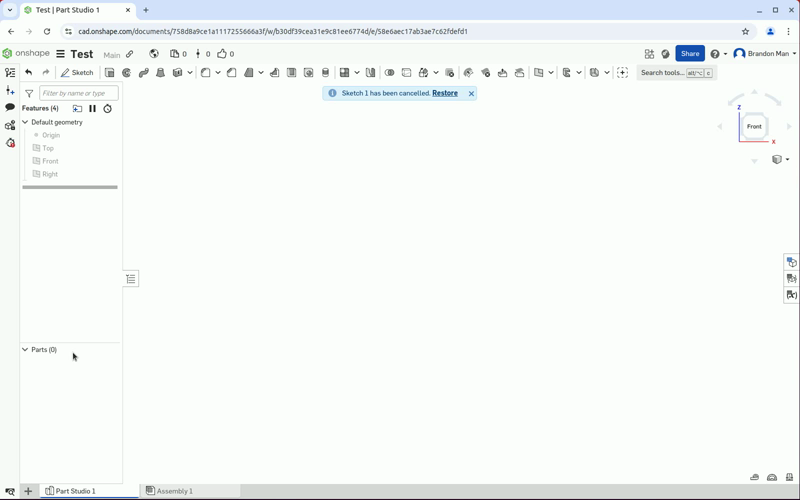
mouse_move(73, 352)
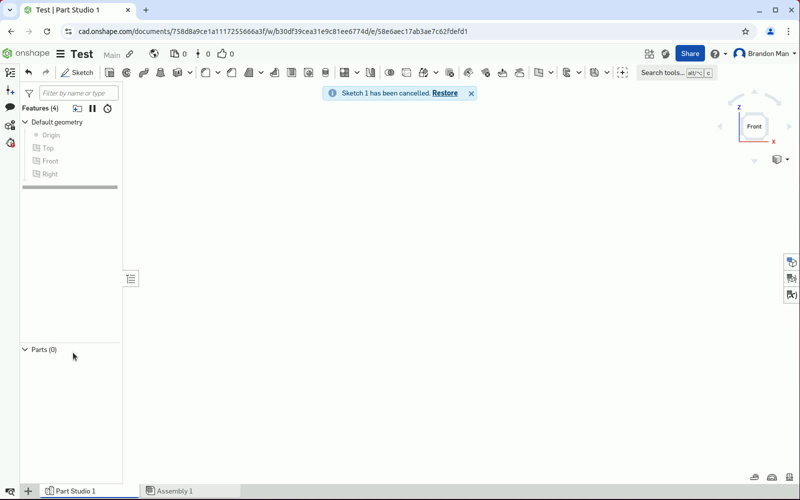
key(shift+y)
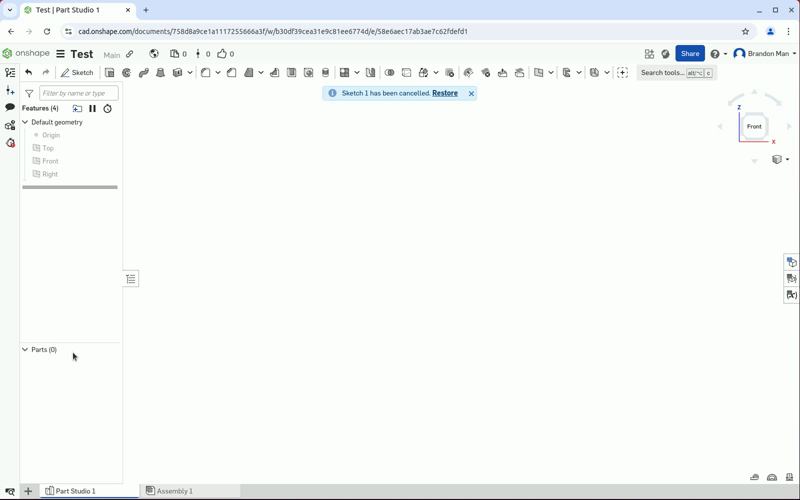
key(shift+s)
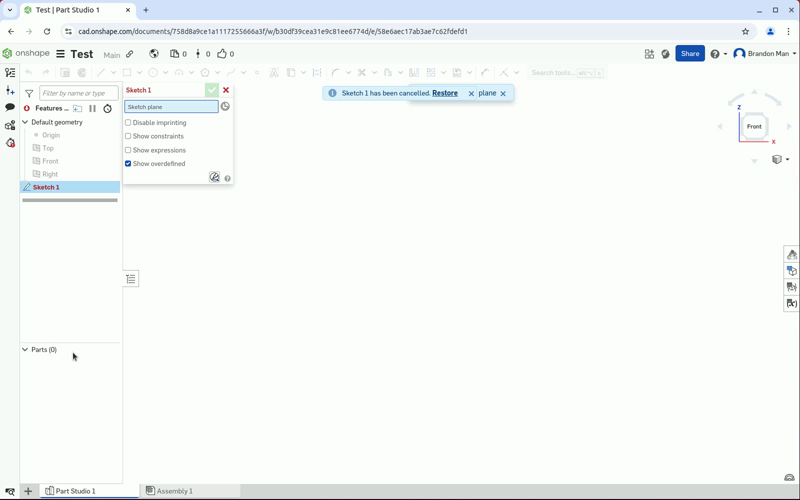
mouse_move(73, 163)
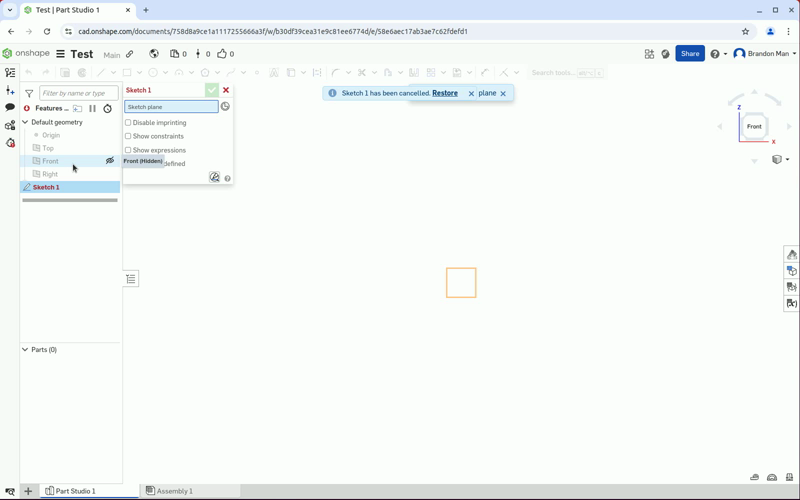
click(73, 163)
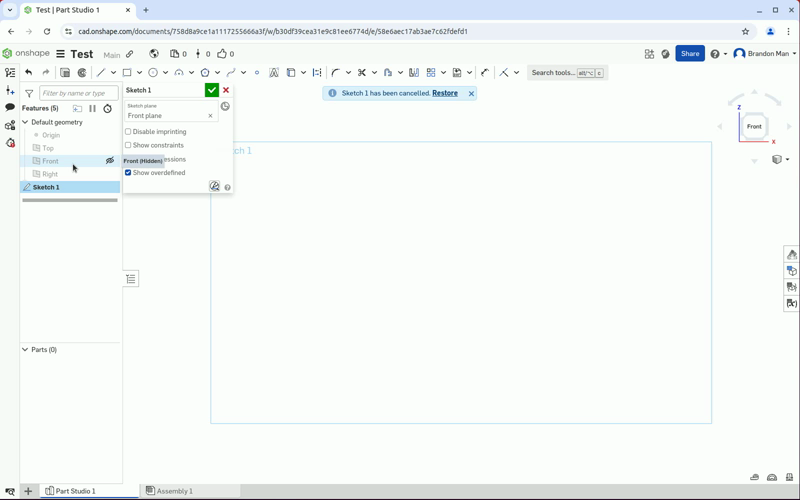
mouse_move(73, 352)
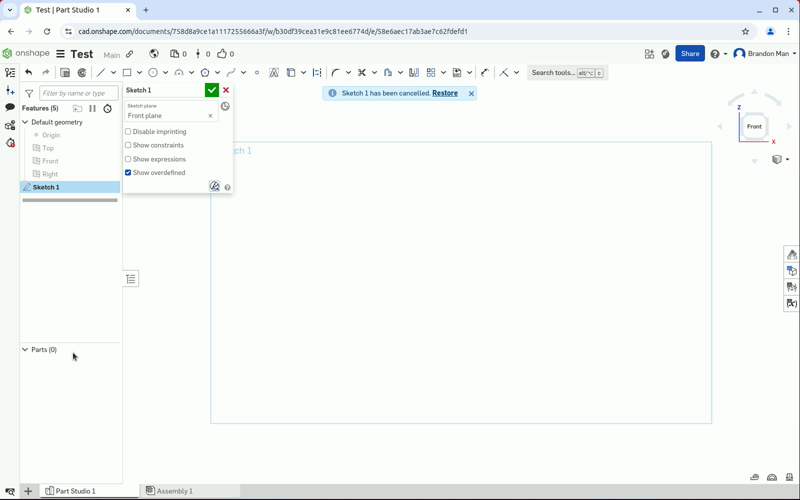
key(y)
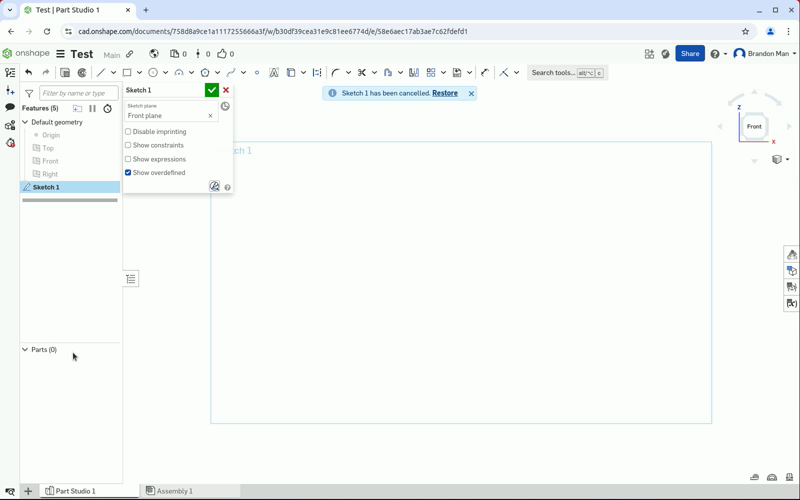
key(l)
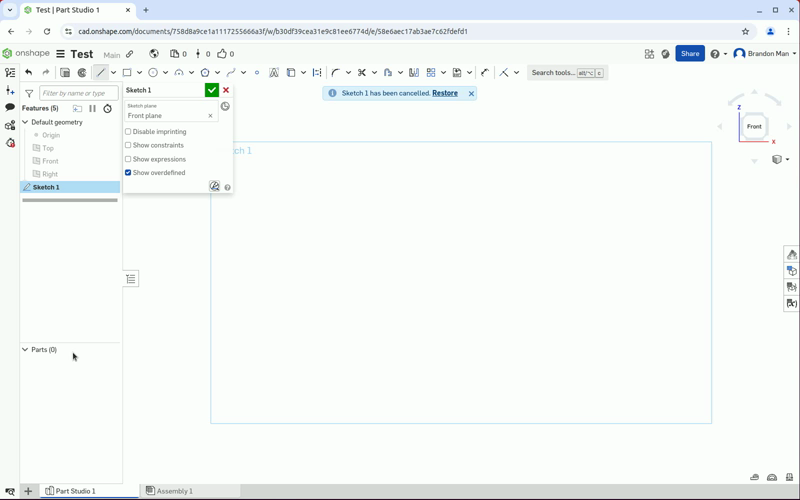
key_down(shift)
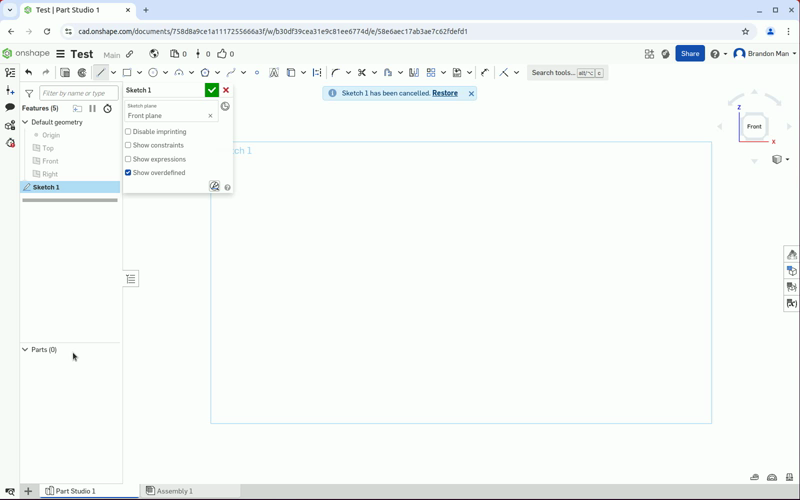
mouse_move(460, 282)
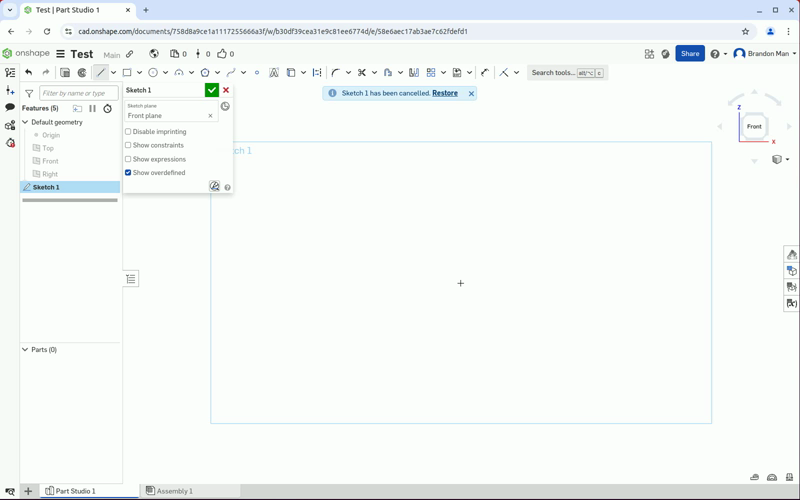
click(460, 282)
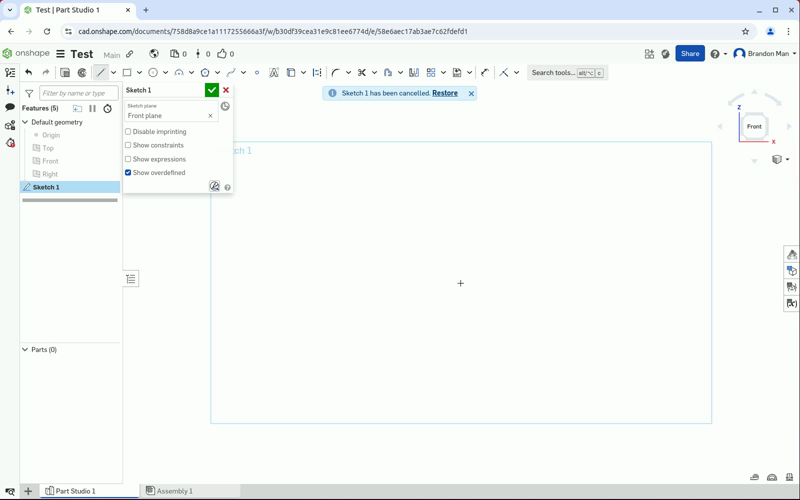
key_up(shift)
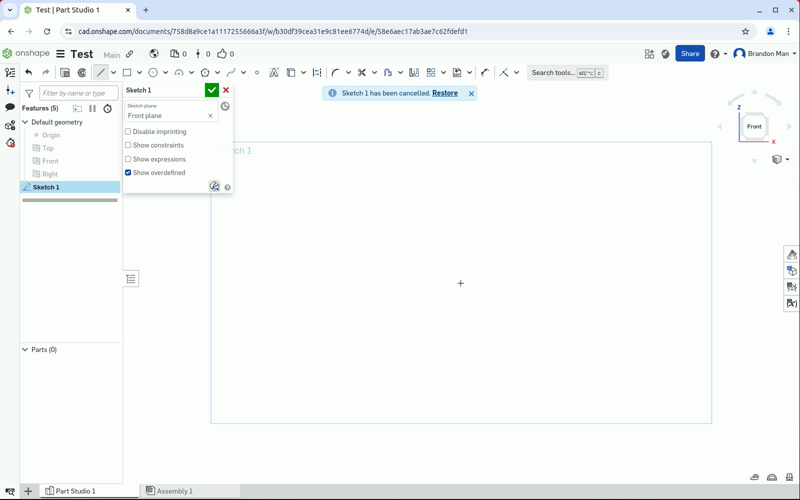
key_down(shift)
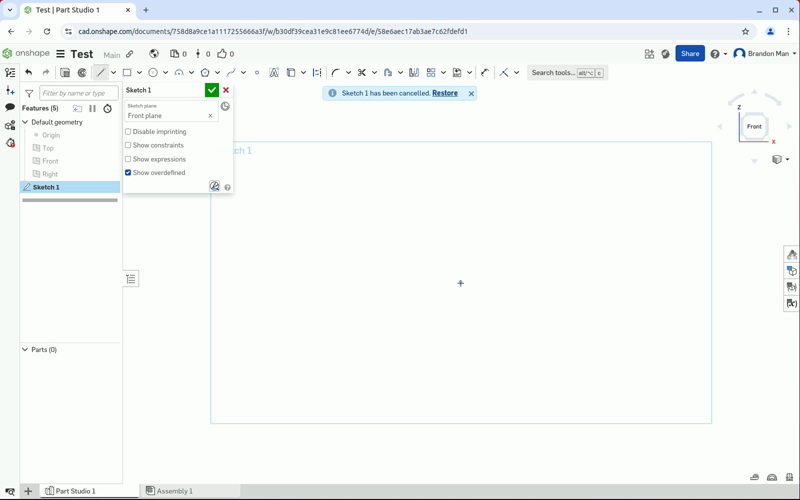
mouse_move(573, 282)
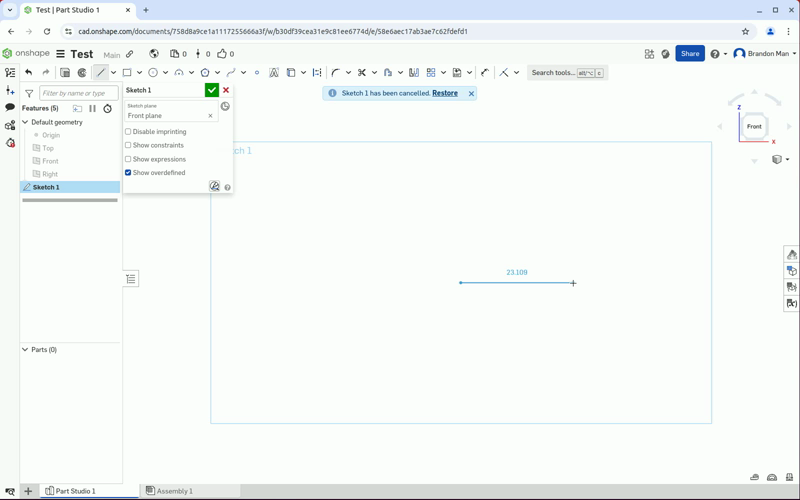
click(573, 282)
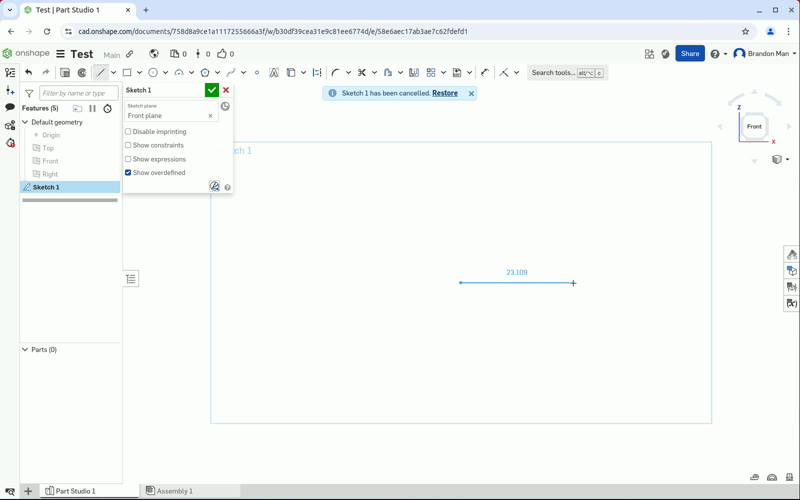
key_up(shift)
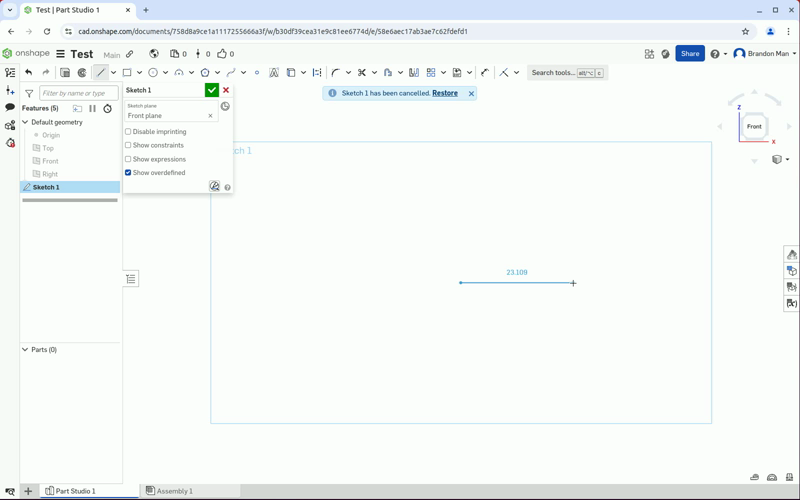
key_down(shift)
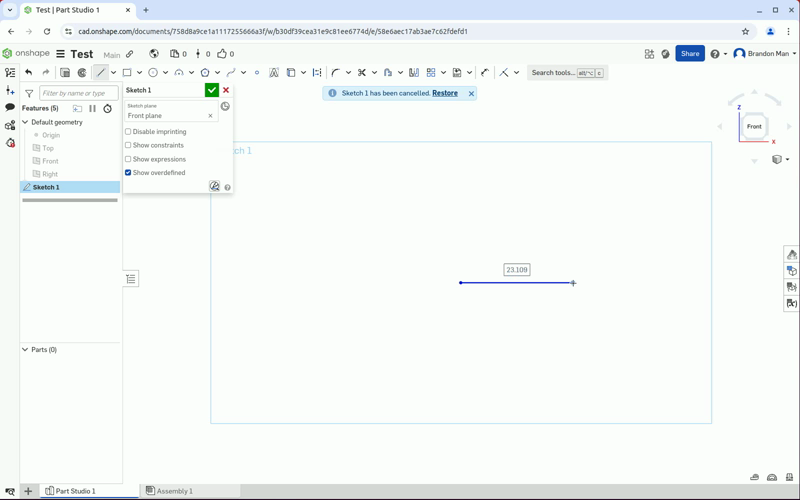
mouse_move(550, 196)
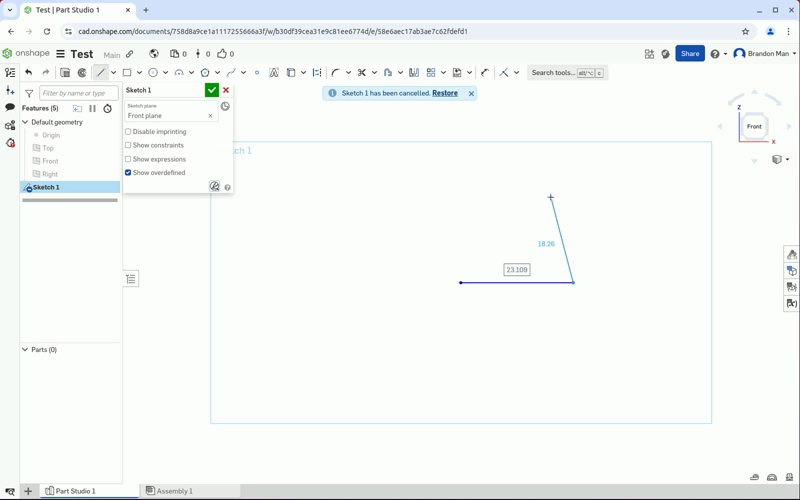
click(550, 196)
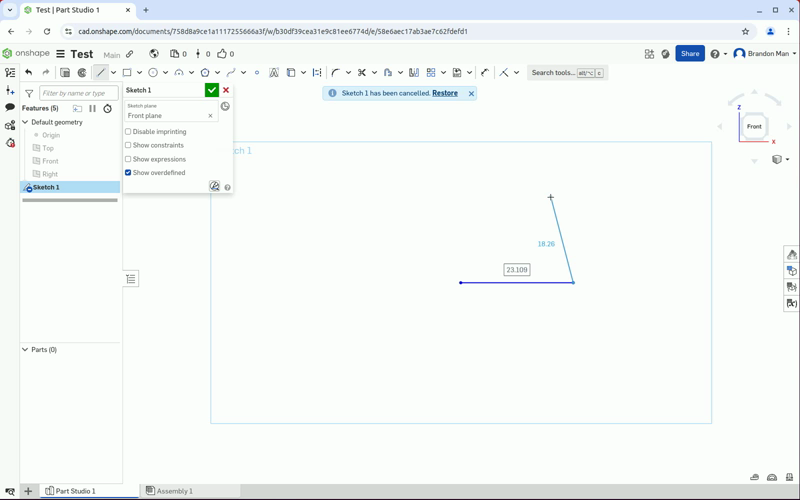
key_up(shift)
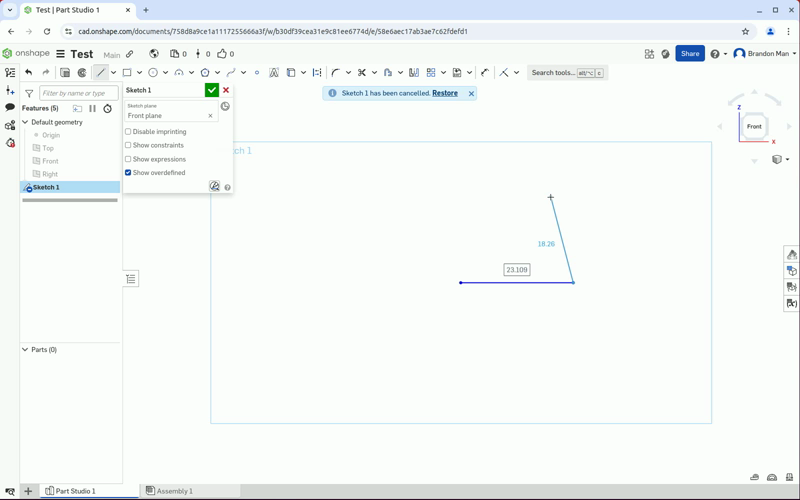
key_down(shift)
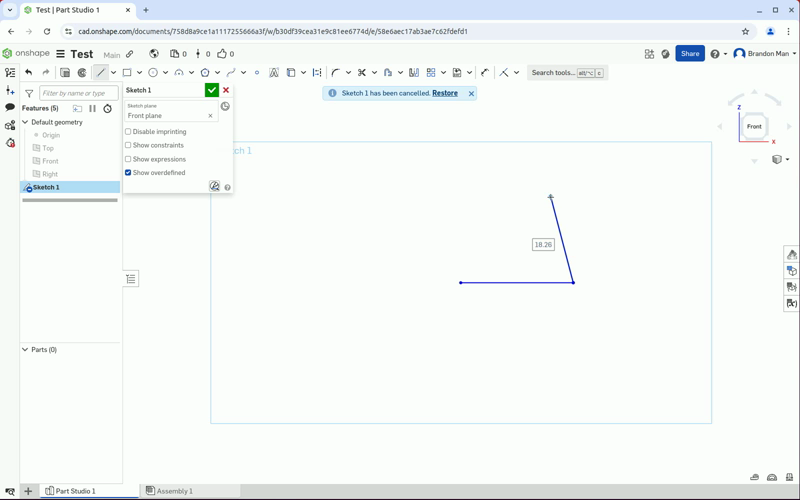
mouse_move(483, 196)
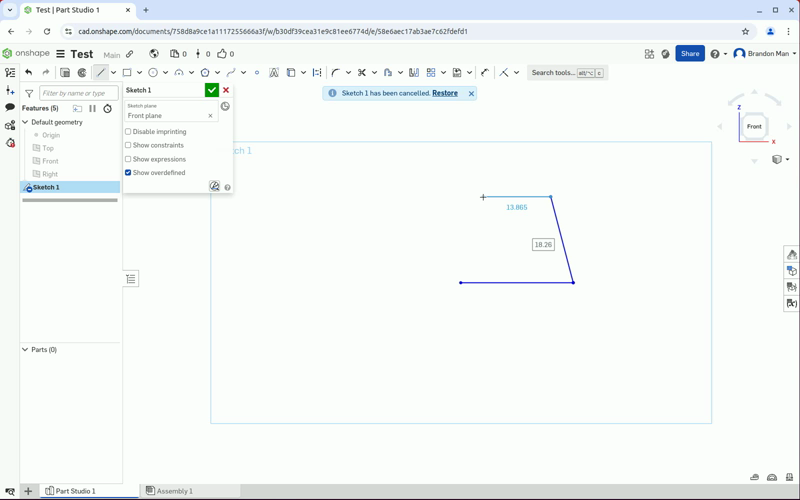
click(483, 196)
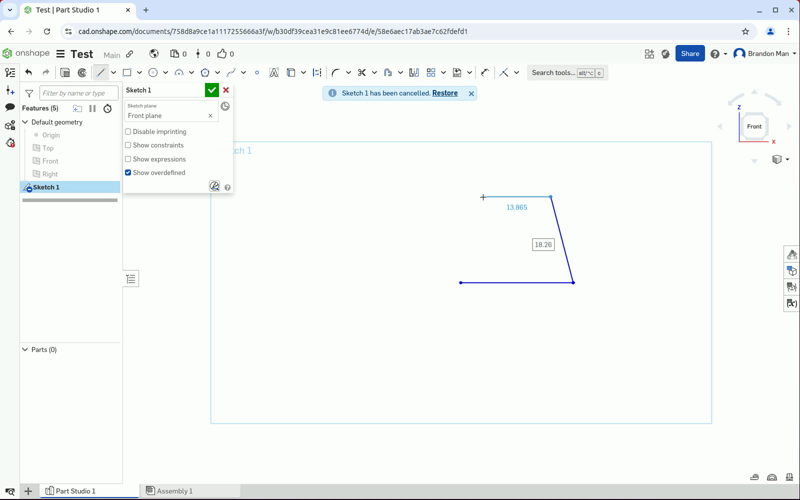
key_up(shift)
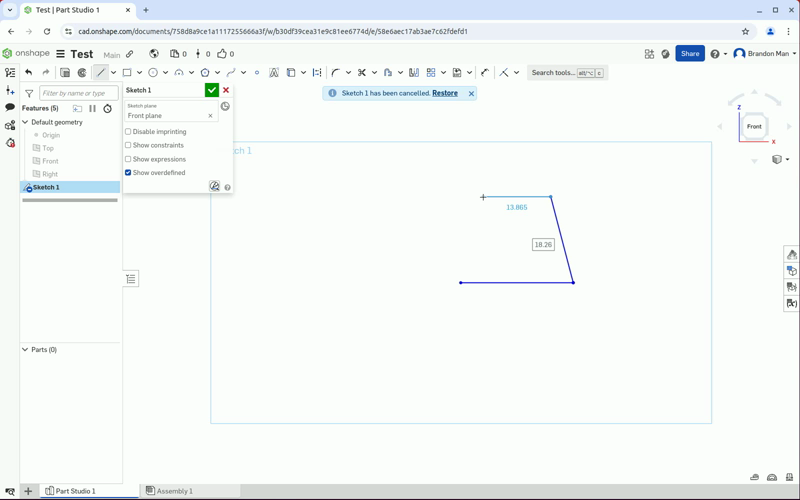
key_down(shift)
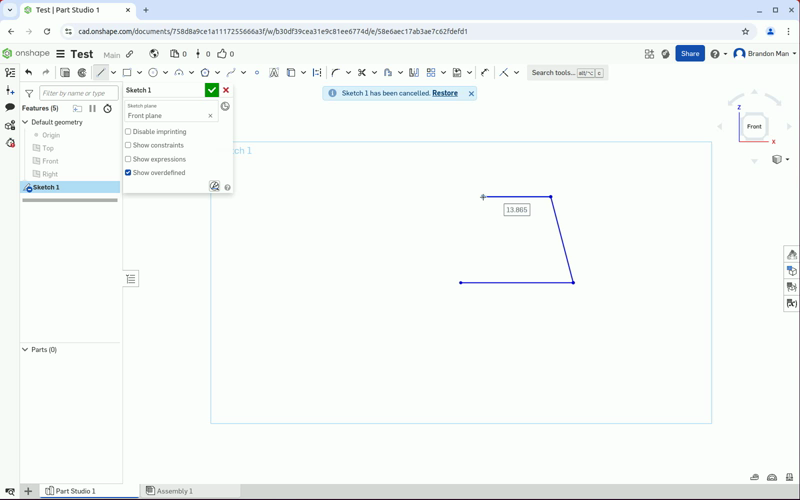
mouse_move(460, 282)
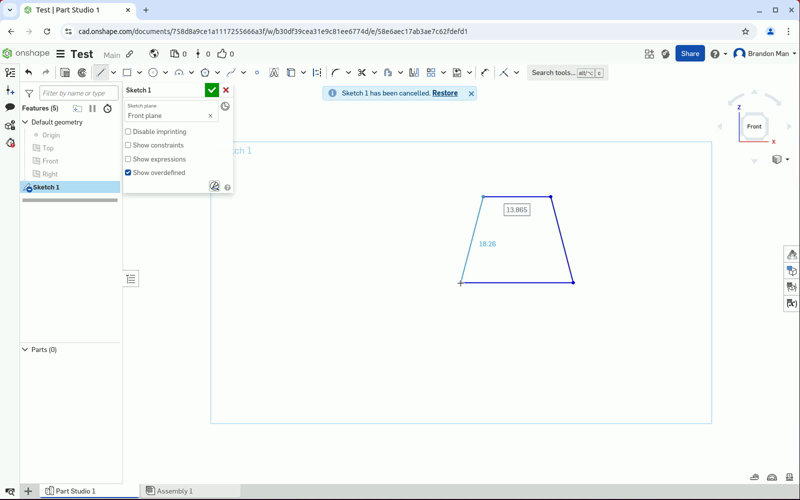
key_up(shift)
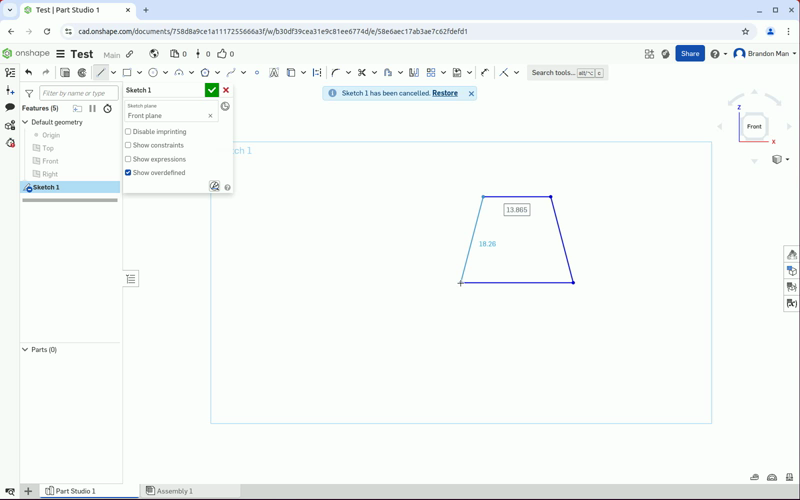
click(460, 282)
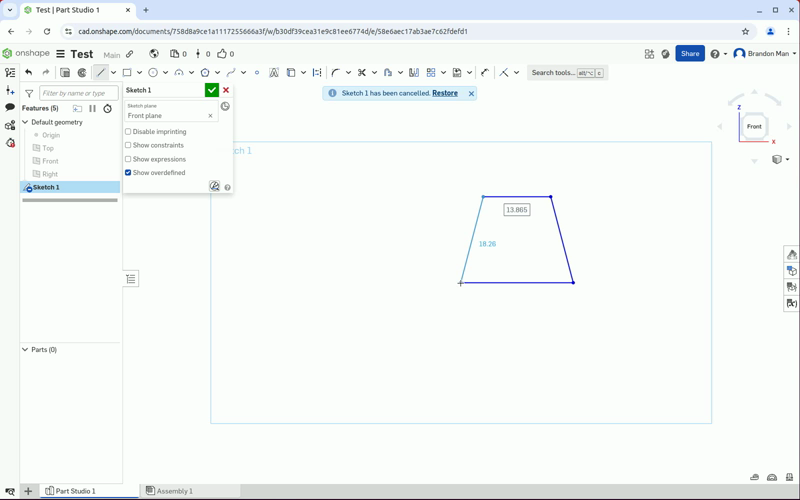
key(esc)
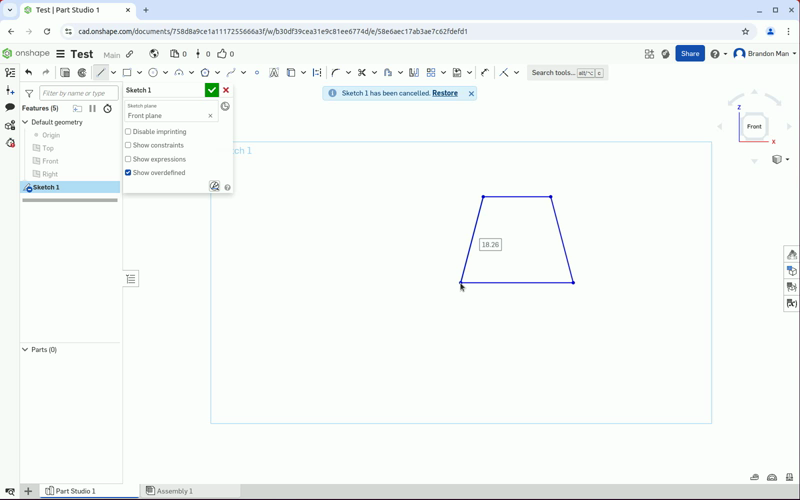
mouse_move(524, 239)
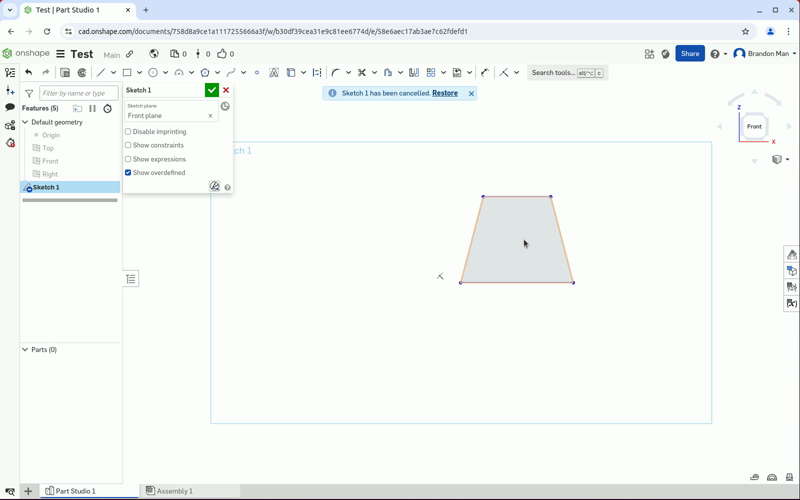
click(524, 239)
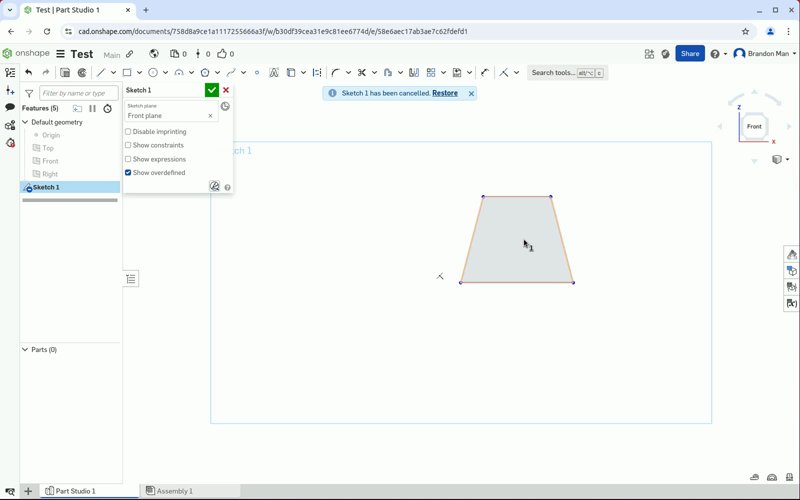
mouse_move(73, 352)
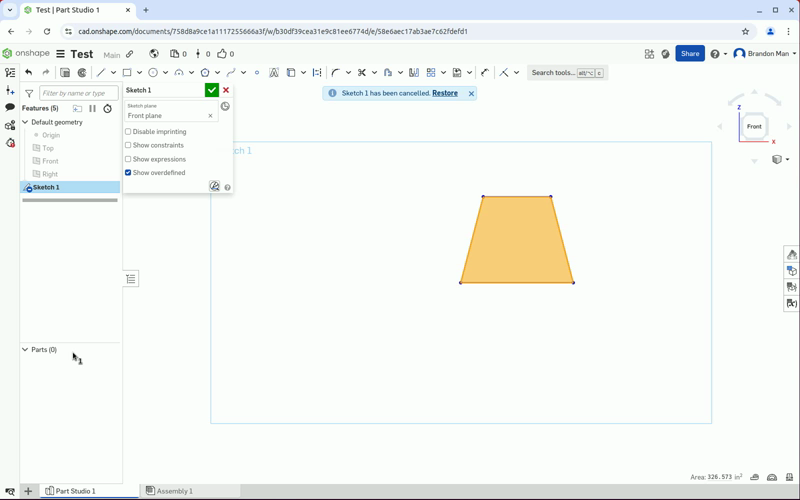
key(shift+y)
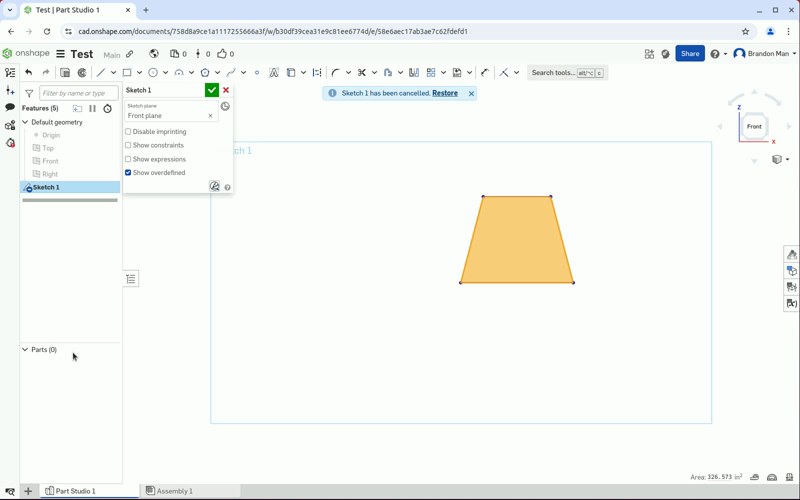
key(shift+e)
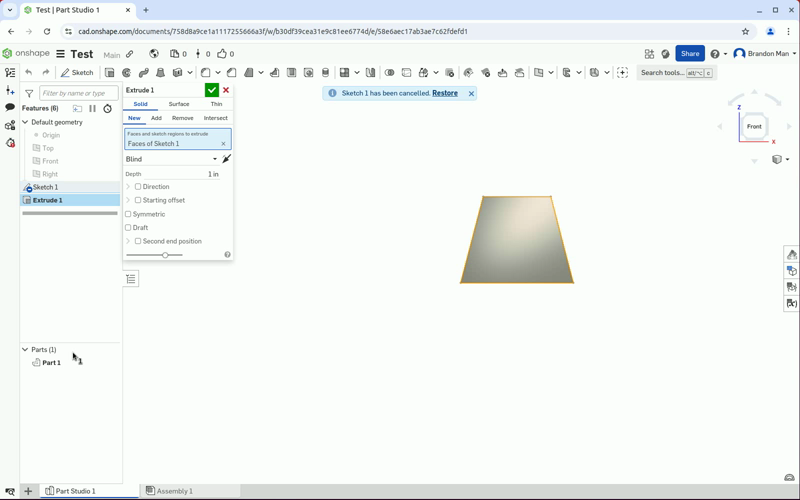
mouse_move(143, 106)
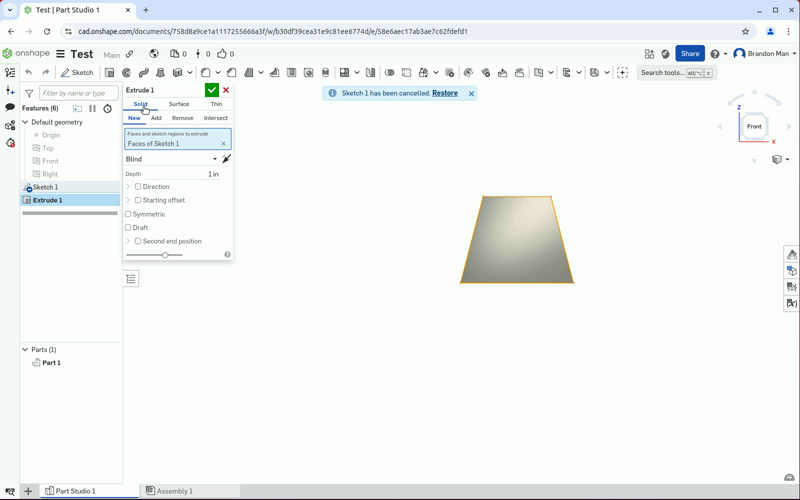
click(143, 106)
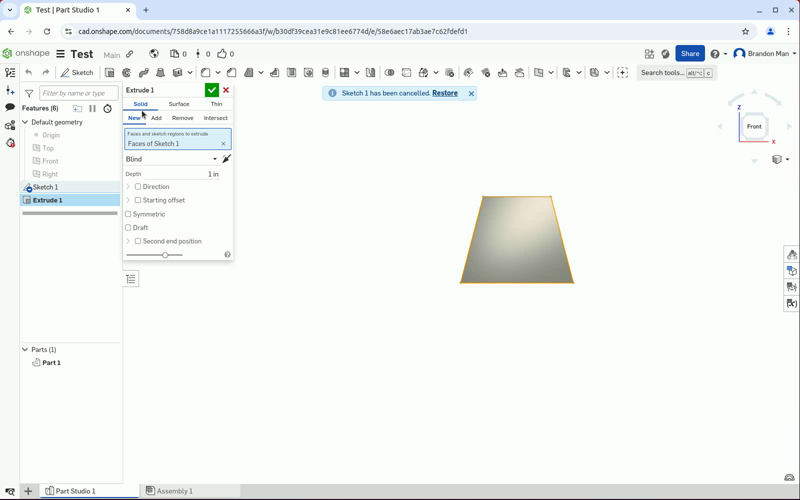
mouse_move(137, 120)
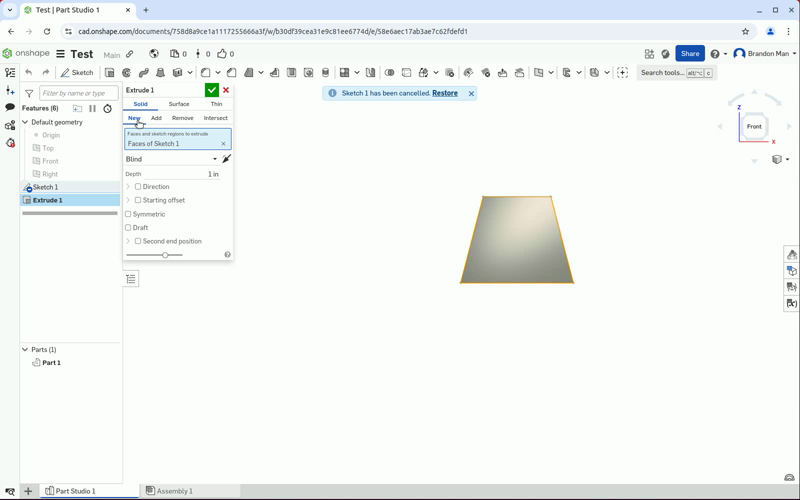
click(137, 120)
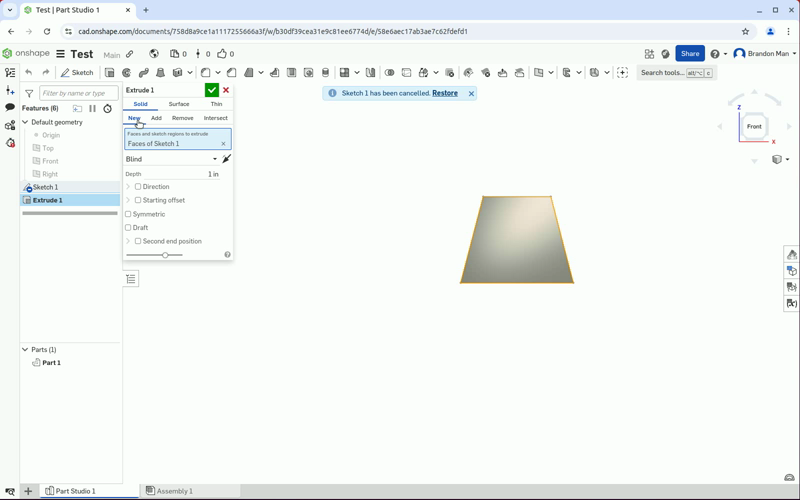
key(tab, 4)
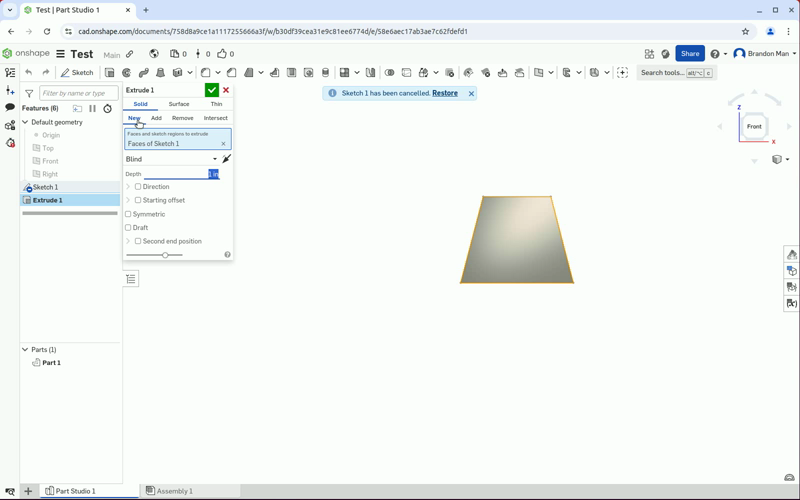
text(0.481)
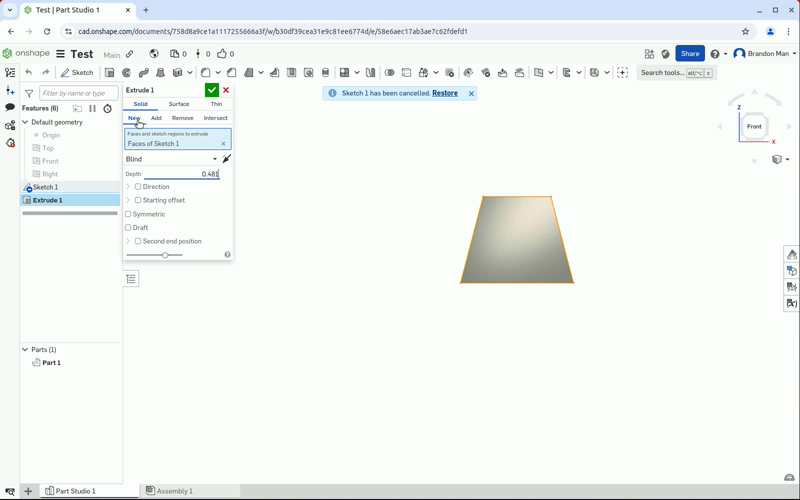
key(enter)
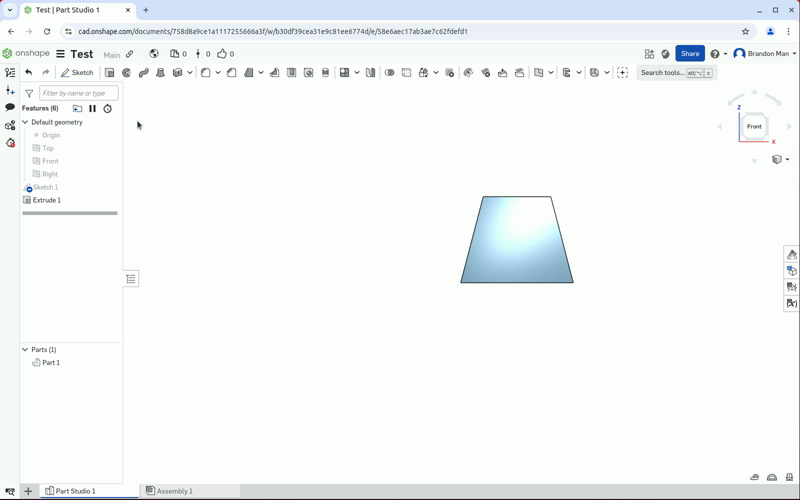
key(shift+h)
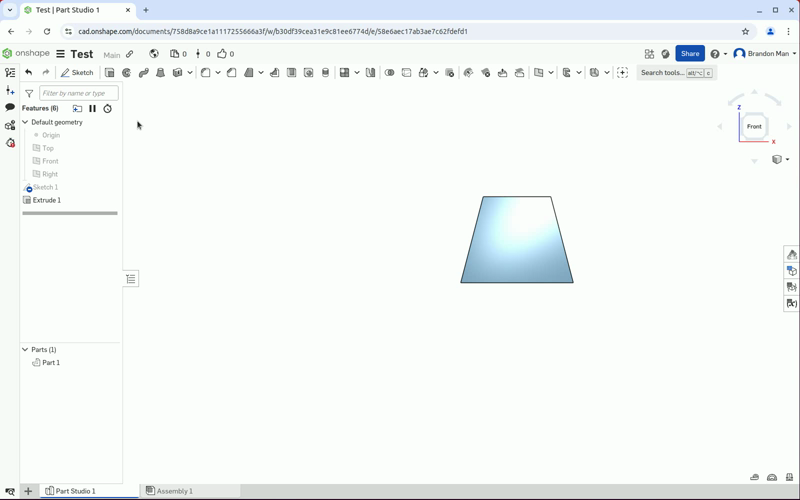
key(shift+h)
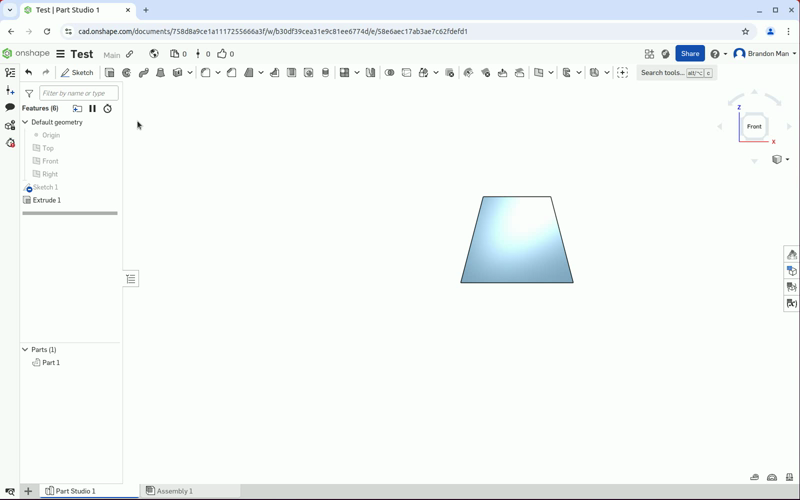
mouse_move(73, 189)
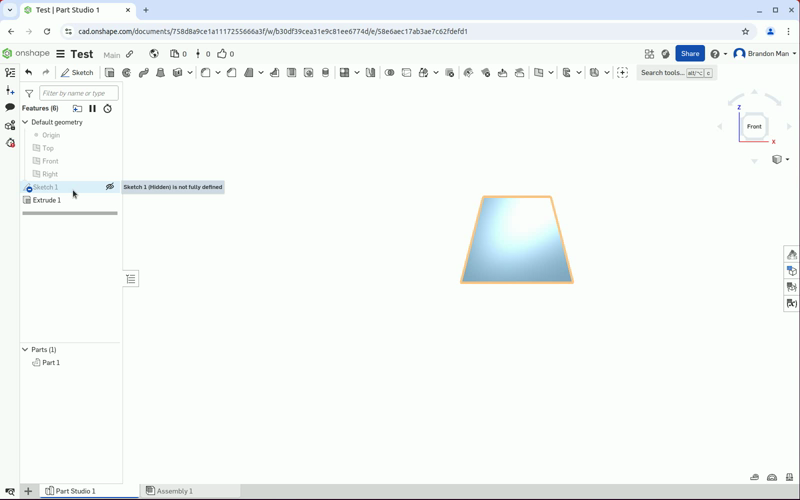
click(73, 189)
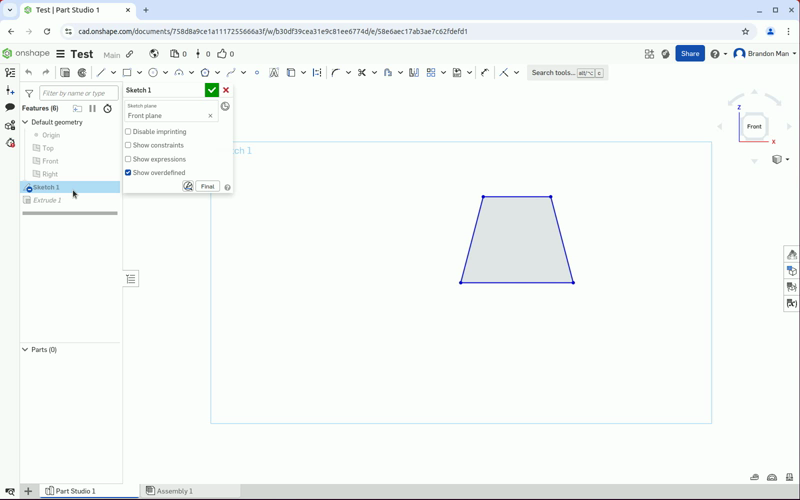
mouse_move(229, 92)
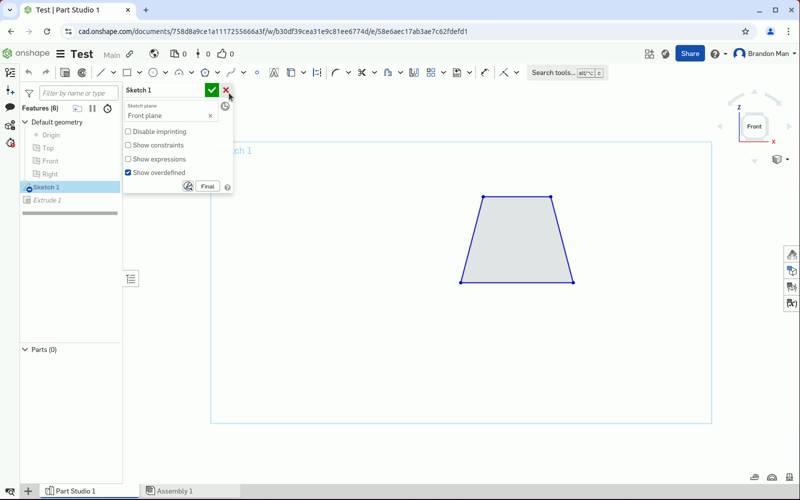
click(229, 92)
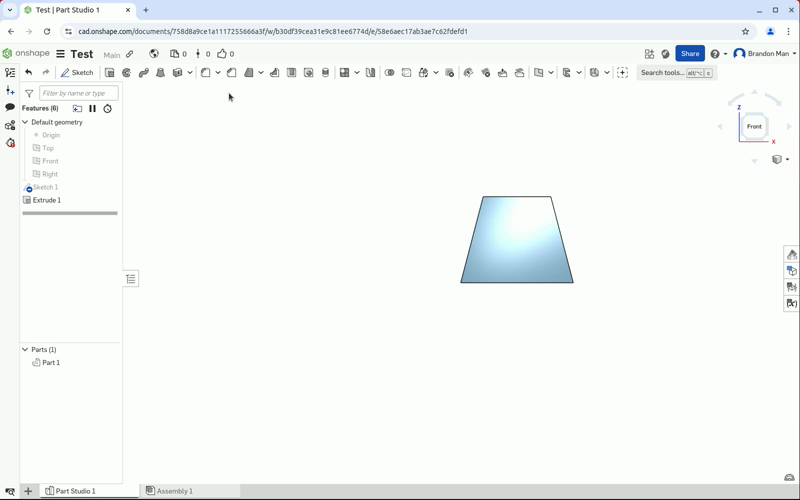
mouse_move(541, 75)
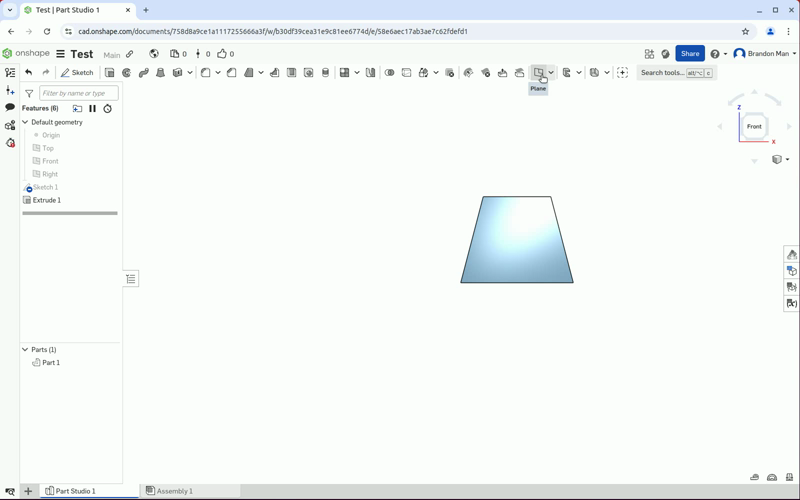
click(541, 75)
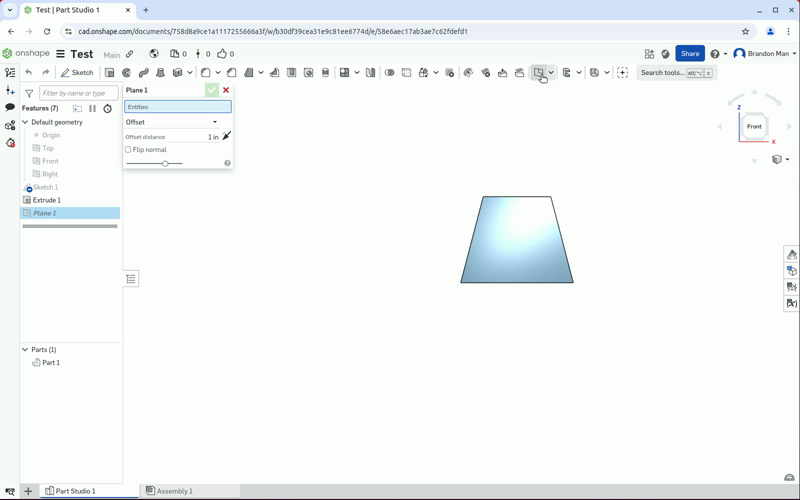
mouse_move(73, 163)
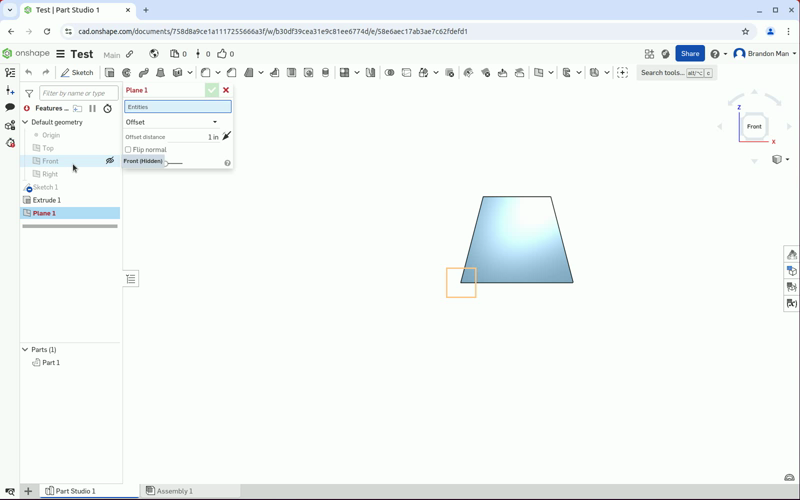
click(73, 163)
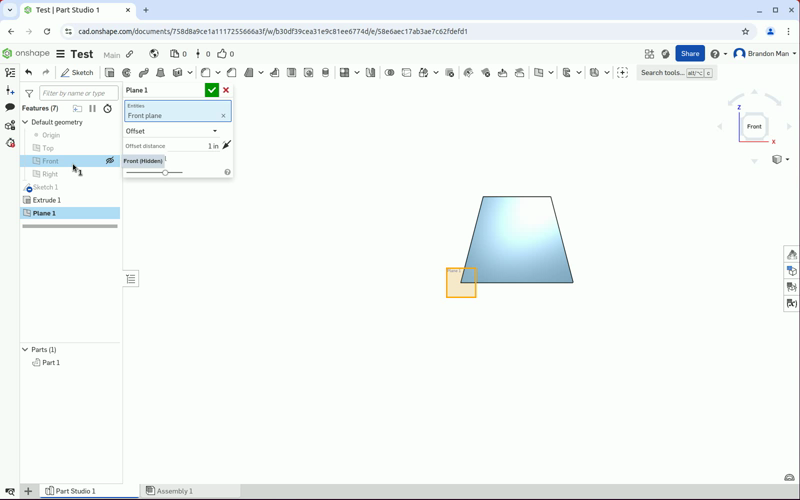
key(tab, 2)
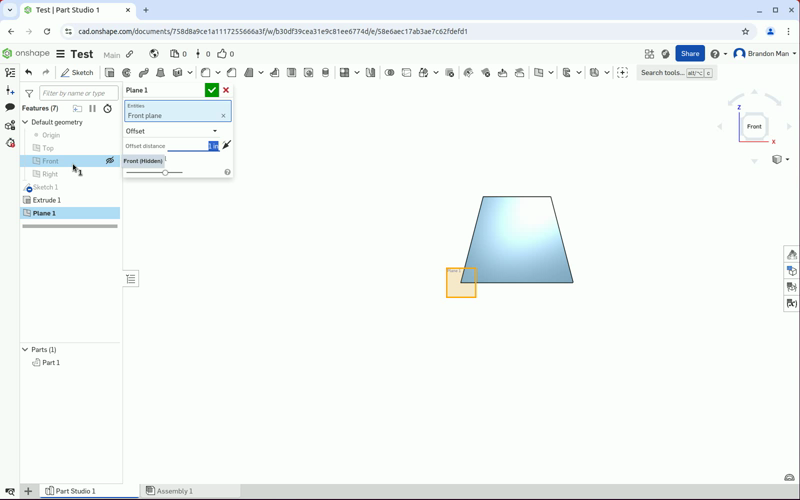
text(0.493)
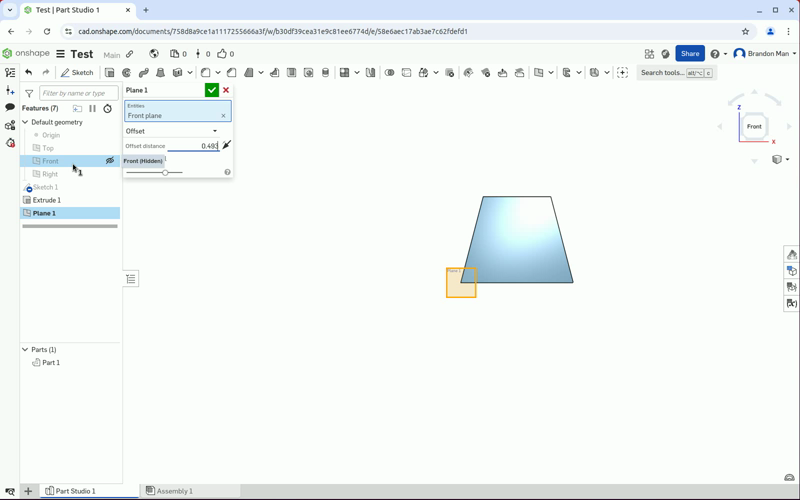
key(enter, 2)
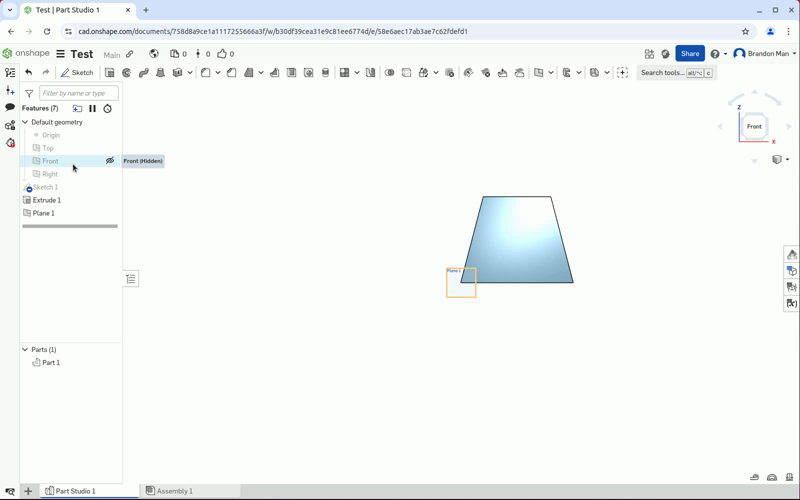
key(shift+s)
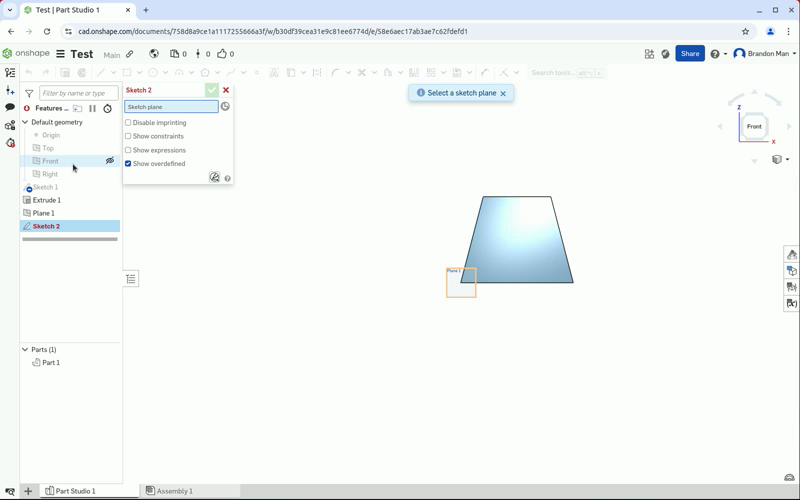
mouse_move(73, 215)
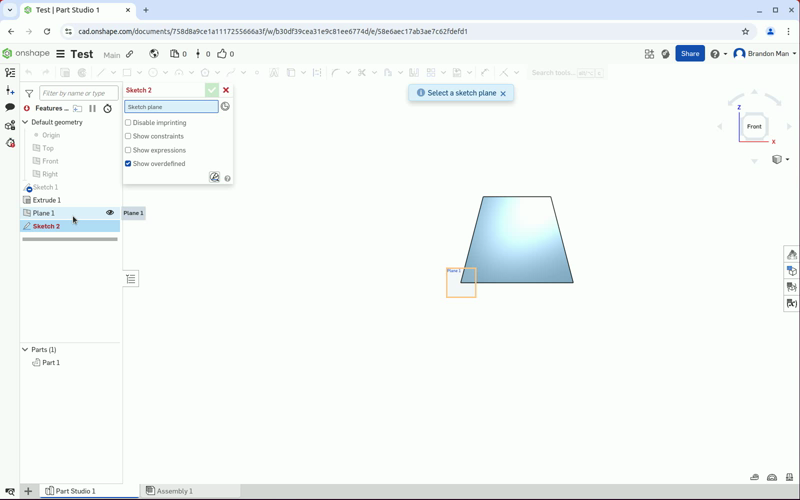
click(73, 215)
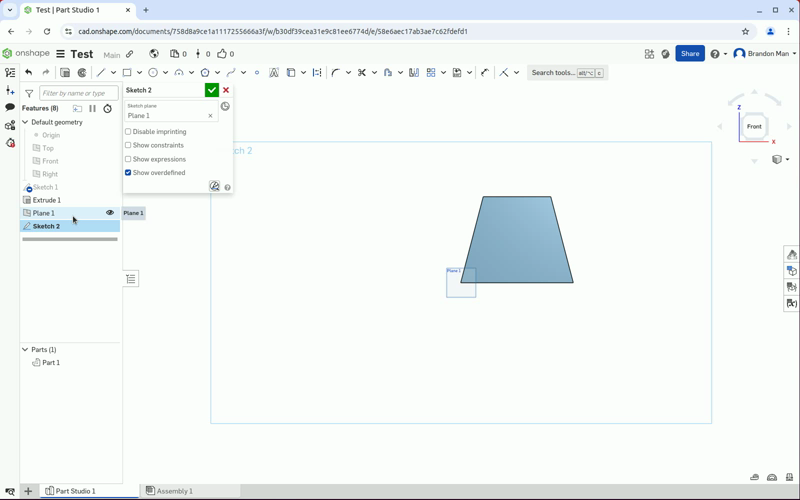
mouse_move(73, 352)
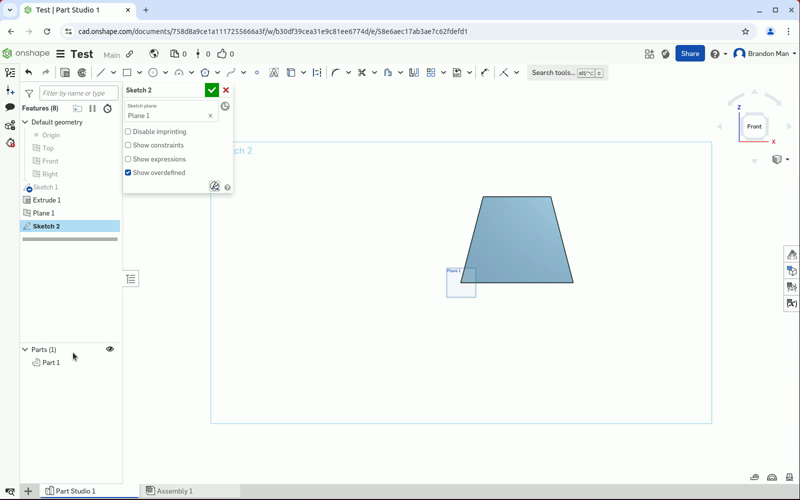
key(y)
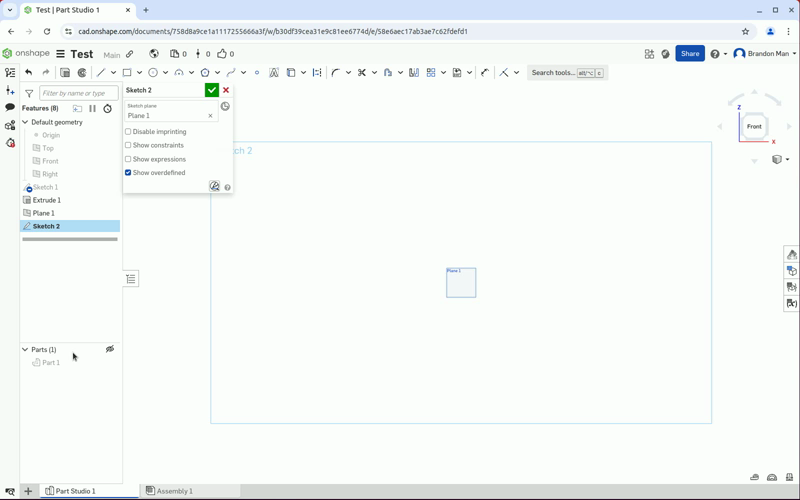
key(l)
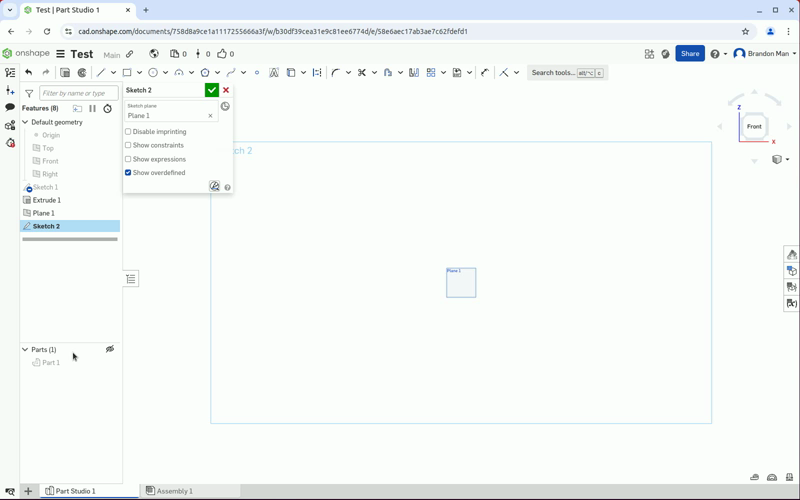
key_down(shift)
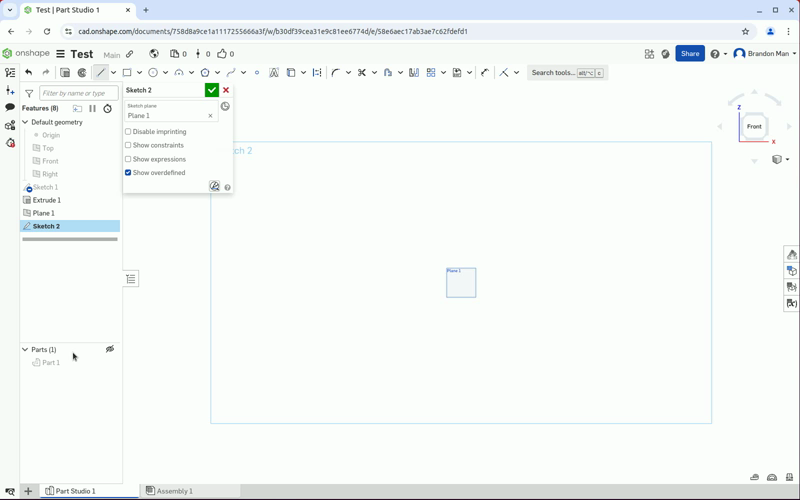
mouse_move(546, 201)
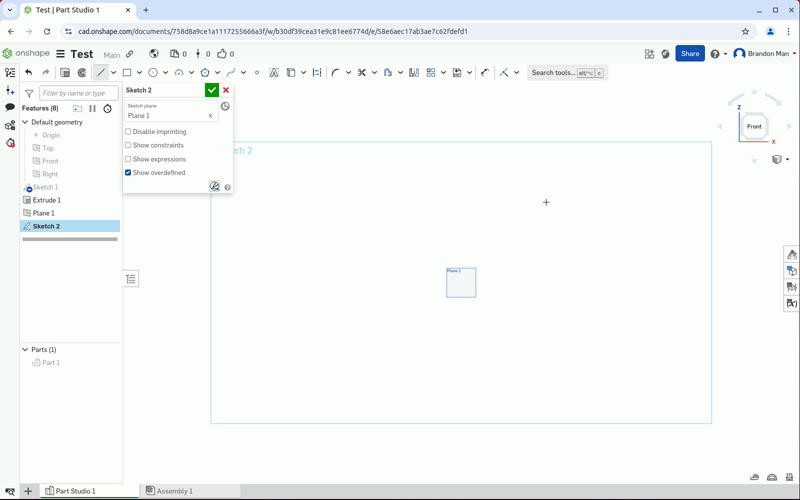
click(546, 201)
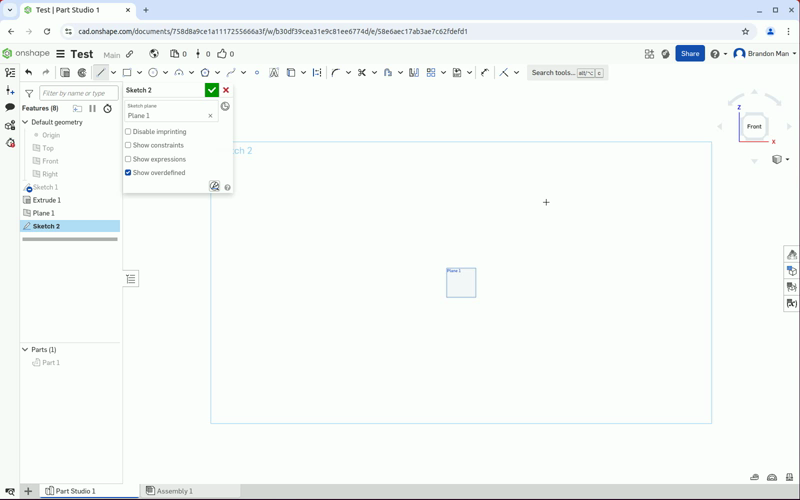
key_up(shift)
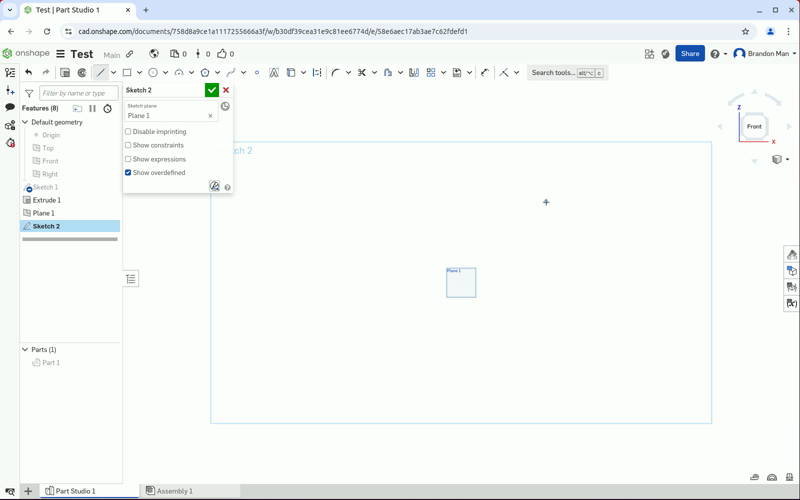
key_down(shift)
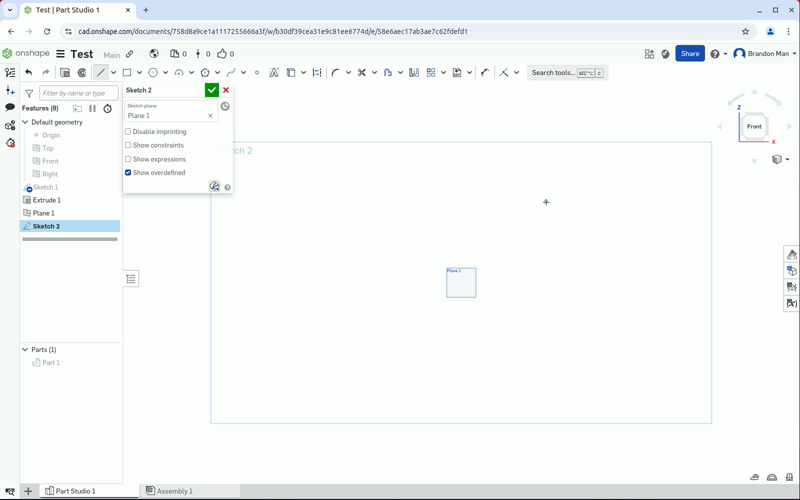
mouse_move(566, 277)
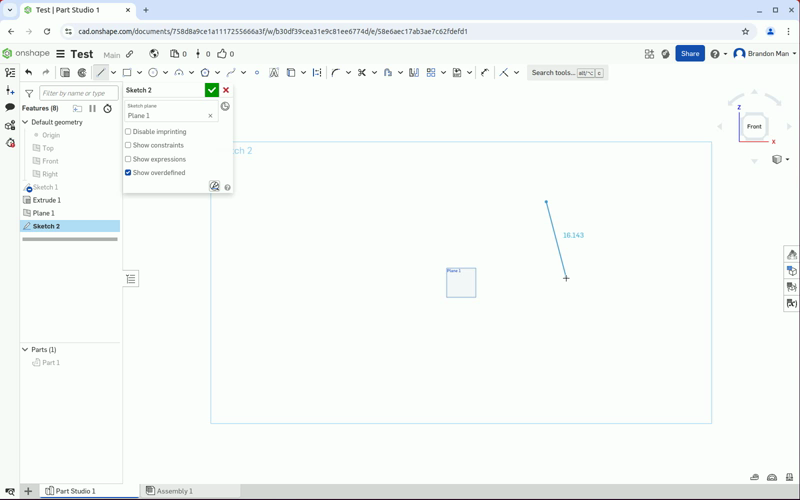
click(566, 277)
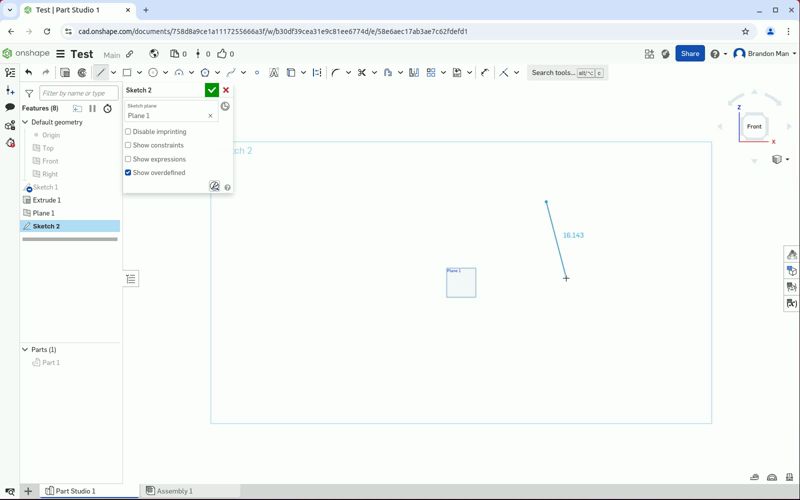
key_up(shift)
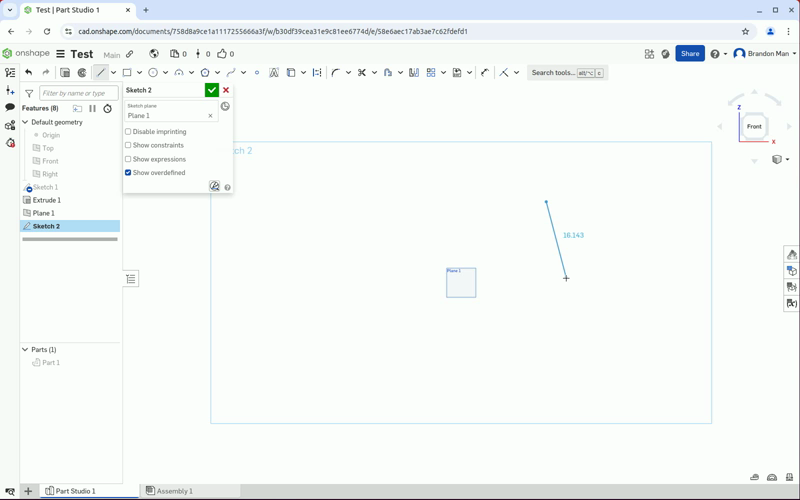
key_down(shift)
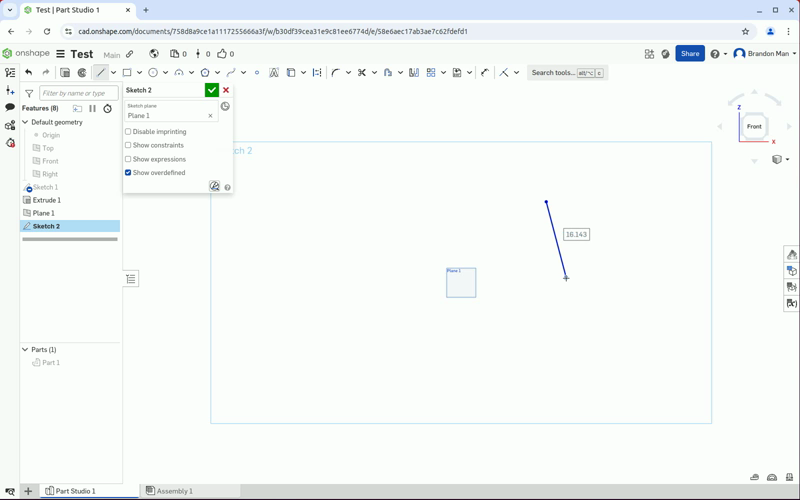
mouse_move(589, 277)
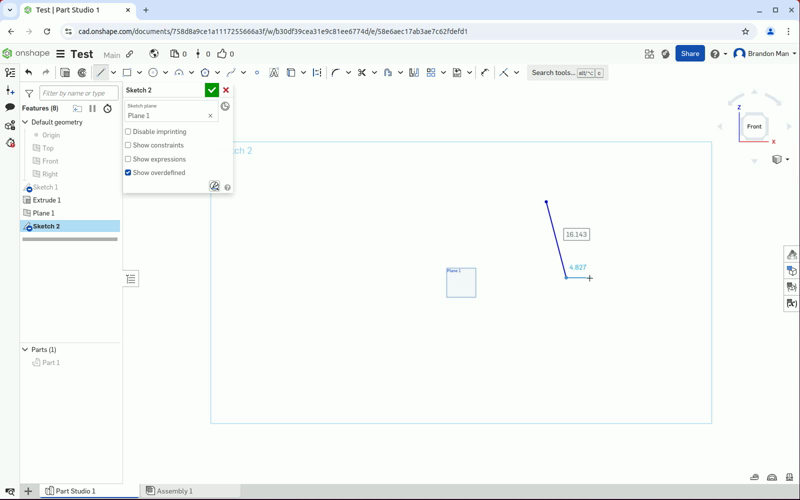
mouse_move(570, 277)
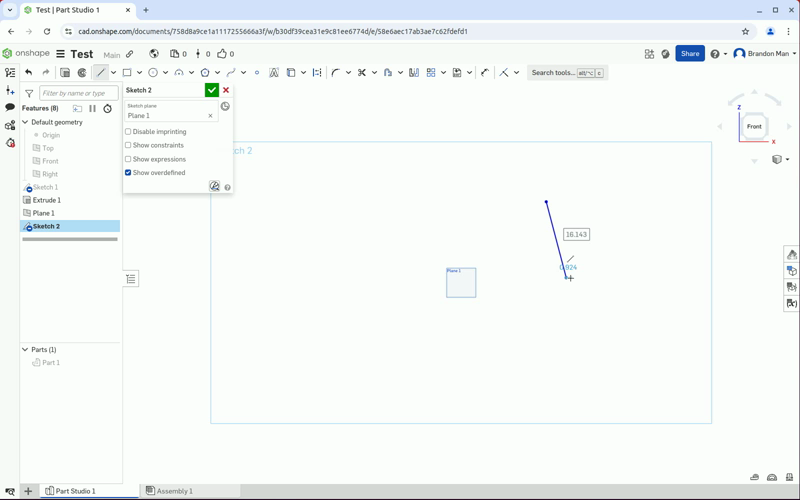
scroll(6)
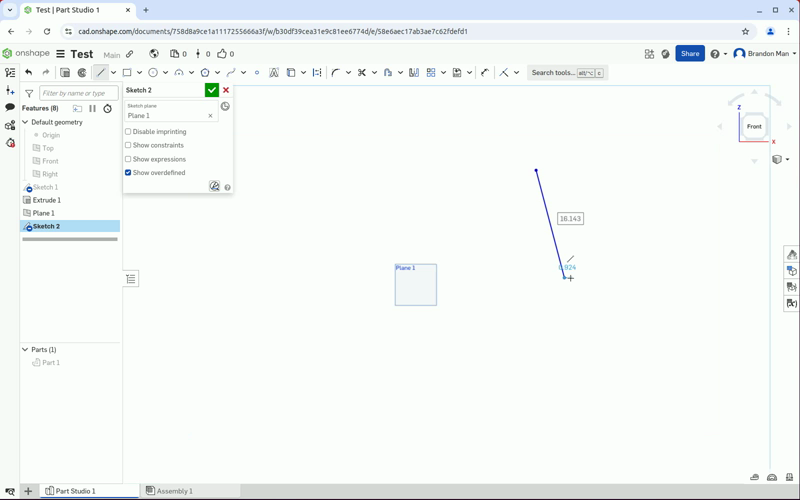
scroll(6)
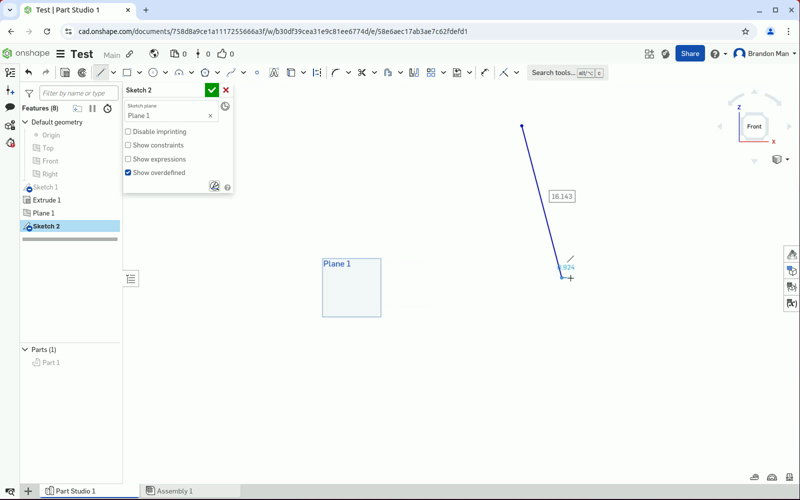
scroll(6)
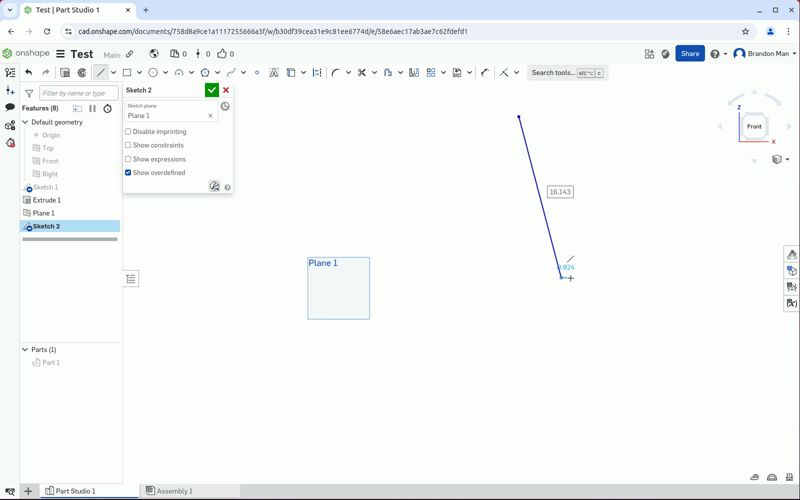
scroll(6)
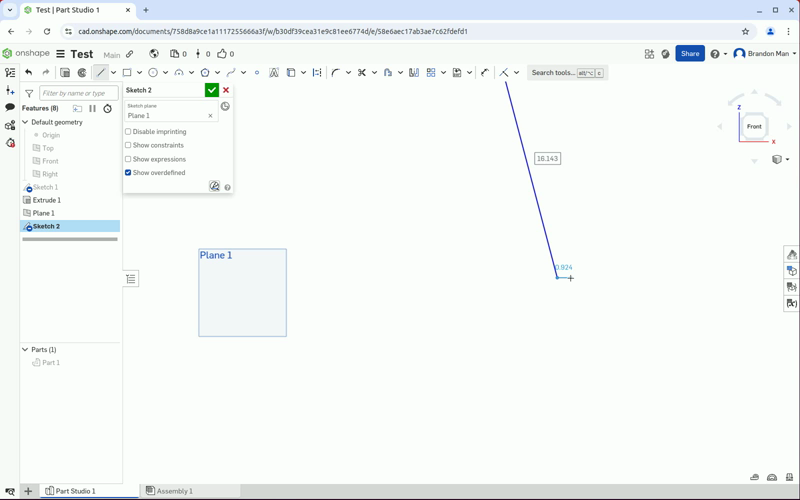
scroll(6)
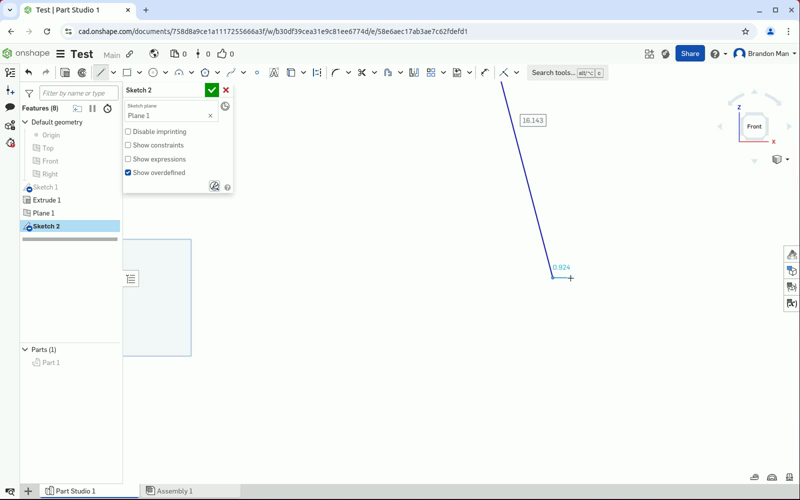
scroll(6)
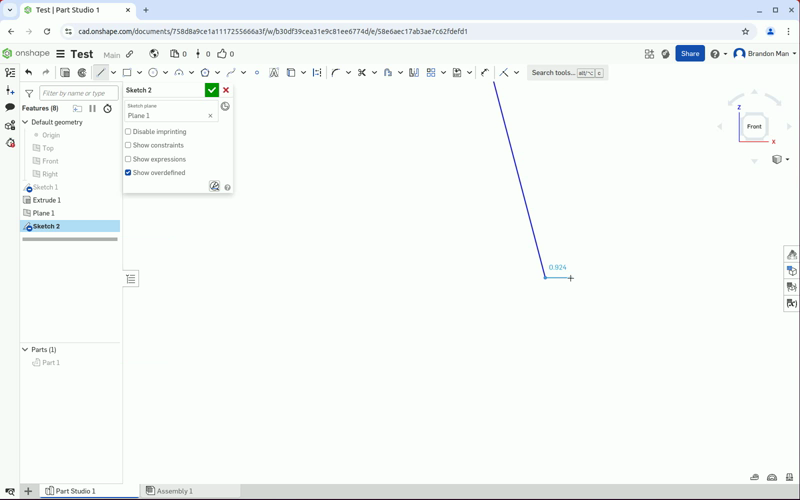
scroll(6)
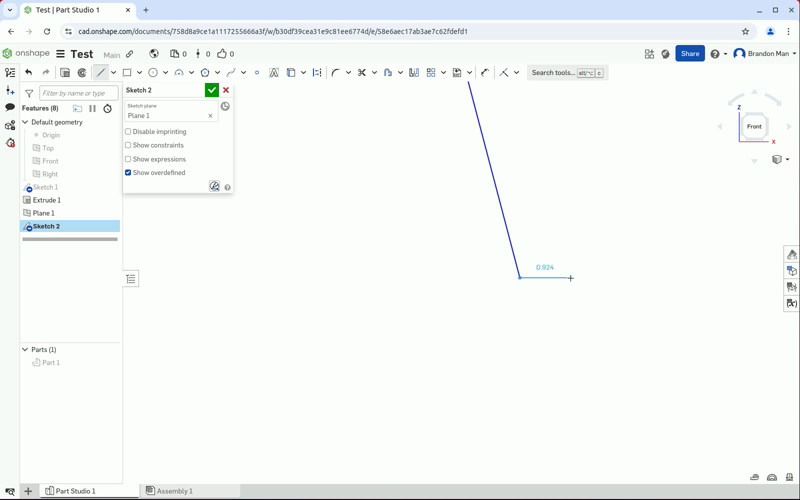
click(570, 277)
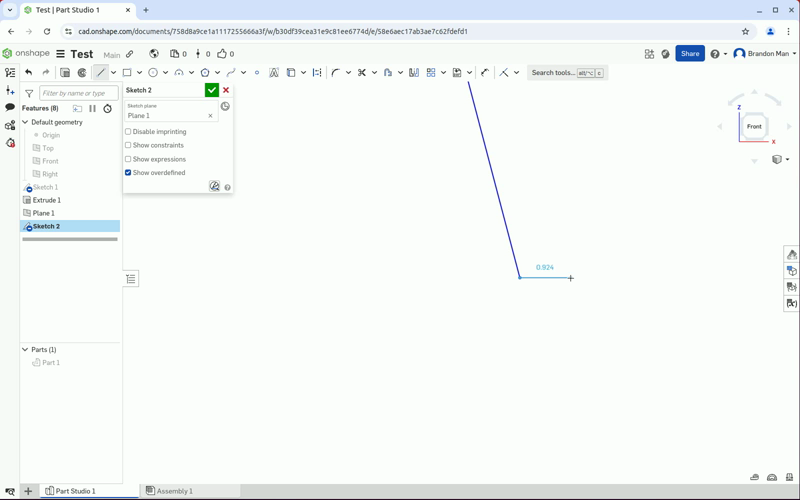
scroll(-6)
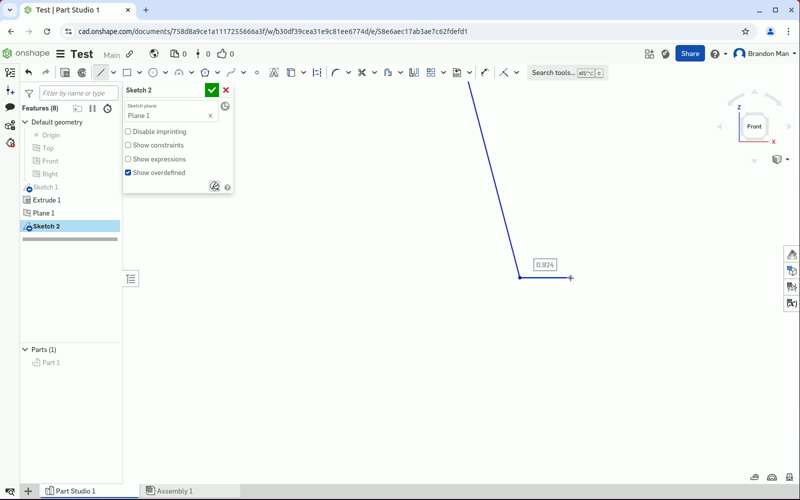
scroll(-6)
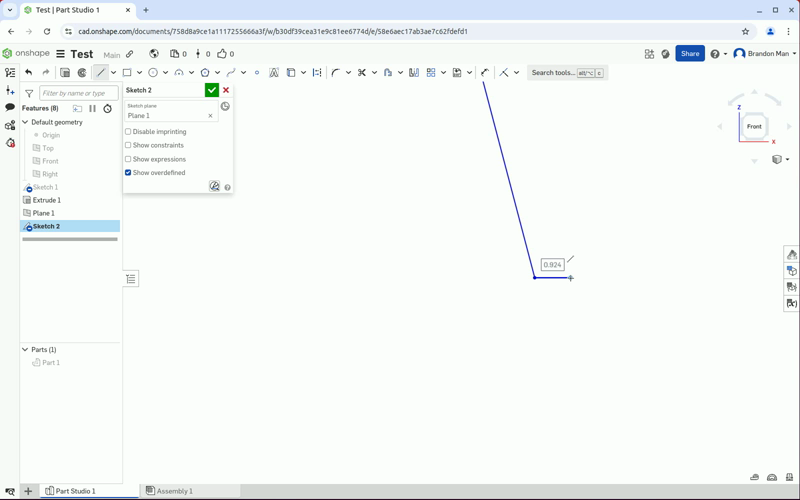
scroll(-6)
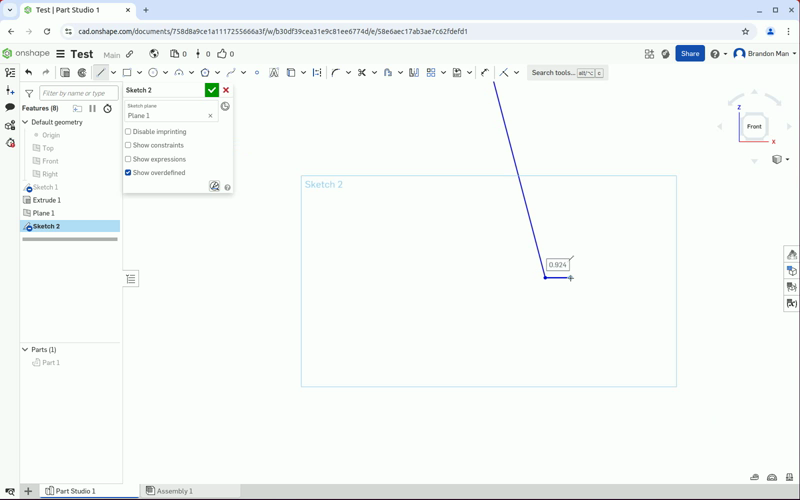
scroll(-6)
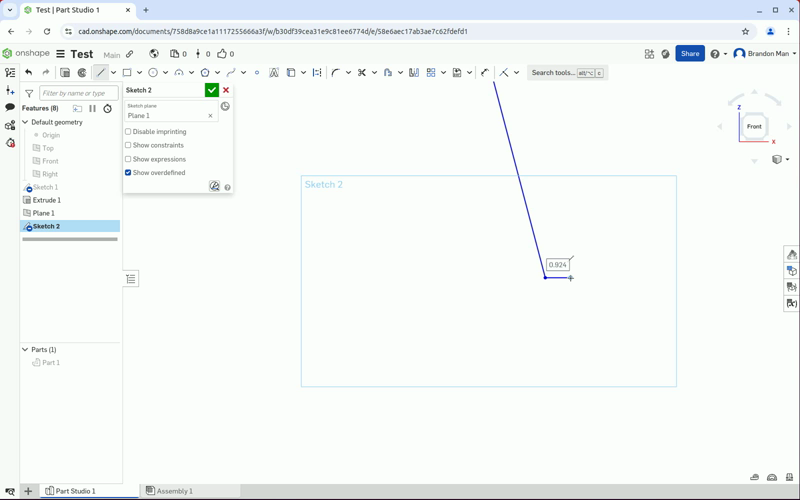
scroll(-6)
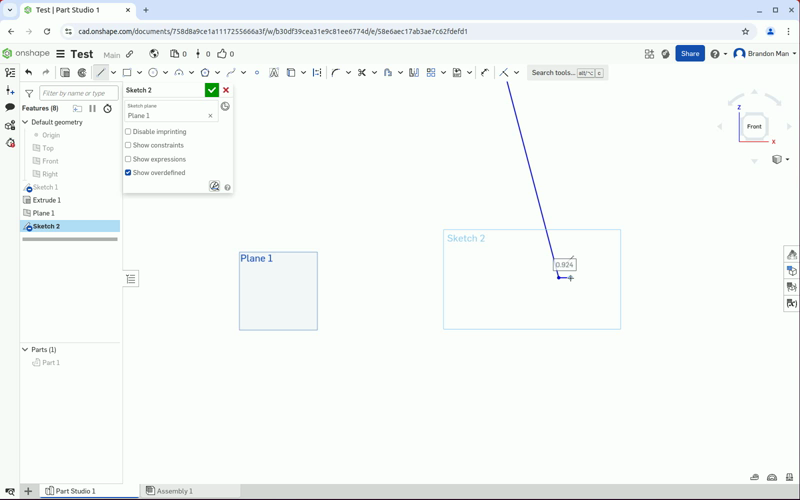
scroll(-6)
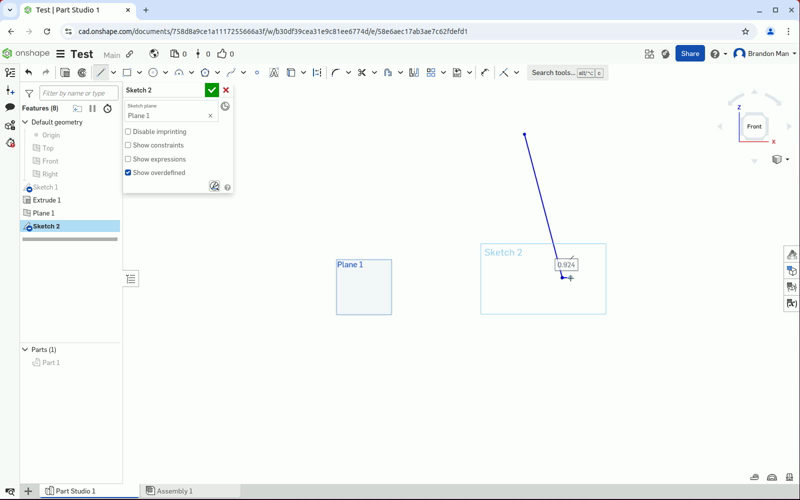
scroll(-6)
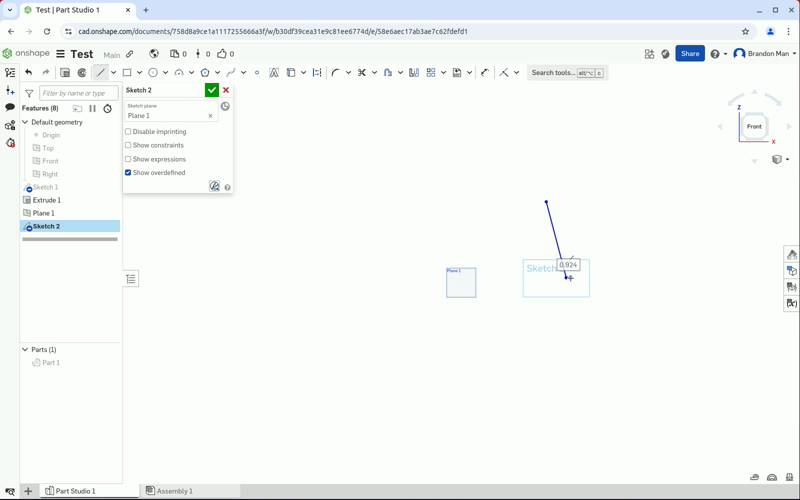
key_up(shift)
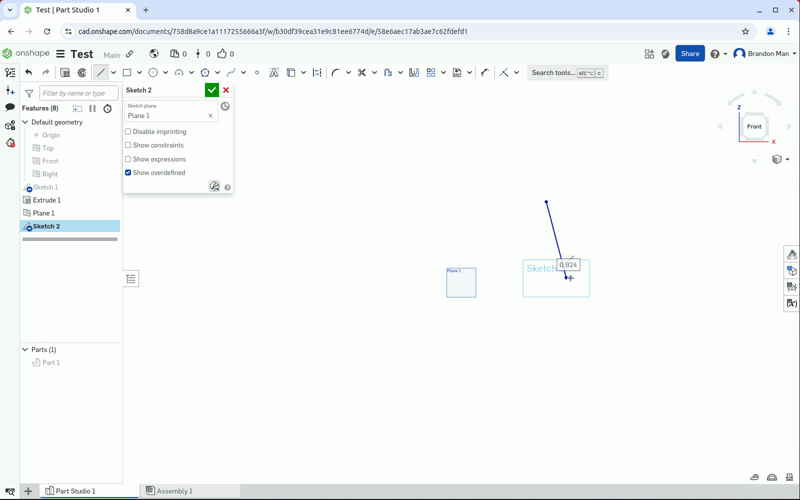
key_down(shift)
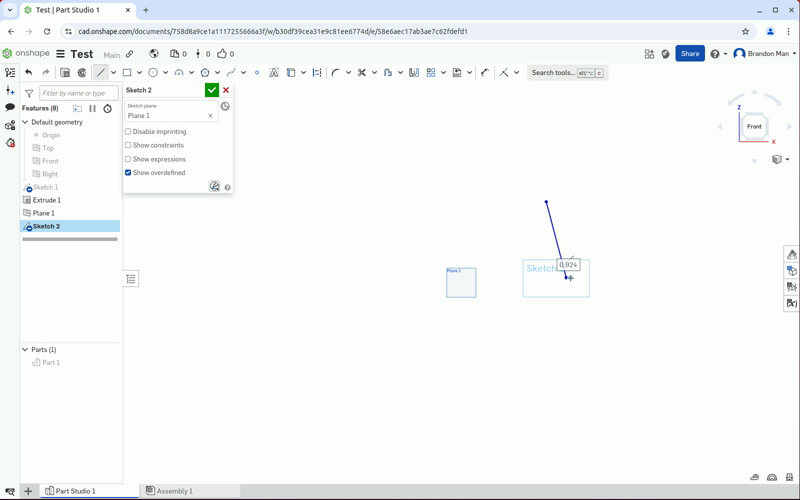
mouse_move(551, 201)
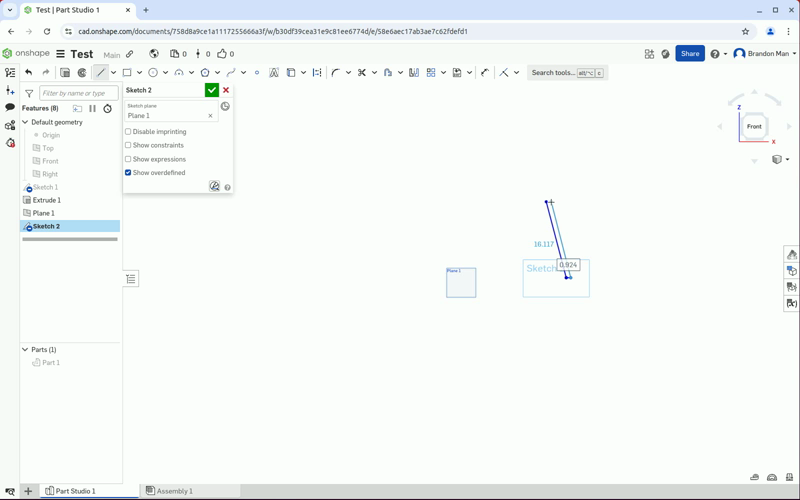
click(551, 201)
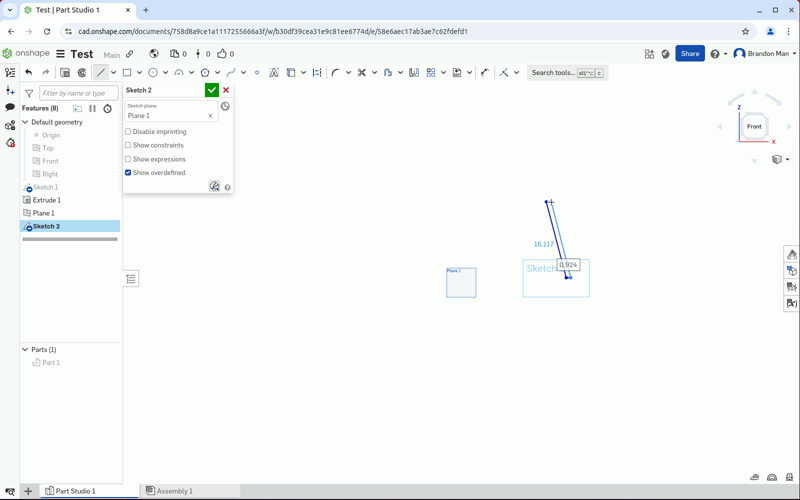
key_up(shift)
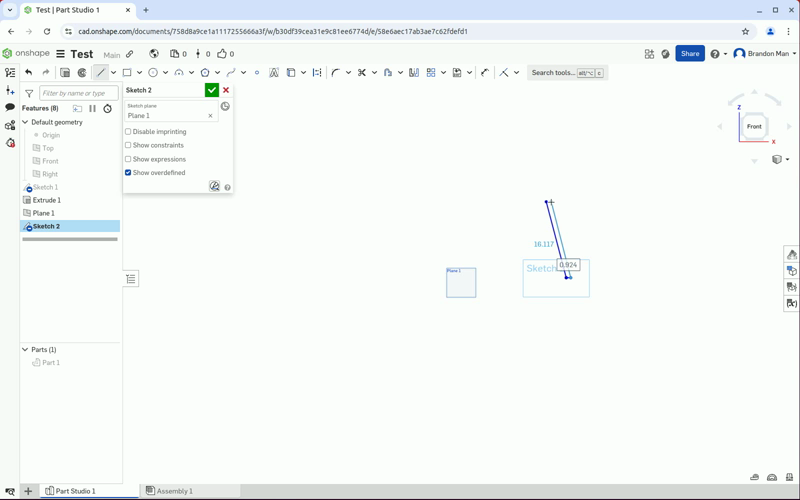
mouse_move(581, 201)
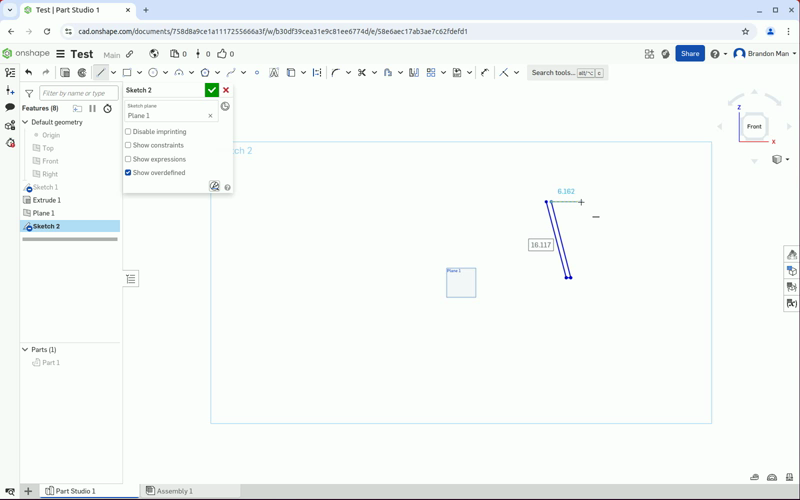
key_down(shift)
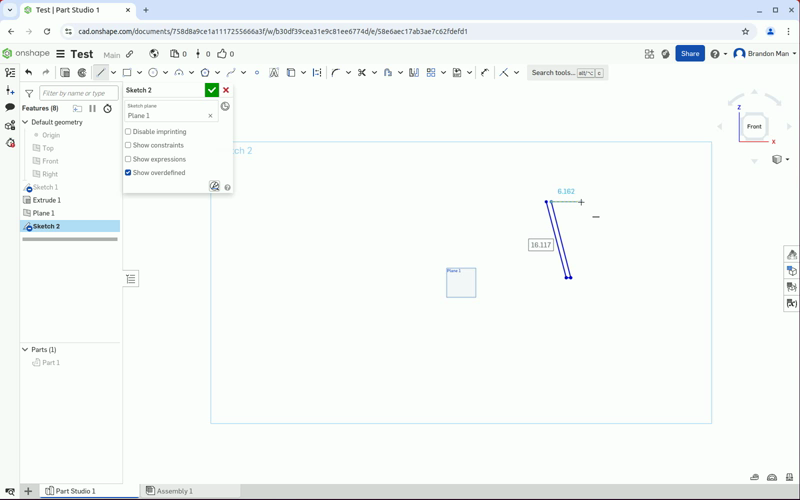
mouse_move(546, 201)
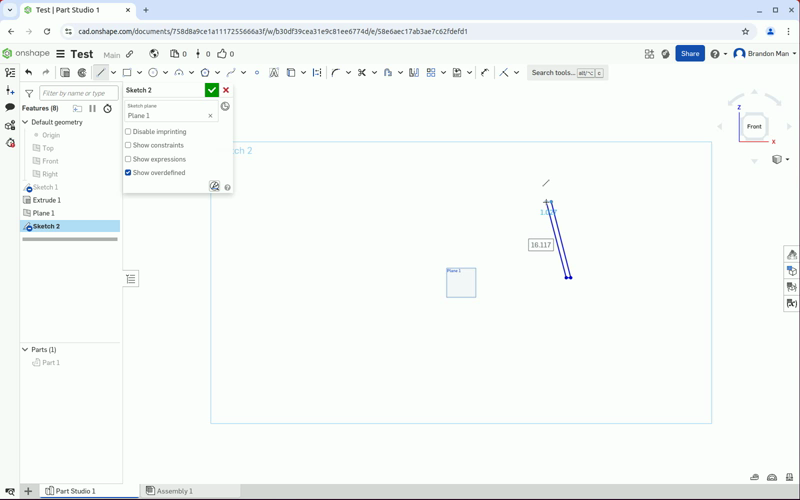
scroll(6)
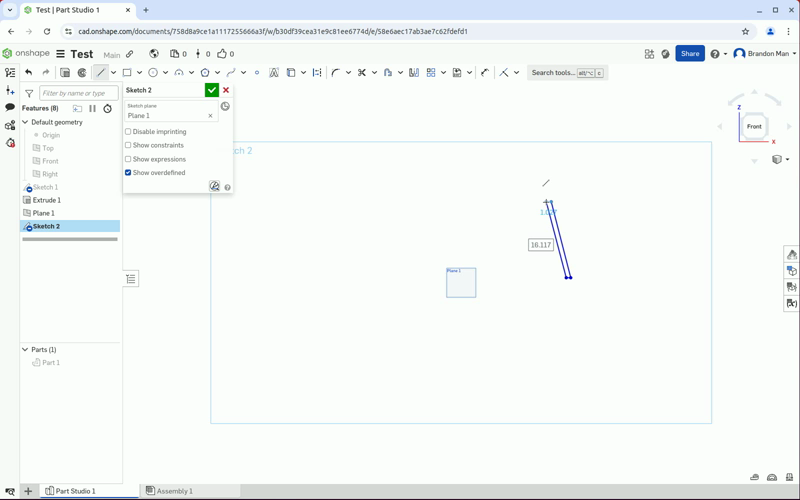
scroll(6)
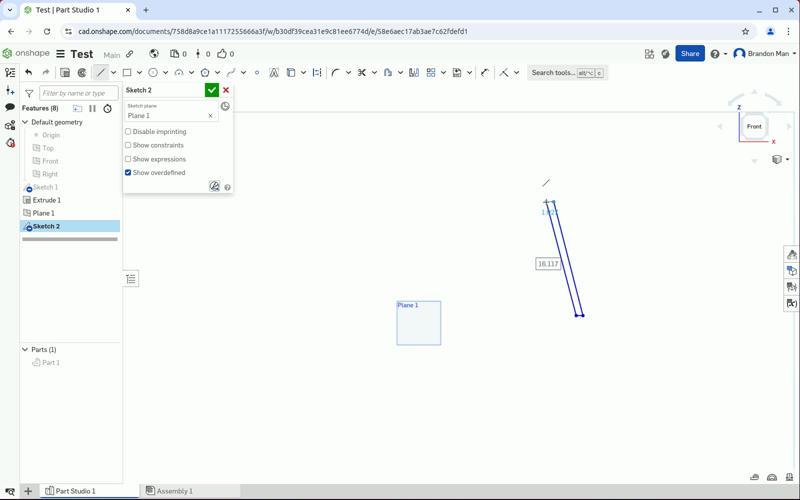
scroll(6)
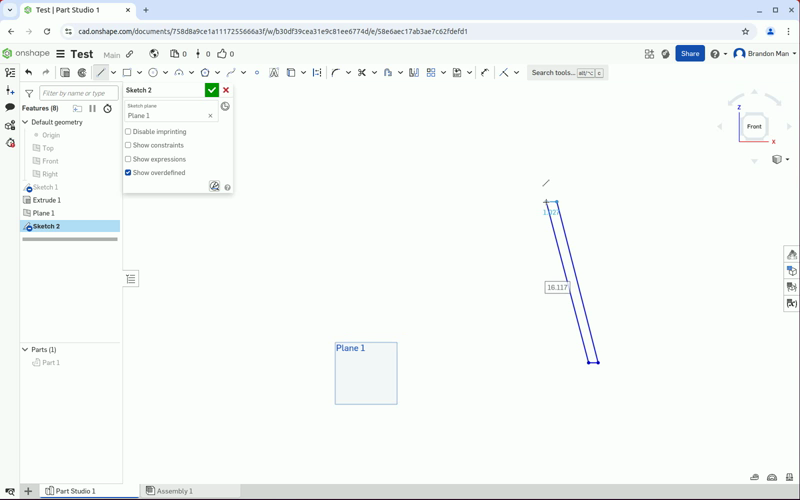
scroll(6)
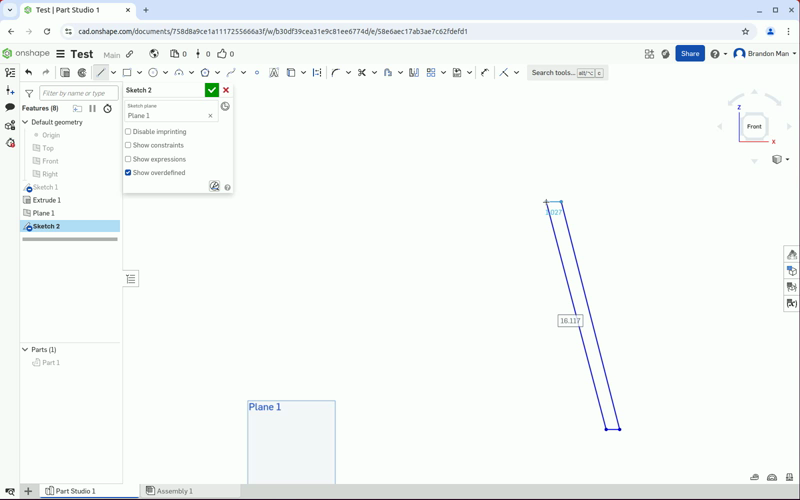
scroll(6)
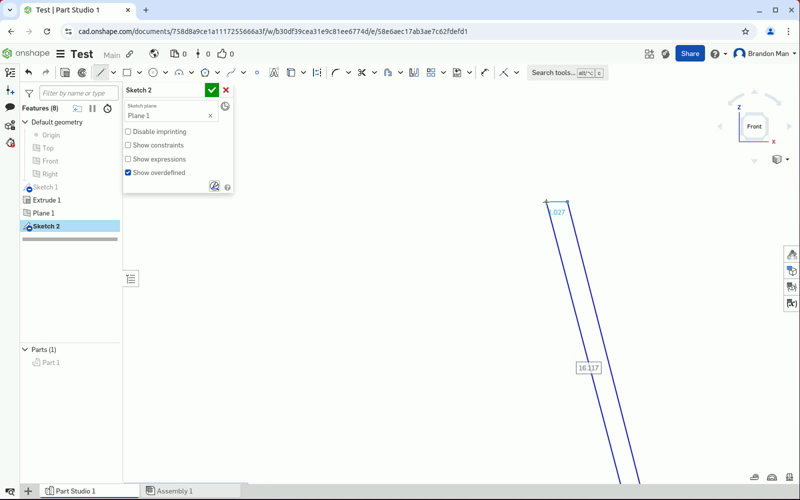
scroll(6)
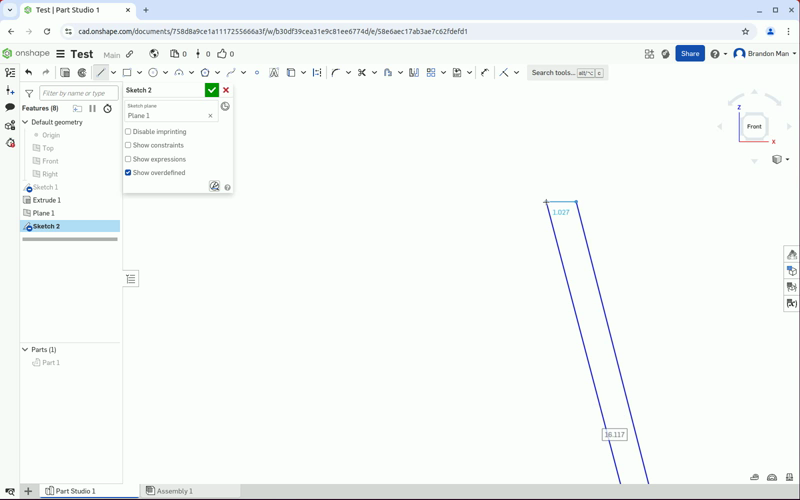
scroll(6)
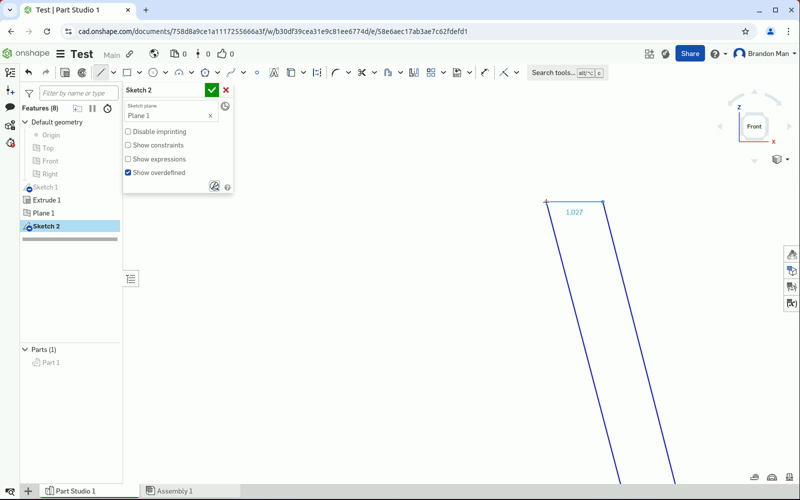
key_up(shift)
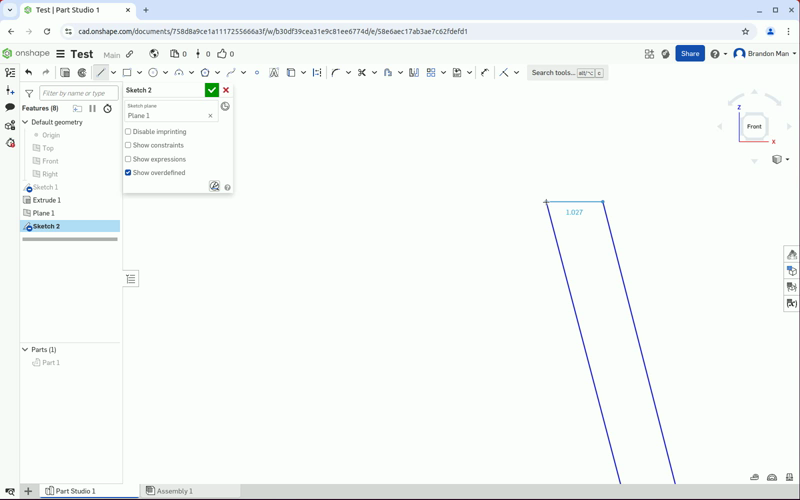
click(546, 201)
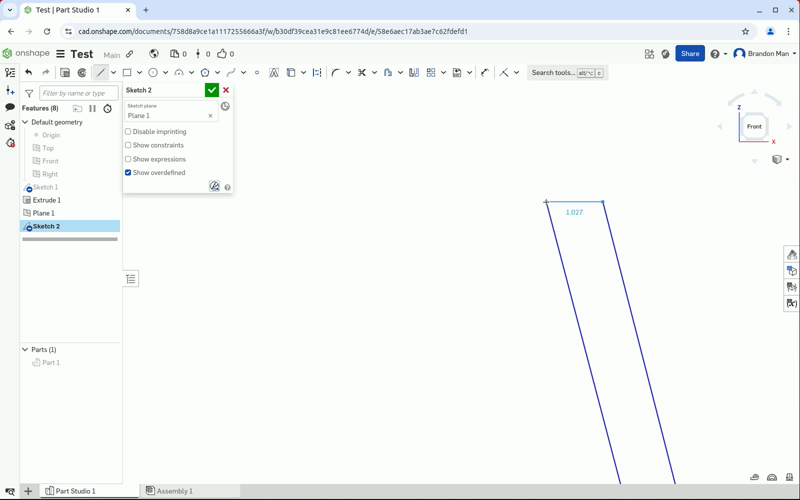
scroll(-6)
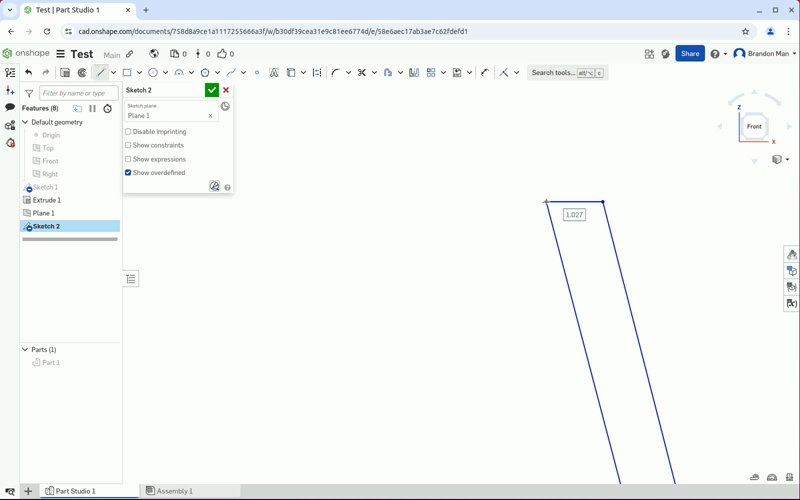
scroll(-6)
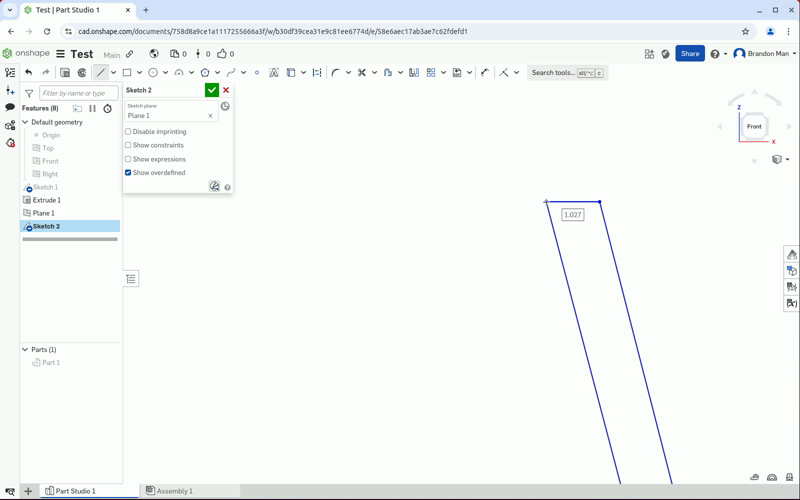
scroll(-6)
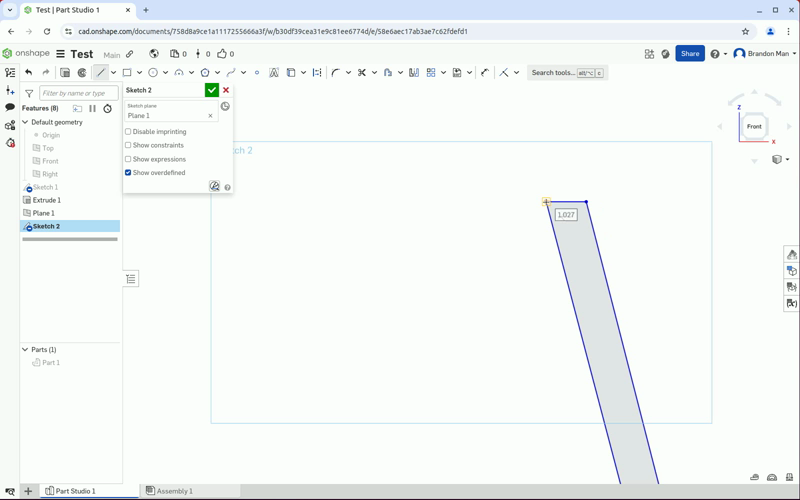
scroll(-6)
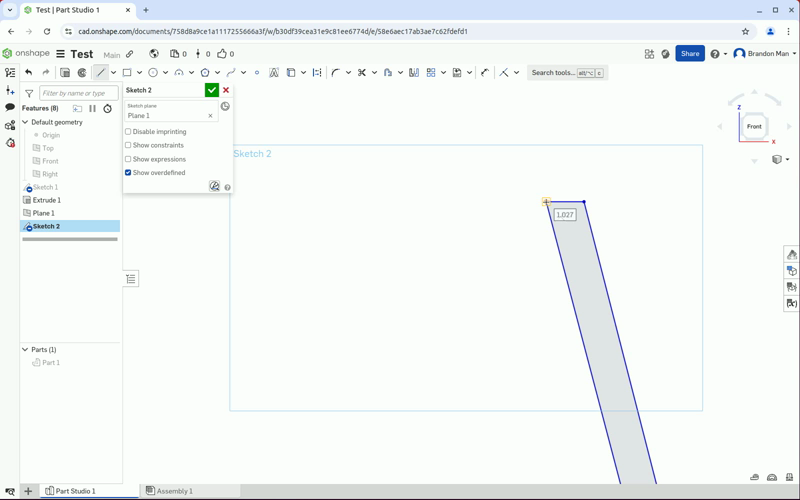
scroll(-6)
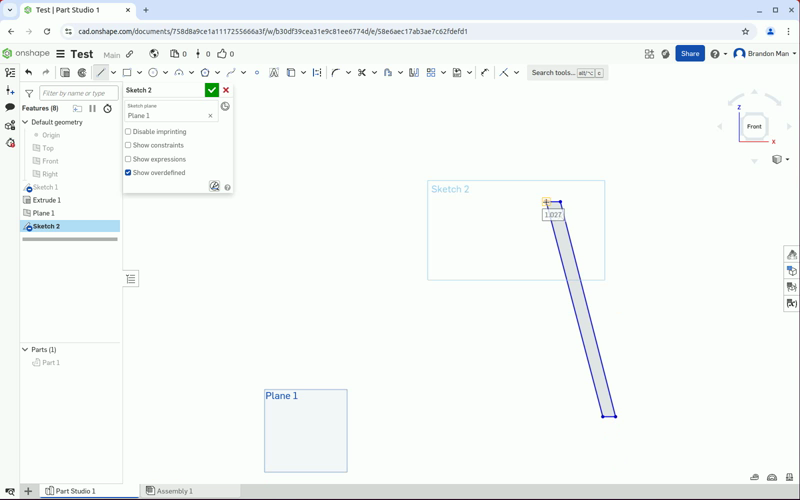
scroll(-6)
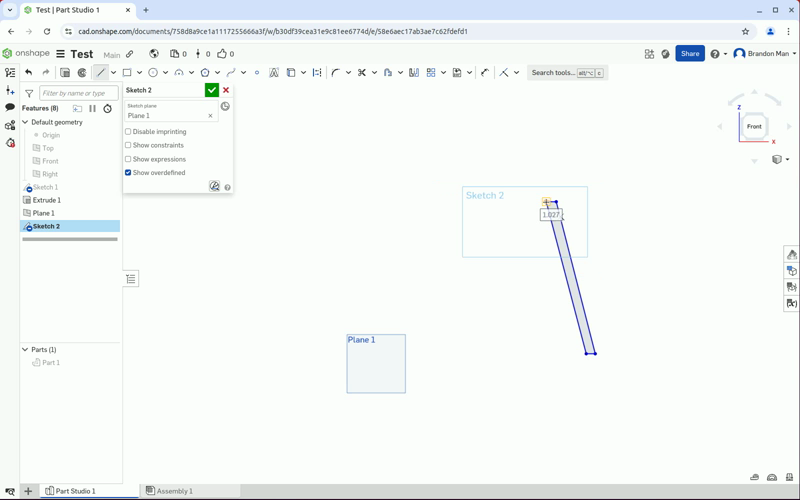
scroll(-6)
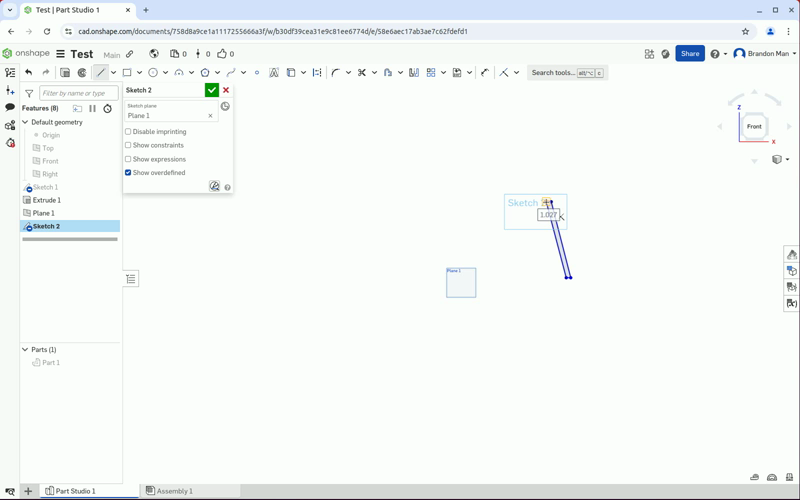
key(esc)
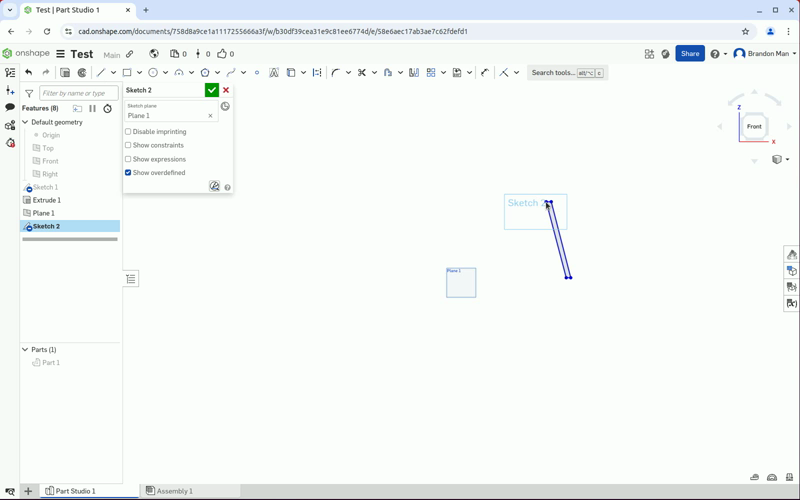
mouse_move(555, 236)
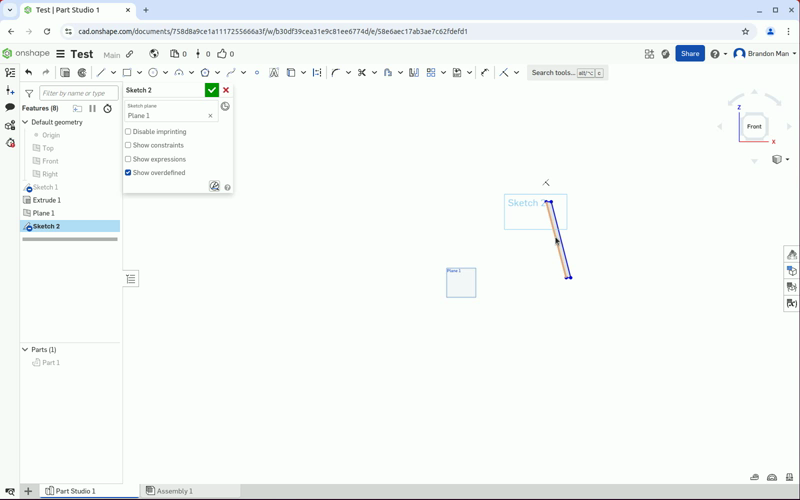
scroll(6)
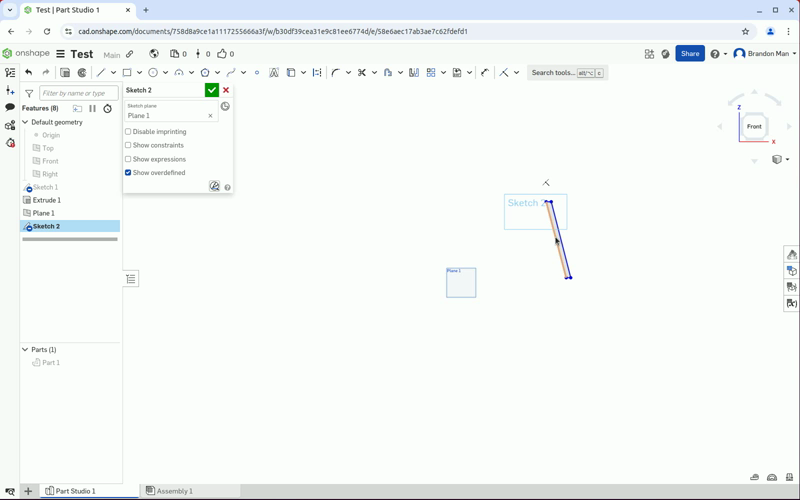
scroll(6)
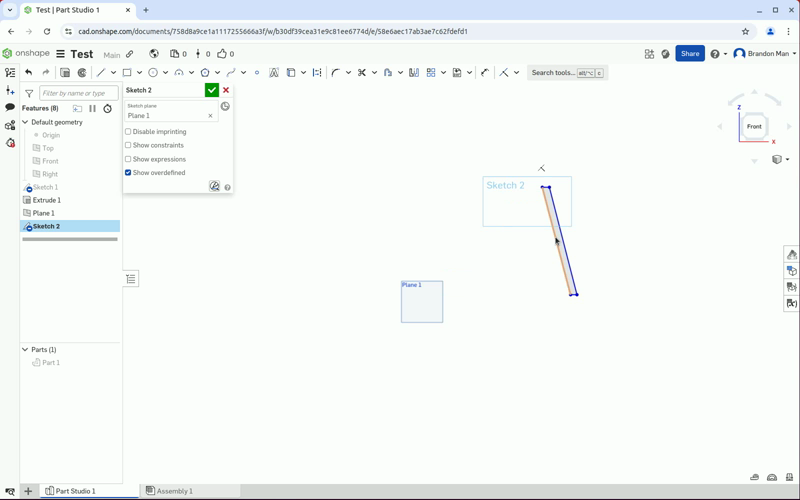
scroll(6)
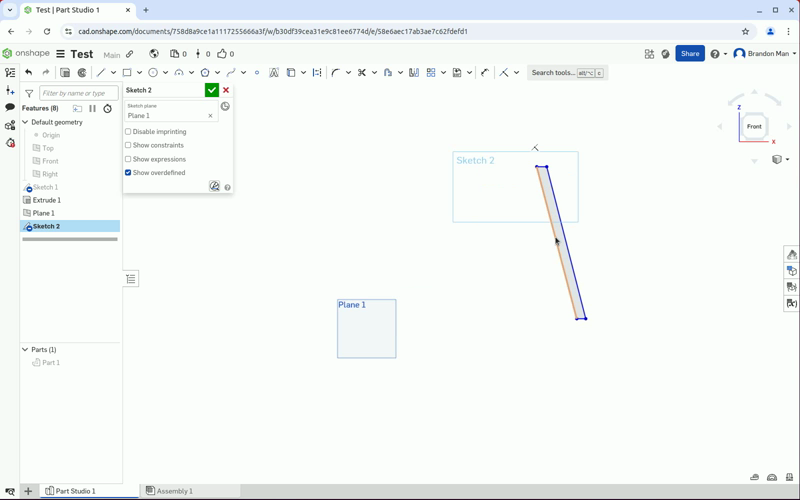
scroll(6)
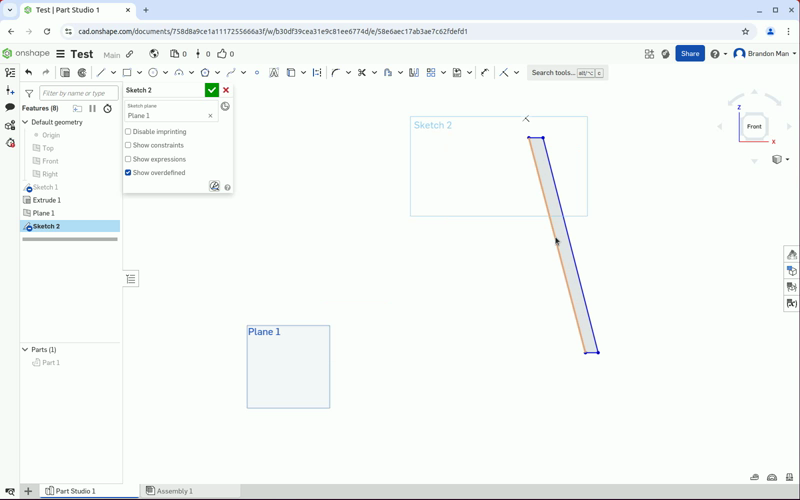
scroll(6)
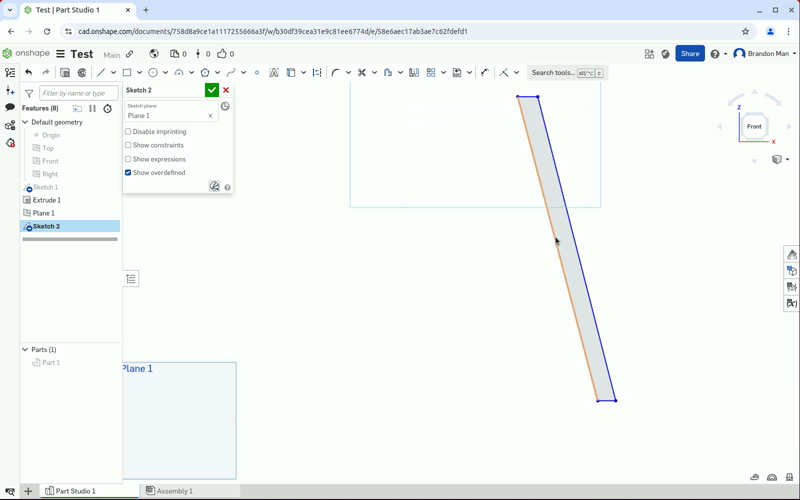
scroll(6)
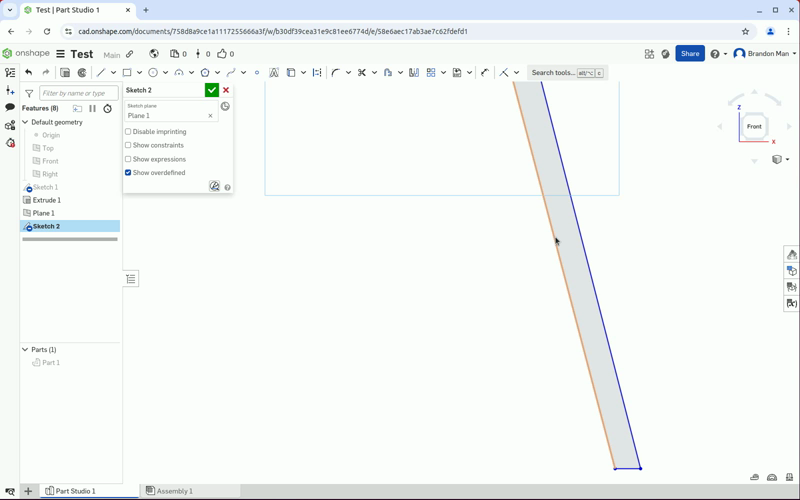
scroll(6)
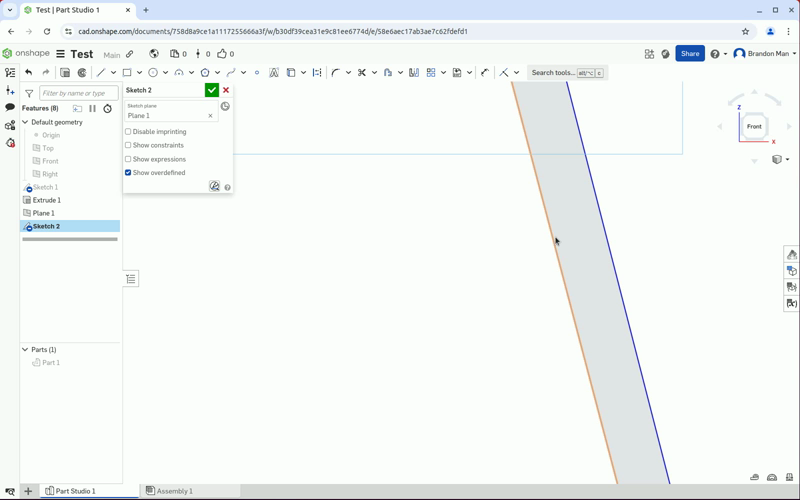
click(555, 236)
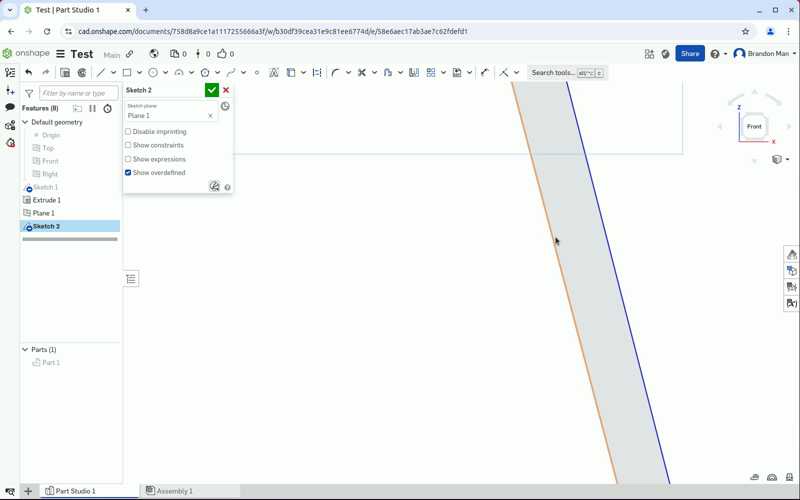
scroll(-6)
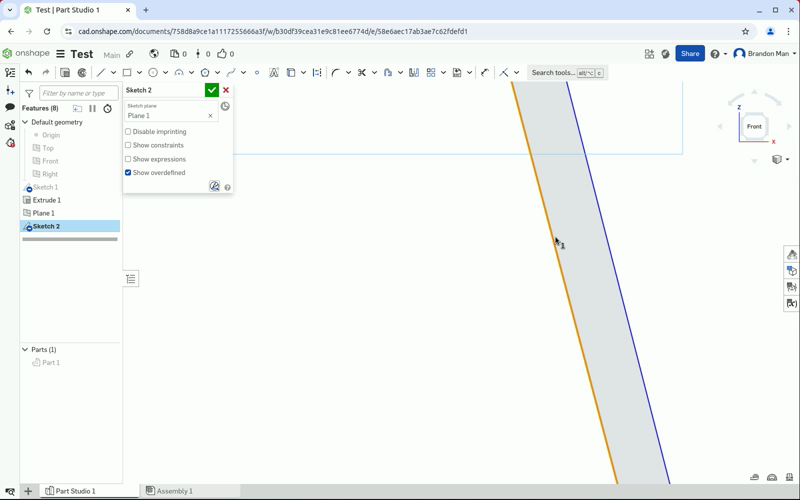
scroll(-6)
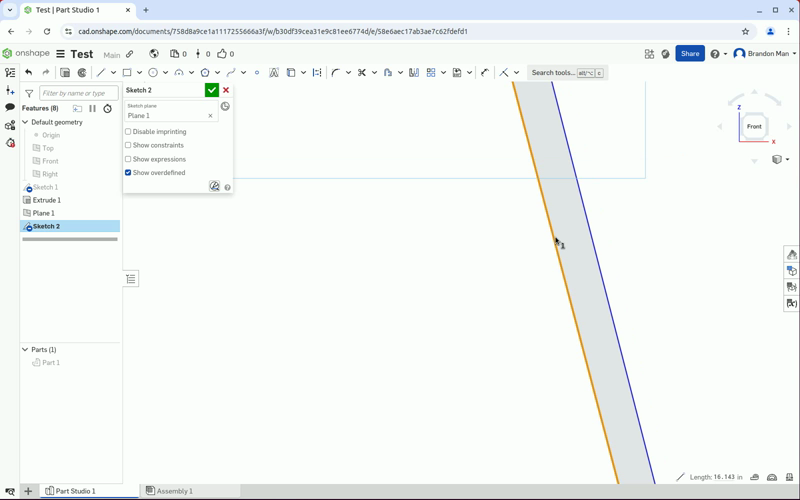
scroll(-6)
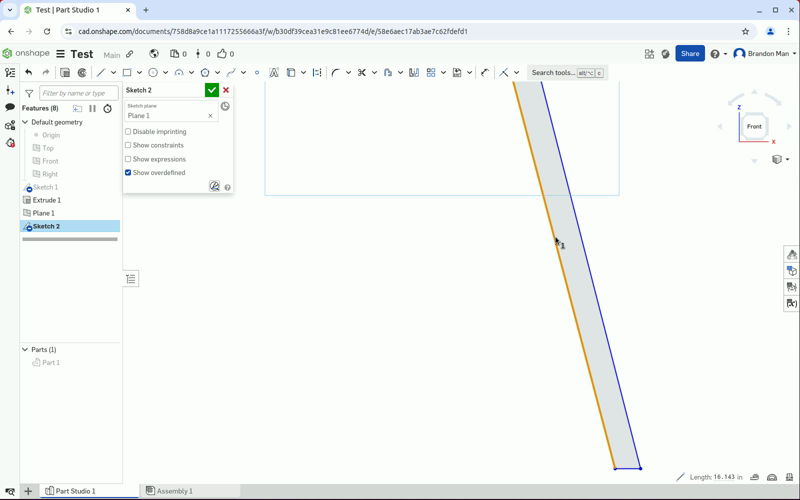
scroll(-6)
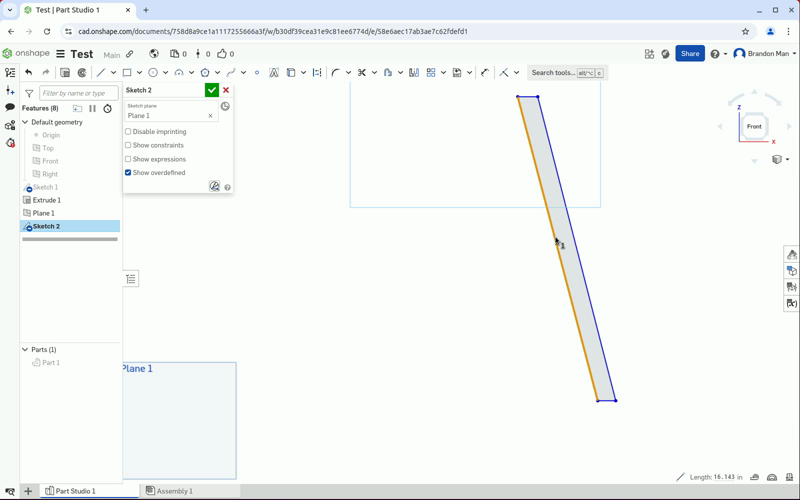
scroll(-6)
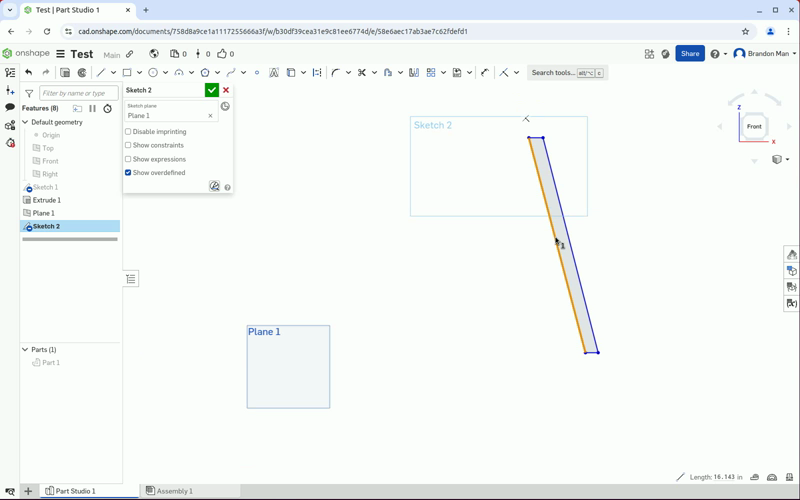
scroll(-6)
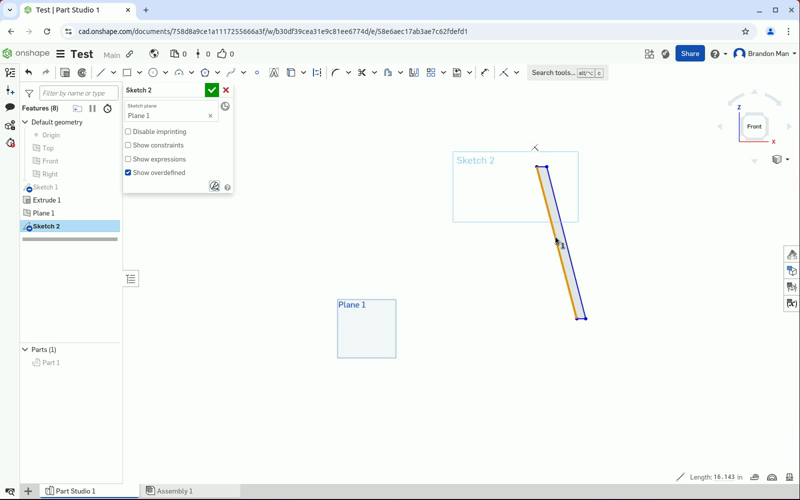
scroll(-6)
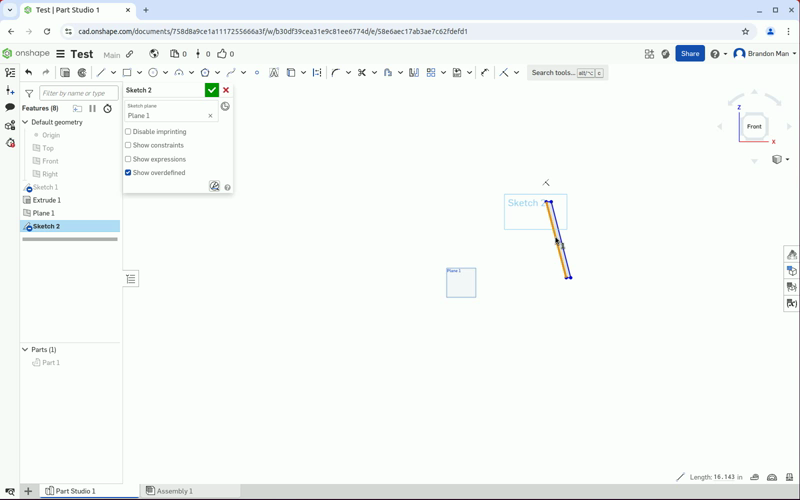
mouse_move(73, 352)
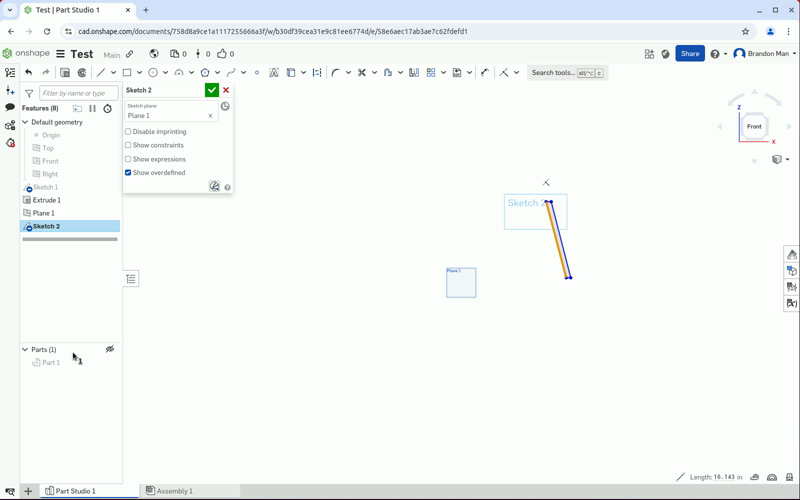
key(shift+y)
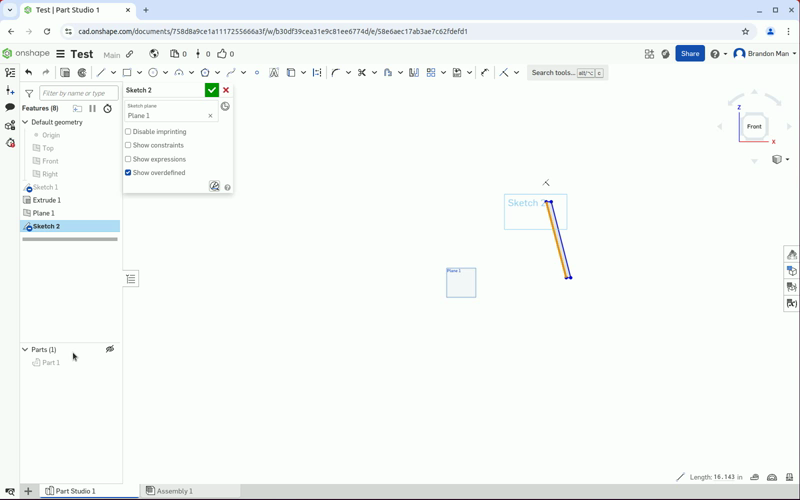
key(shift+e)
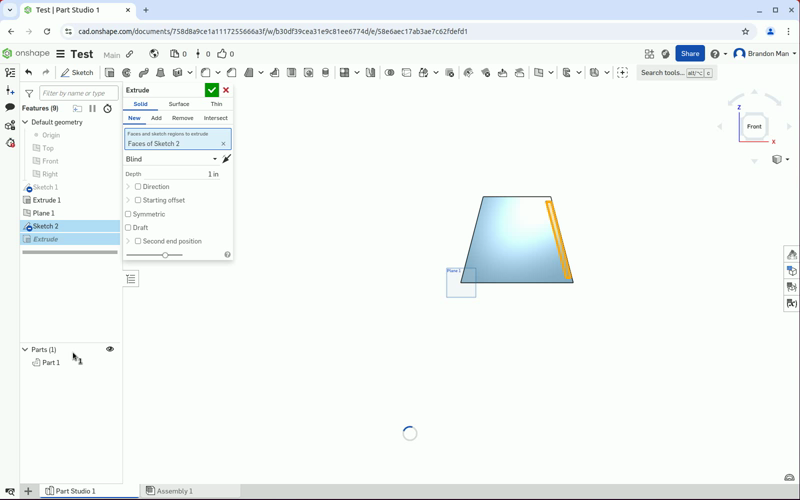
mouse_move(143, 106)
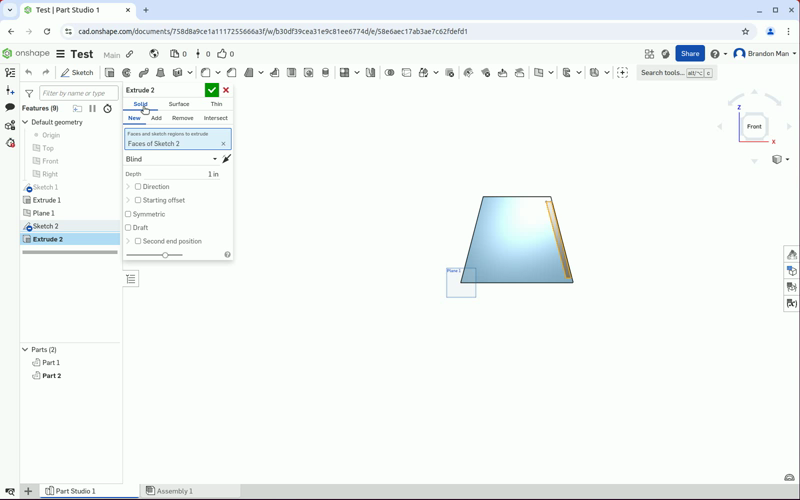
click(143, 106)
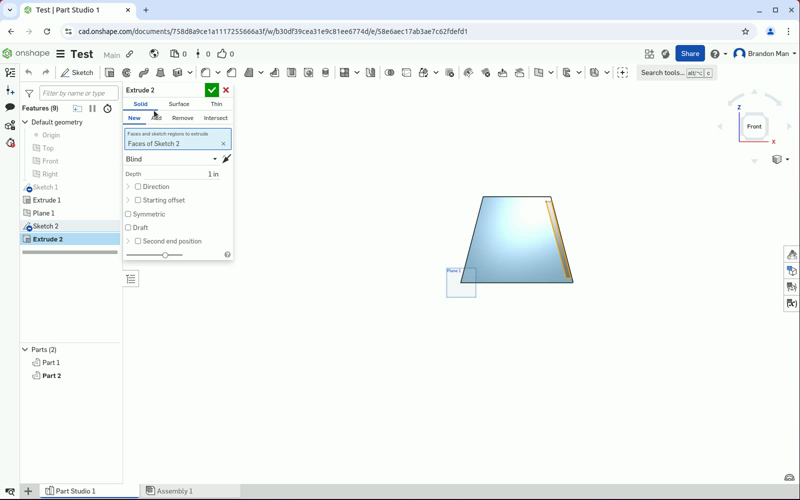
mouse_move(186, 120)
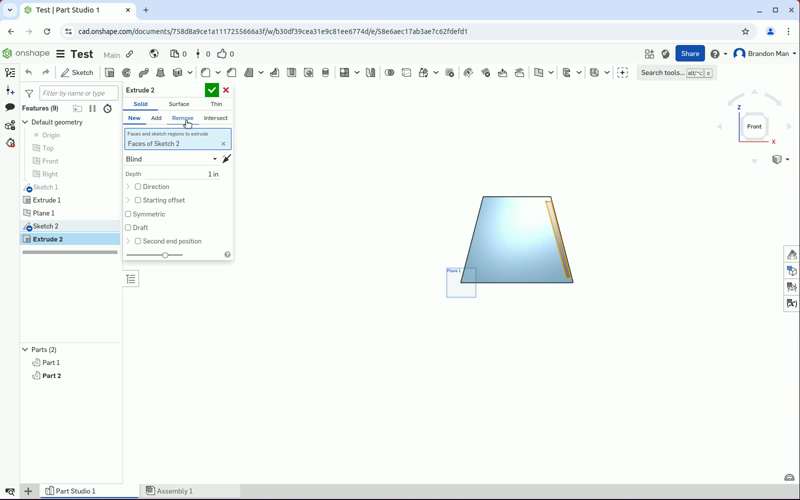
click(186, 120)
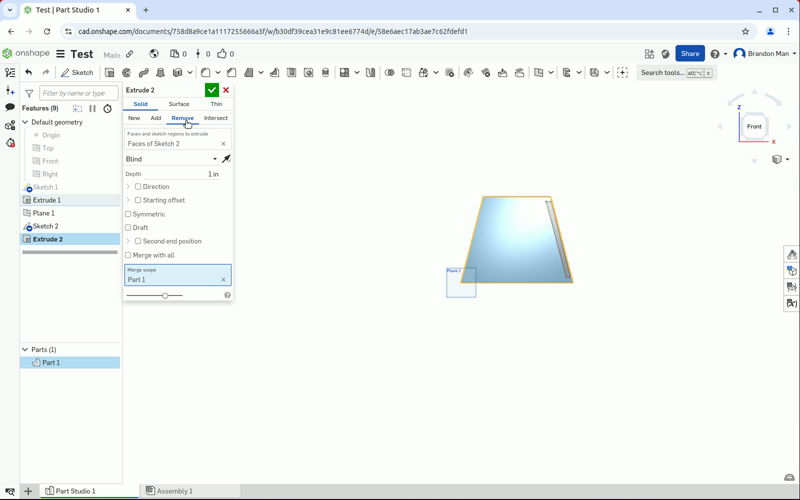
key(tab, 4)
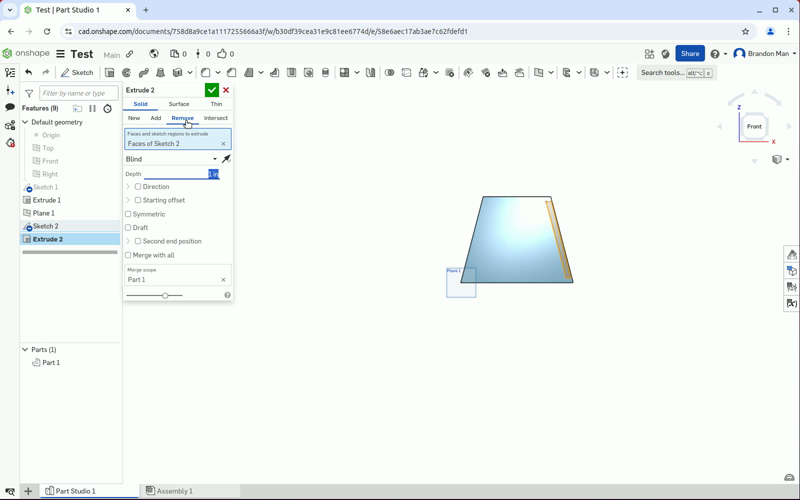
text(4.333)
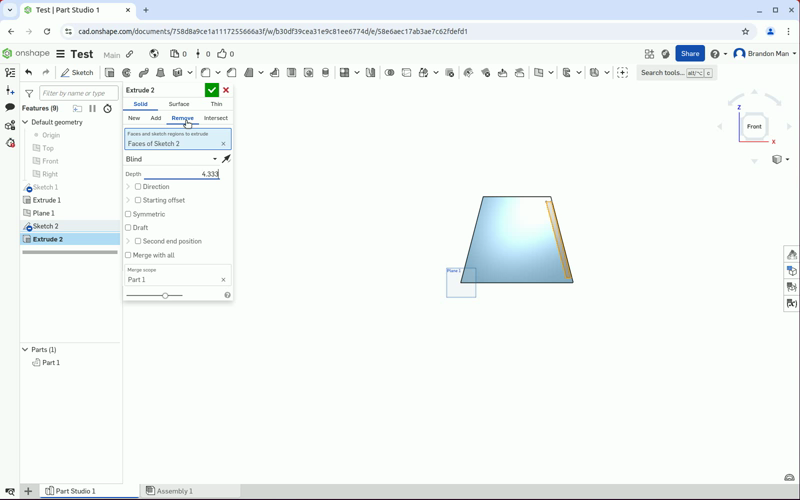
key(tab, 6)
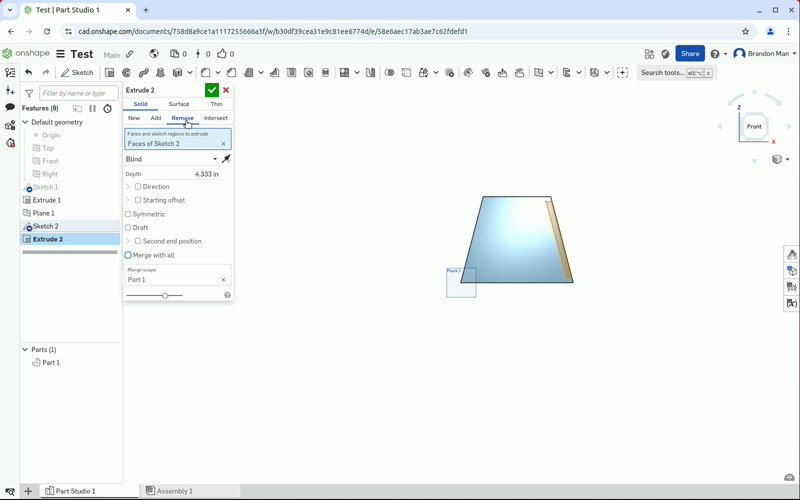
key(space)
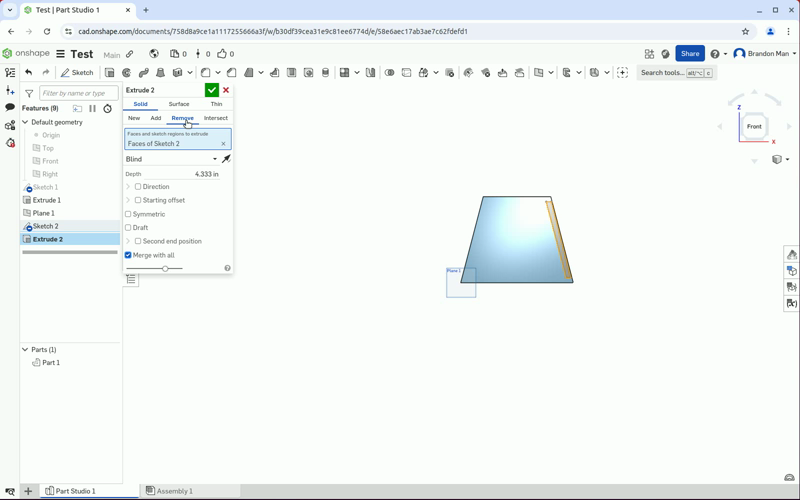
key(enter)
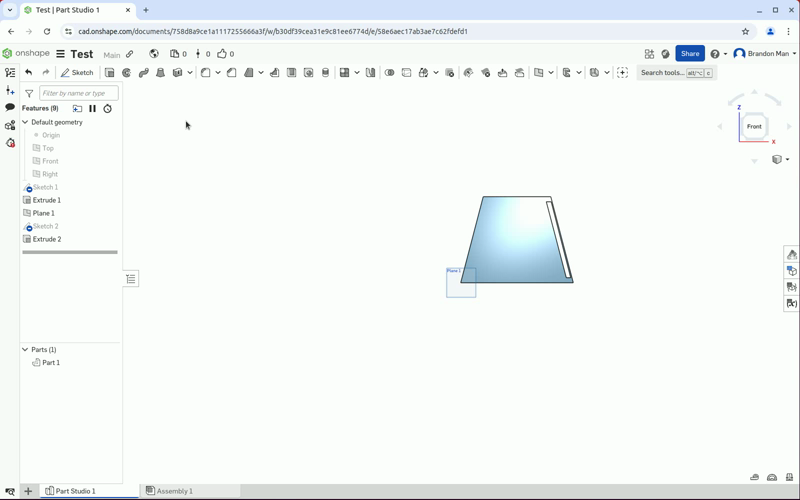
key(shift+h)
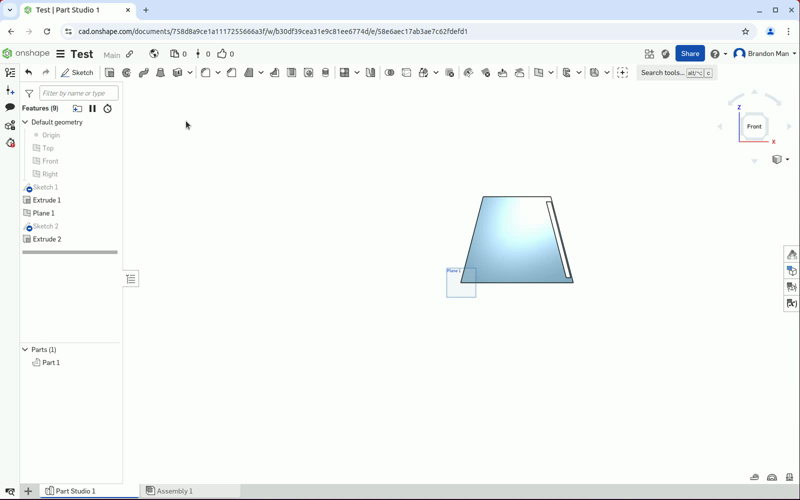
key(shift+h)
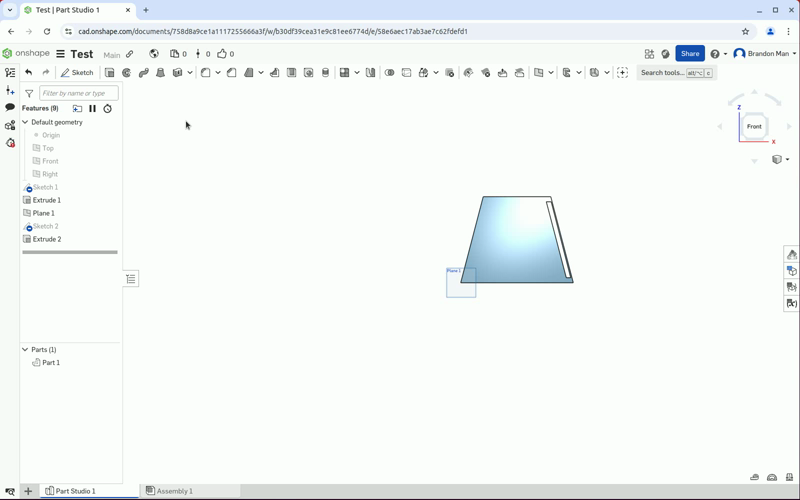
mouse_move(73, 189)
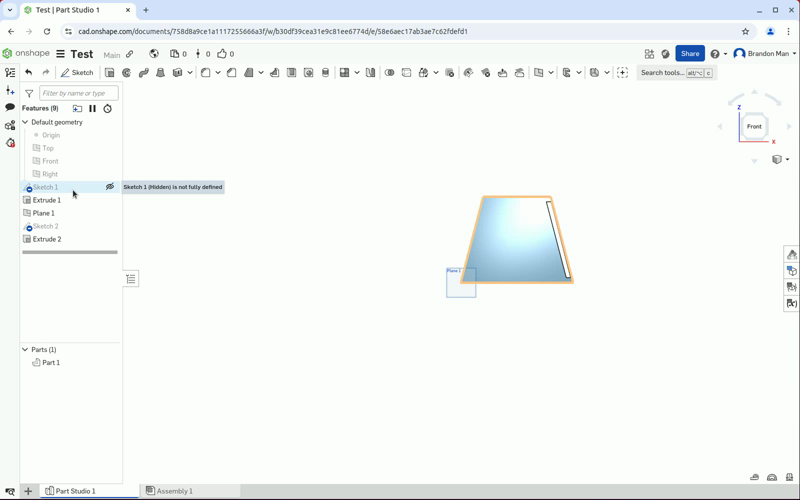
click(73, 189)
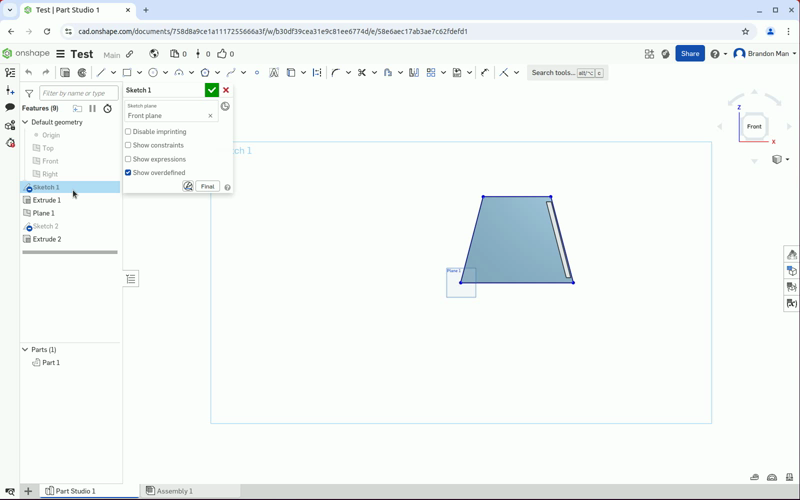
mouse_move(229, 92)
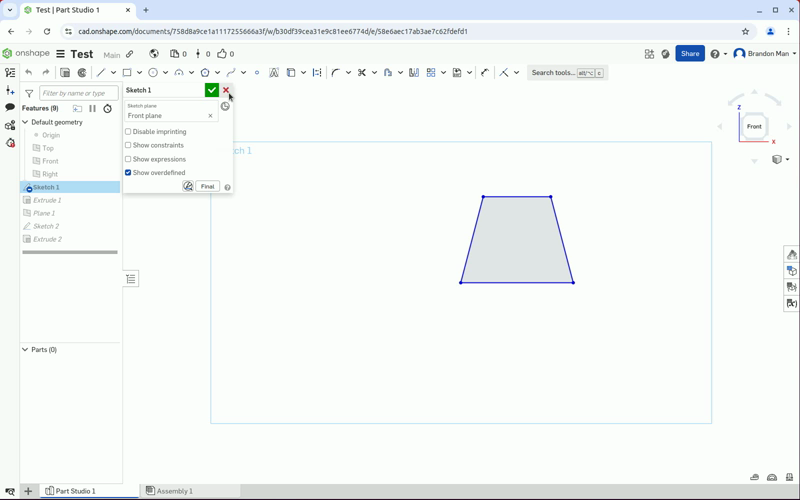
click(229, 92)
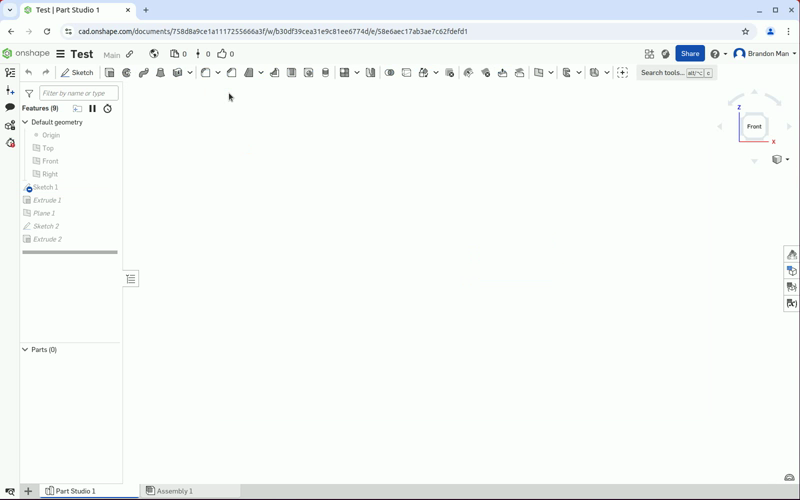
key(shift+s)
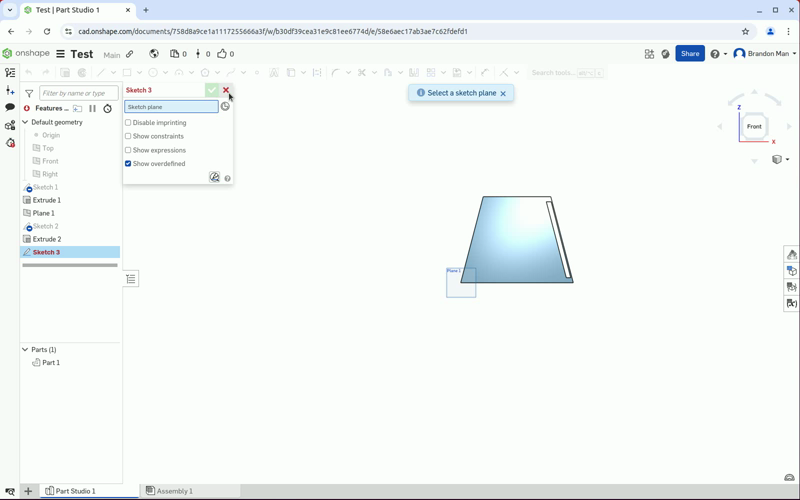
mouse_move(73, 215)
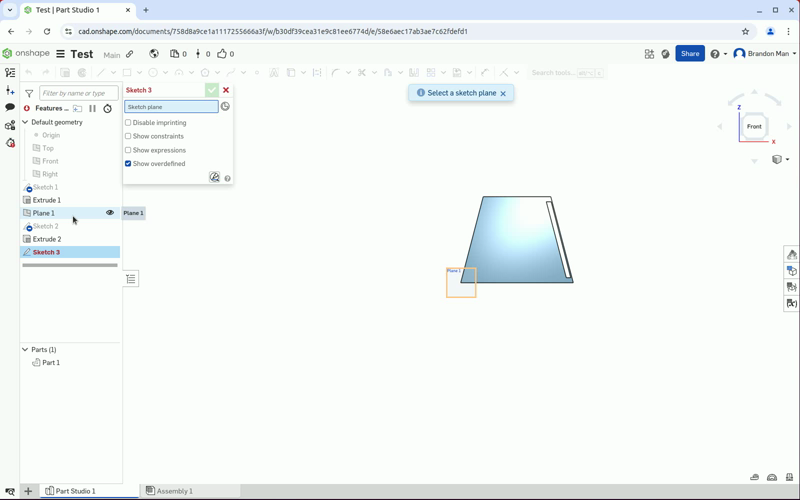
click(73, 215)
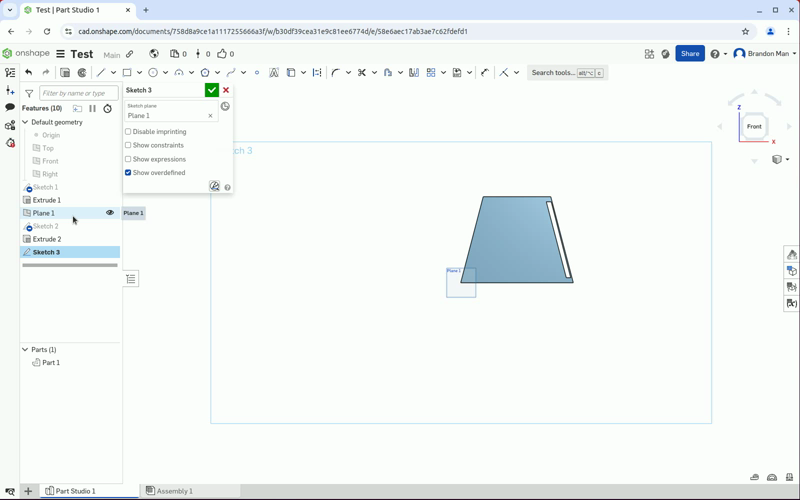
mouse_move(73, 352)
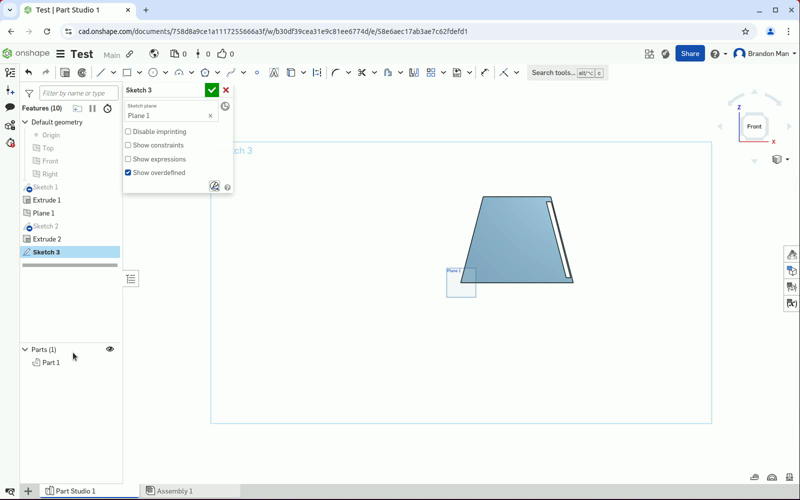
key(y)
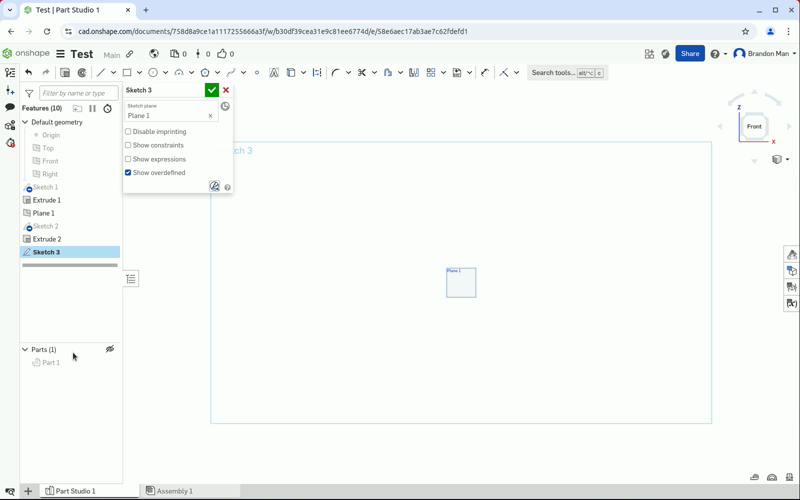
key(l)
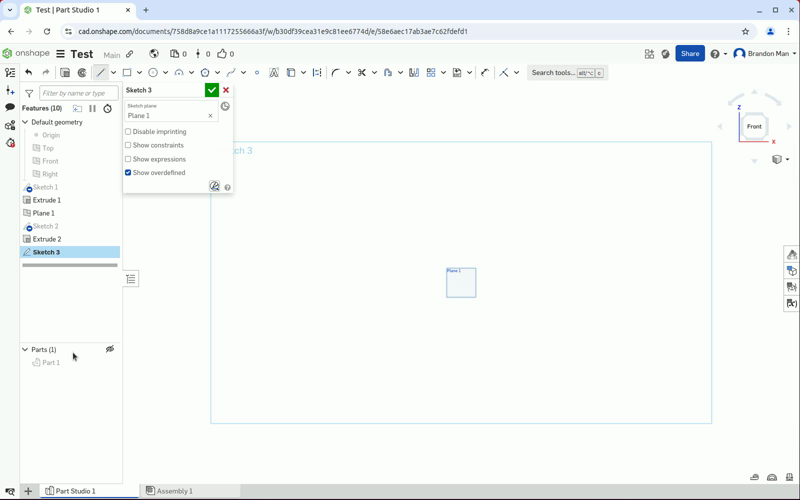
key_down(shift)
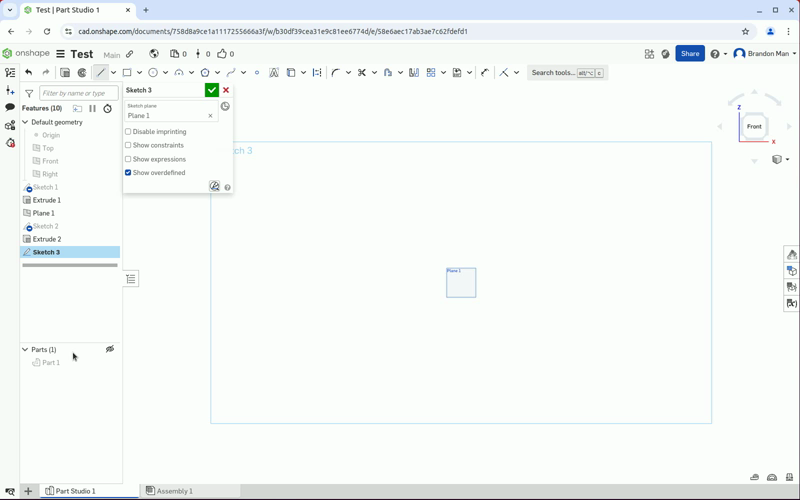
mouse_move(464, 276)
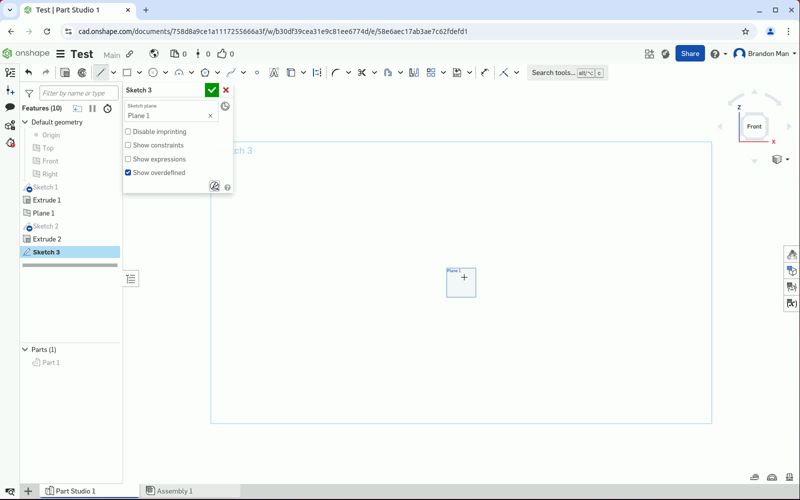
click(464, 276)
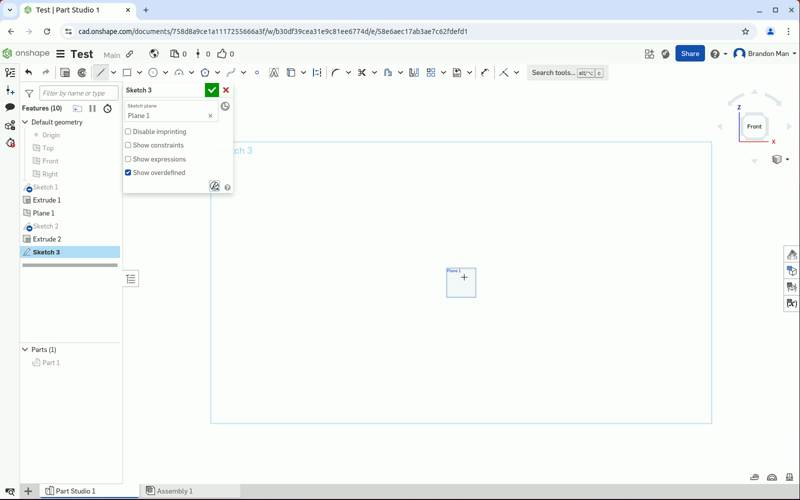
key_up(shift)
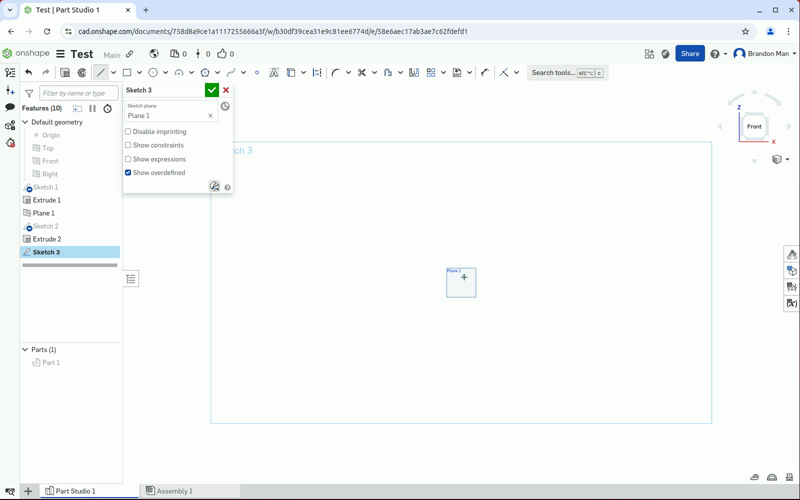
key_down(shift)
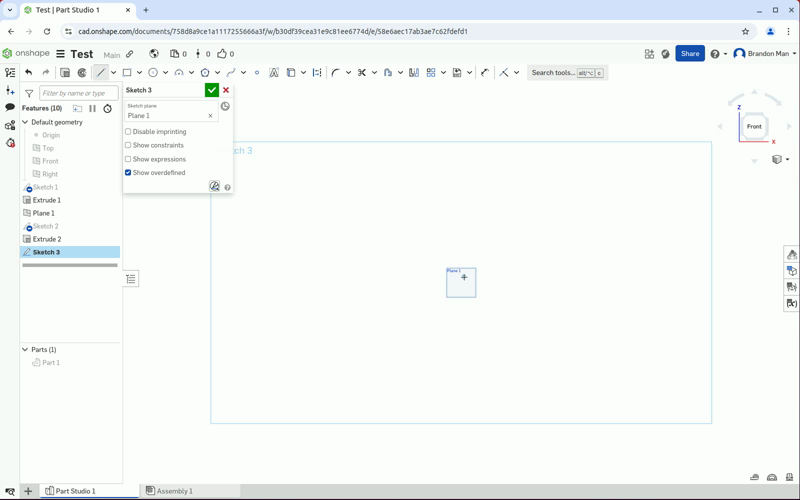
mouse_move(494, 276)
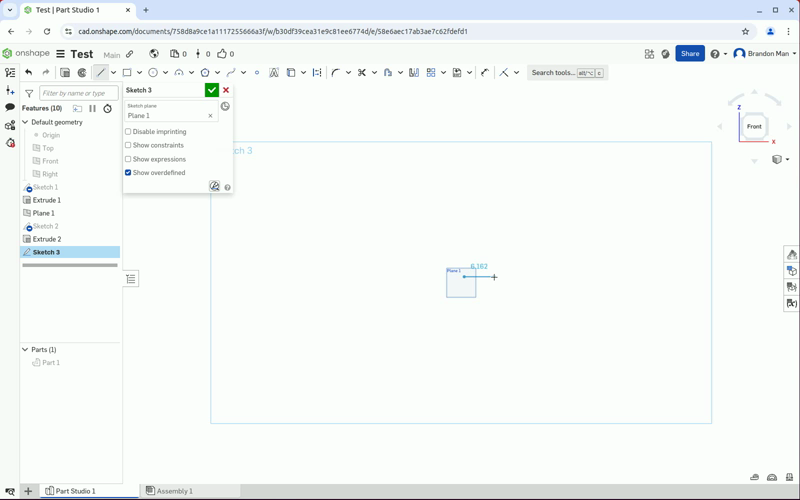
mouse_move(468, 276)
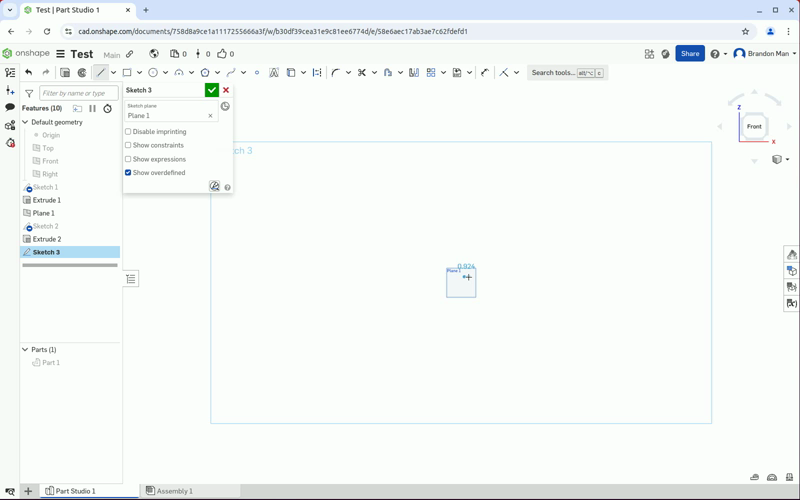
scroll(6)
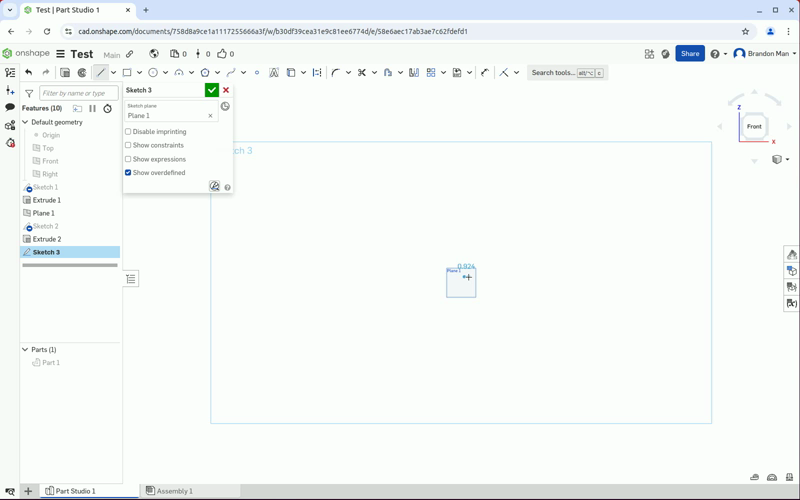
scroll(6)
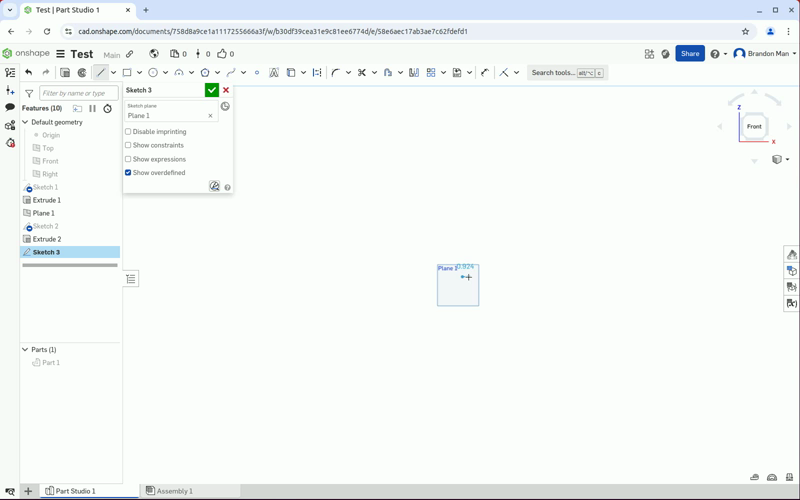
scroll(6)
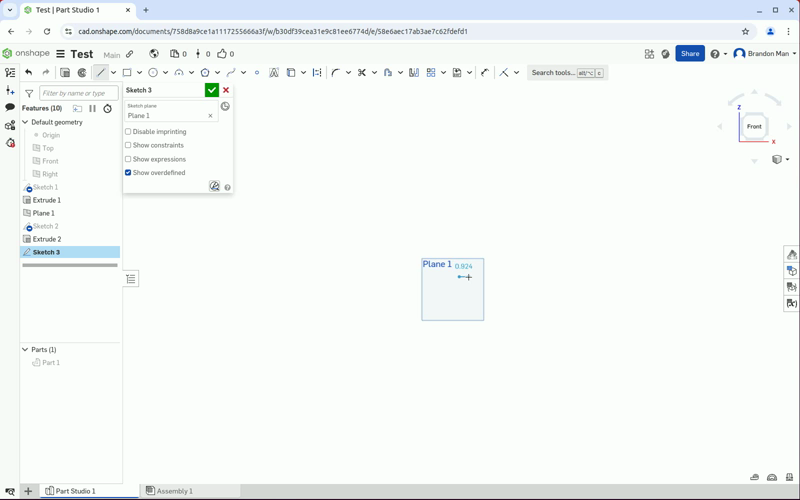
scroll(6)
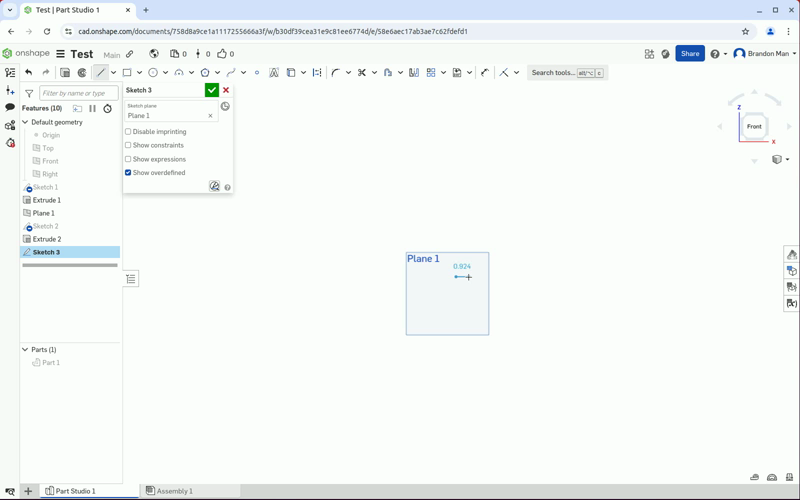
scroll(6)
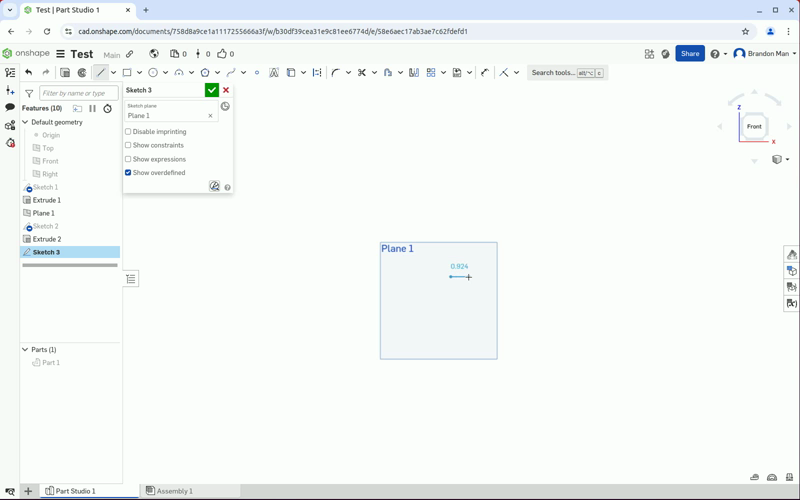
scroll(6)
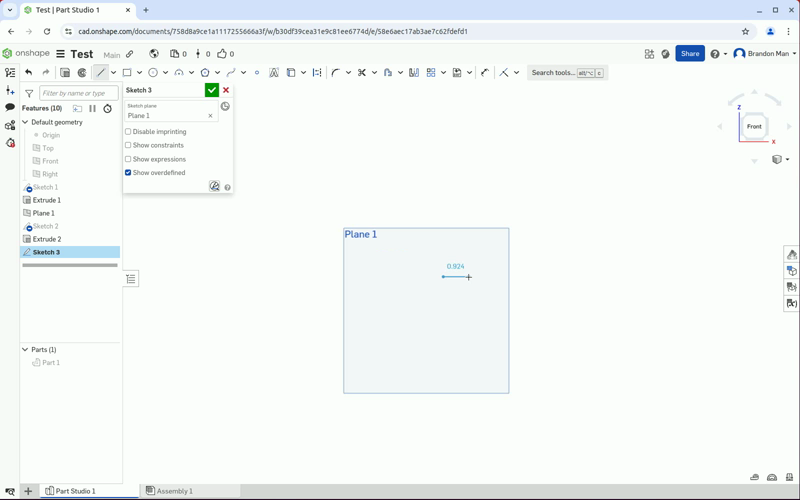
scroll(6)
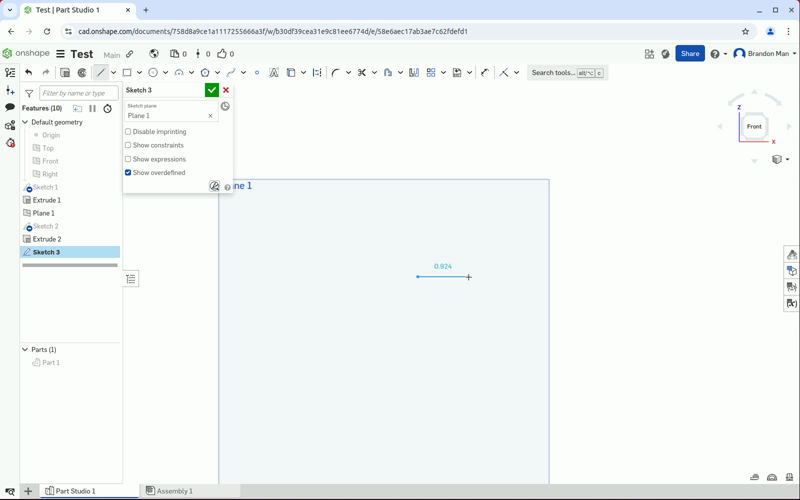
click(468, 276)
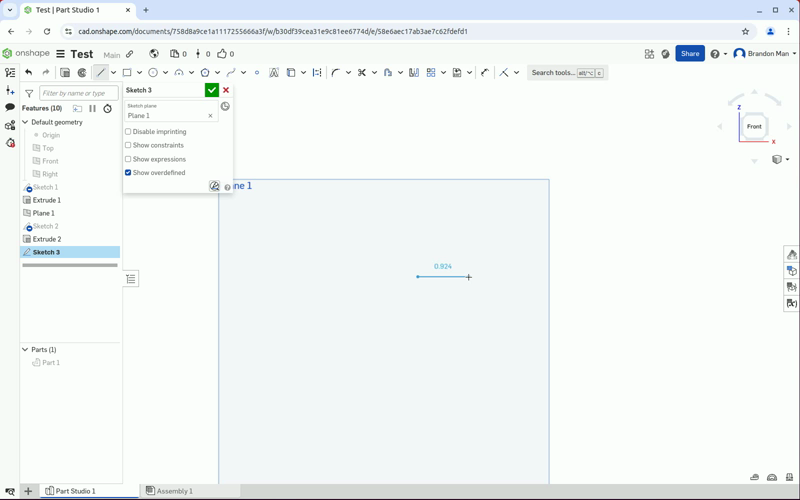
scroll(-6)
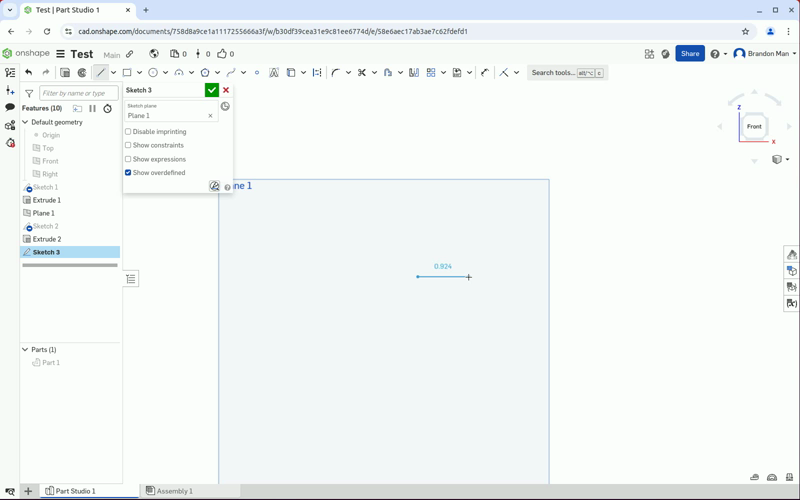
scroll(-6)
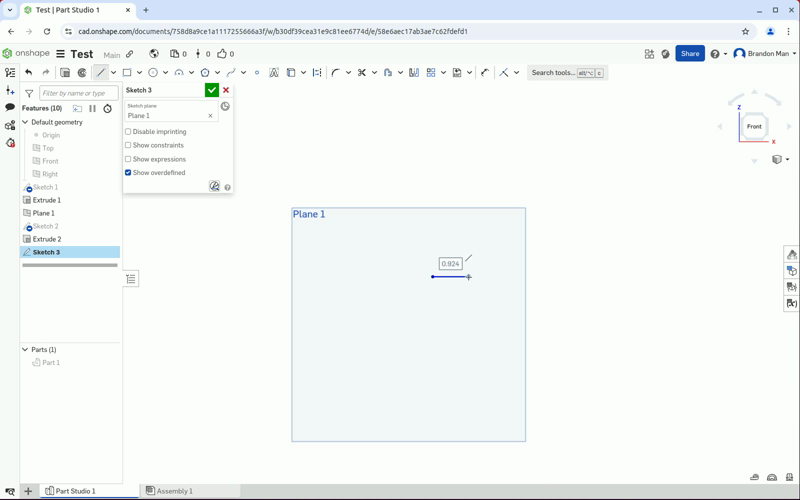
scroll(-6)
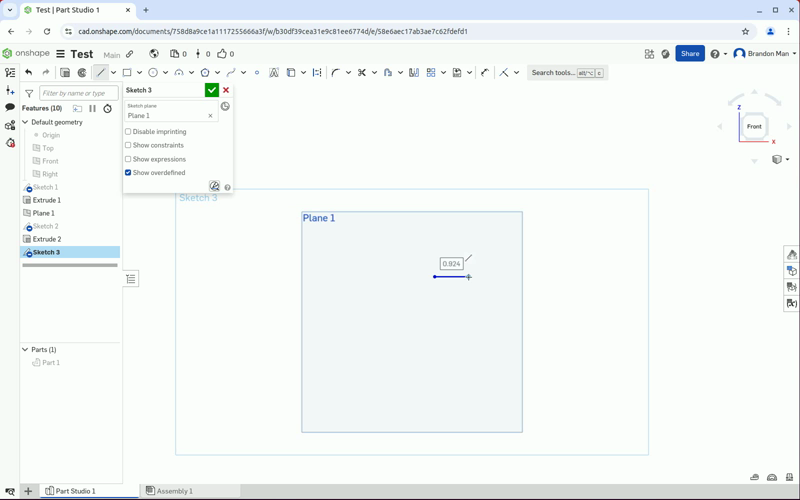
scroll(-6)
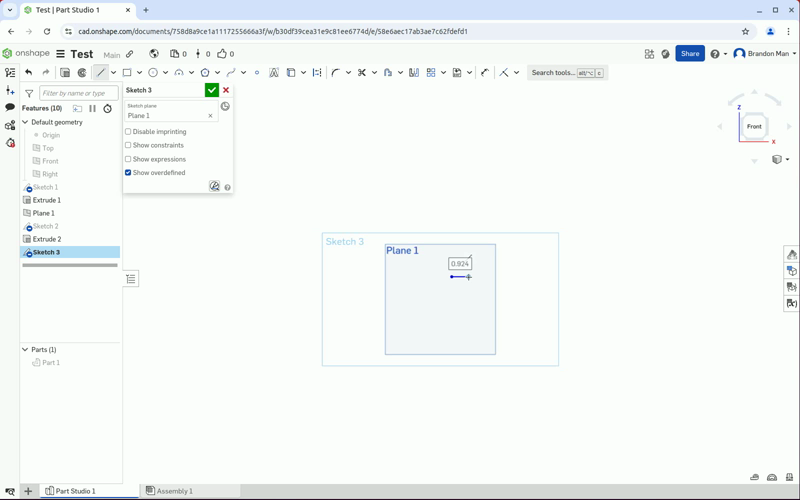
scroll(-6)
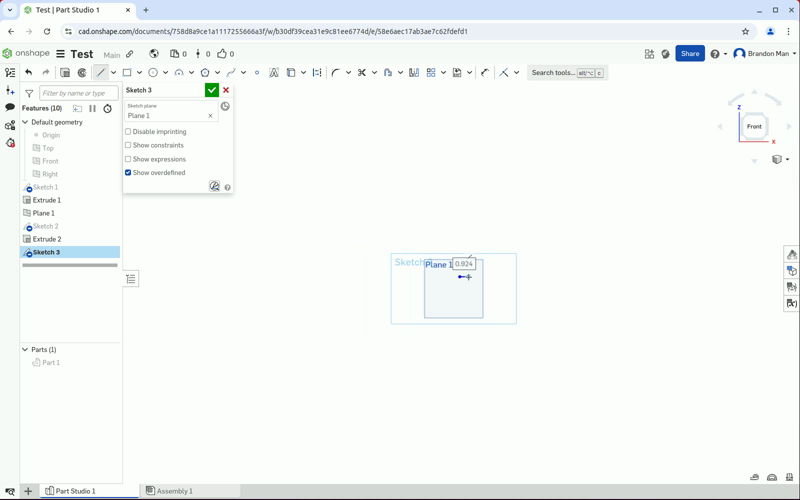
scroll(-6)
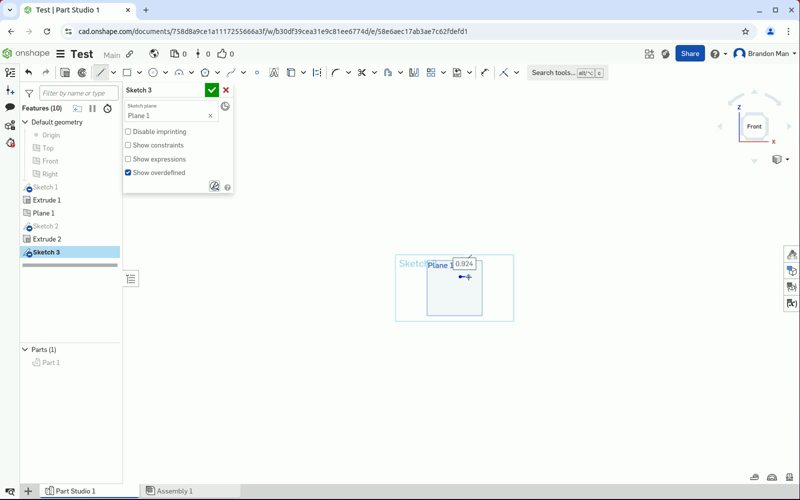
scroll(-6)
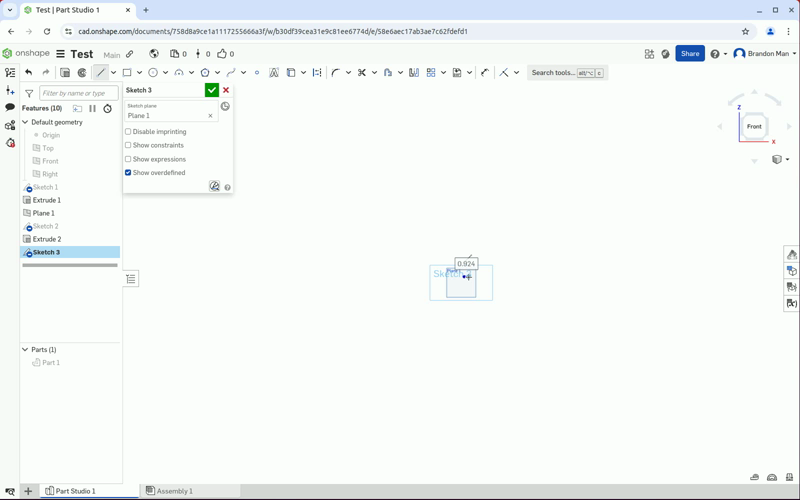
key_up(shift)
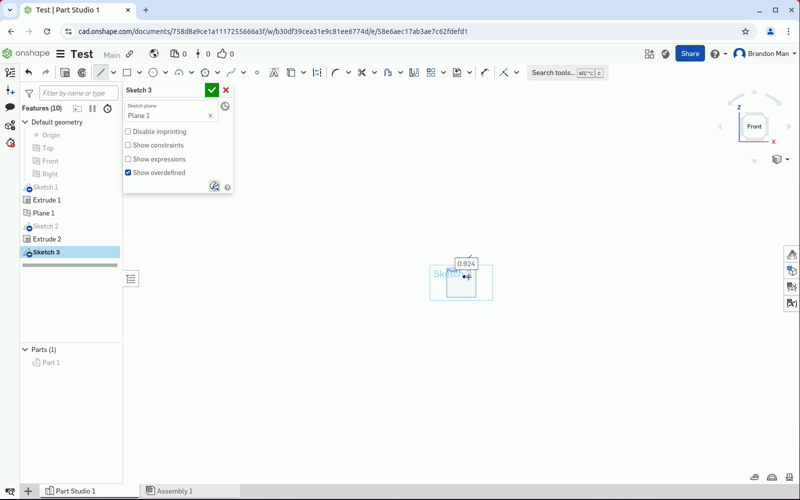
key_down(shift)
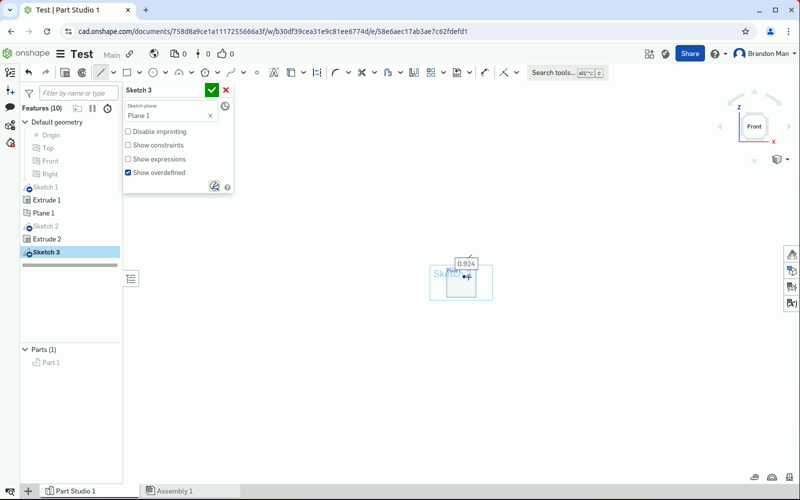
mouse_move(488, 201)
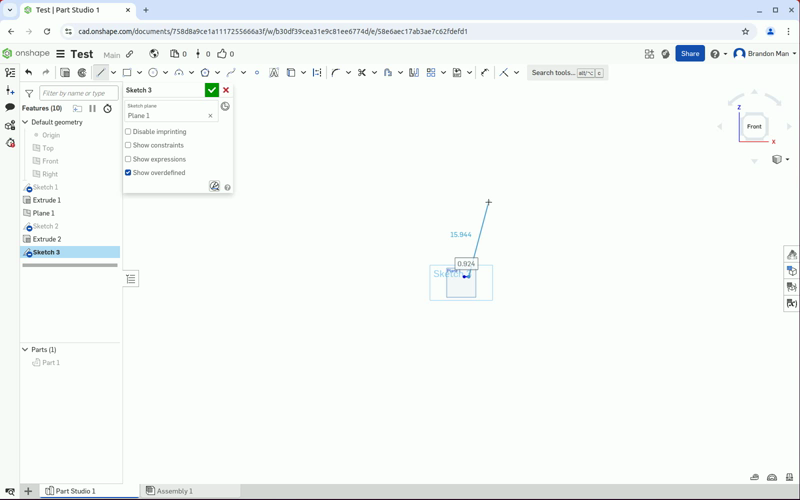
click(488, 201)
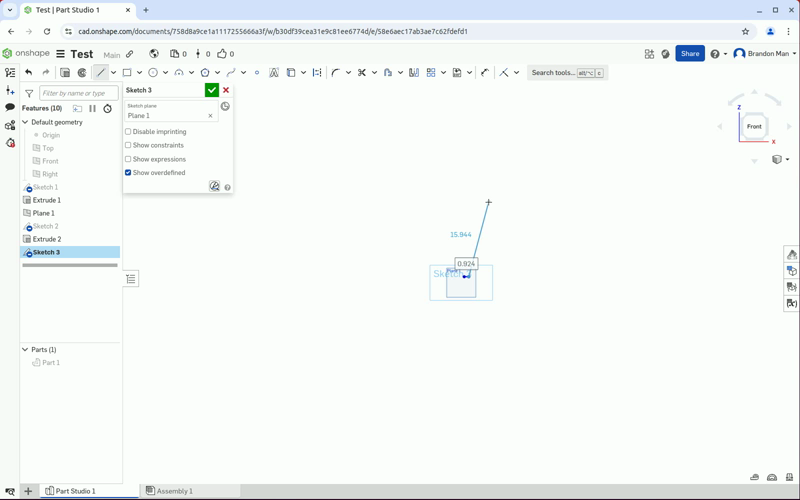
key_up(shift)
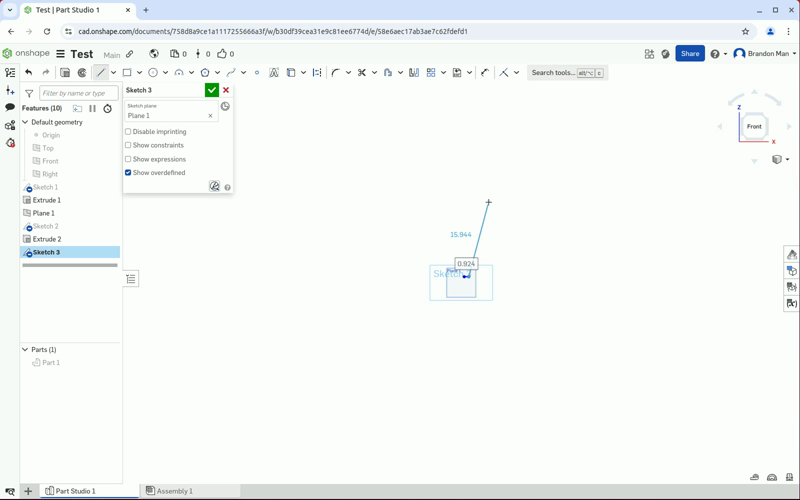
key_down(shift)
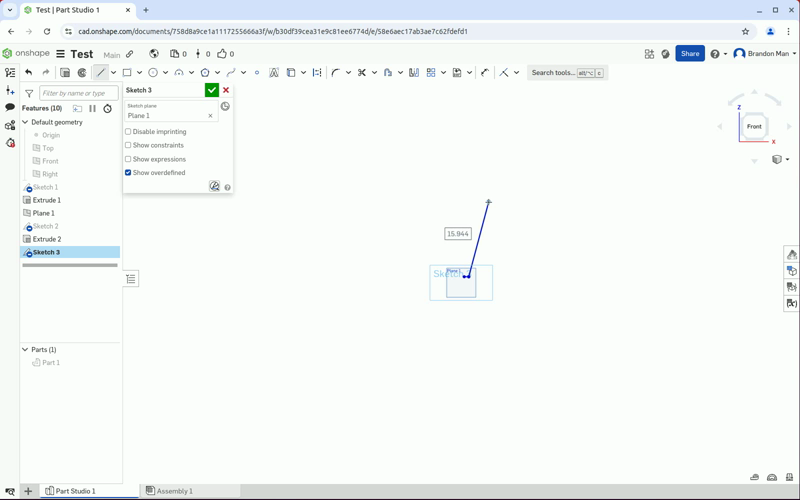
mouse_move(518, 201)
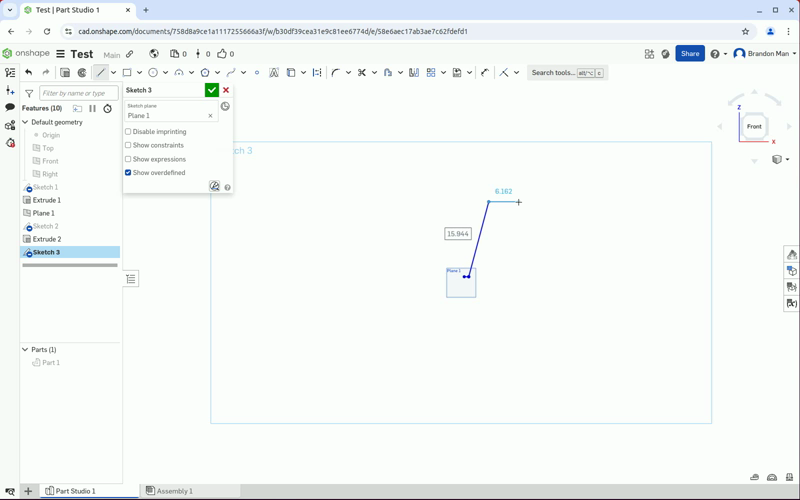
mouse_move(484, 201)
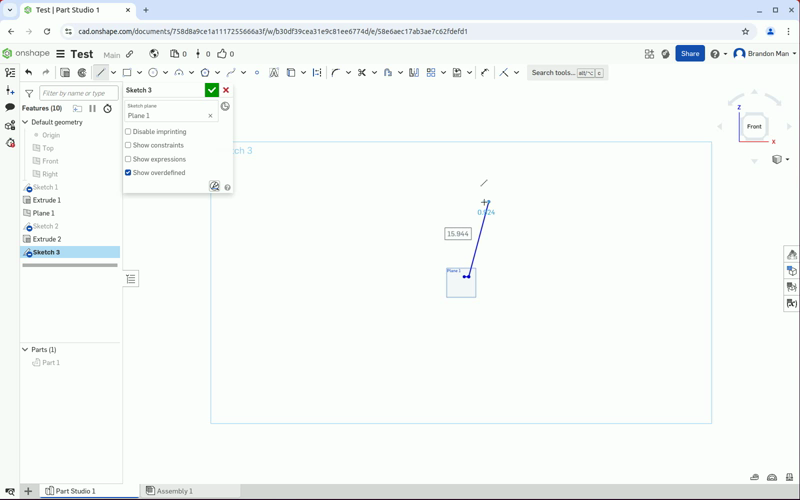
scroll(6)
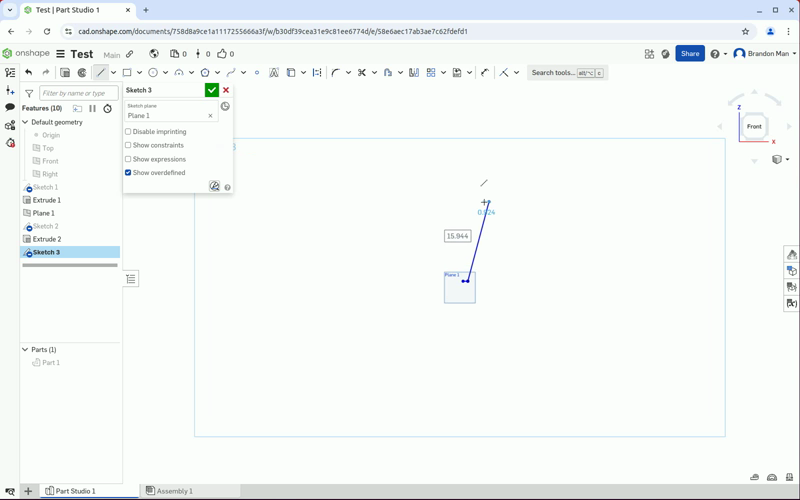
scroll(6)
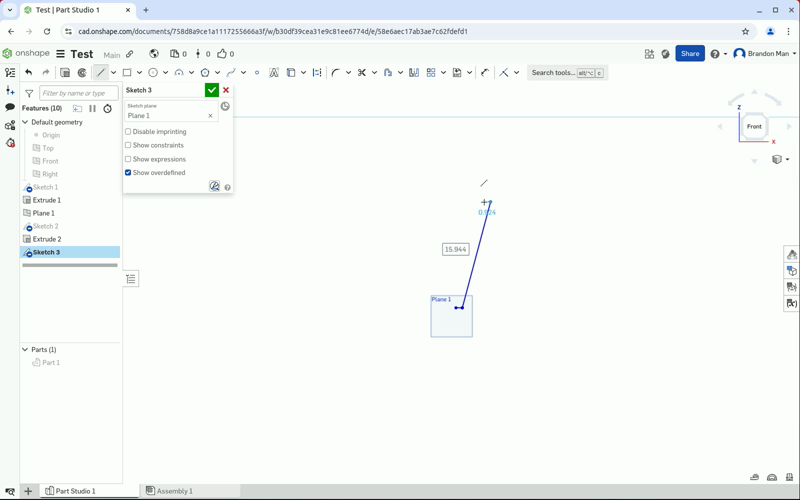
scroll(6)
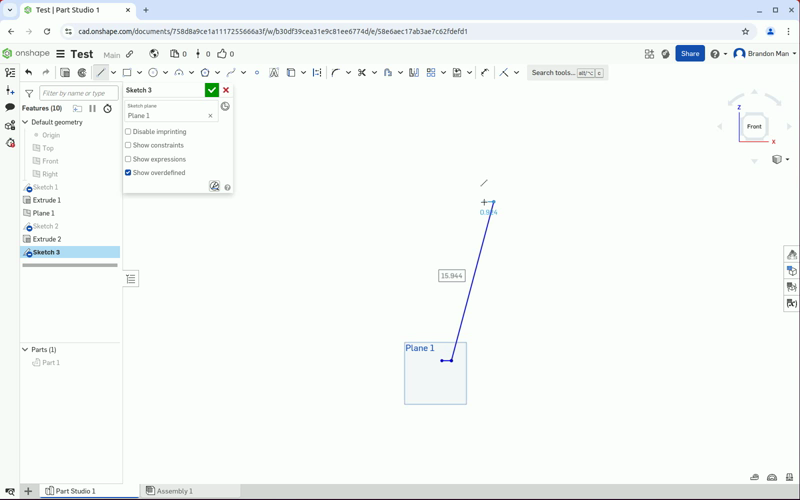
scroll(6)
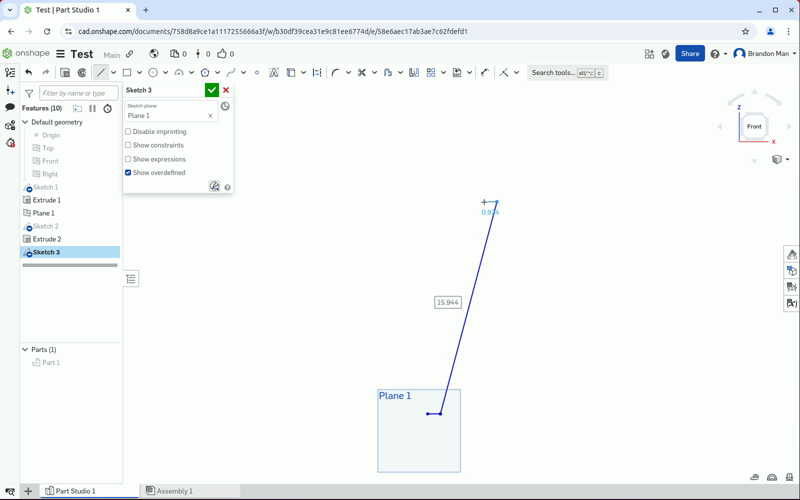
scroll(6)
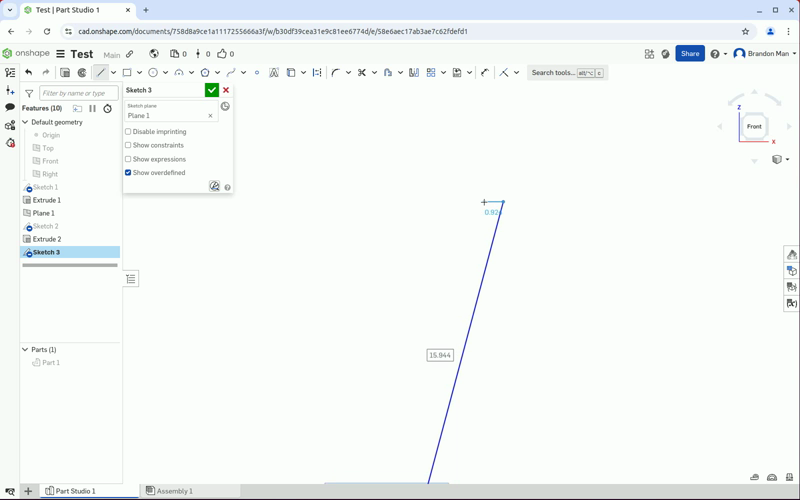
scroll(6)
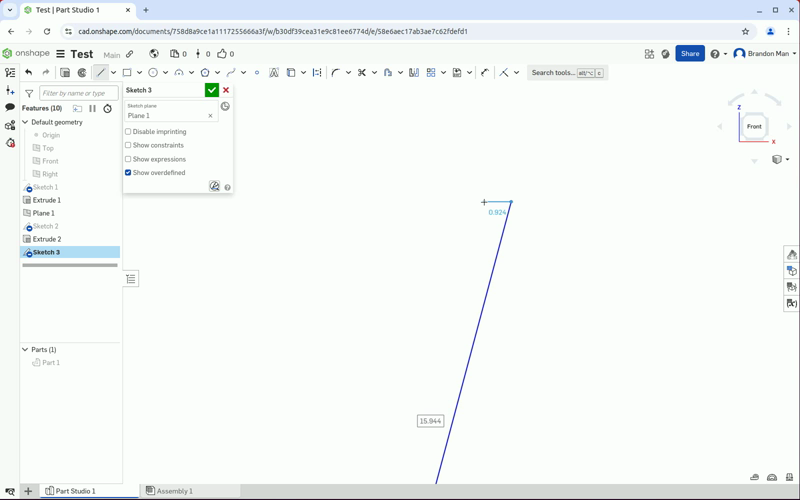
scroll(6)
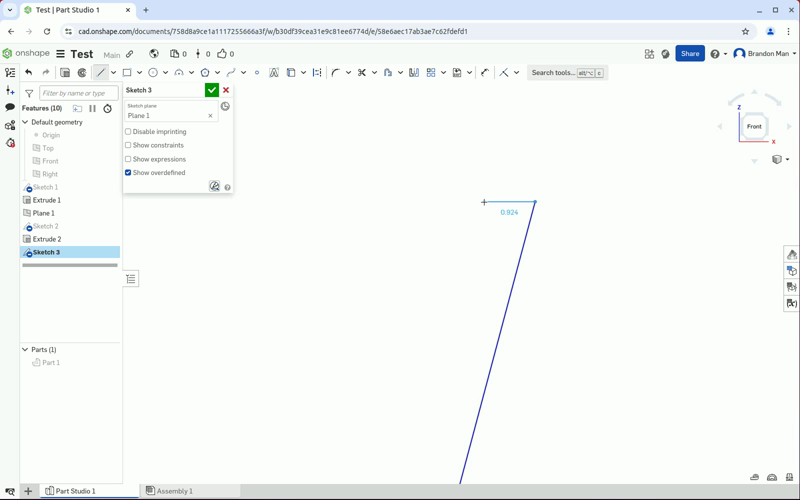
click(484, 201)
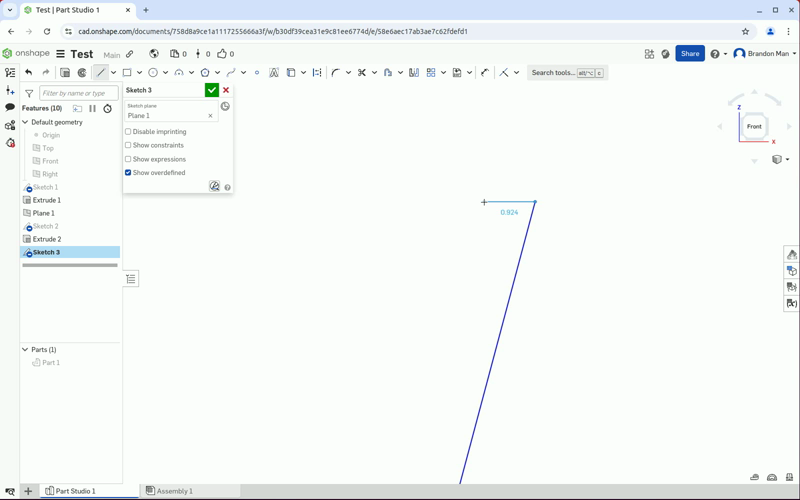
scroll(-6)
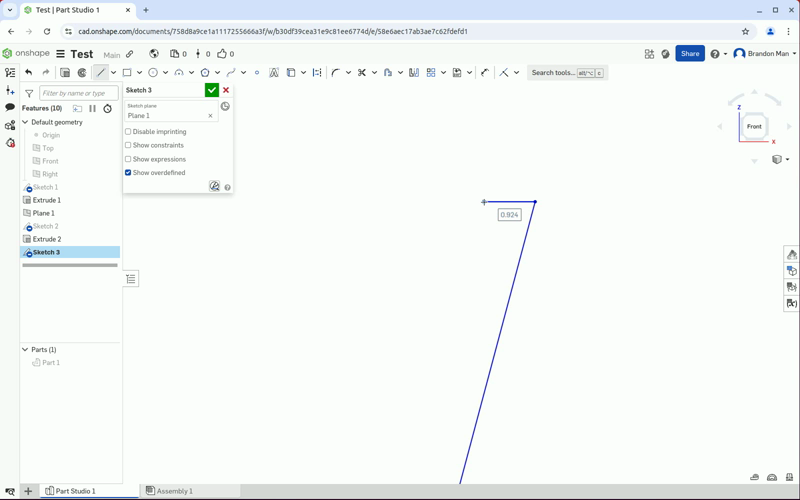
scroll(-6)
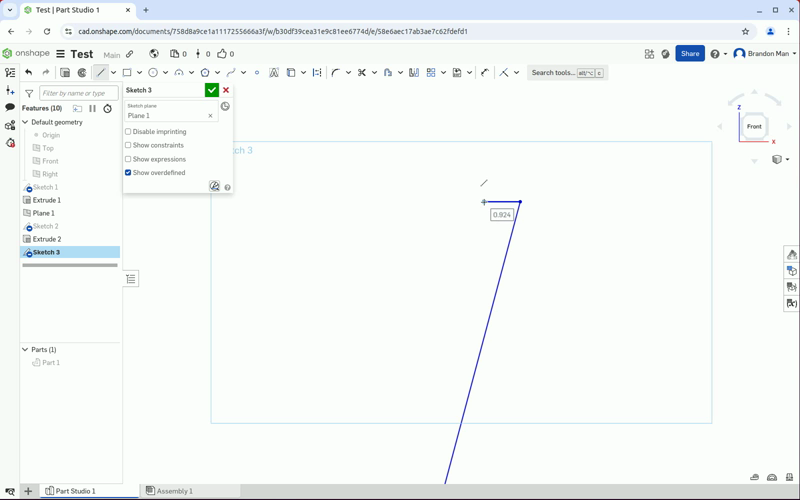
scroll(-6)
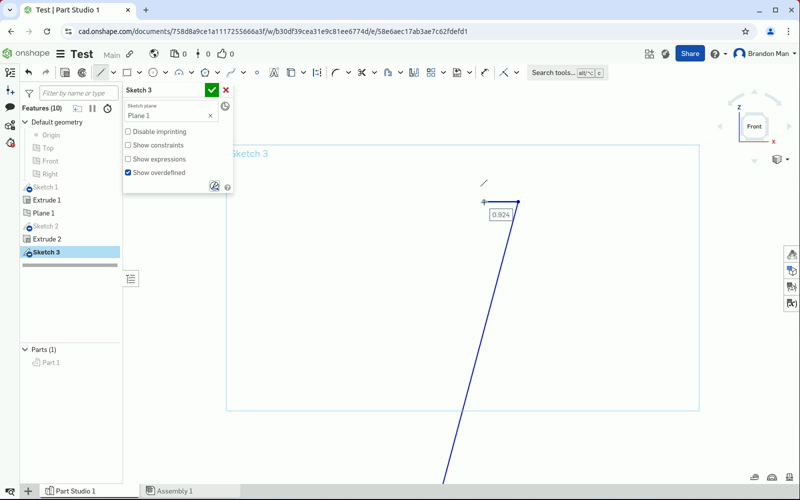
scroll(-6)
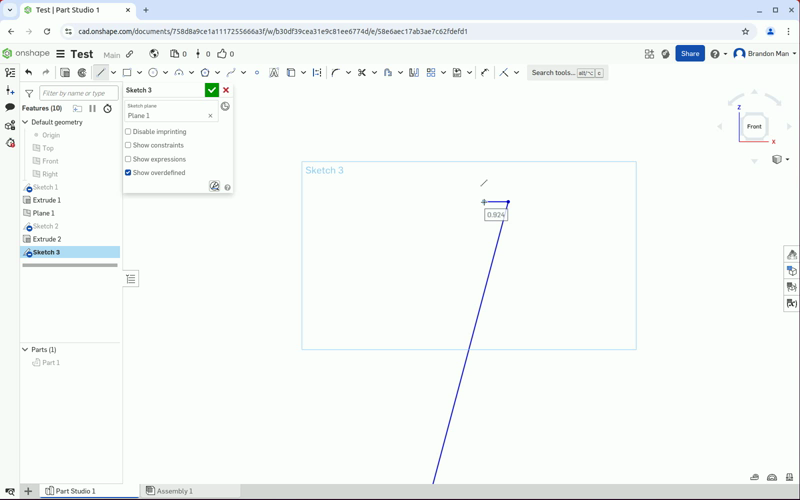
scroll(-6)
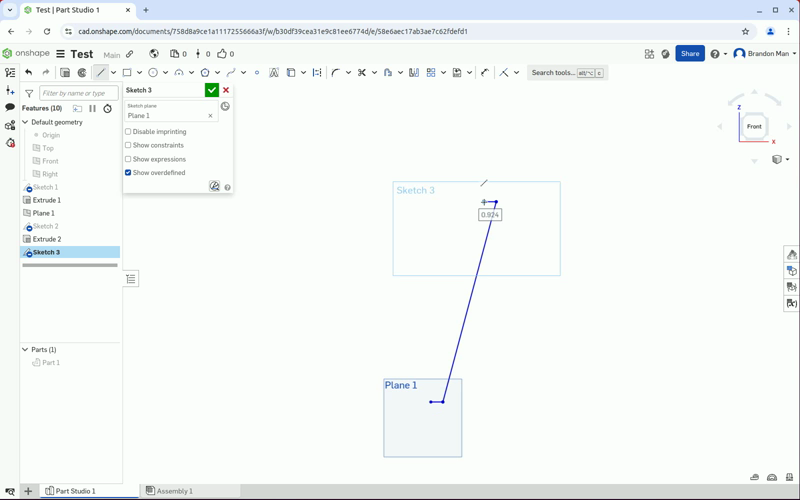
scroll(-6)
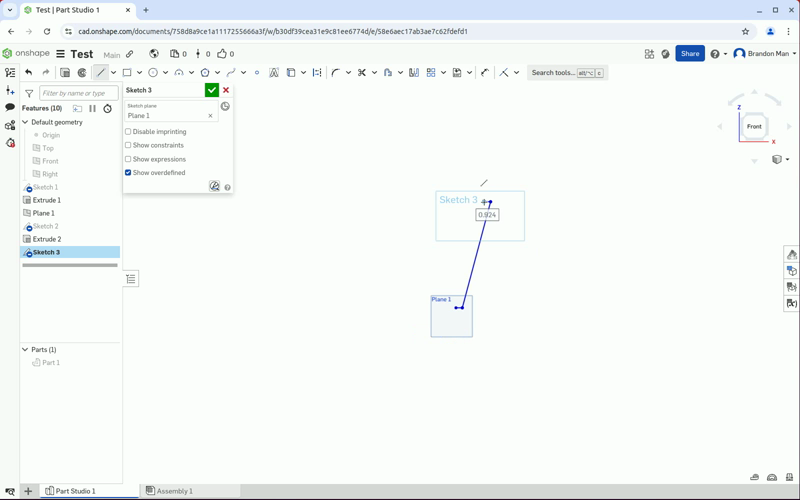
scroll(-6)
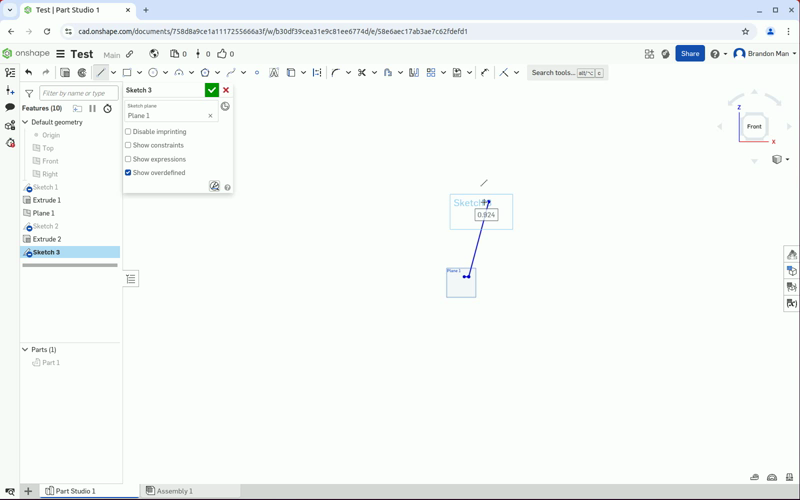
key_up(shift)
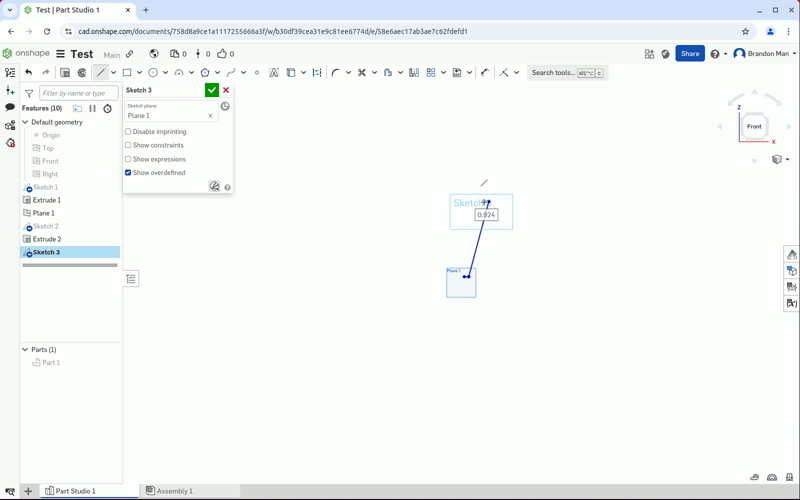
key_down(shift)
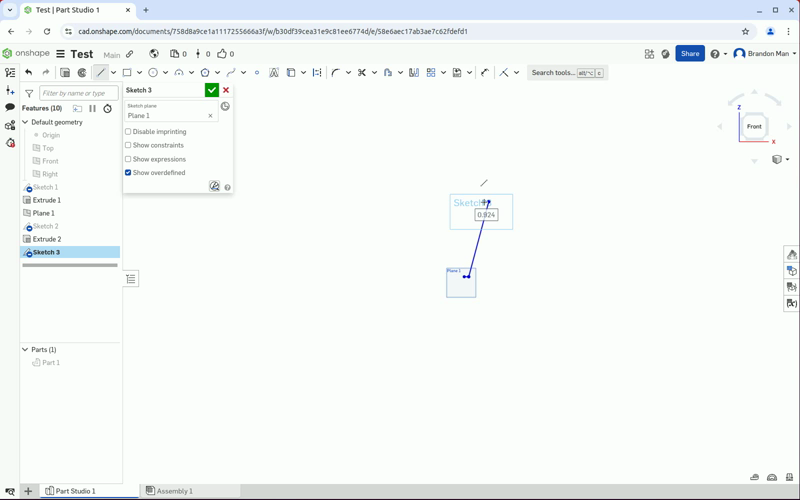
mouse_move(464, 276)
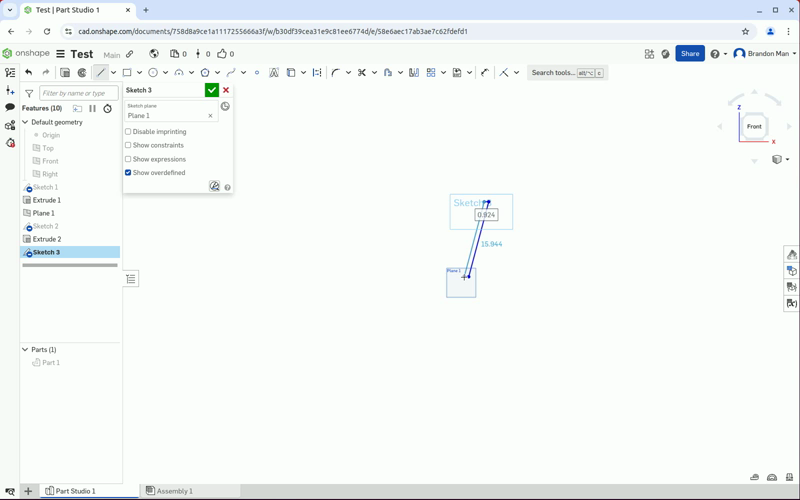
key_up(shift)
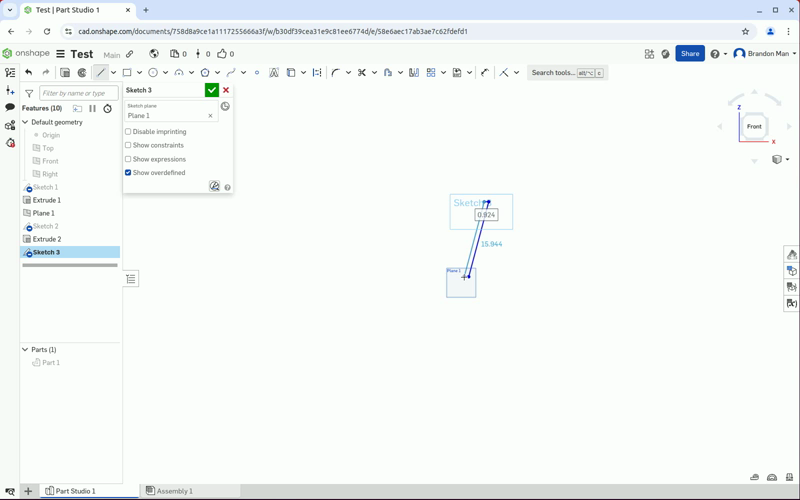
click(464, 276)
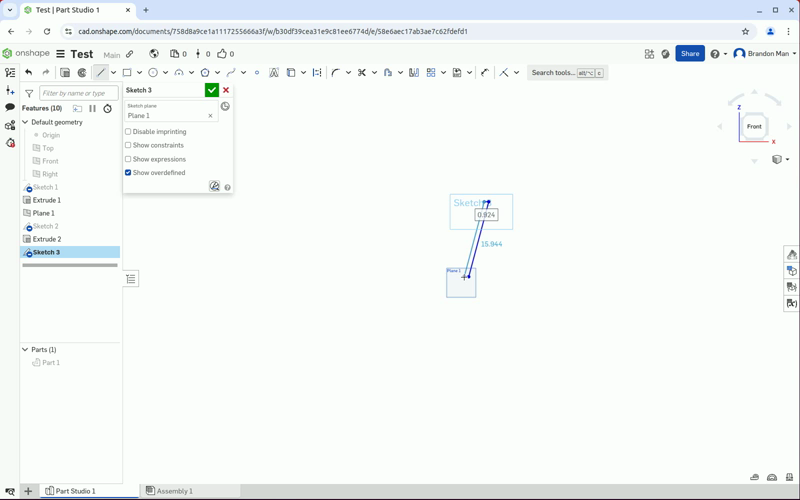
key(esc)
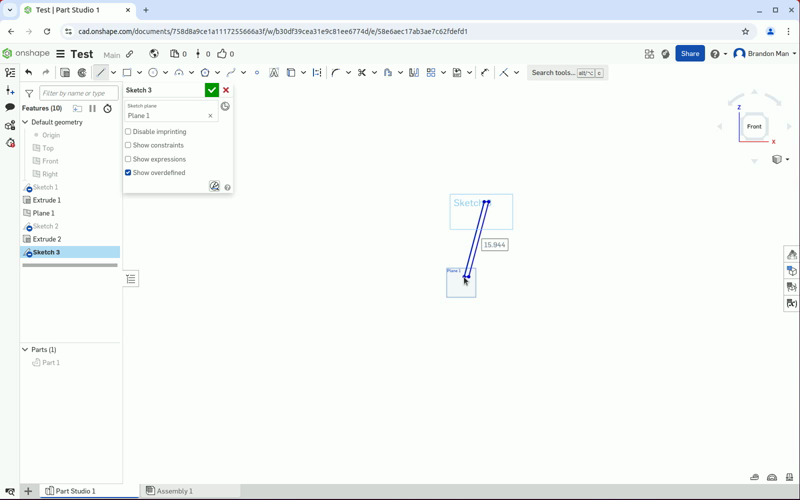
mouse_move(475, 234)
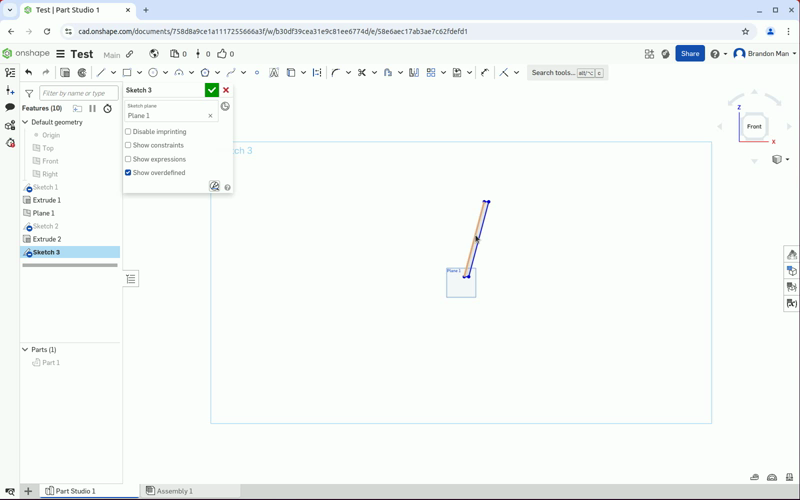
scroll(6)
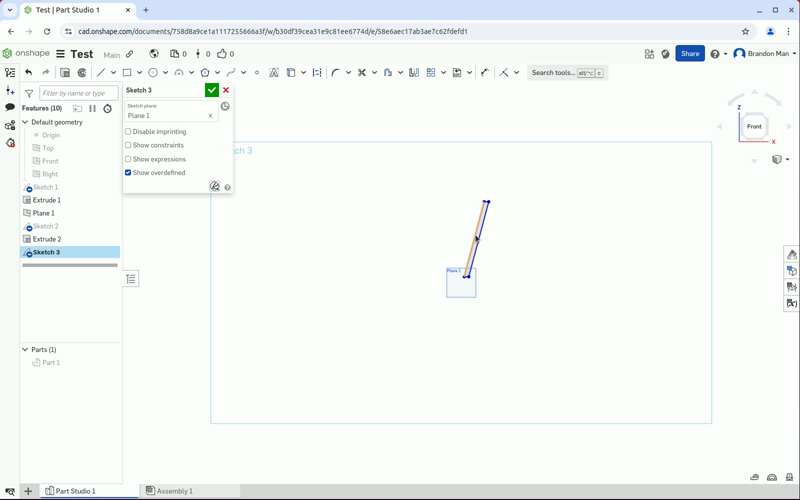
scroll(6)
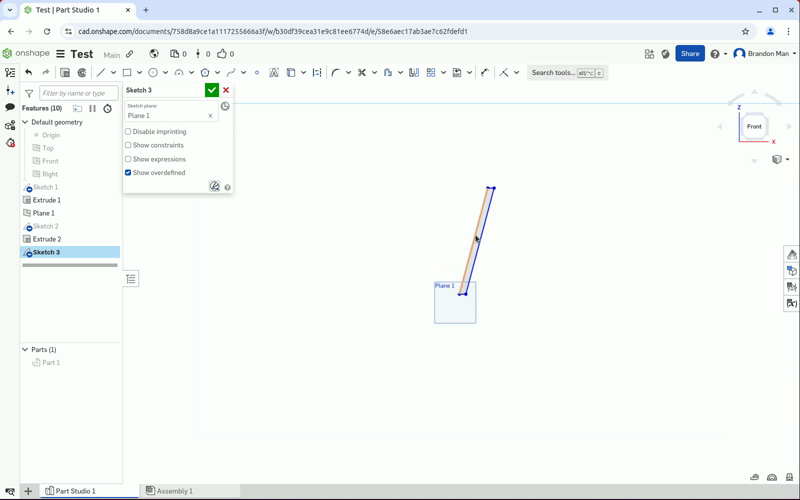
scroll(6)
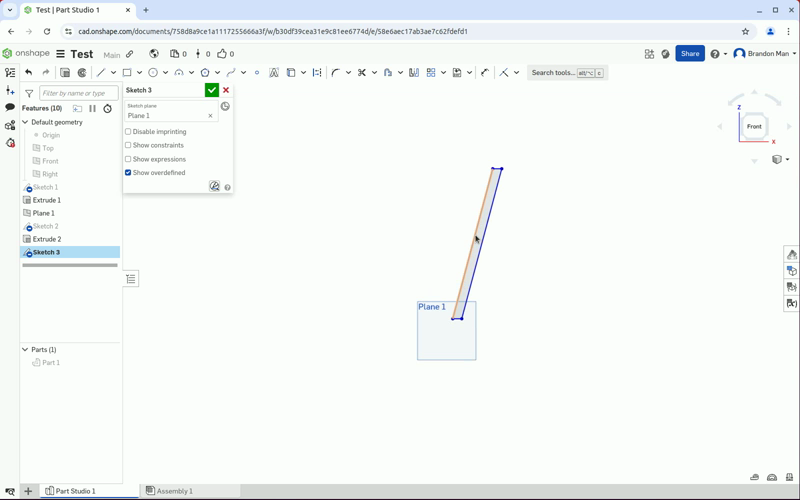
scroll(6)
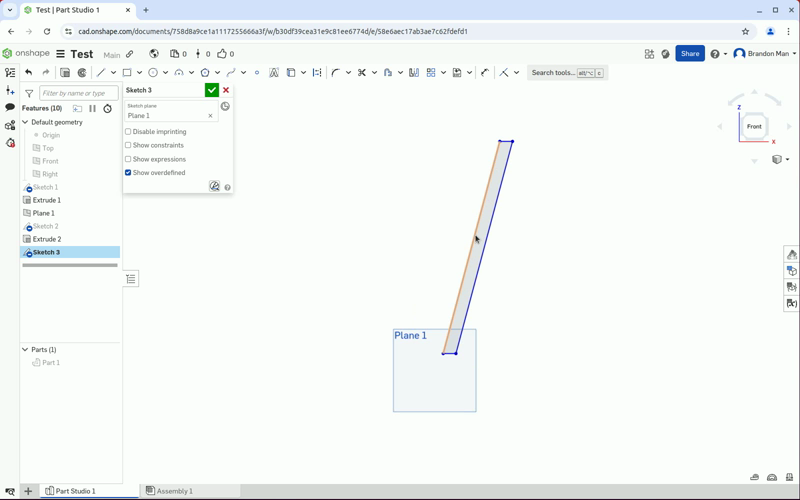
scroll(6)
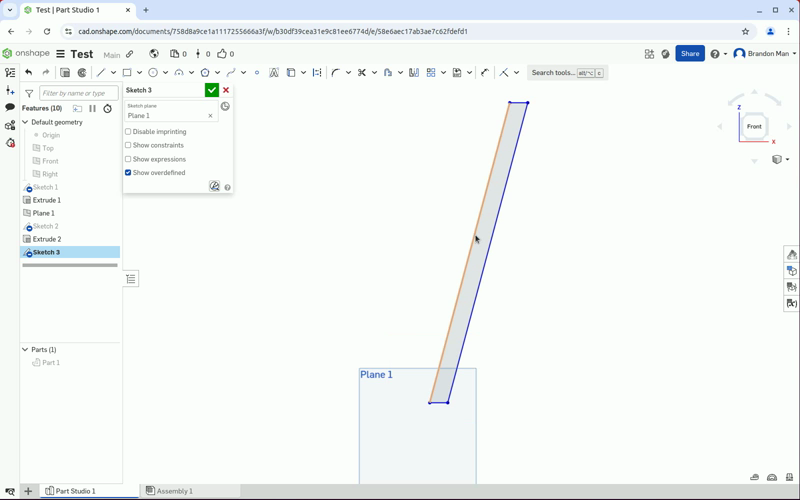
scroll(6)
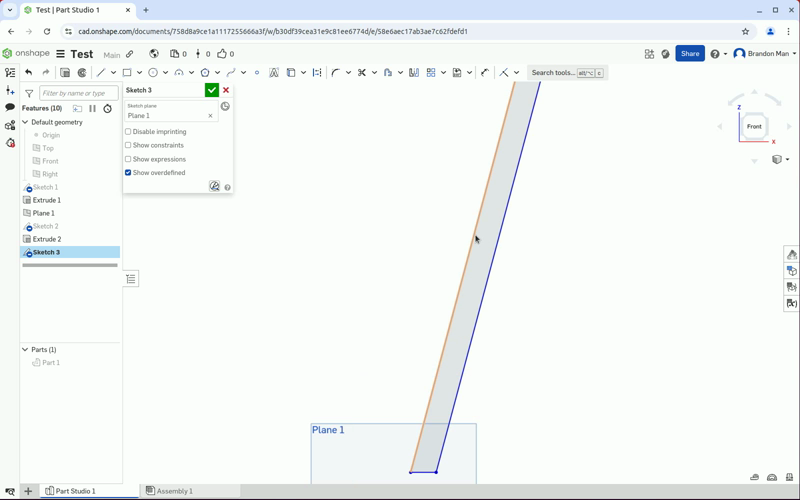
scroll(6)
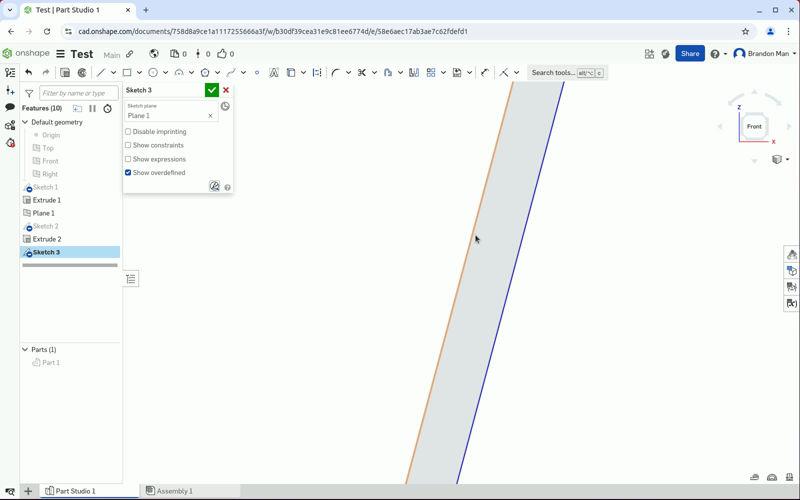
click(475, 234)
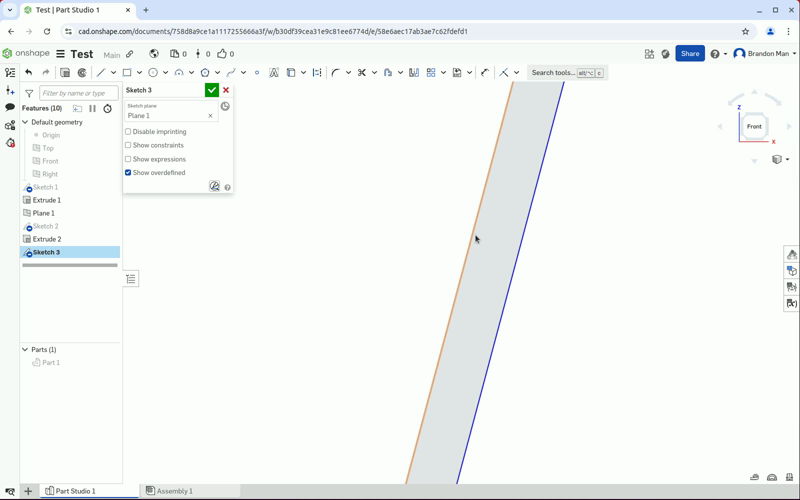
scroll(-6)
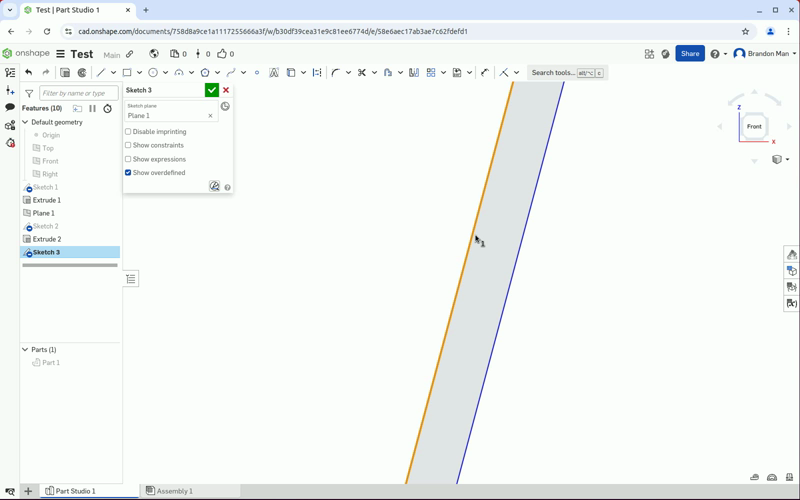
scroll(-6)
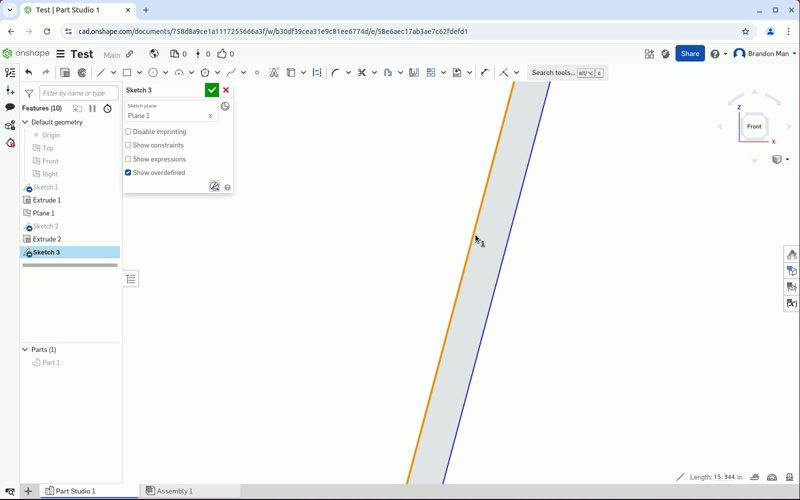
scroll(-6)
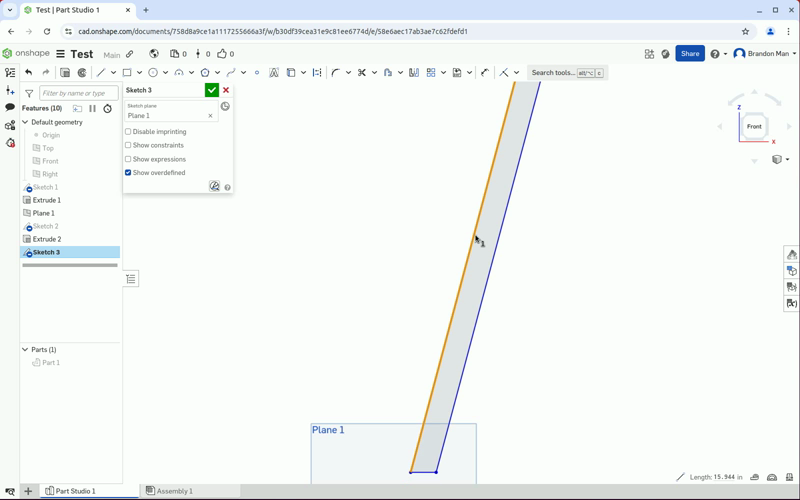
scroll(-6)
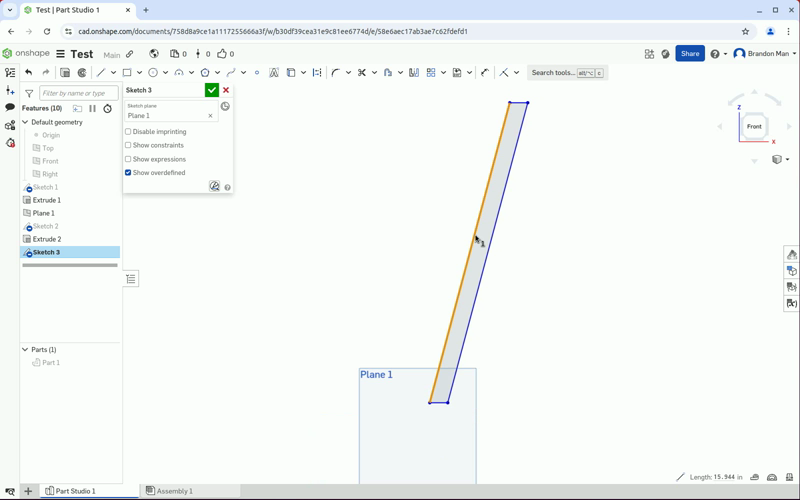
scroll(-6)
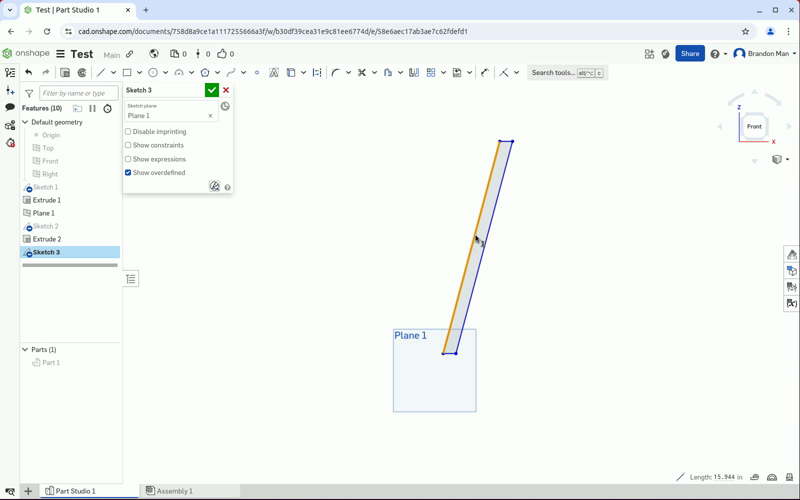
scroll(-6)
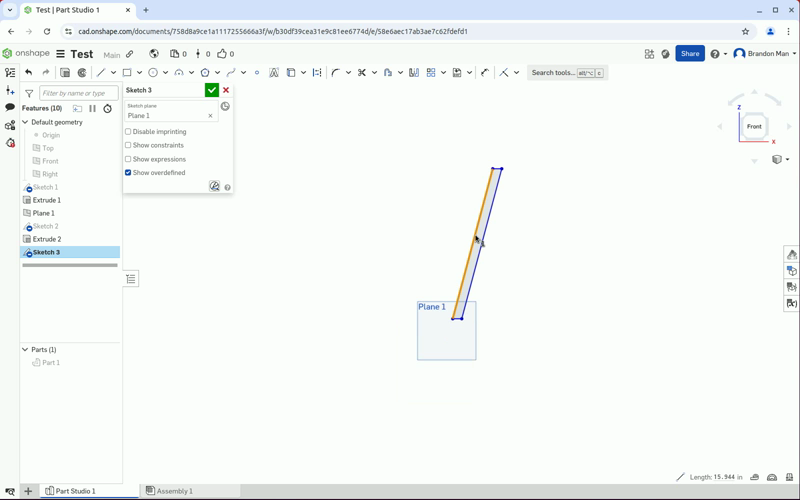
scroll(-6)
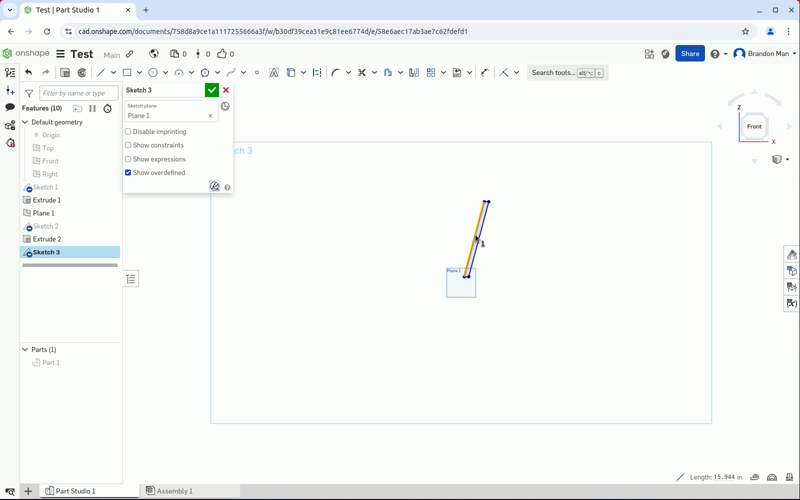
mouse_move(73, 352)
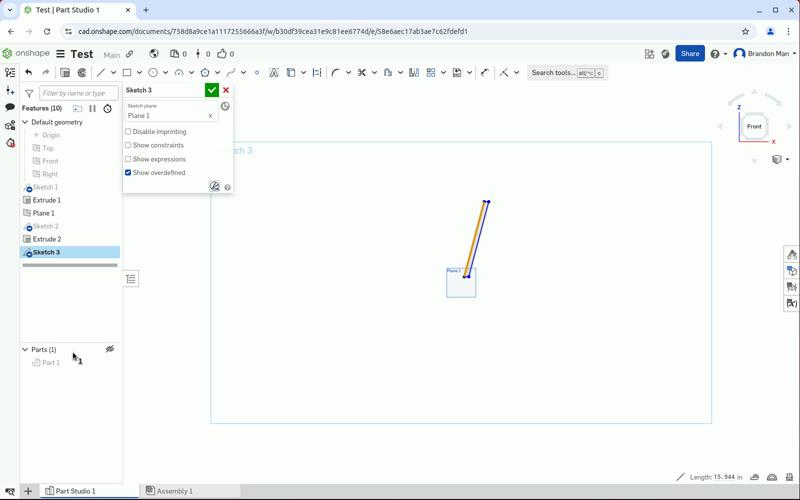
key(shift+y)
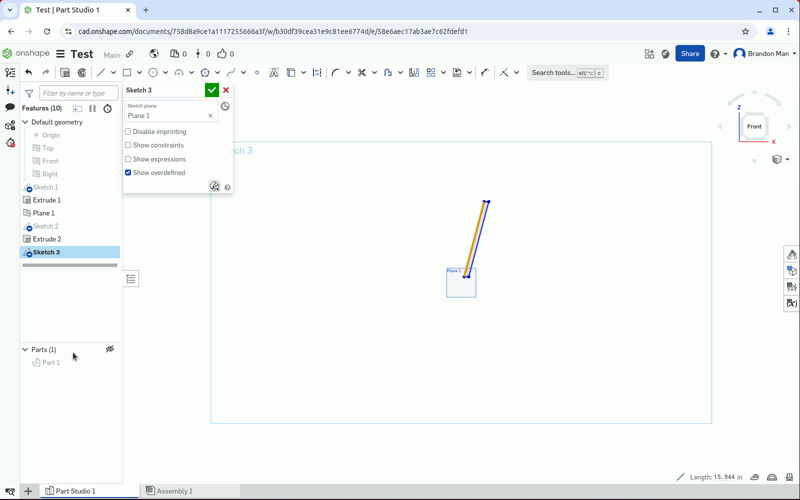
key(shift+e)
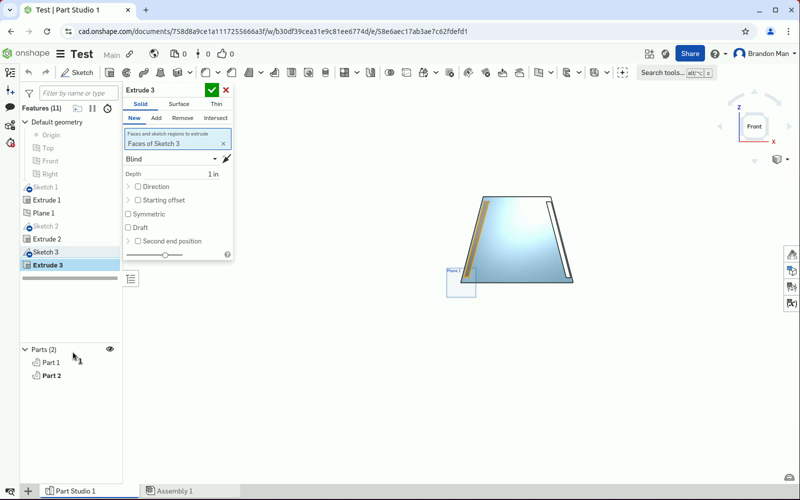
mouse_move(143, 106)
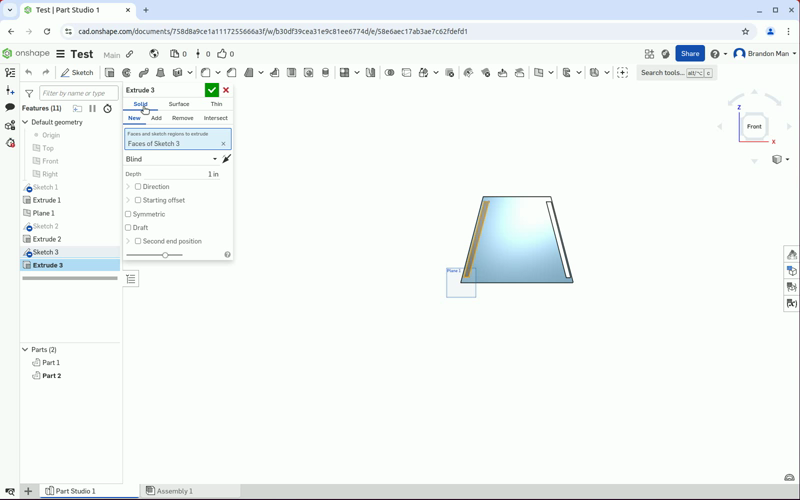
click(143, 106)
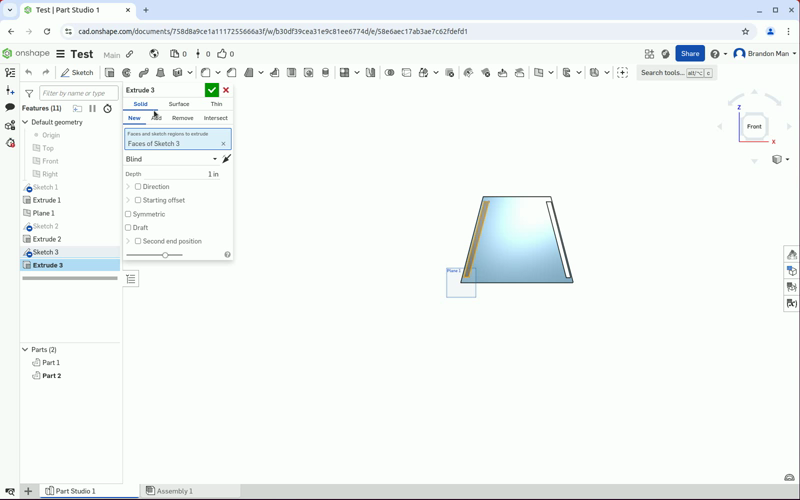
mouse_move(186, 120)
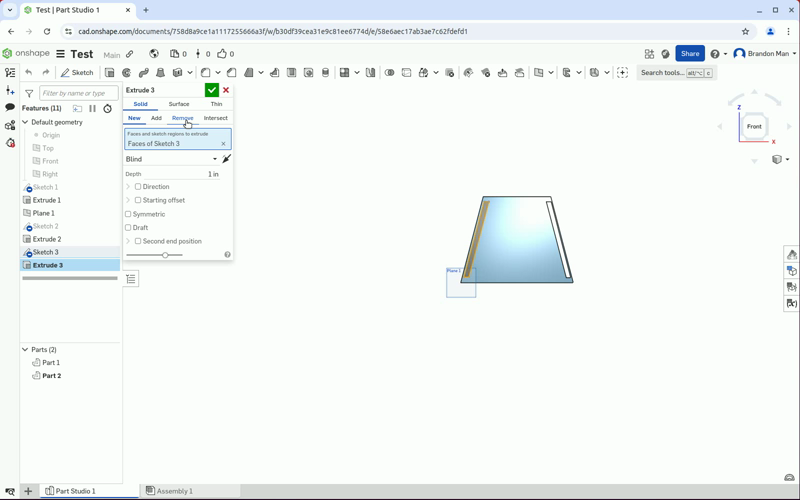
click(186, 120)
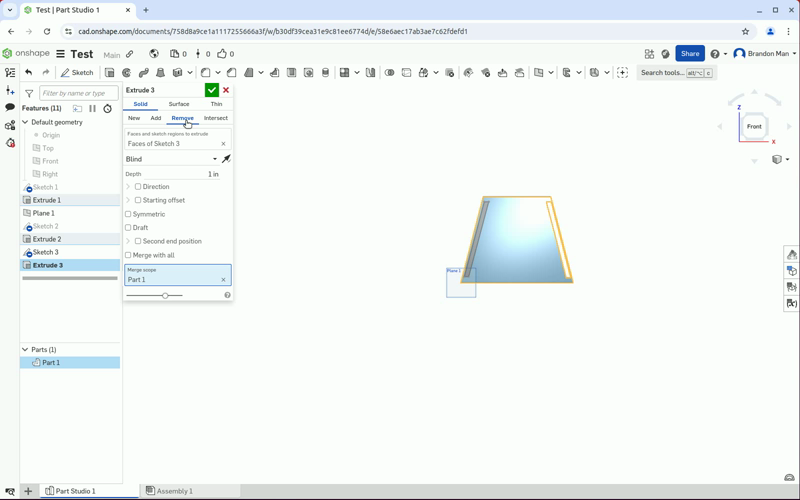
key(tab, 4)
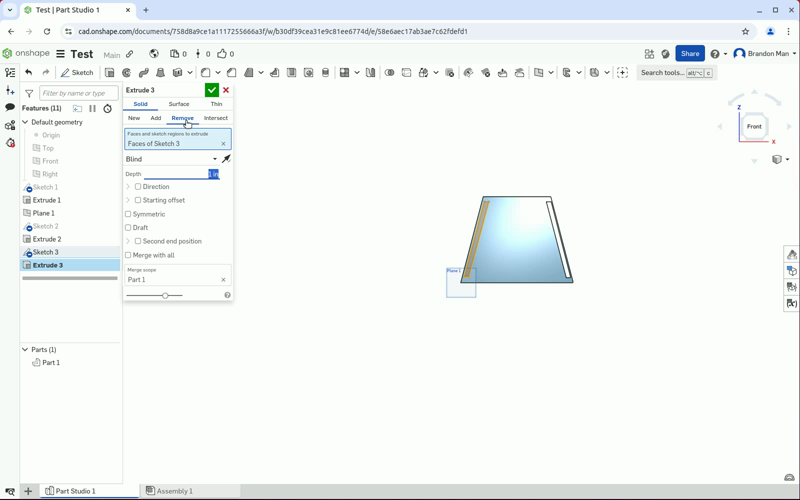
text(4.333)
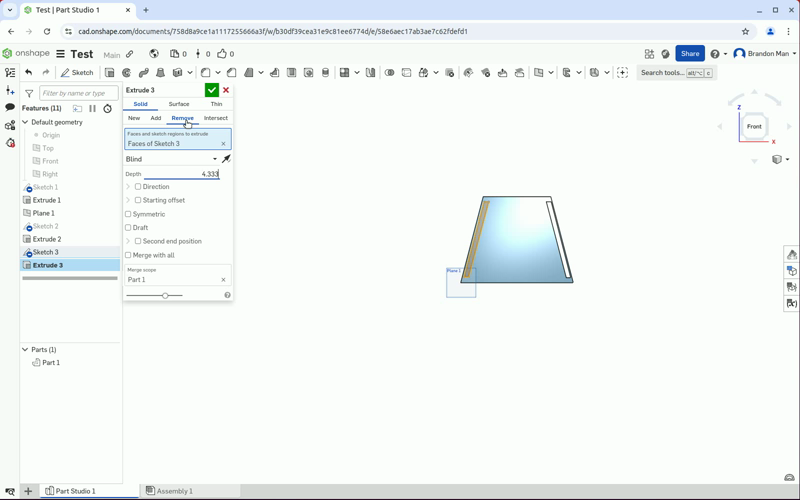
key(tab, 6)
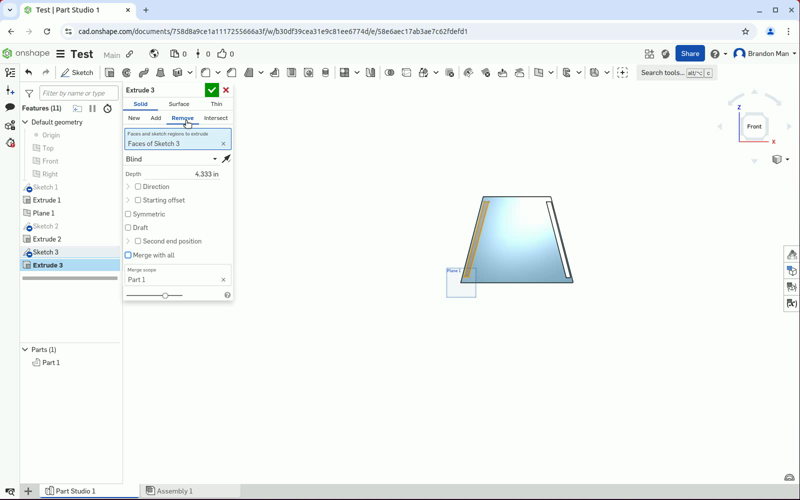
key(space)
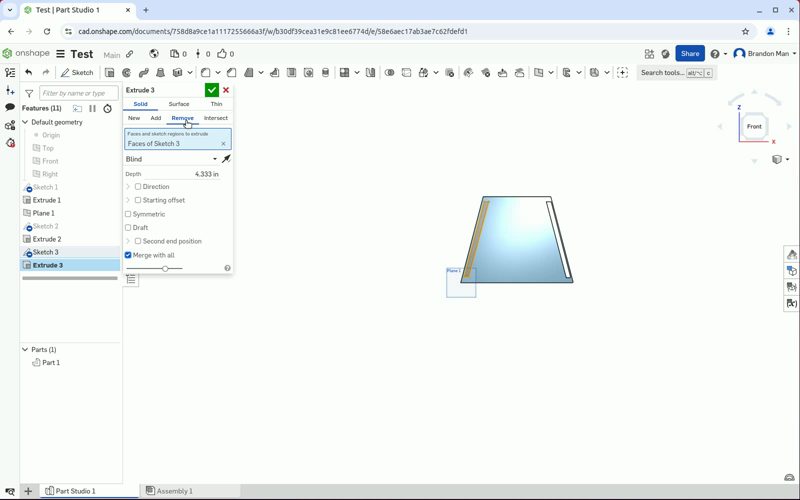
key(enter)
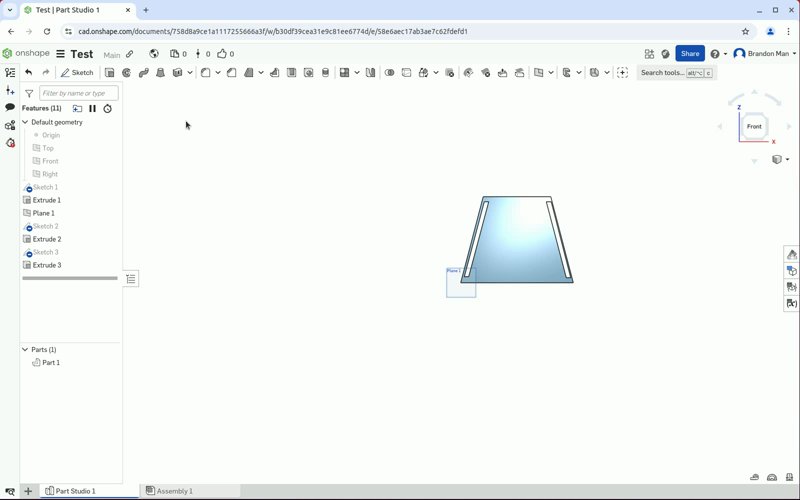
key(shift+h)
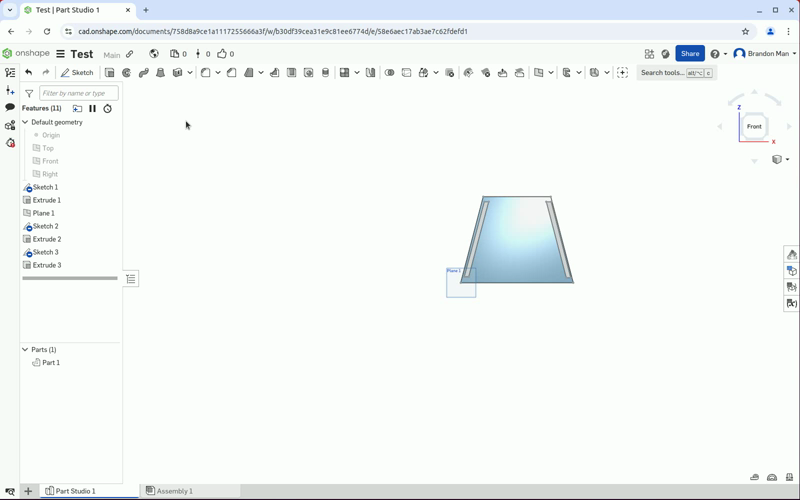
key(shift+h)
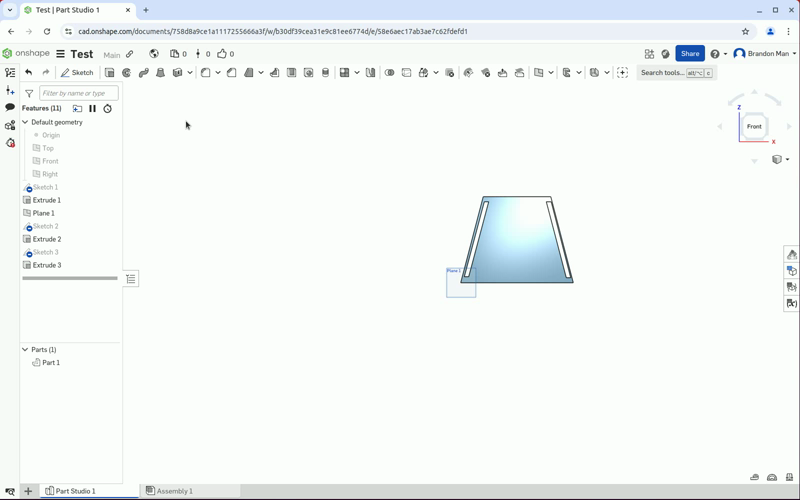
mouse_move(73, 189)
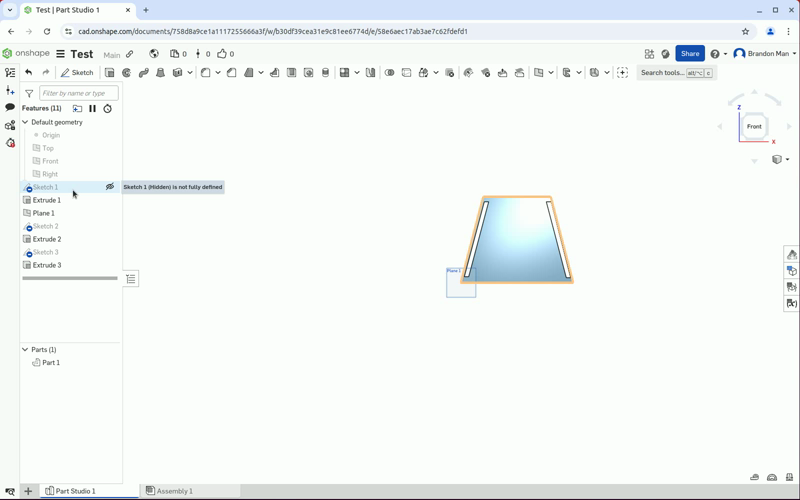
click(73, 189)
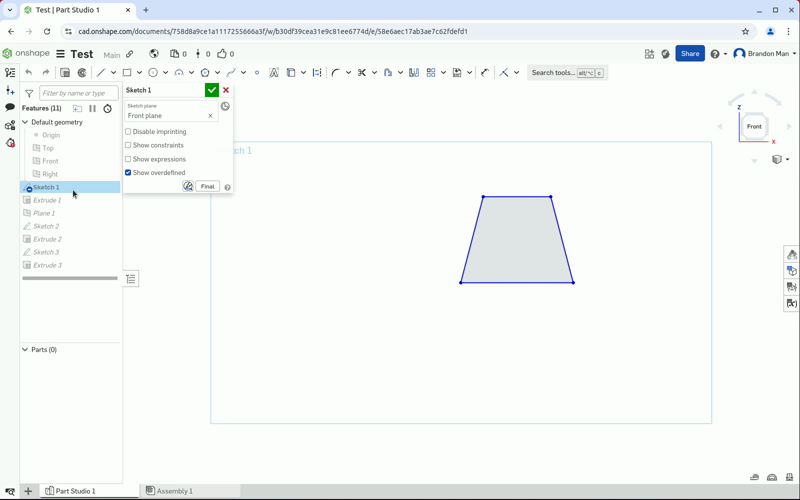
mouse_move(229, 92)
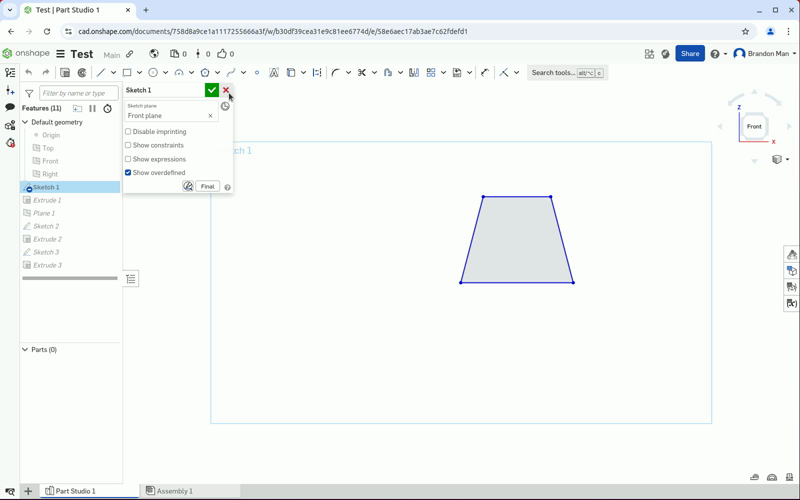
click(229, 92)
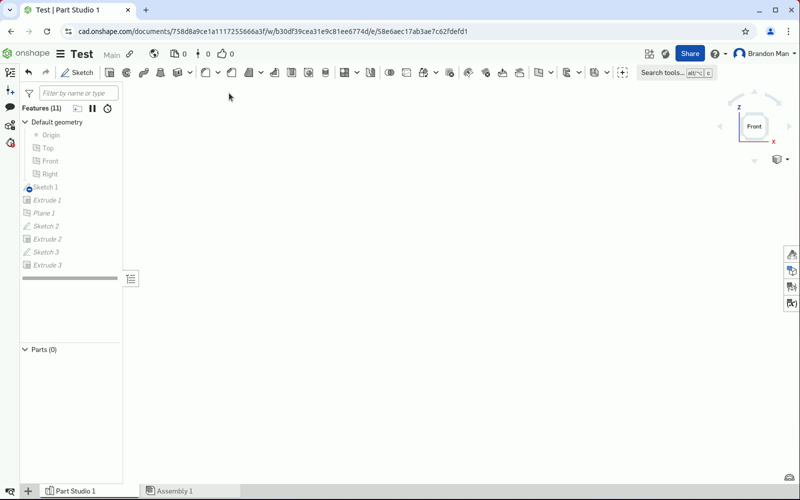
key(shift+s)
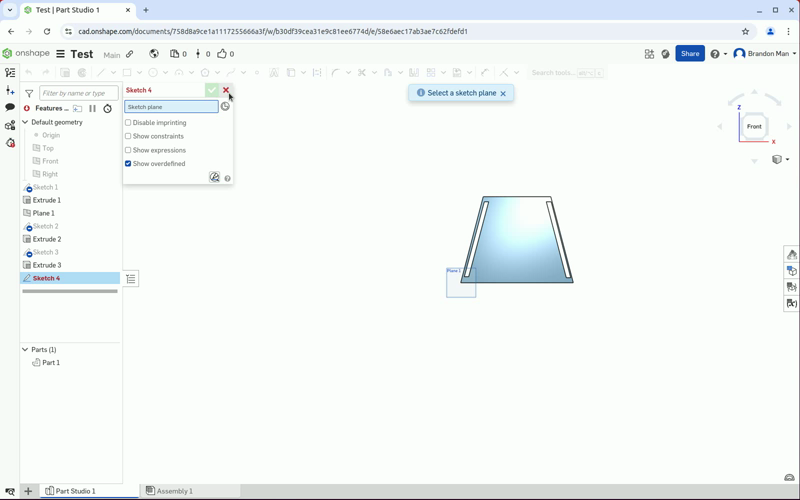
mouse_move(73, 215)
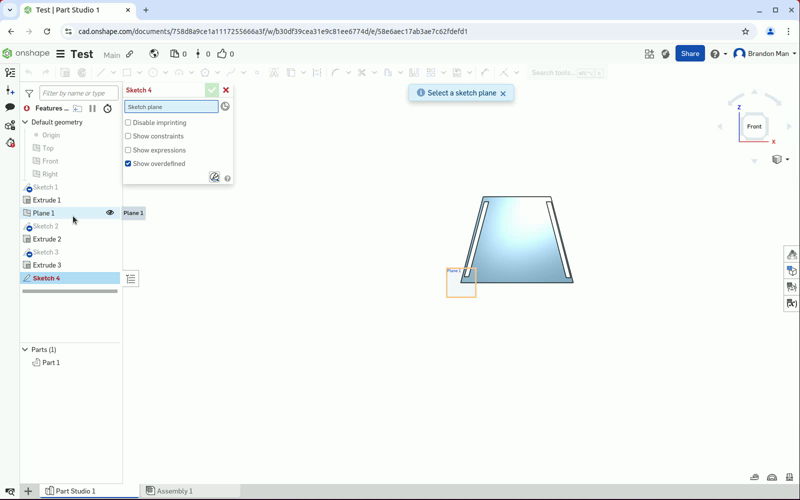
click(73, 215)
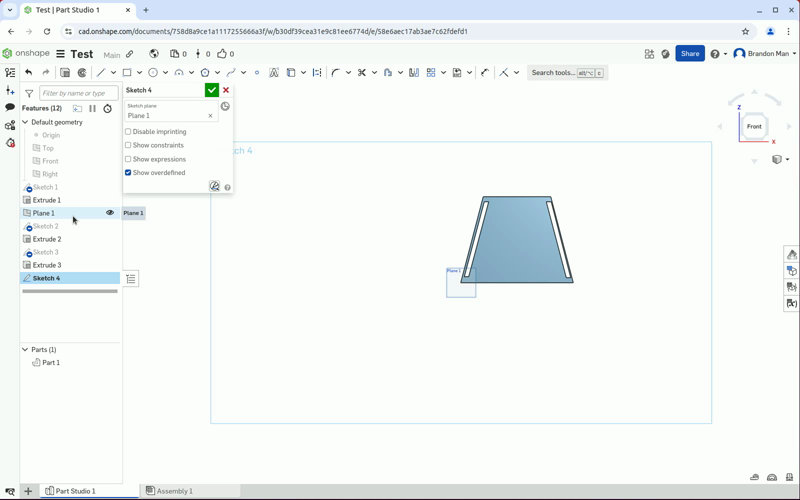
mouse_move(73, 352)
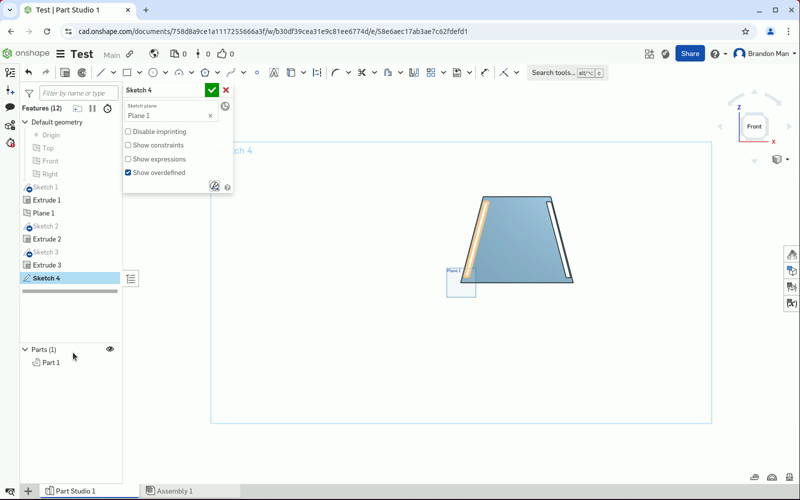
key(y)
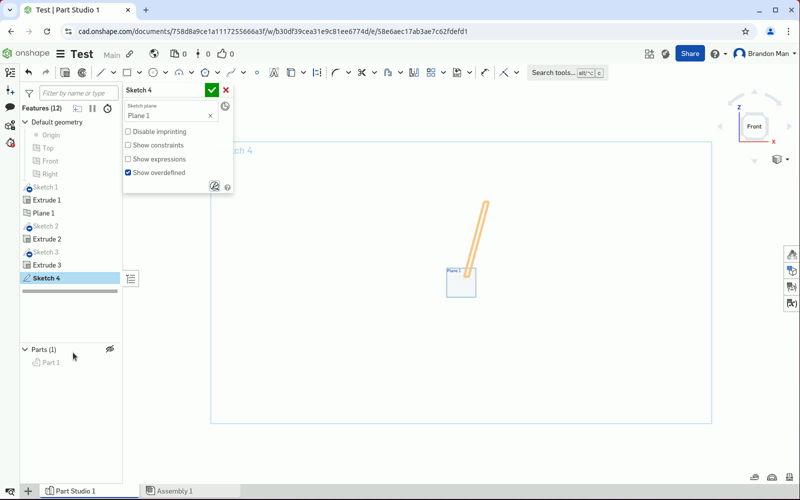
key(c)
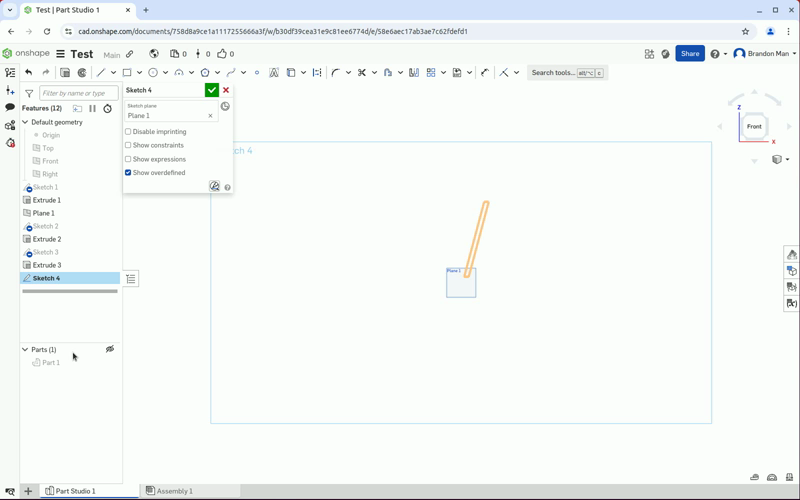
key_down(shift)
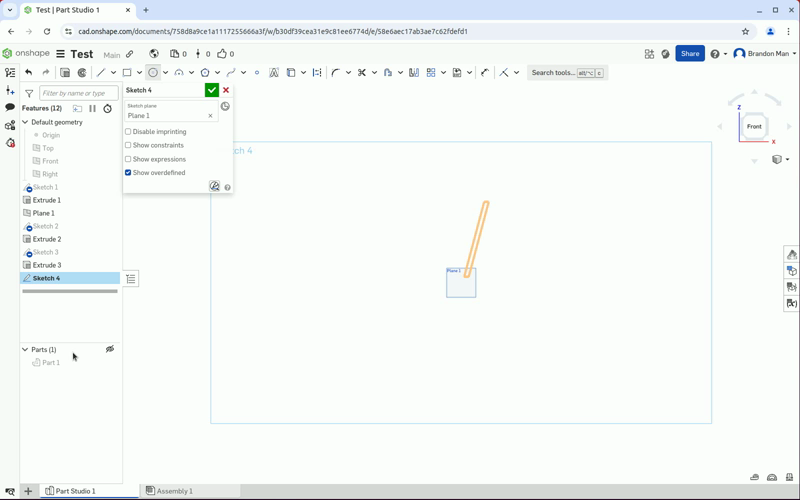
mouse_move(517, 251)
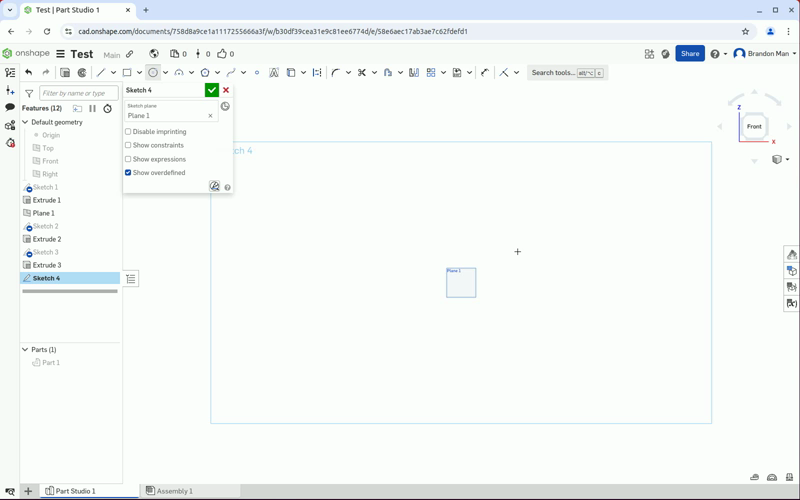
click(517, 251)
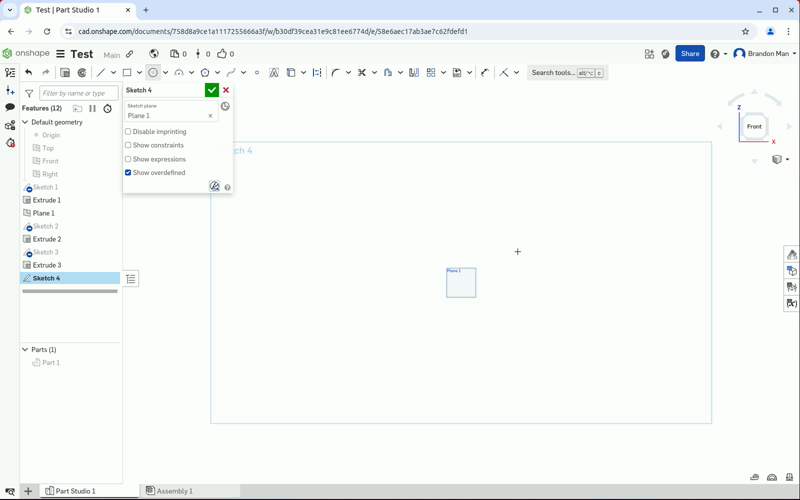
key_up(shift)
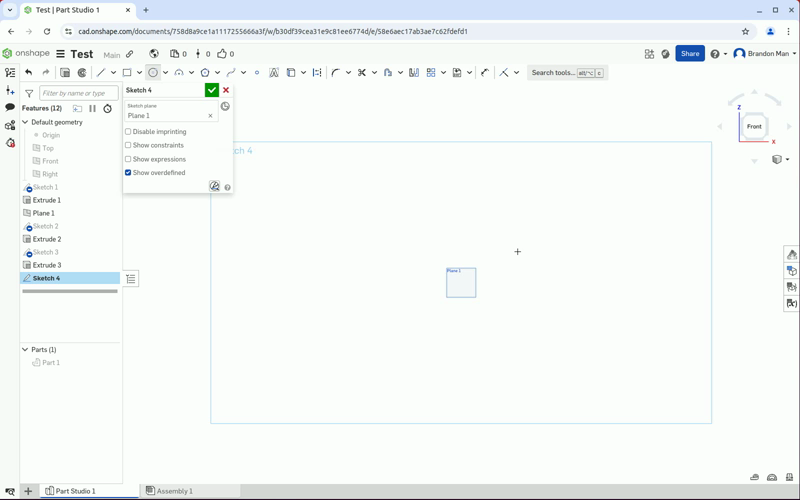
mouse_move(546, 251)
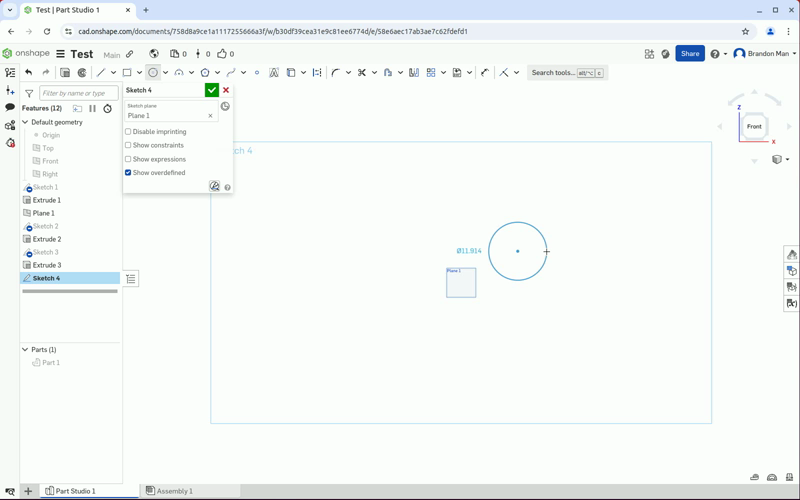
click(546, 251)
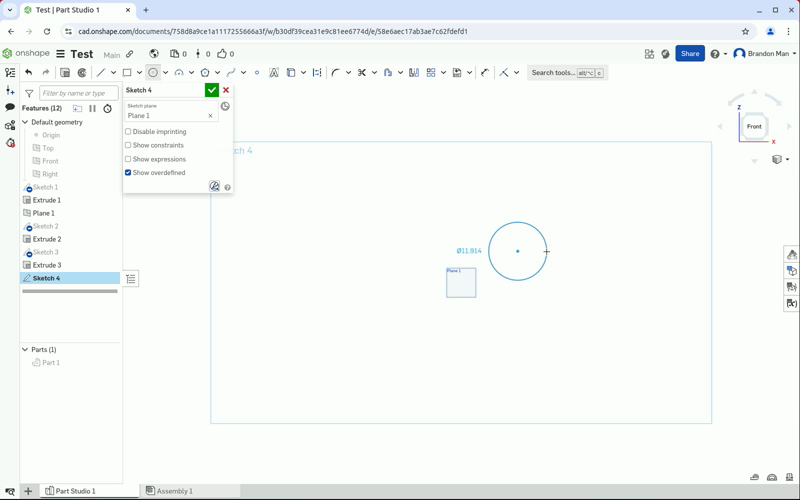
key(esc)
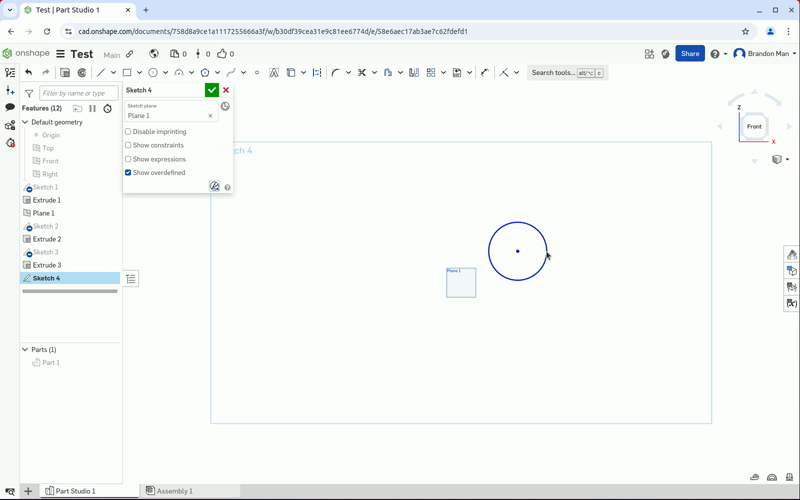
mouse_move(543, 247)
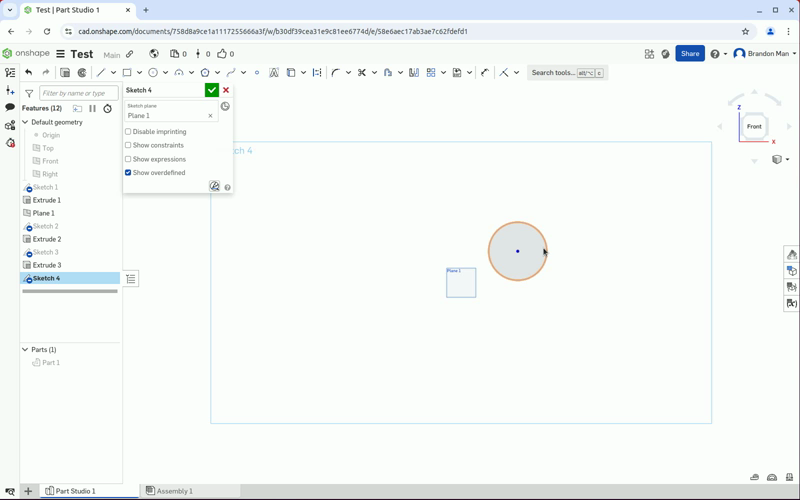
click(543, 247)
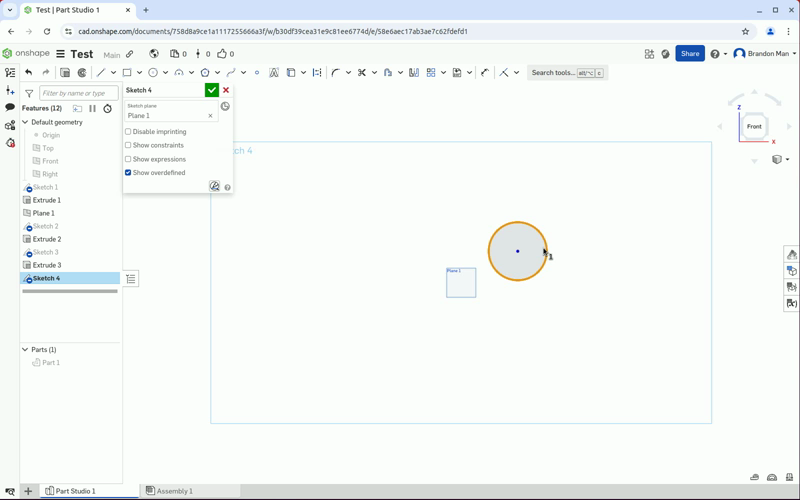
mouse_move(73, 352)
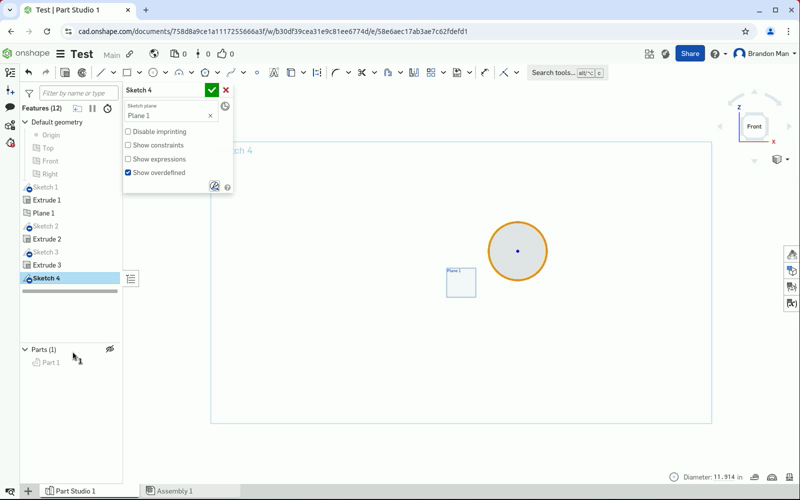
key(shift+y)
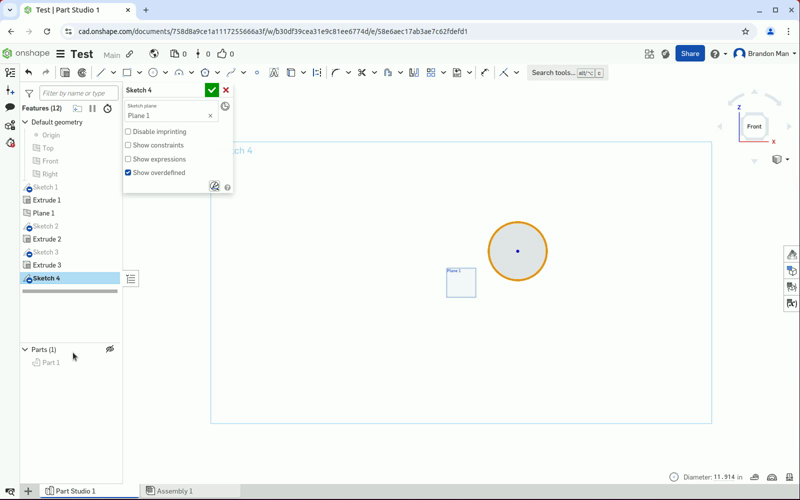
key(shift+e)
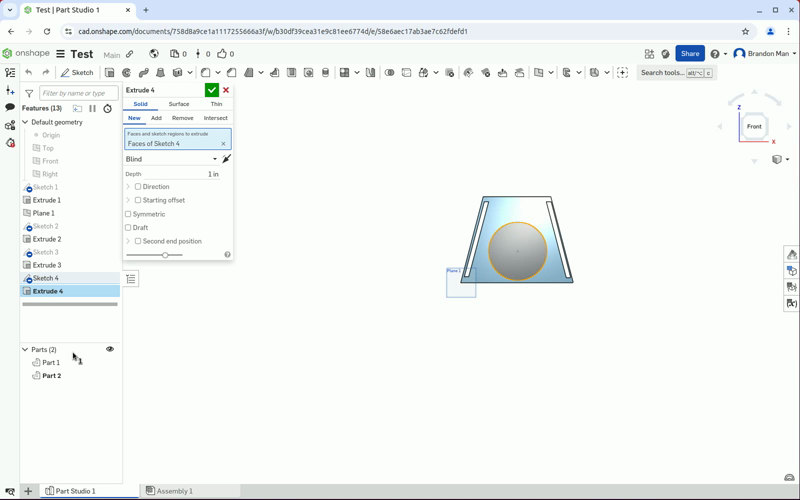
mouse_move(143, 106)
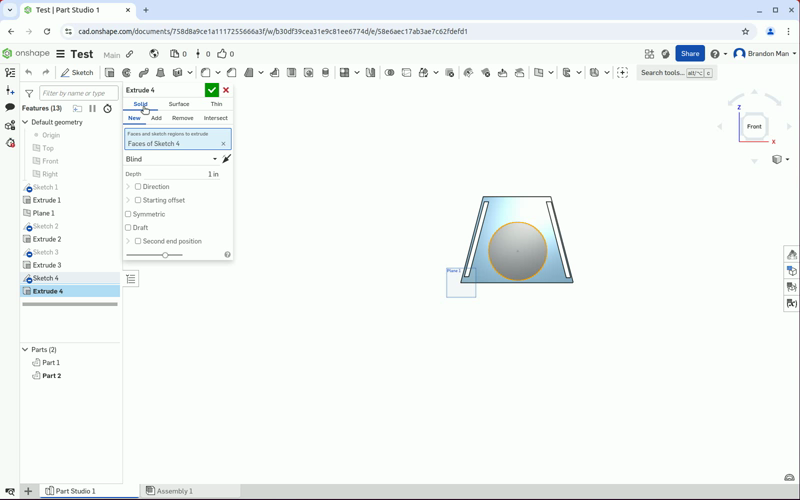
click(143, 106)
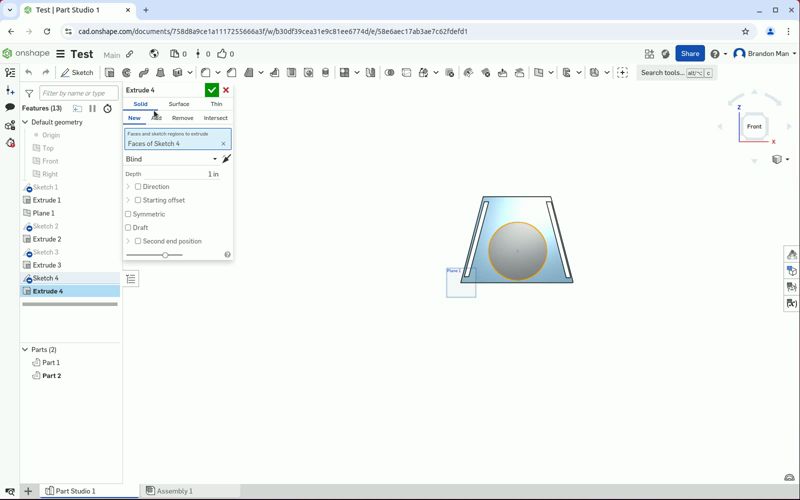
mouse_move(186, 120)
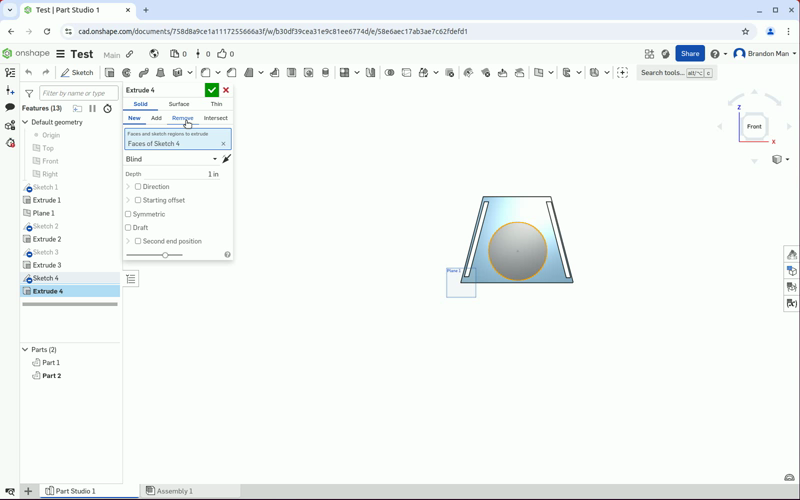
click(186, 120)
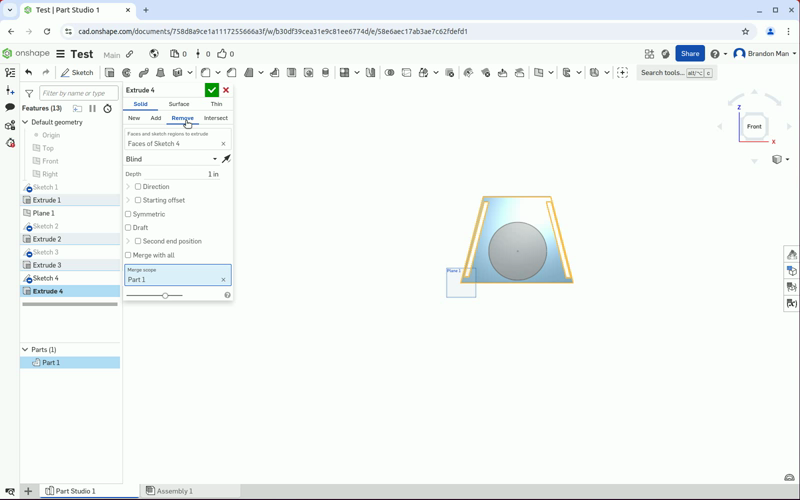
key(tab, 4)
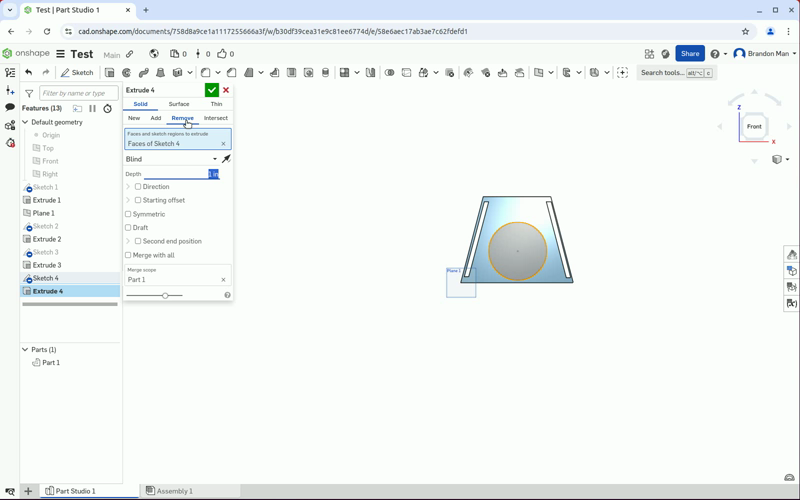
text(4.333)
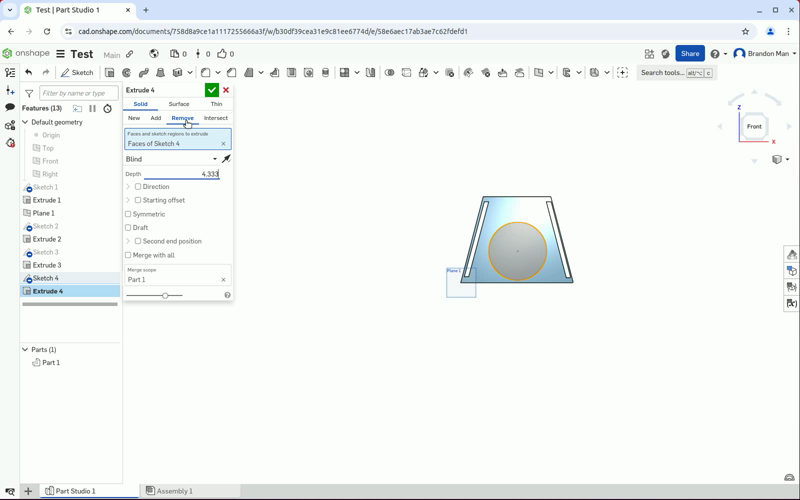
key(tab, 6)
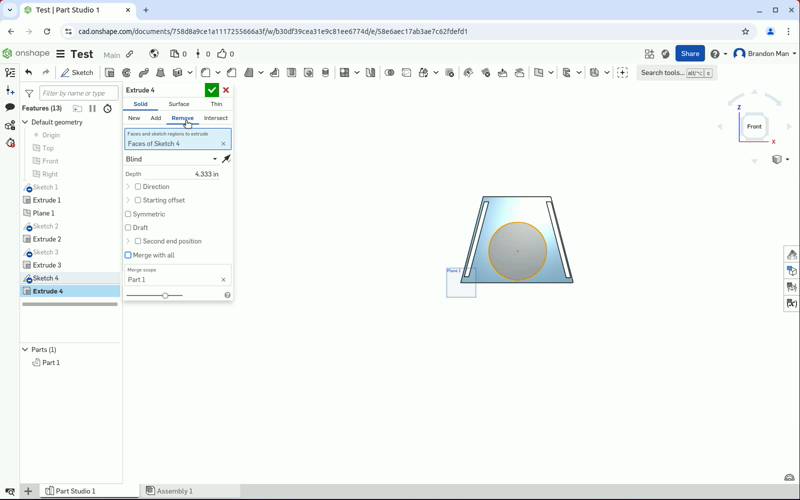
key(space)
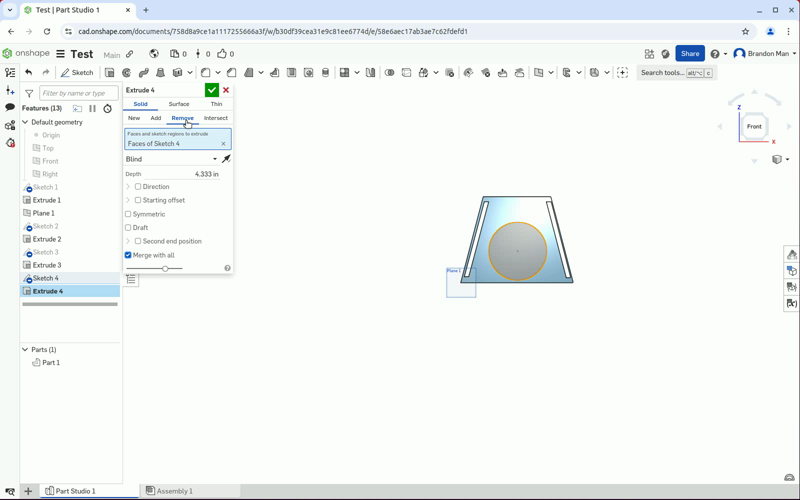
key(enter)
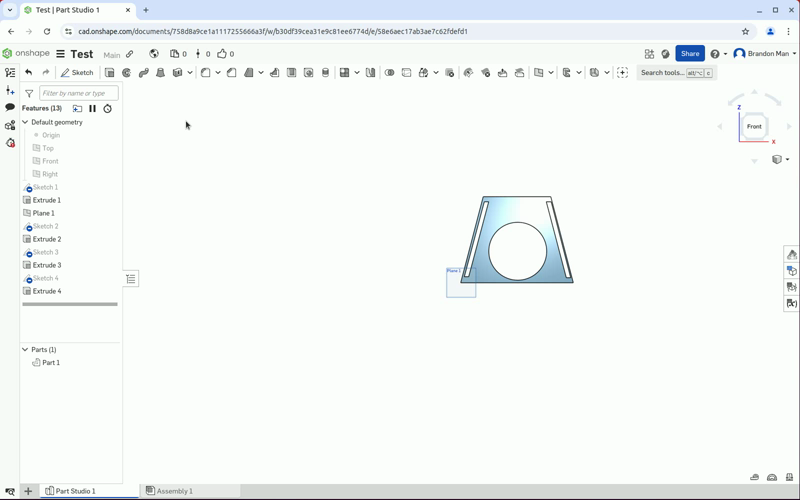
key(shift+h)
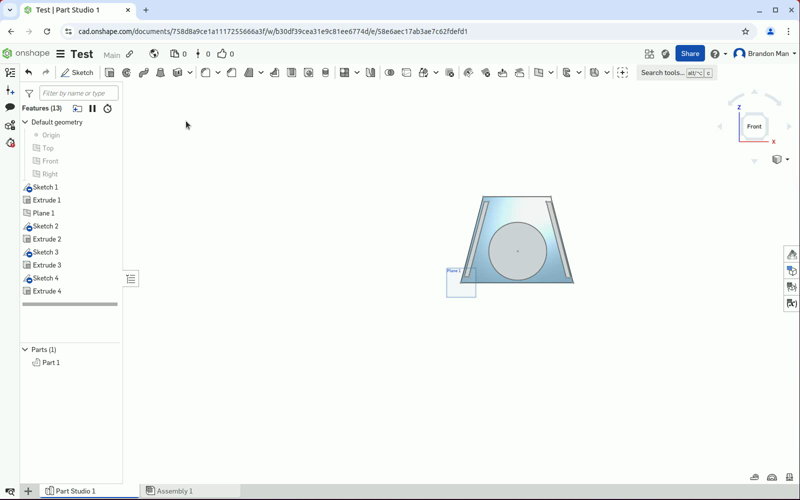
key(shift+h)
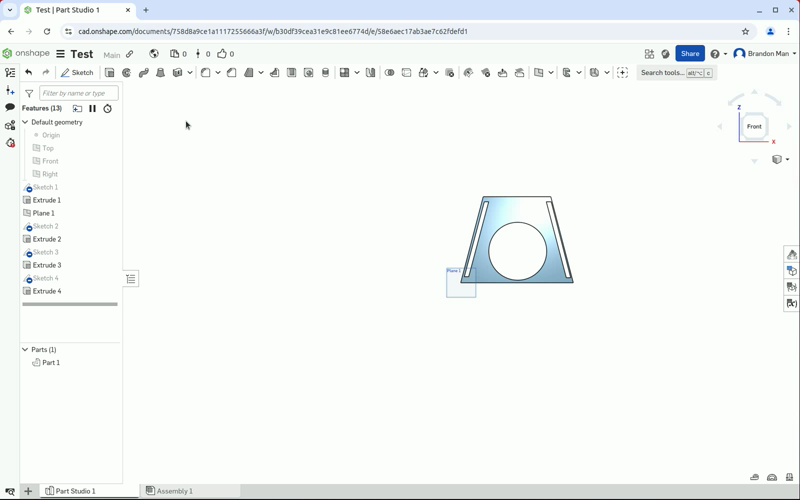
mouse_move(73, 189)
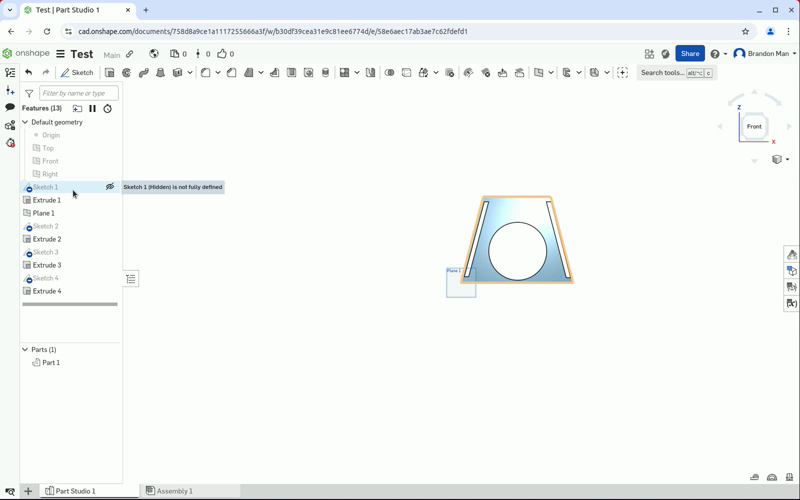
click(73, 189)
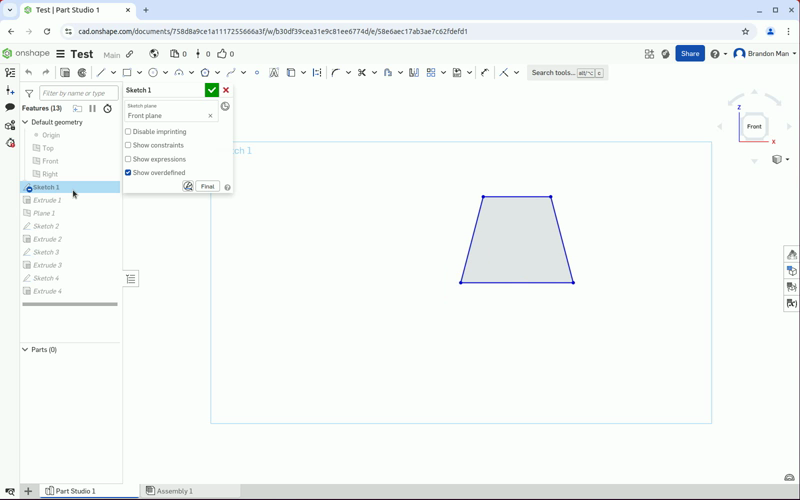
mouse_move(229, 92)
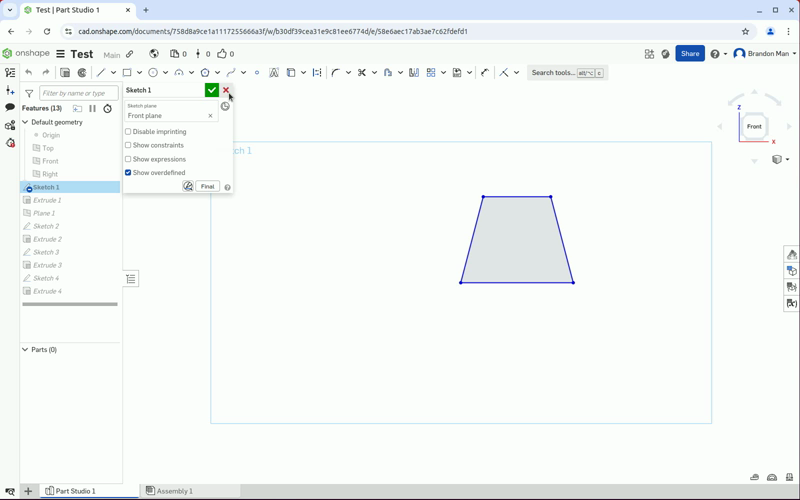
click(229, 92)
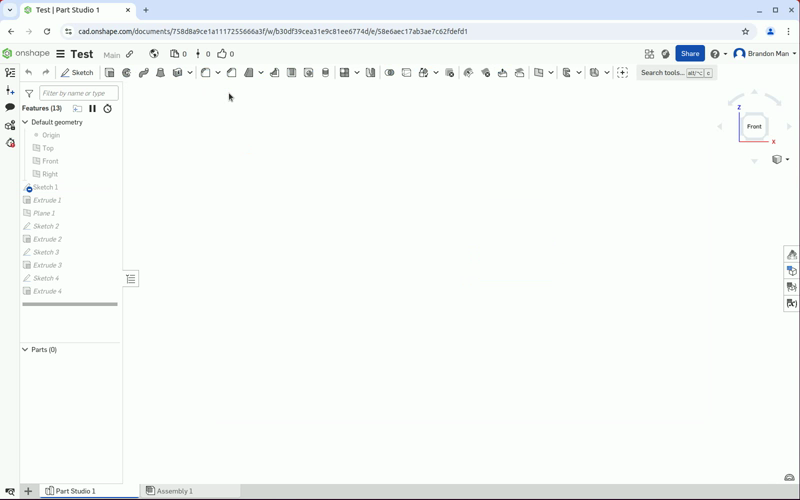
key(shift+s)
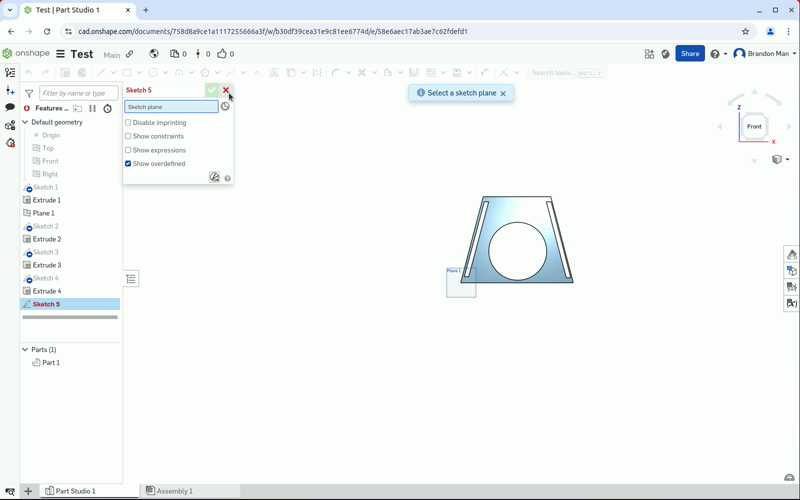
mouse_move(73, 215)
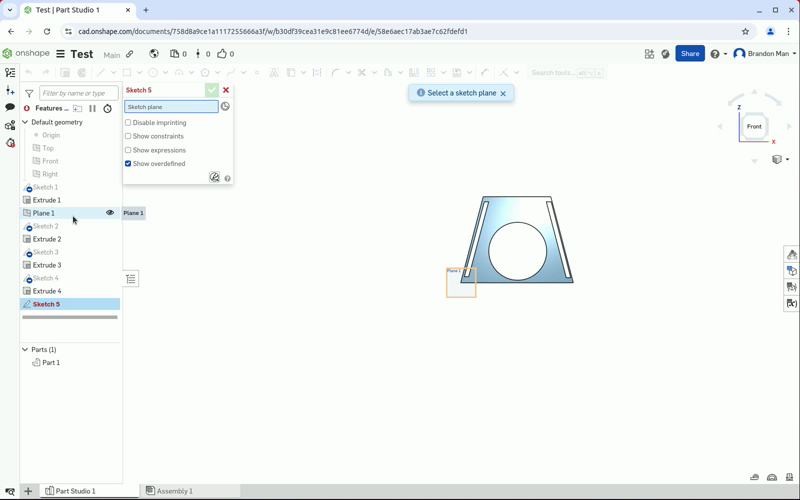
click(73, 215)
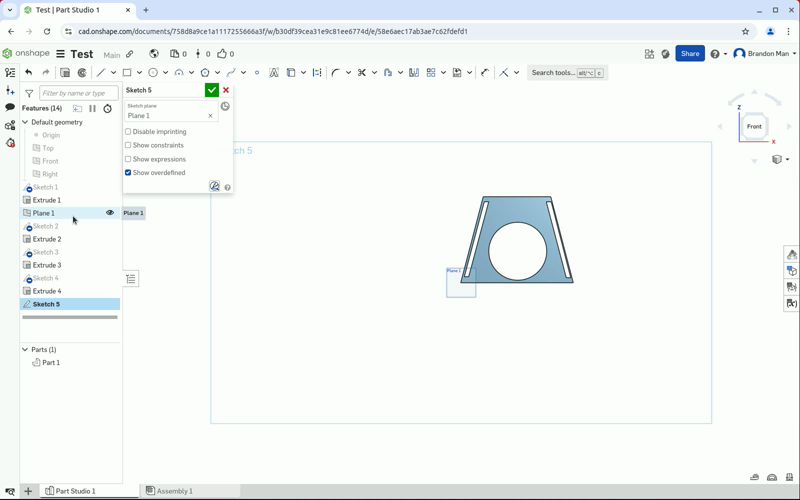
mouse_move(73, 352)
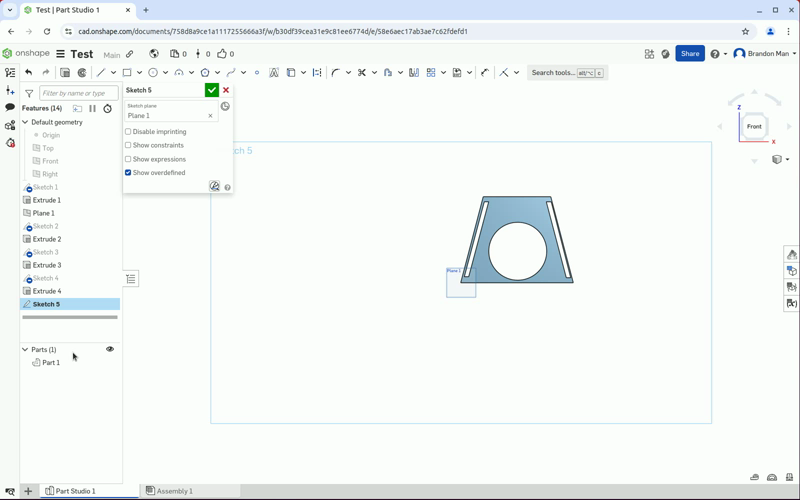
key(y)
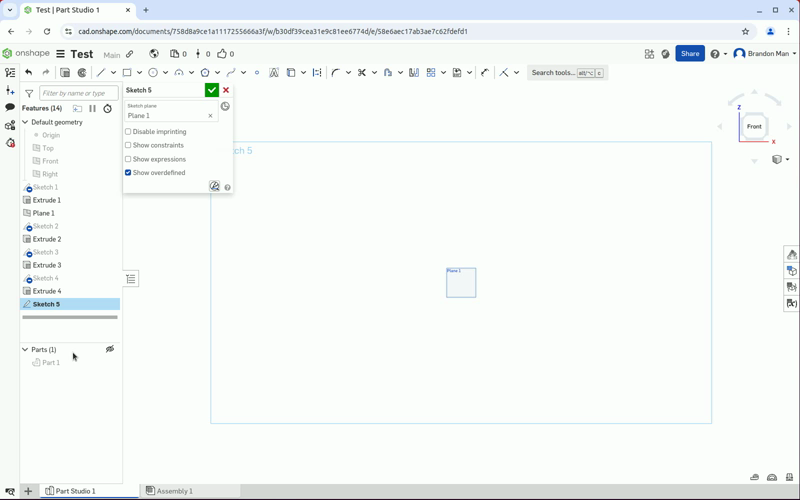
key(c)
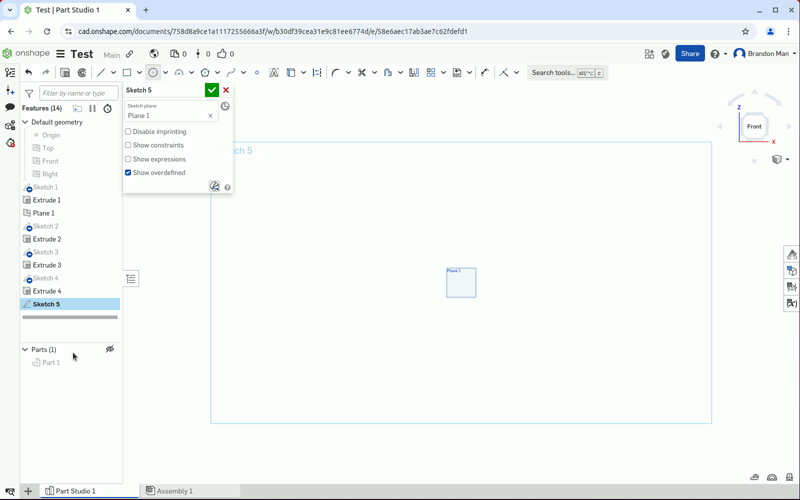
key_down(shift)
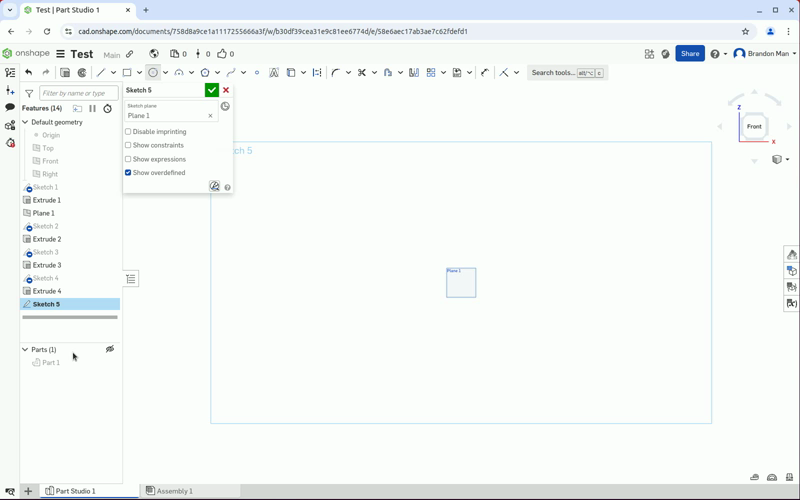
mouse_move(518, 209)
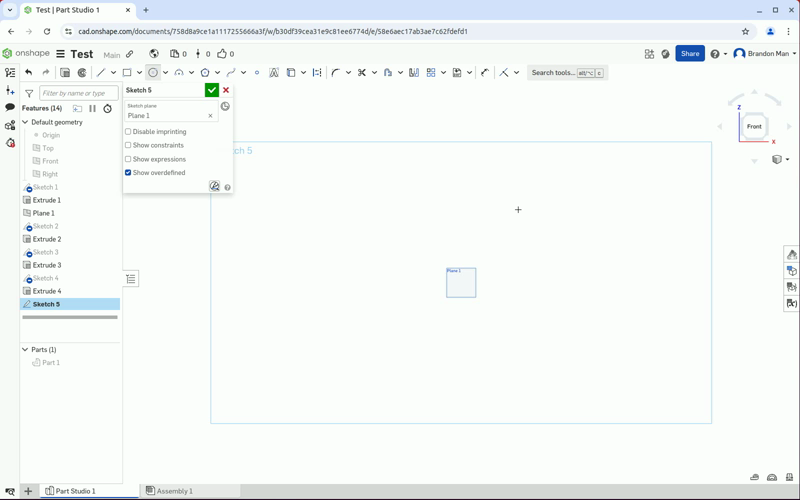
click(518, 209)
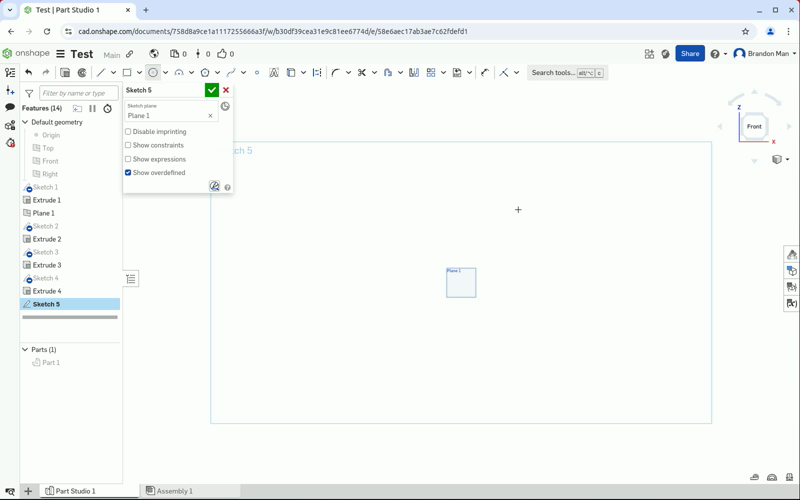
key_up(shift)
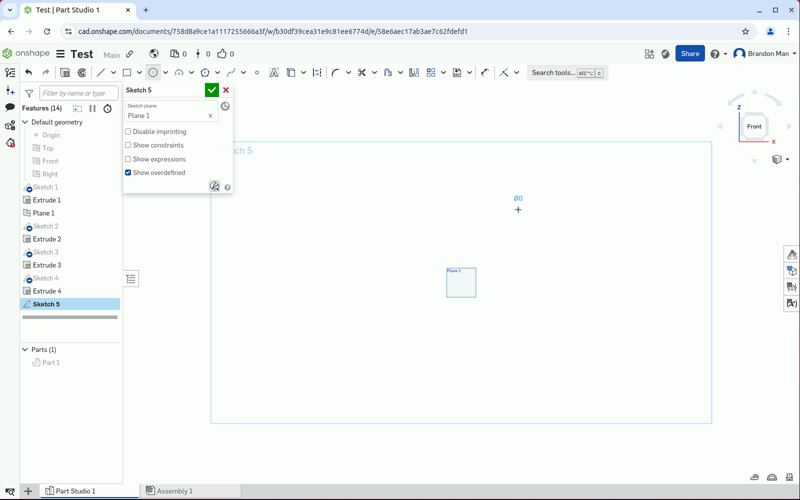
mouse_move(524, 209)
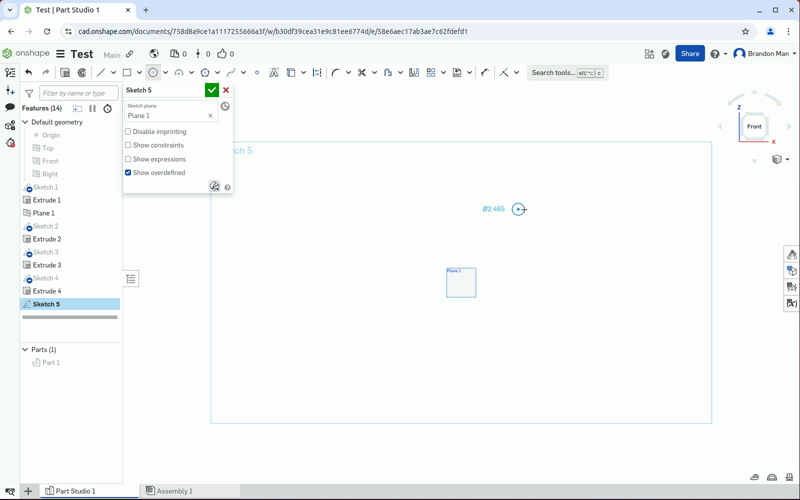
click(524, 209)
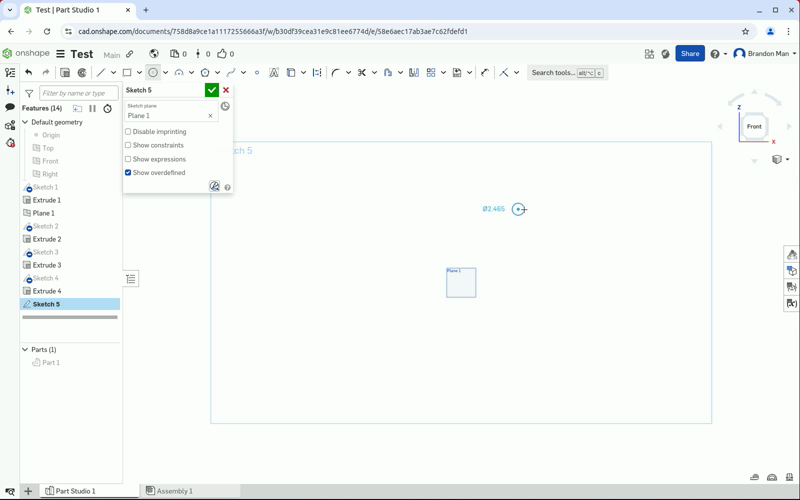
key(esc)
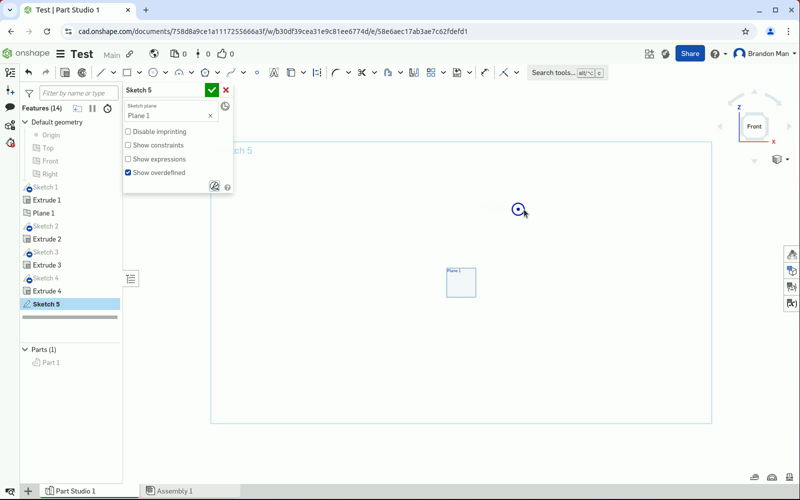
mouse_move(519, 214)
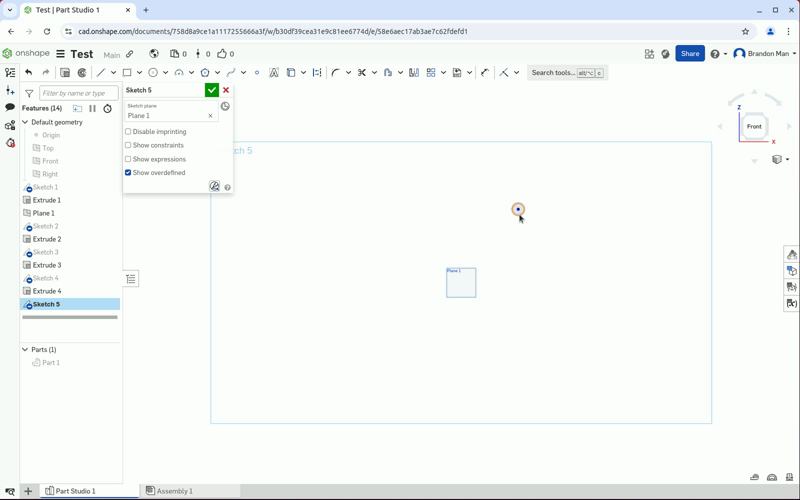
scroll(6)
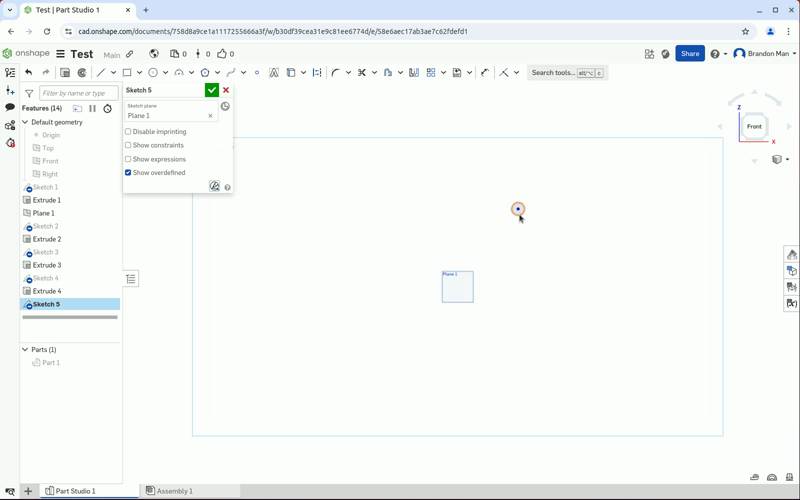
scroll(6)
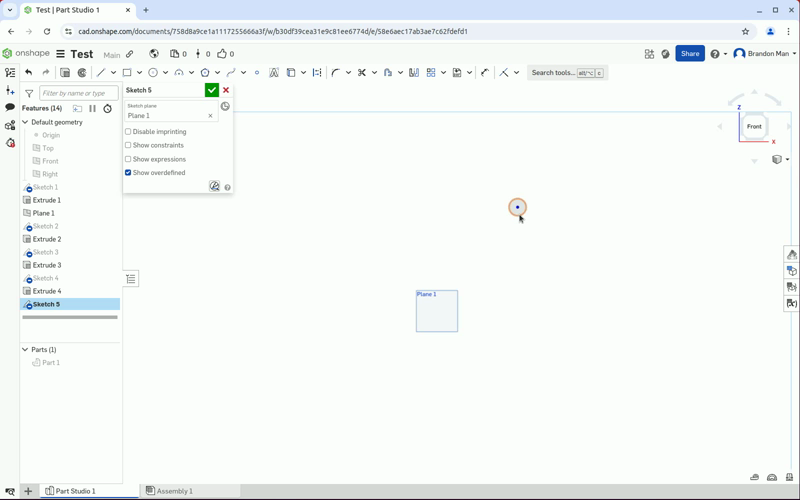
scroll(6)
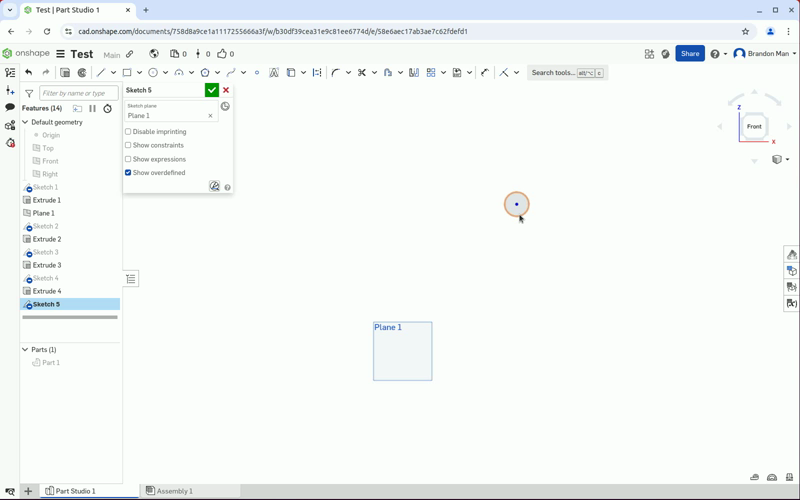
scroll(6)
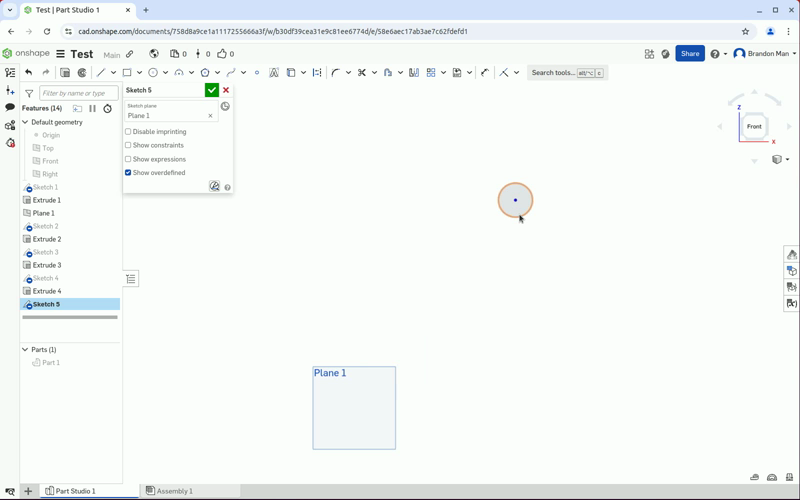
scroll(6)
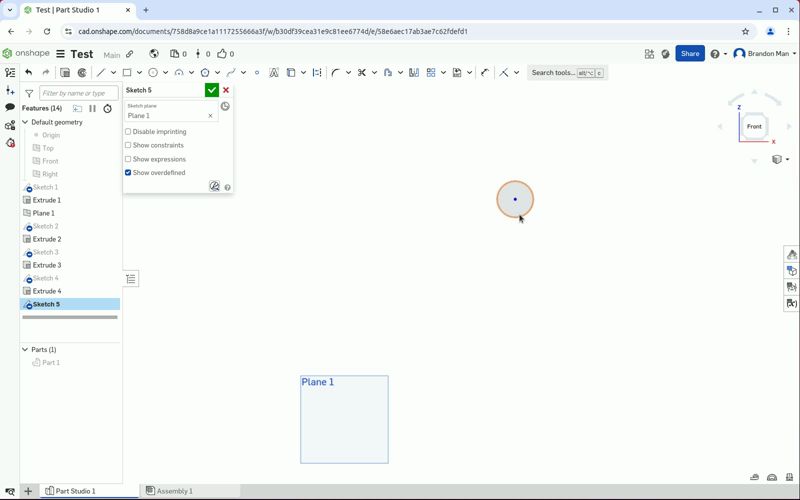
scroll(6)
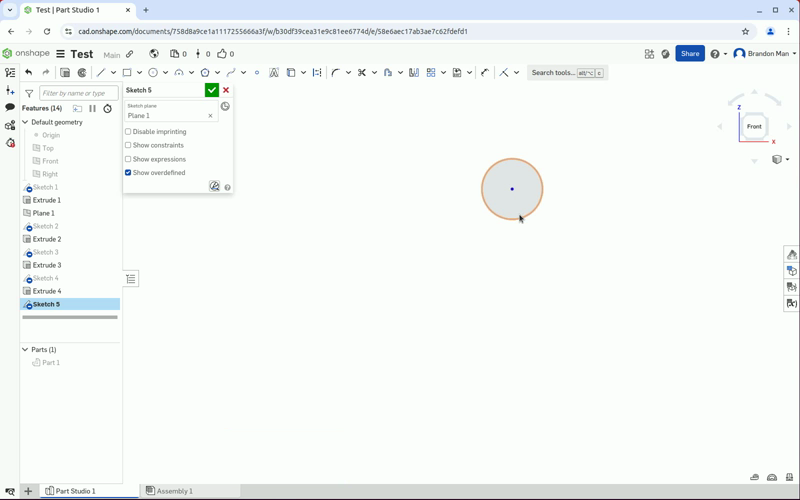
scroll(6)
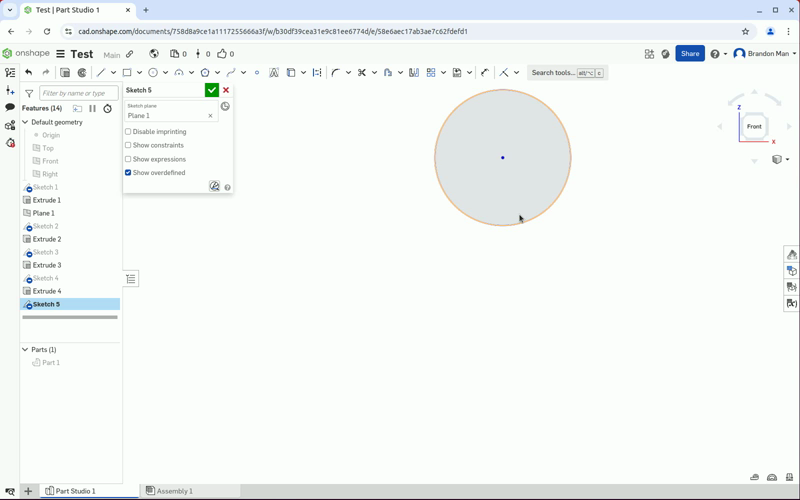
click(519, 214)
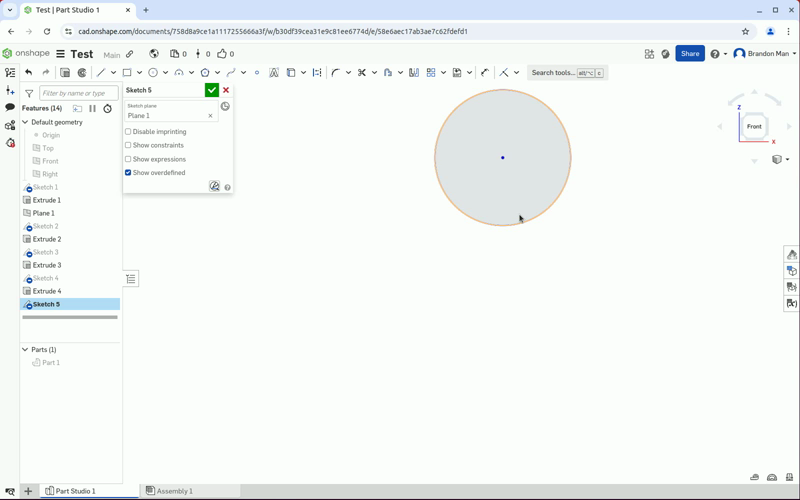
scroll(-6)
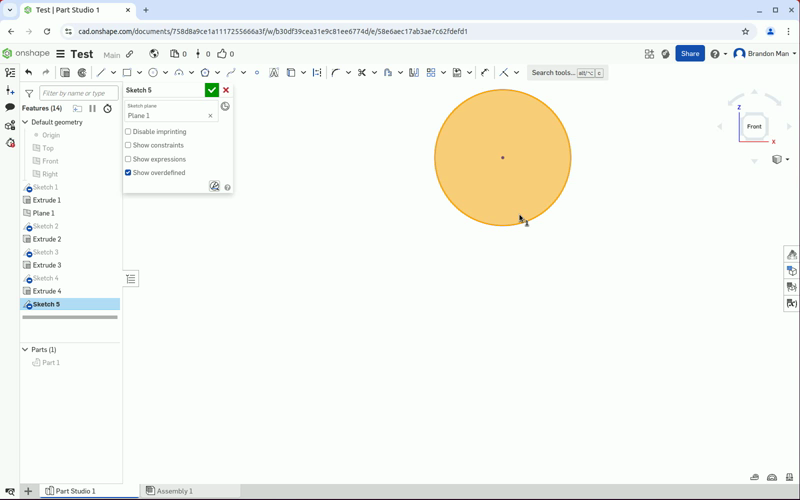
scroll(-6)
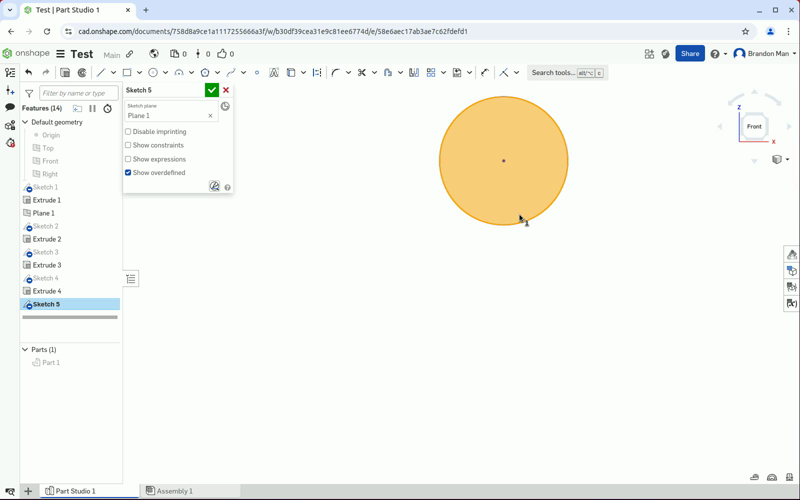
scroll(-6)
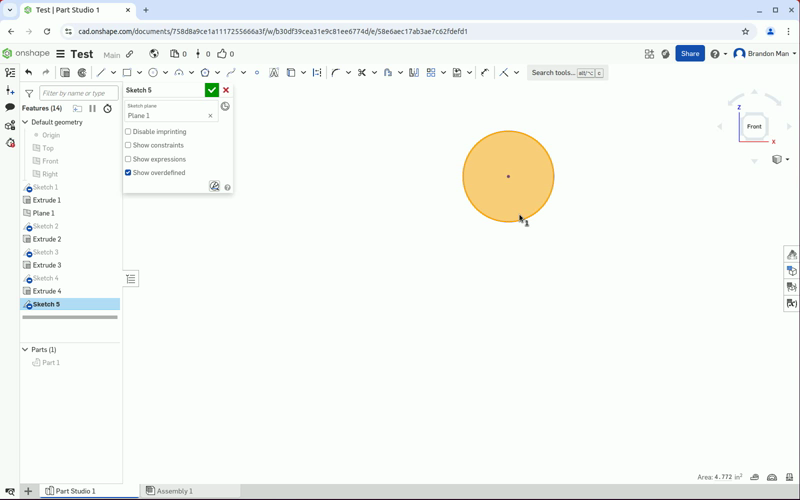
scroll(-6)
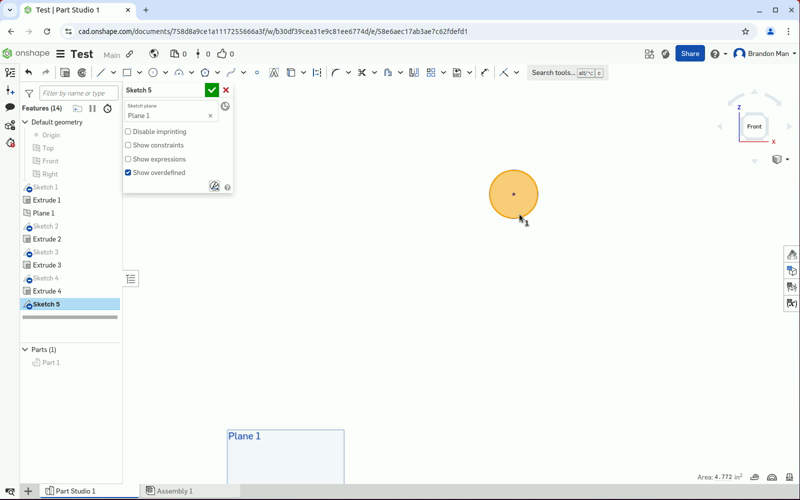
scroll(-6)
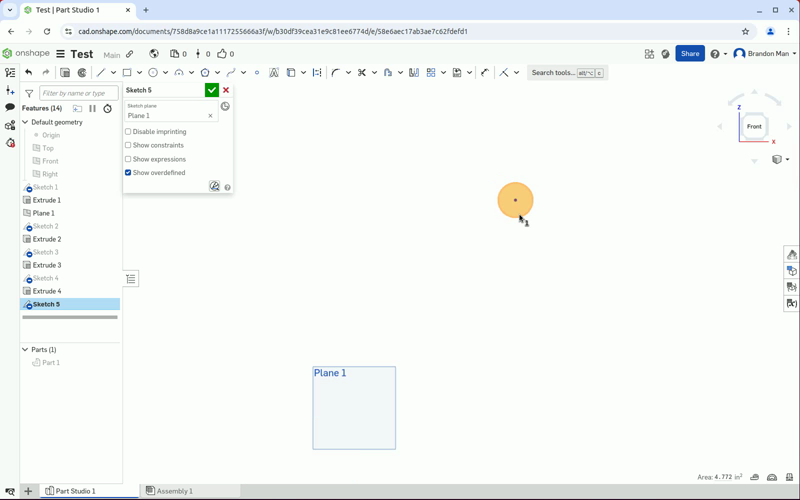
scroll(-6)
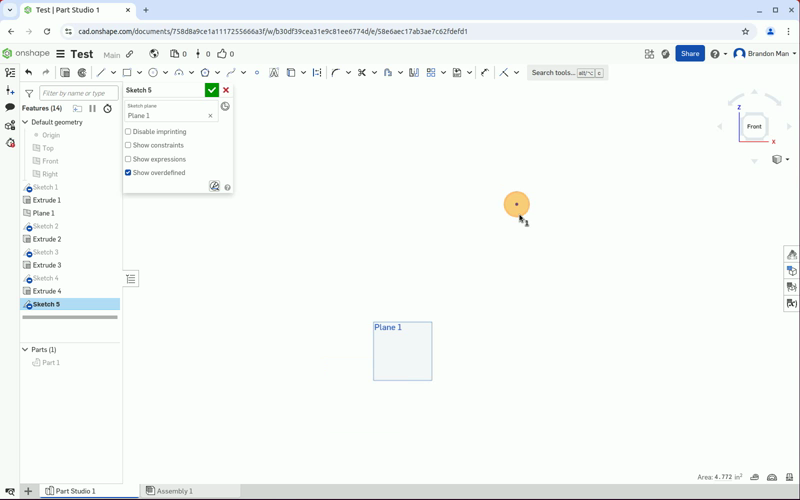
scroll(-6)
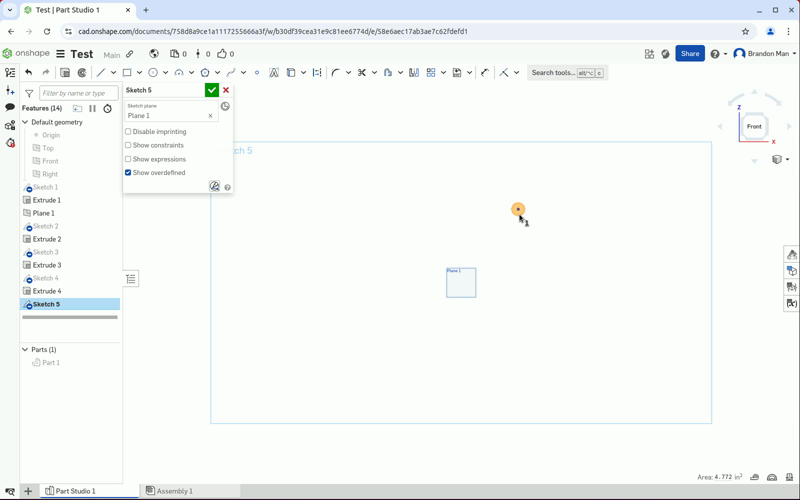
mouse_move(73, 352)
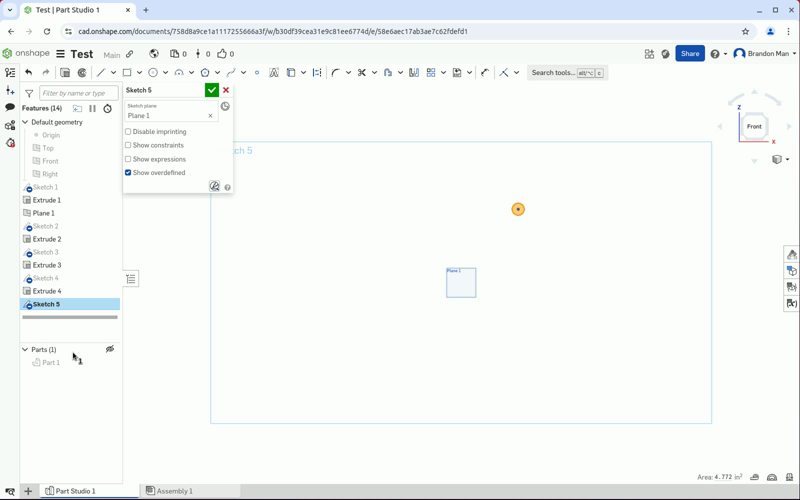
key(shift+y)
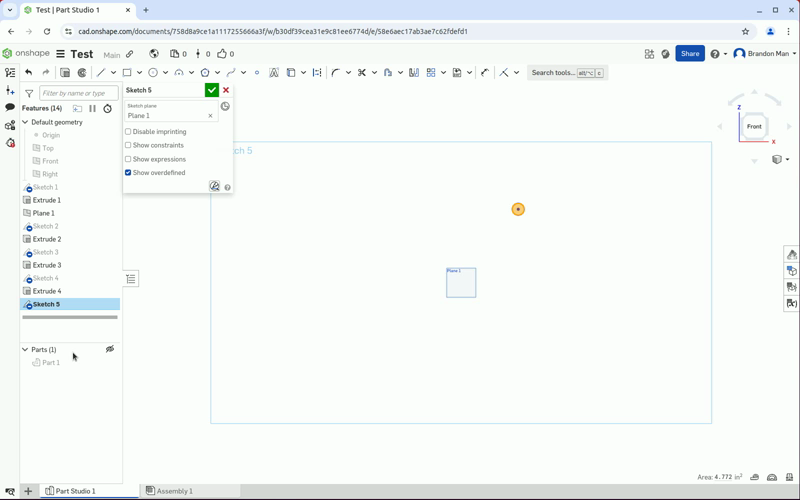
key(shift+e)
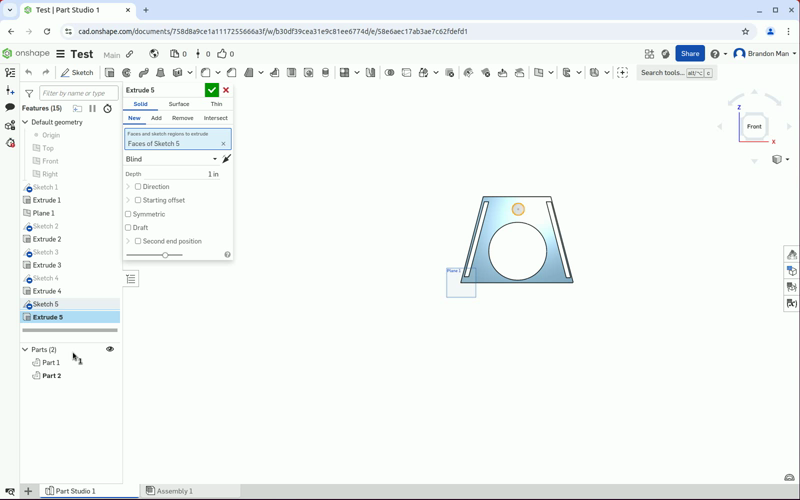
mouse_move(143, 106)
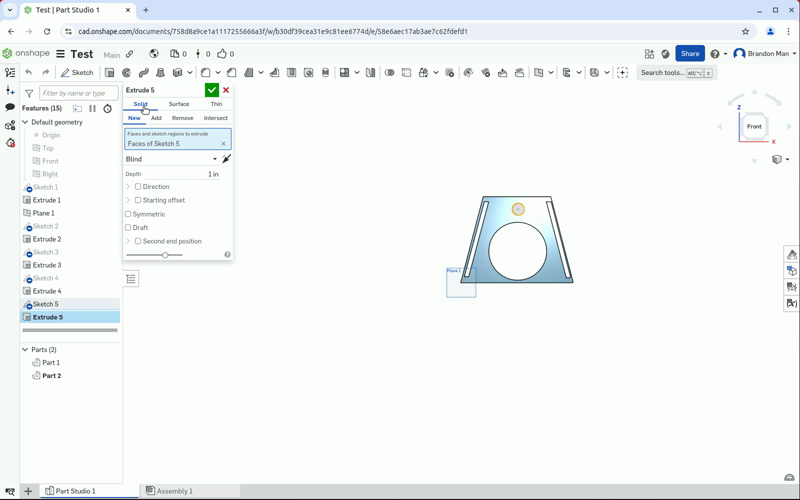
click(143, 106)
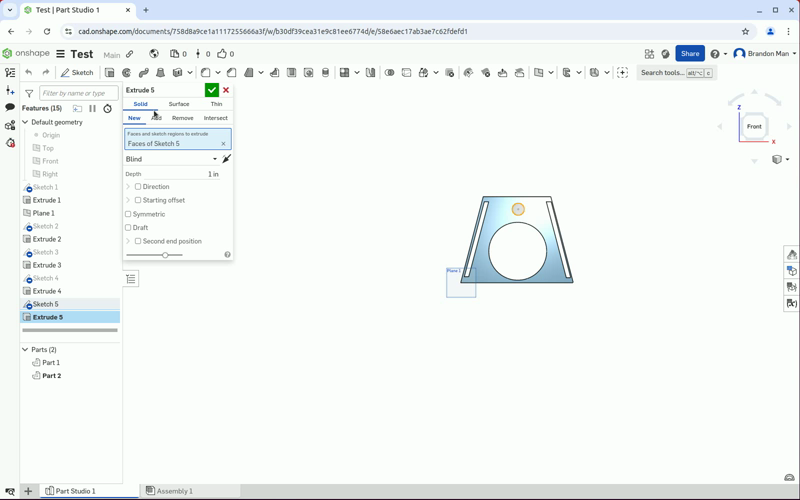
mouse_move(186, 120)
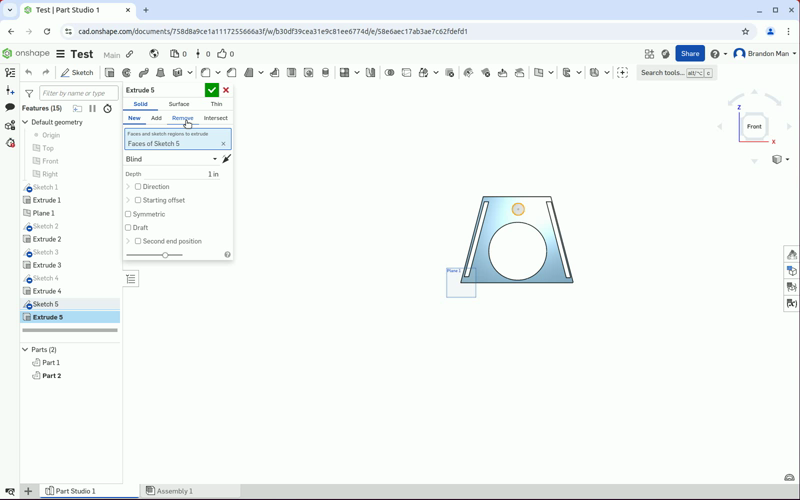
click(186, 120)
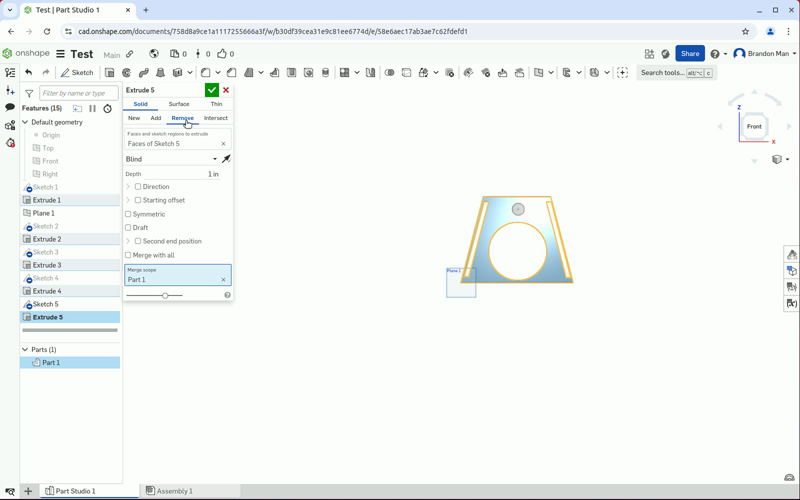
key(tab, 4)
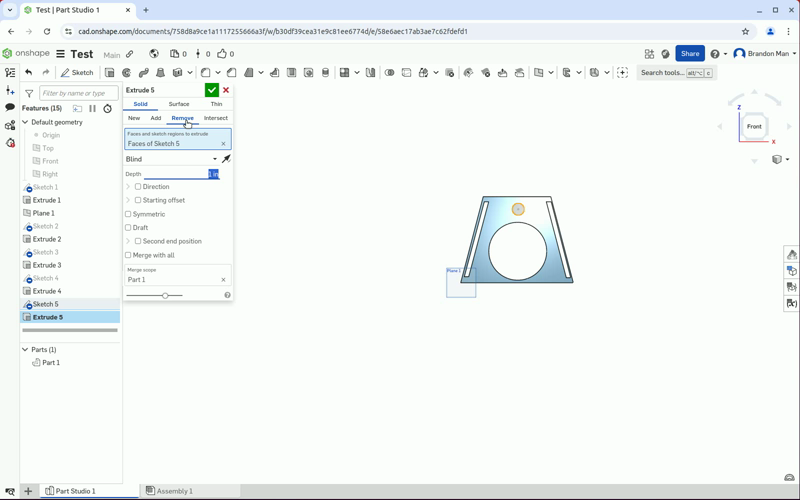
text(4.333)
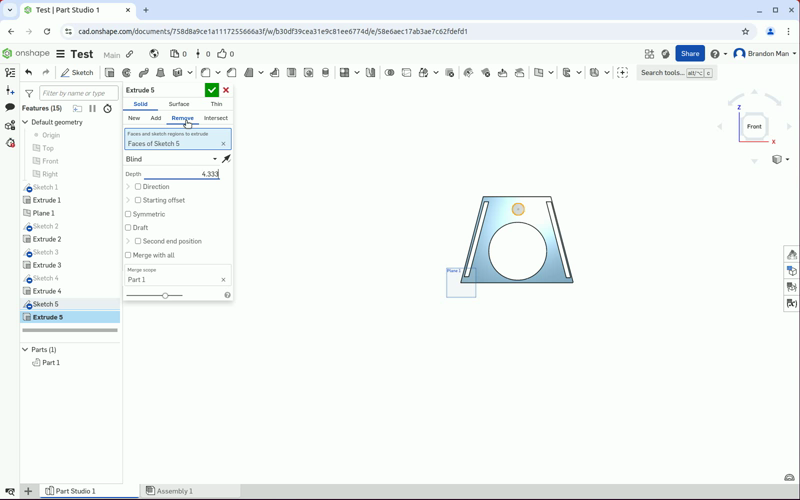
key(tab, 6)
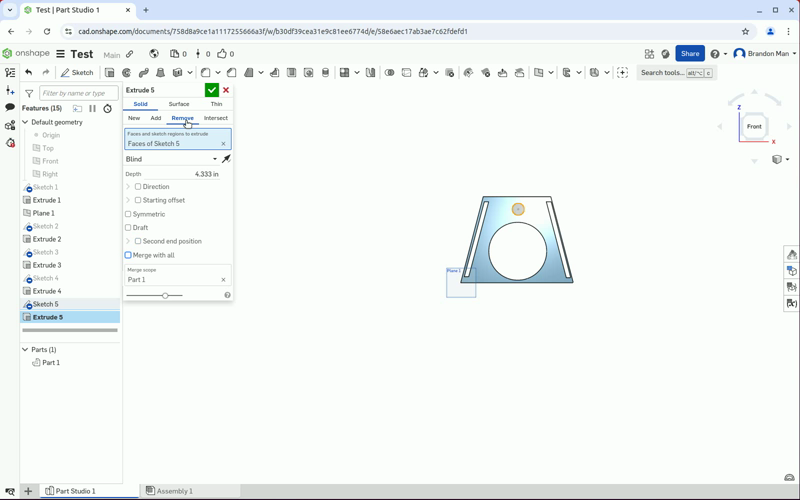
key(space)
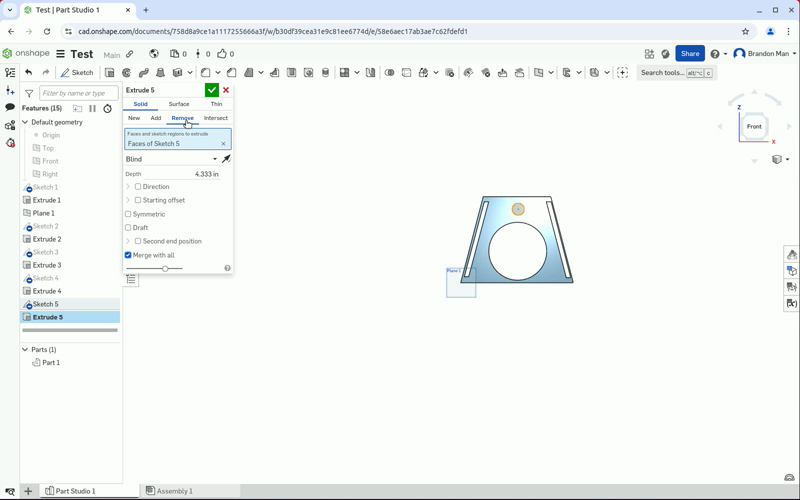
key(enter)
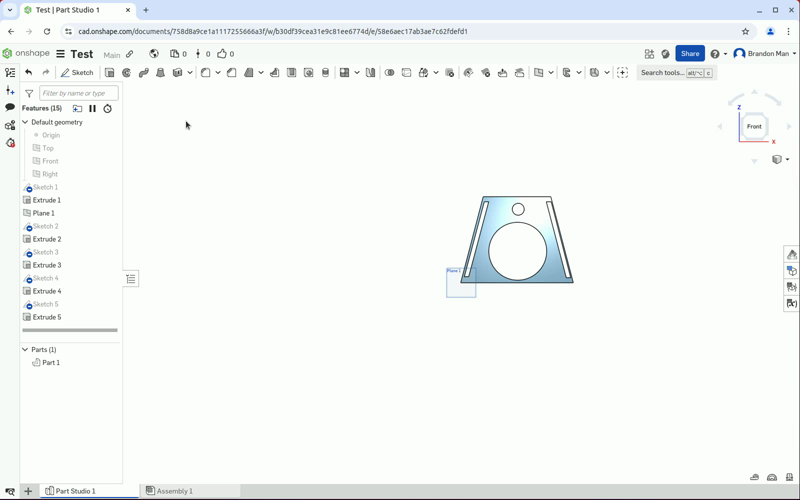
key(shift+h)
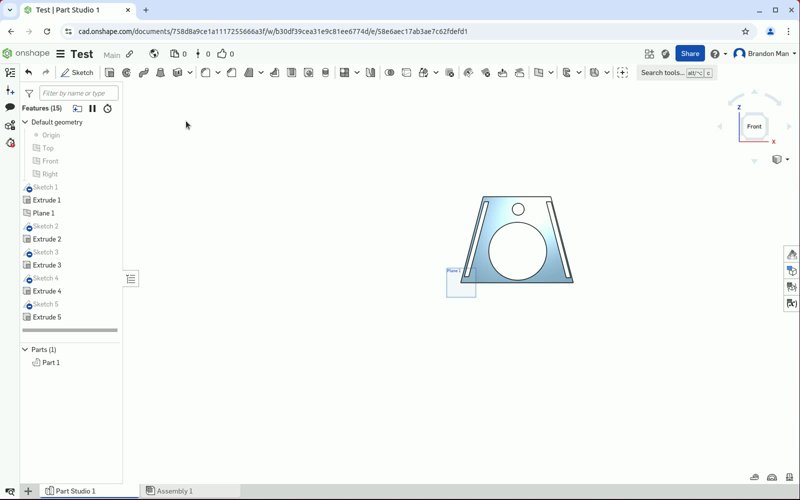
key(shift+h)
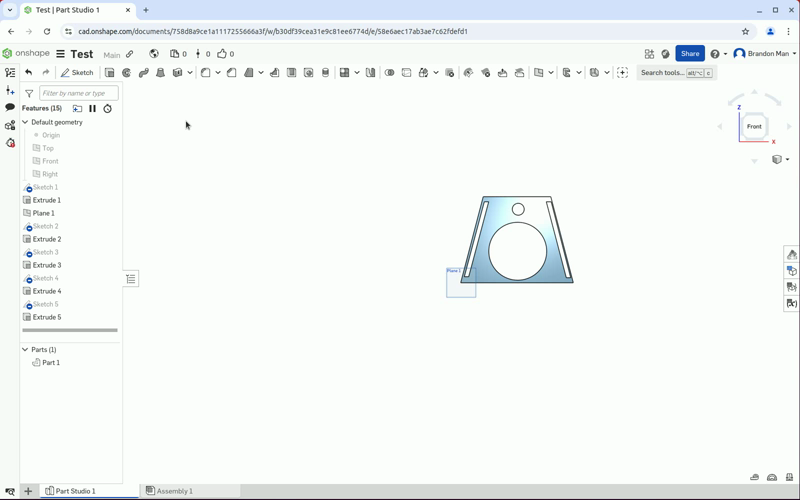
mouse_move(73, 189)
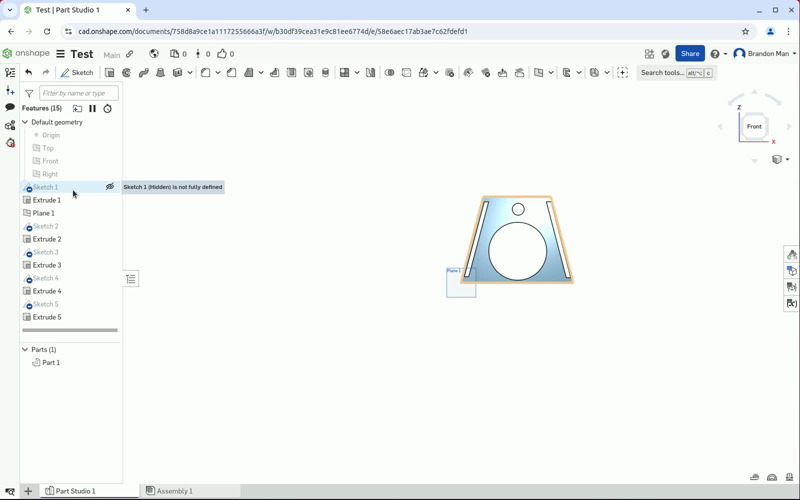
click(73, 189)
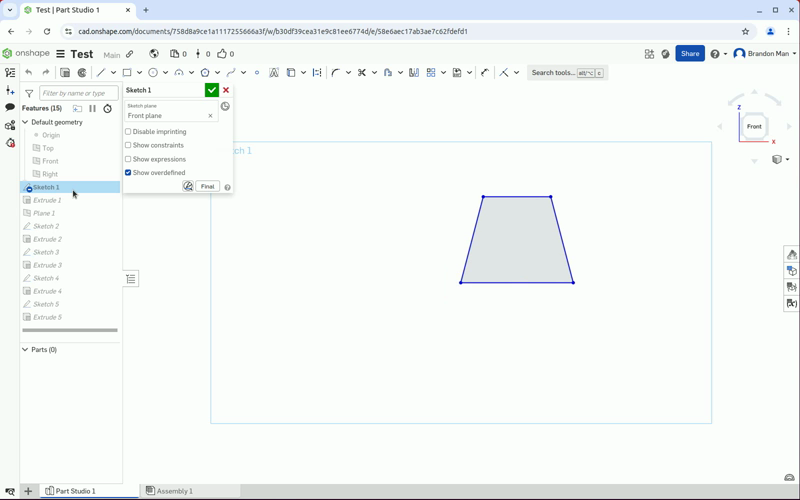
mouse_move(229, 92)
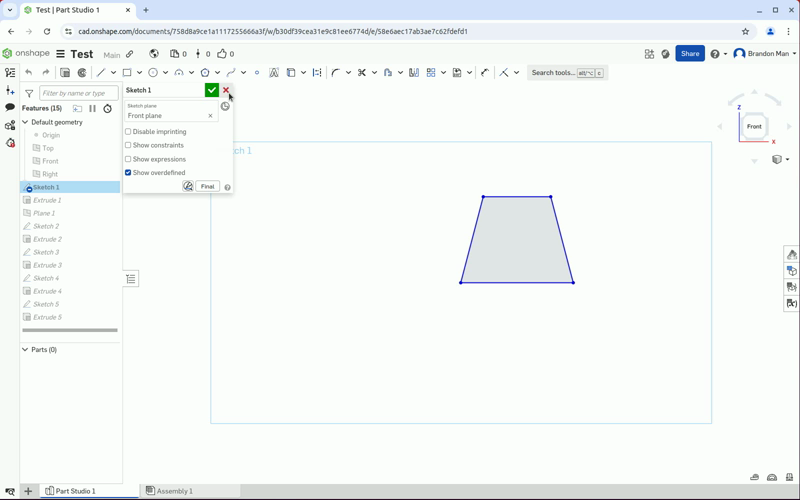
click(229, 92)
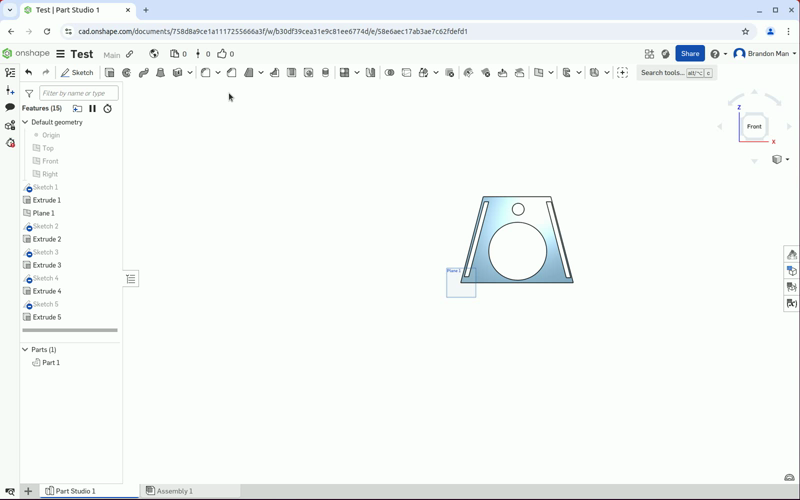
mouse_move(73, 352)
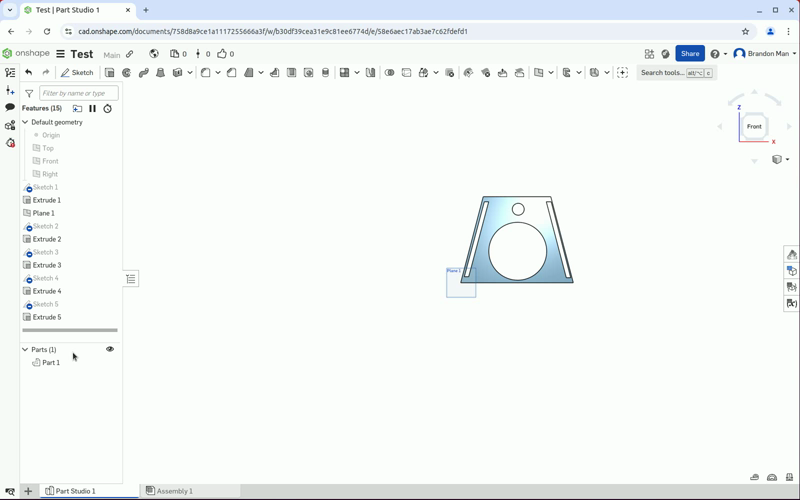
key(y)
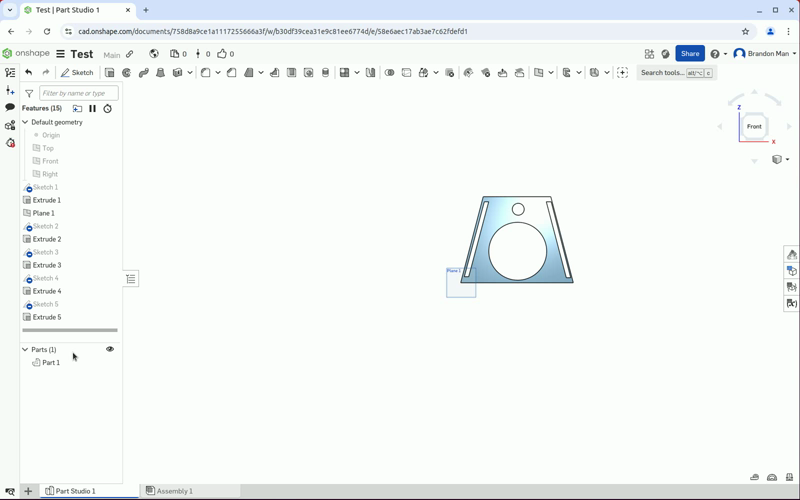
key(shift+p)
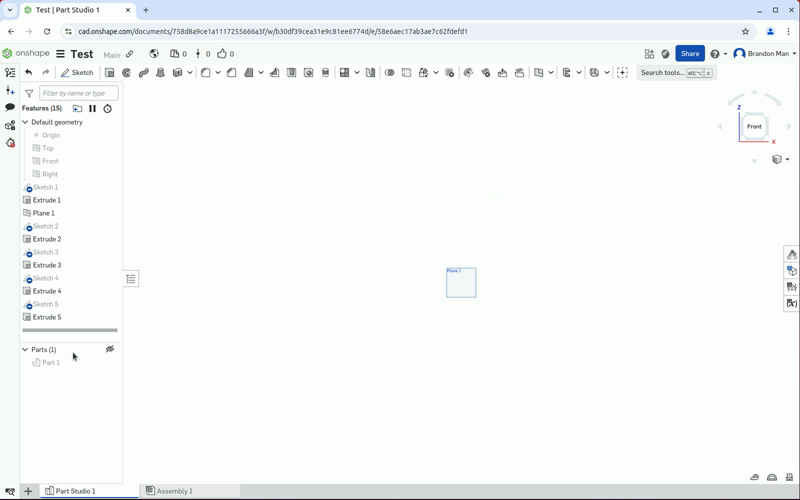
key(space)
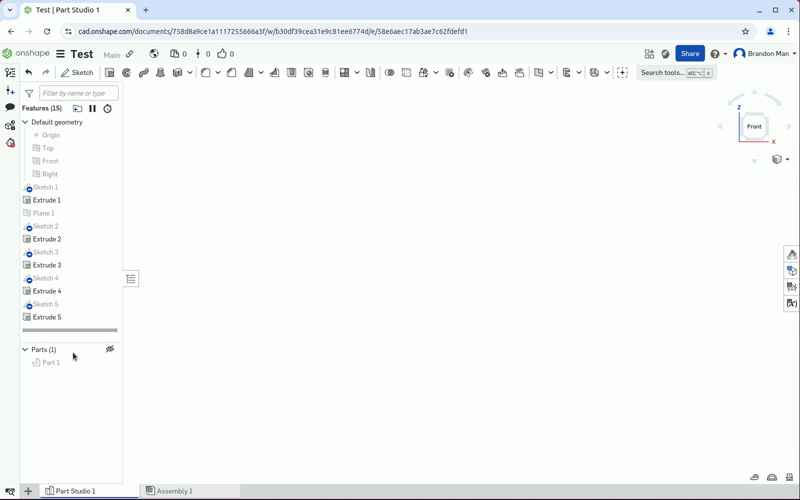
key_down(shift)
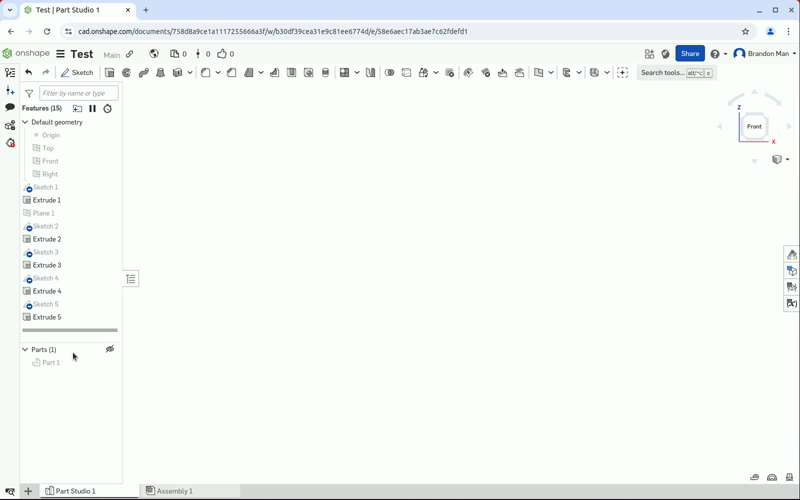
key(down)
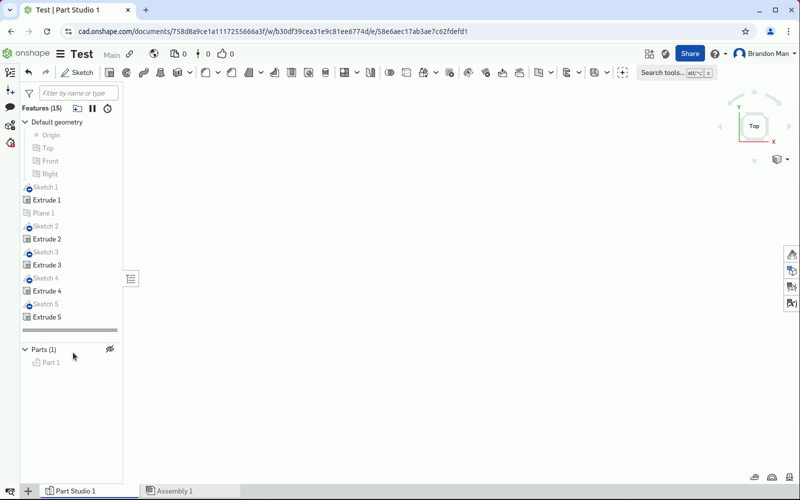
key_up(shift)
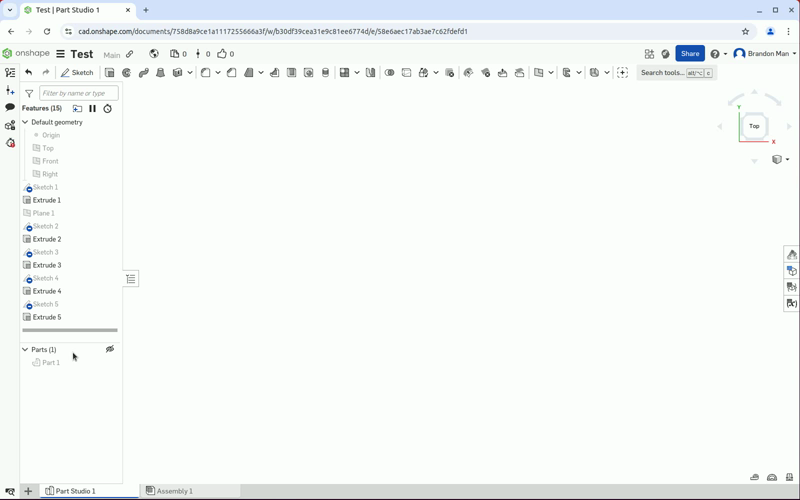
mouse_move(73, 352)
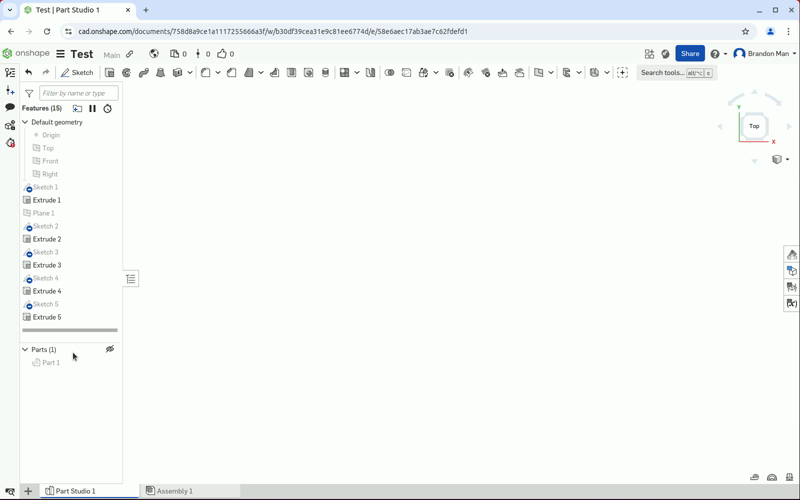
key(shift+y)
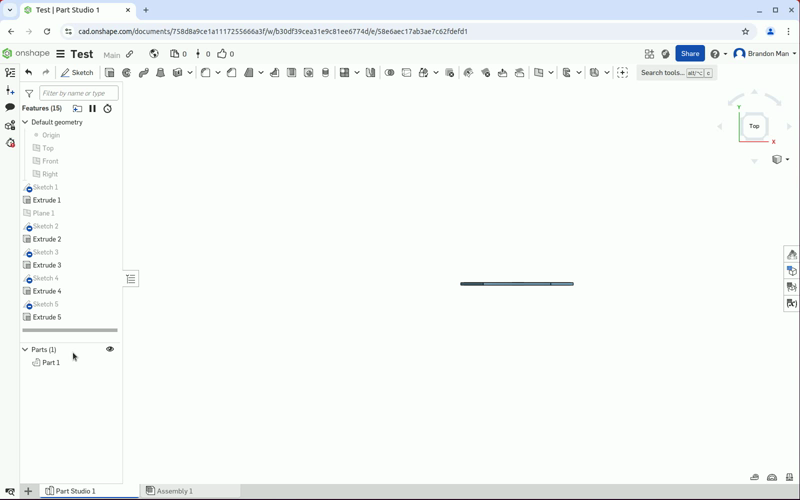
mouse_move(541, 75)
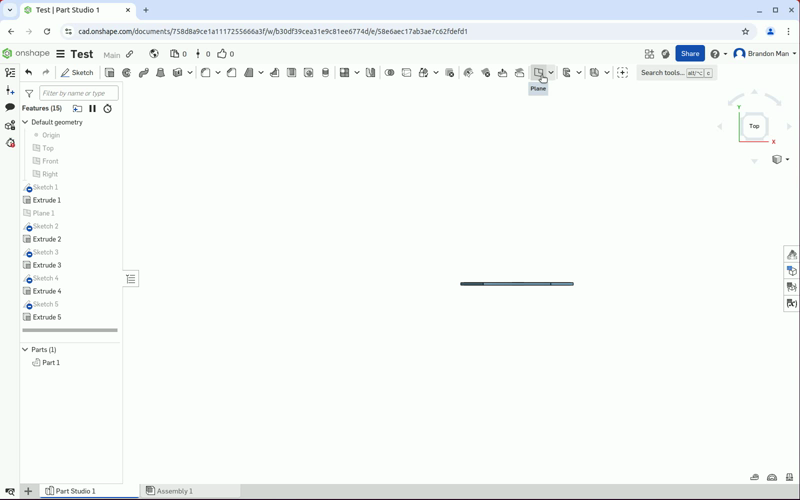
click(541, 75)
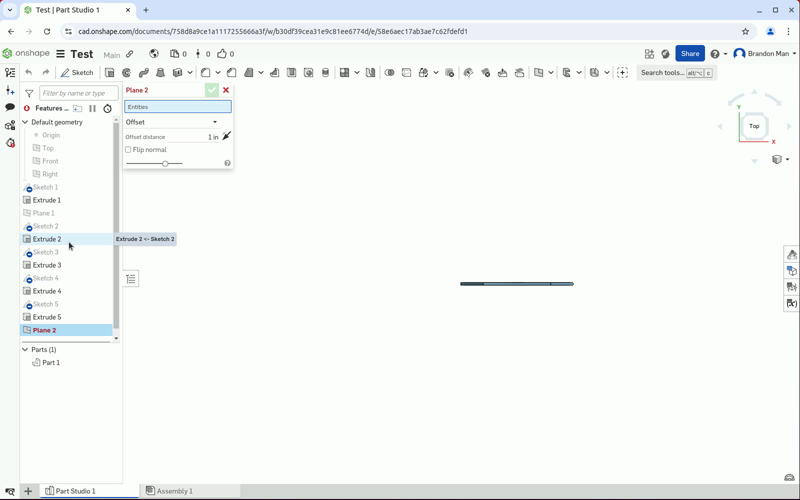
scroll(3)
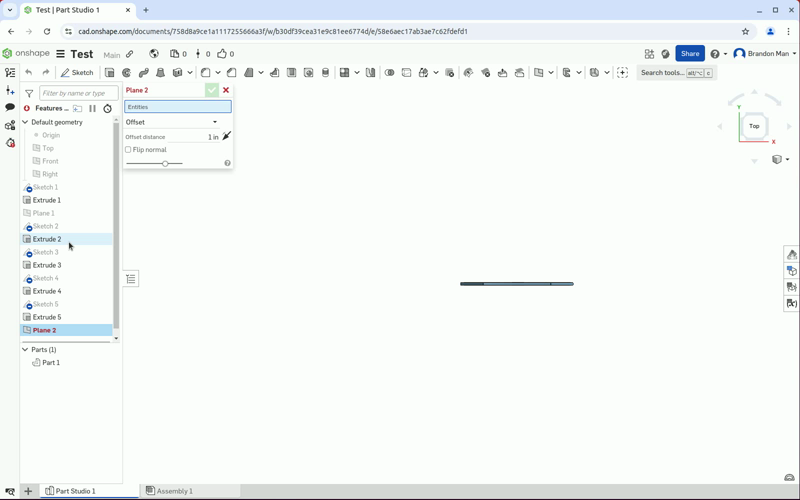
mouse_move(69, 150)
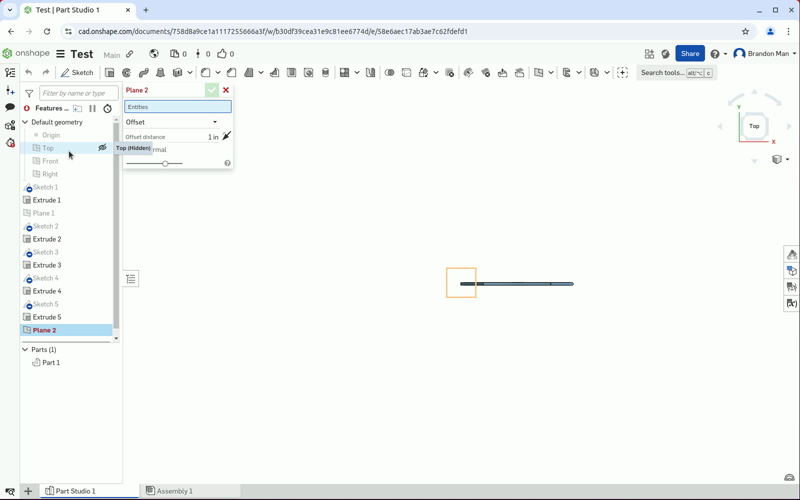
click(69, 150)
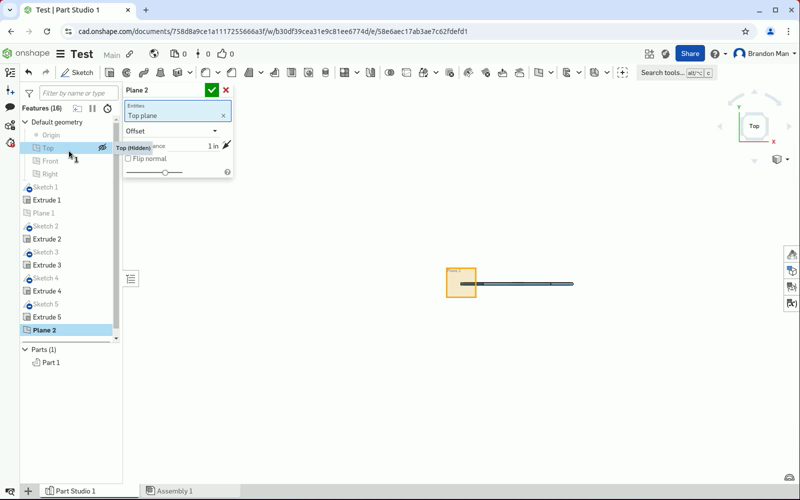
key(tab, 2)
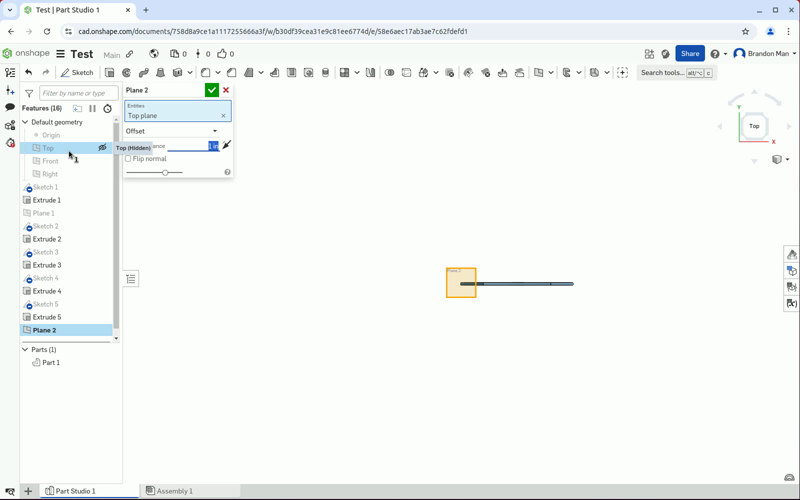
text(17.809)
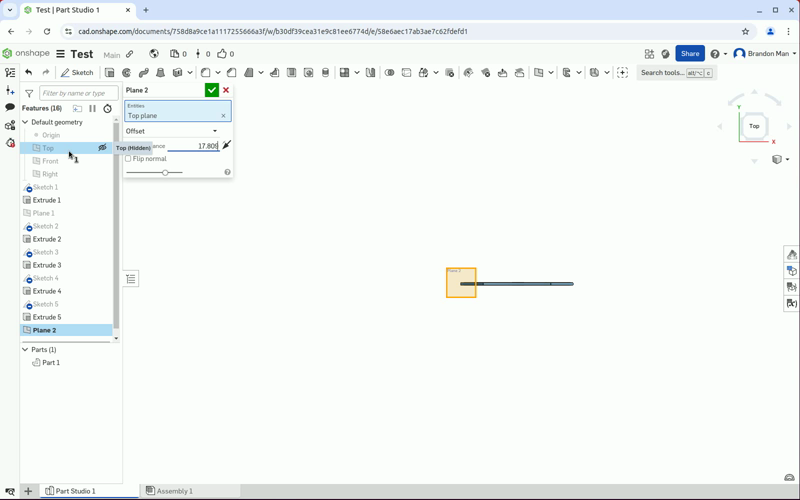
key(enter, 2)
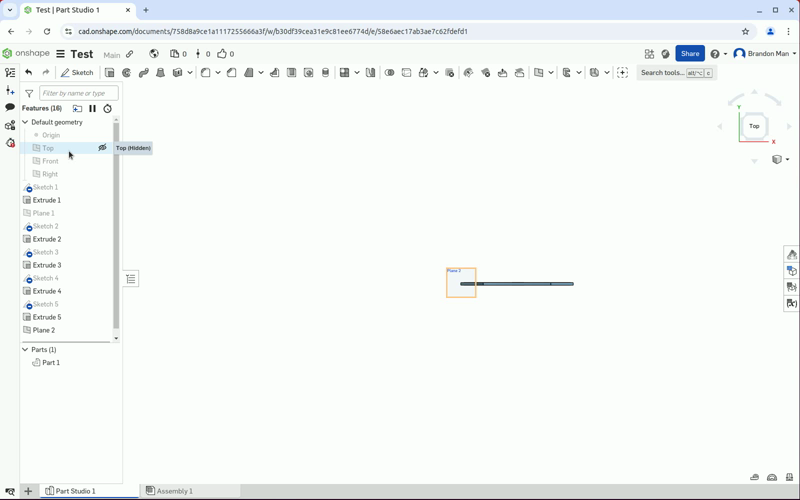
key(shift+s)
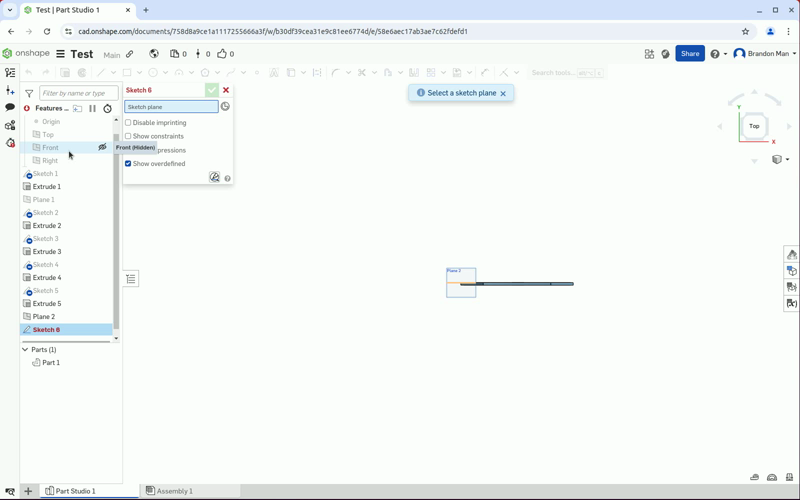
mouse_move(69, 319)
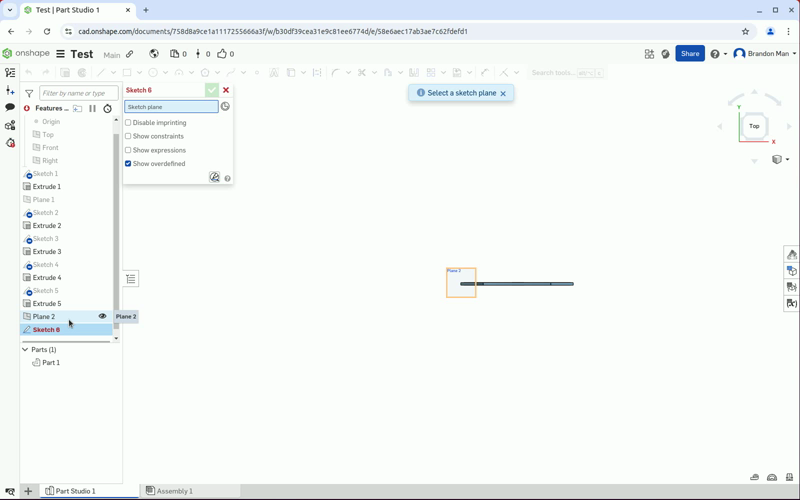
click(69, 319)
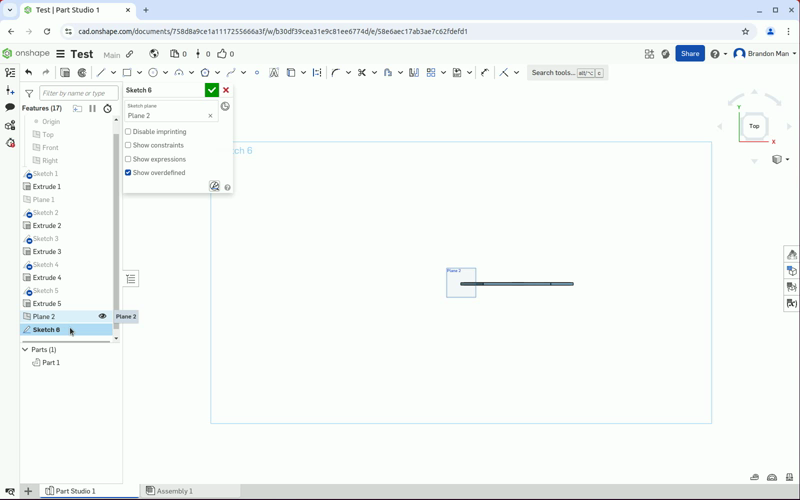
mouse_move(73, 352)
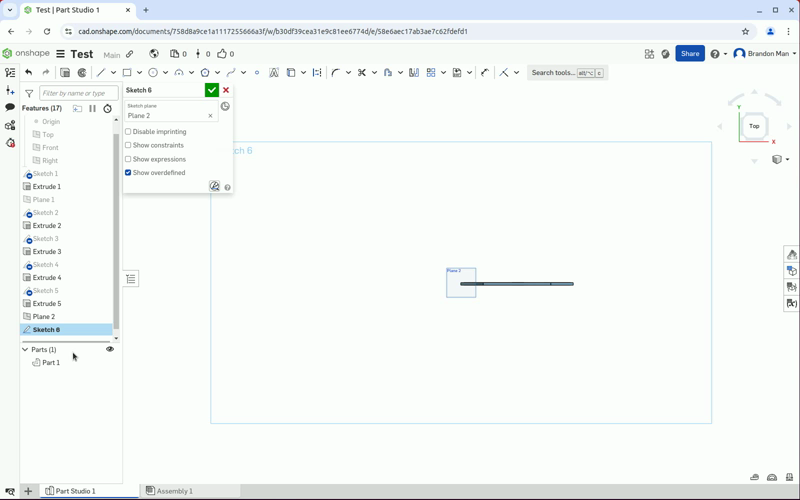
key(y)
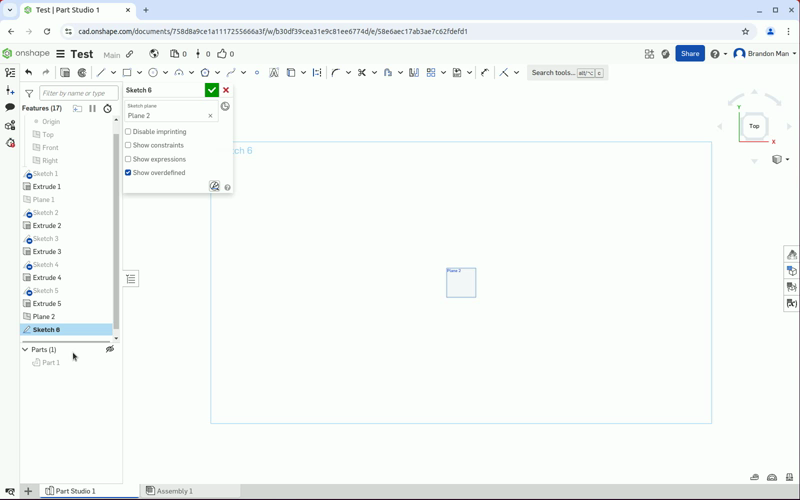
key(l)
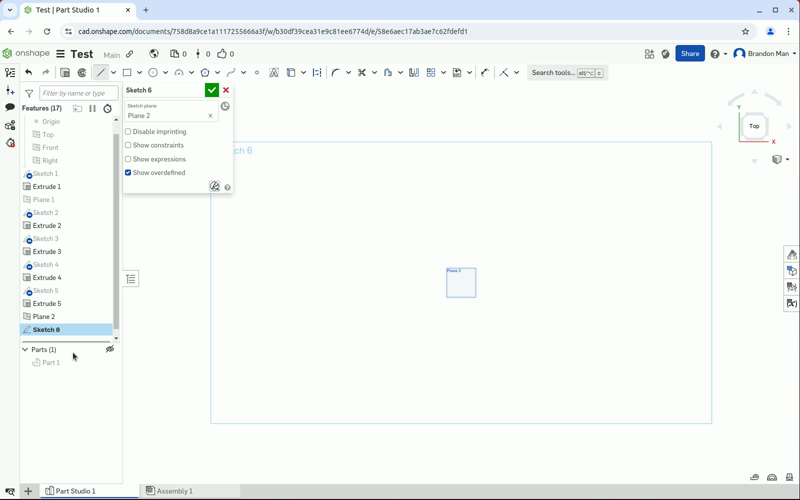
key_down(shift)
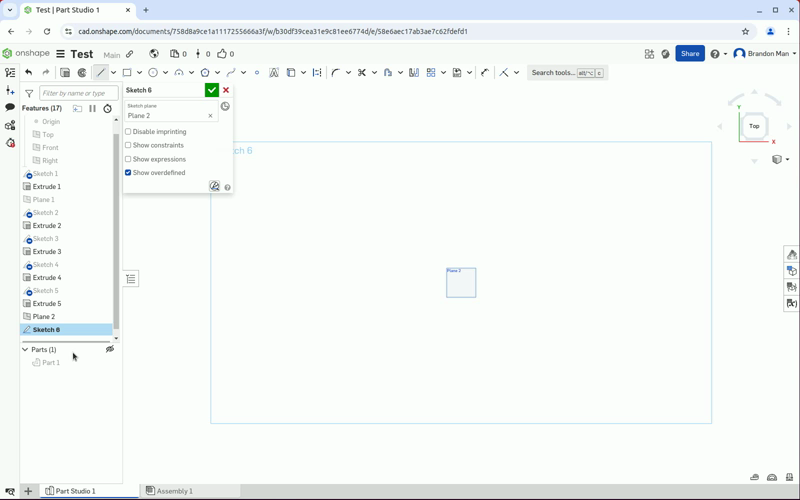
mouse_move(495, 285)
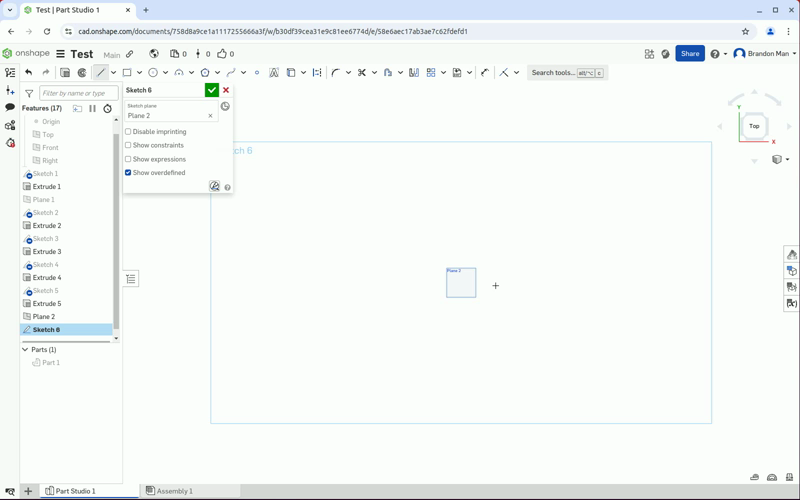
click(495, 285)
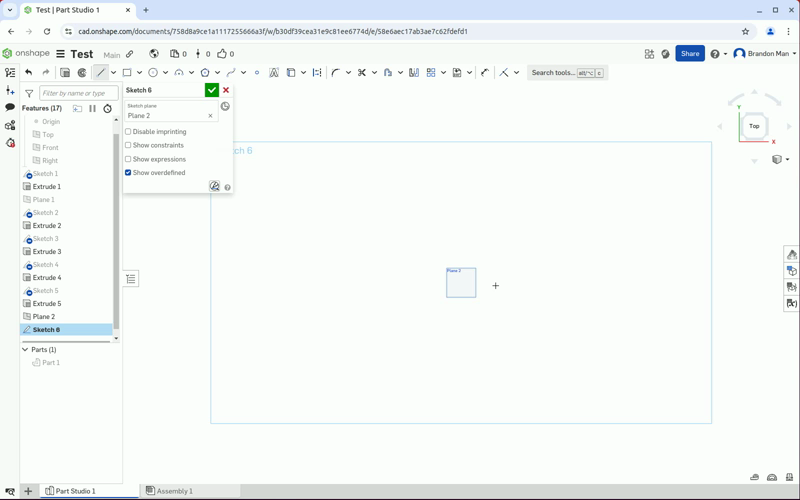
key_up(shift)
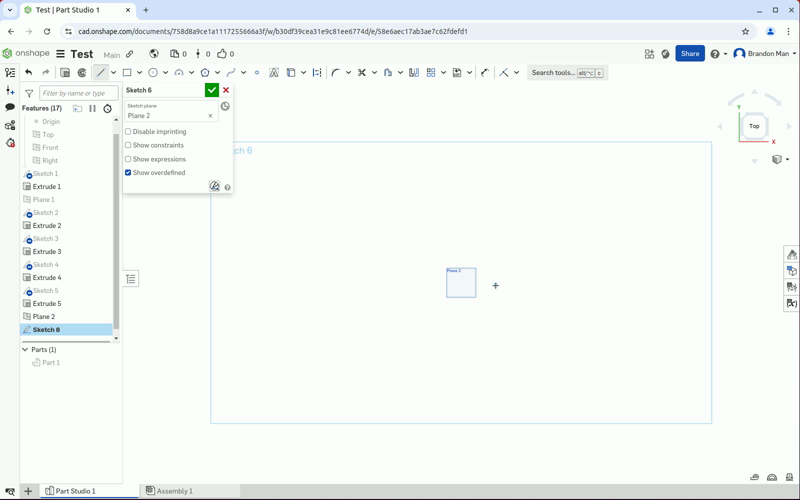
key_down(shift)
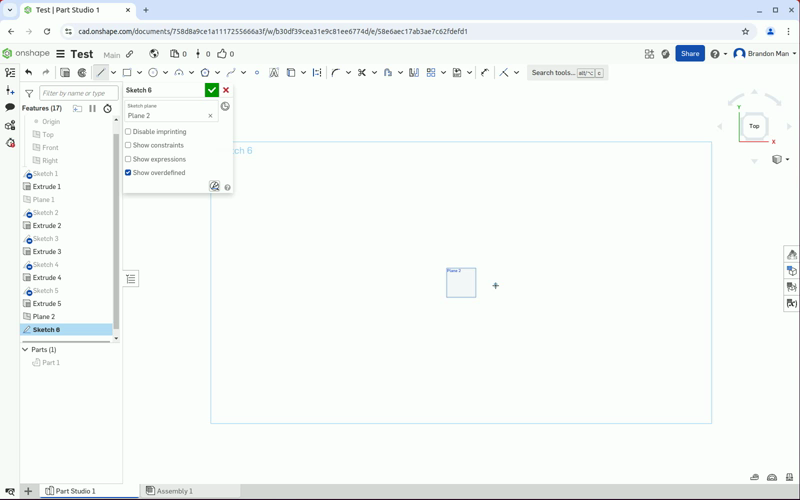
mouse_move(525, 285)
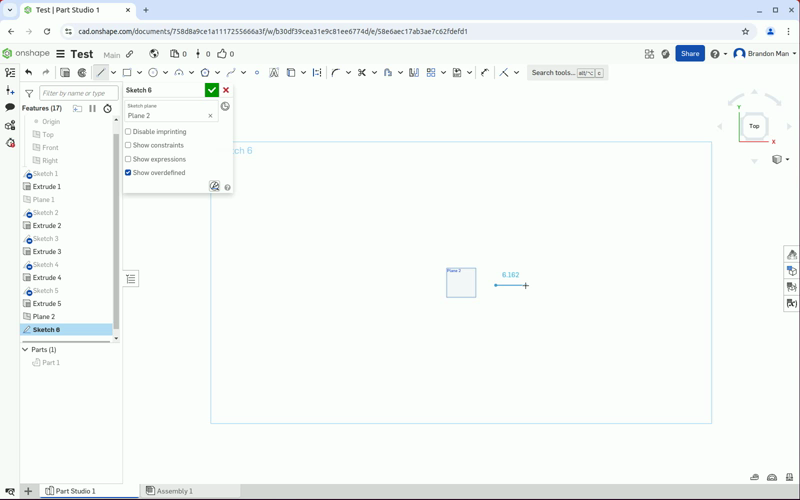
mouse_move(540, 285)
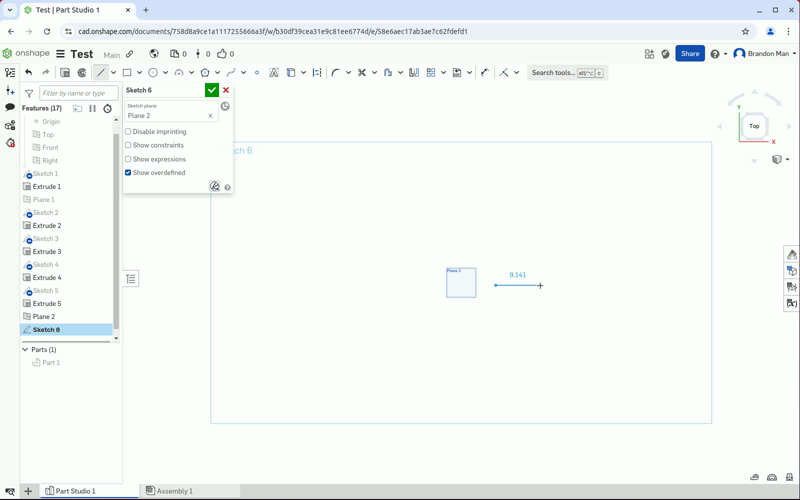
click(540, 285)
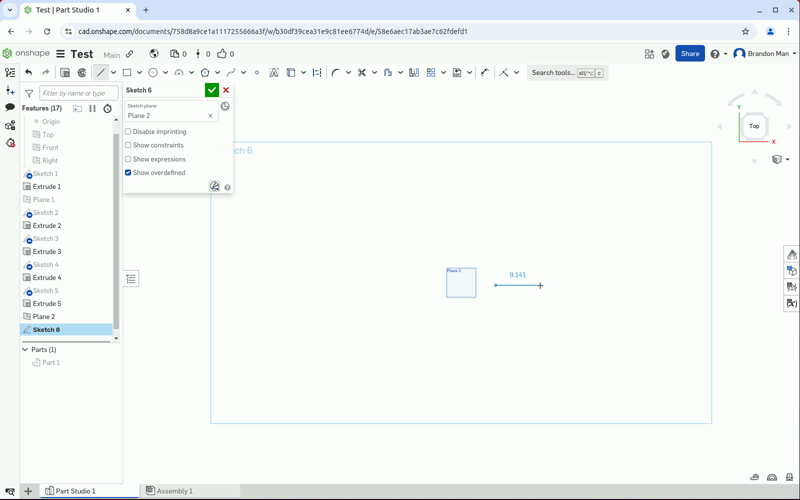
key_up(shift)
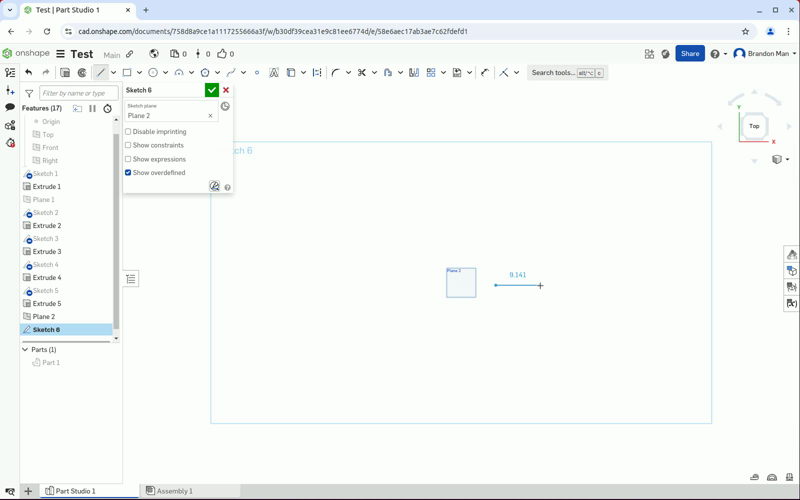
key_down(shift)
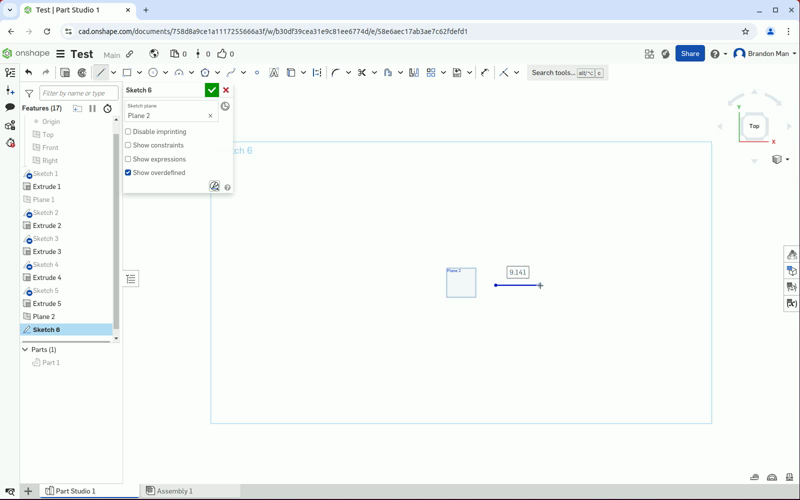
mouse_move(570, 285)
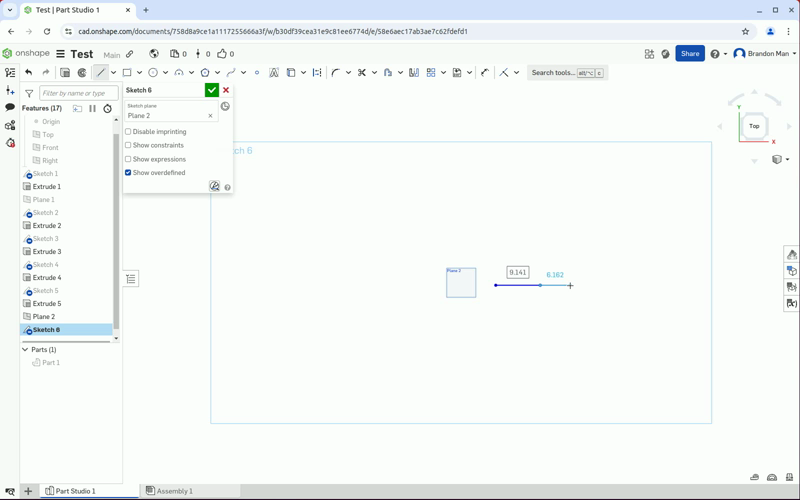
mouse_move(540, 282)
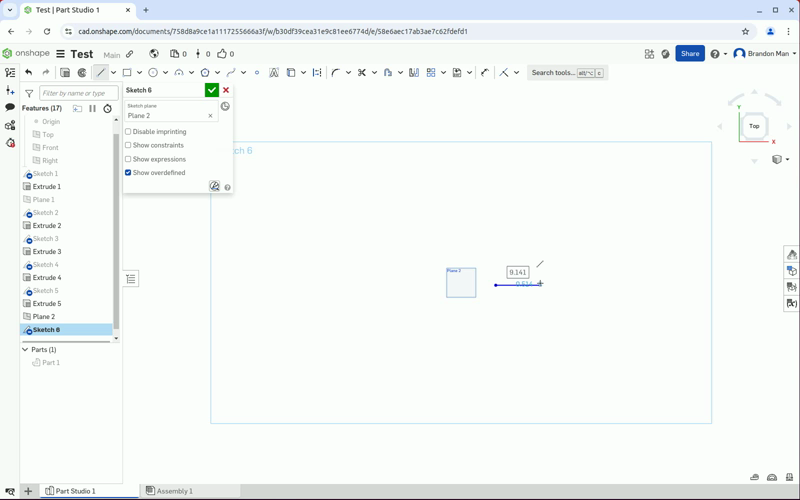
scroll(6)
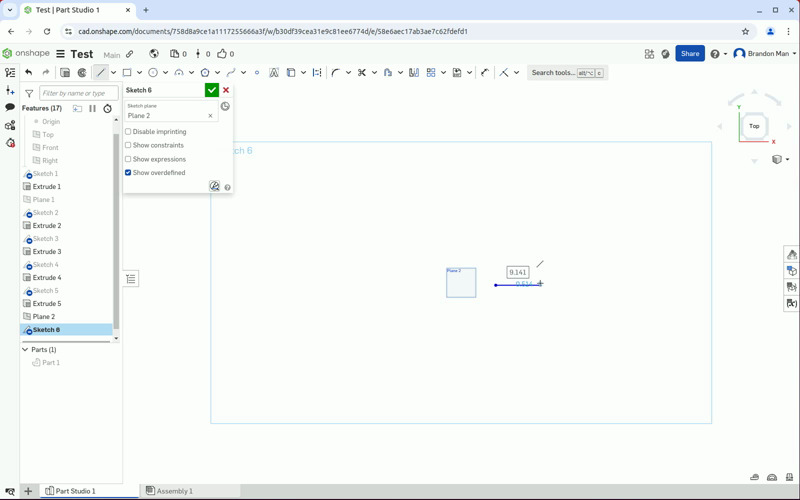
scroll(6)
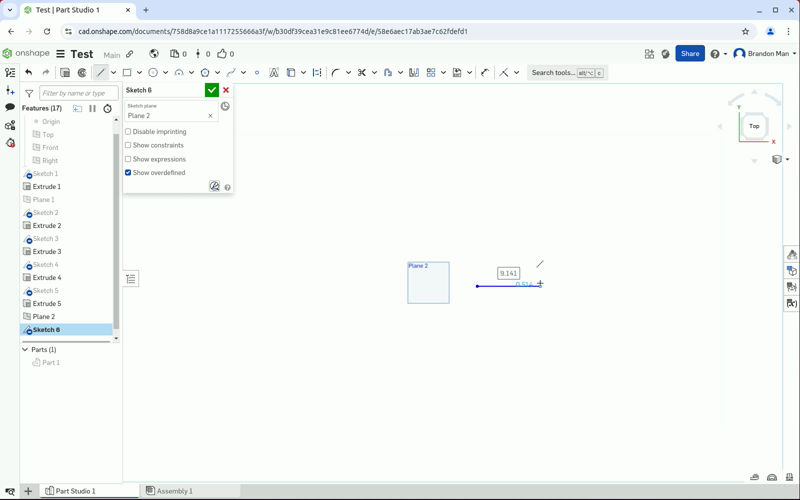
scroll(6)
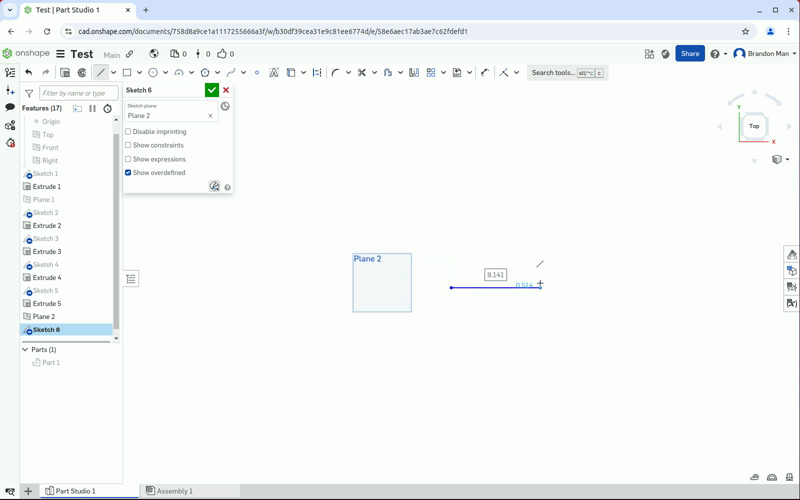
scroll(6)
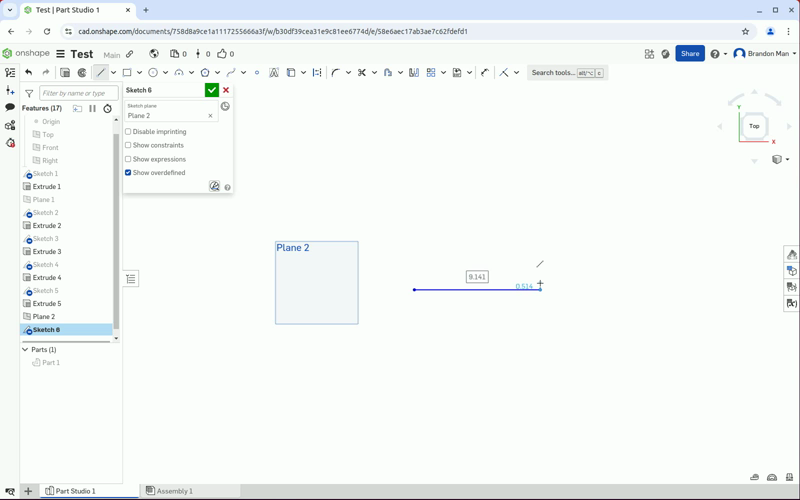
scroll(6)
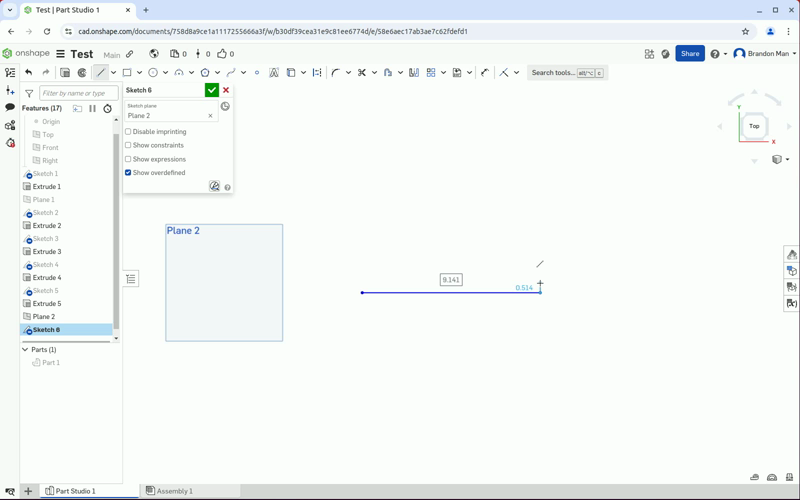
scroll(6)
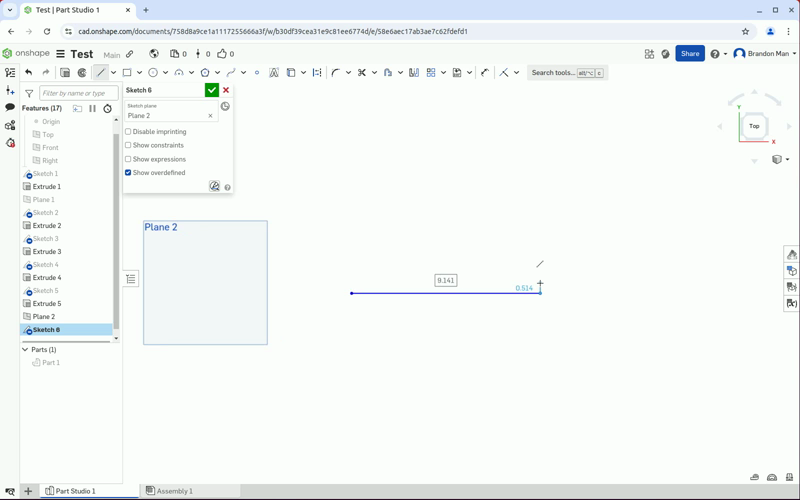
scroll(6)
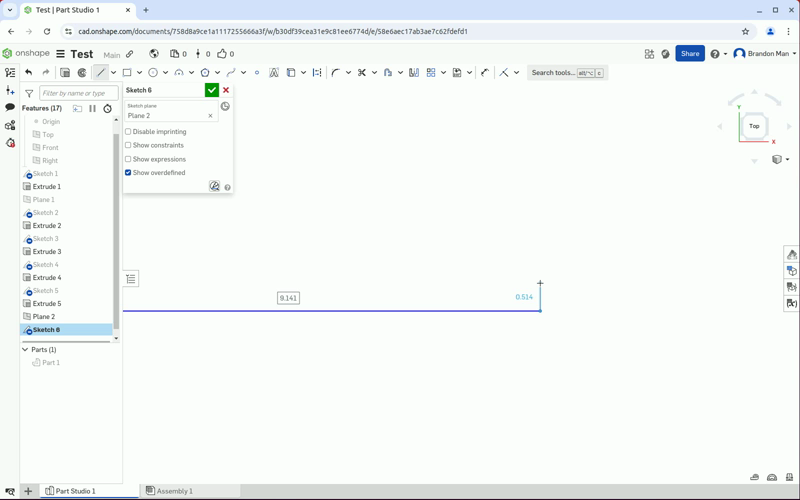
click(540, 282)
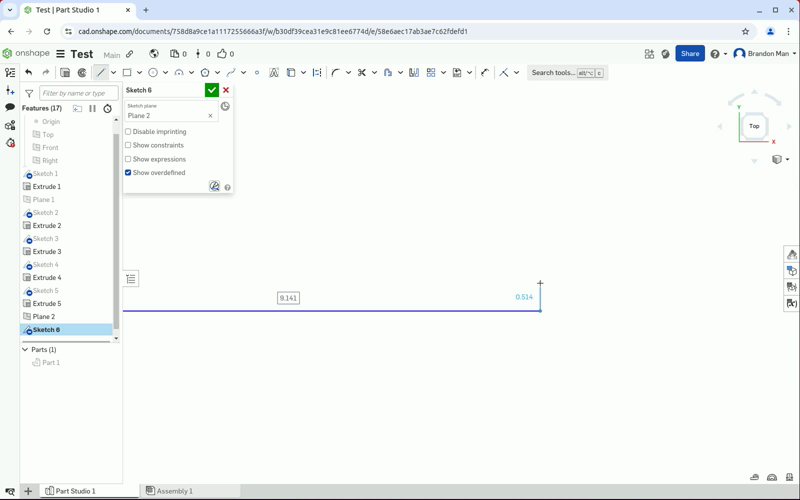
scroll(-6)
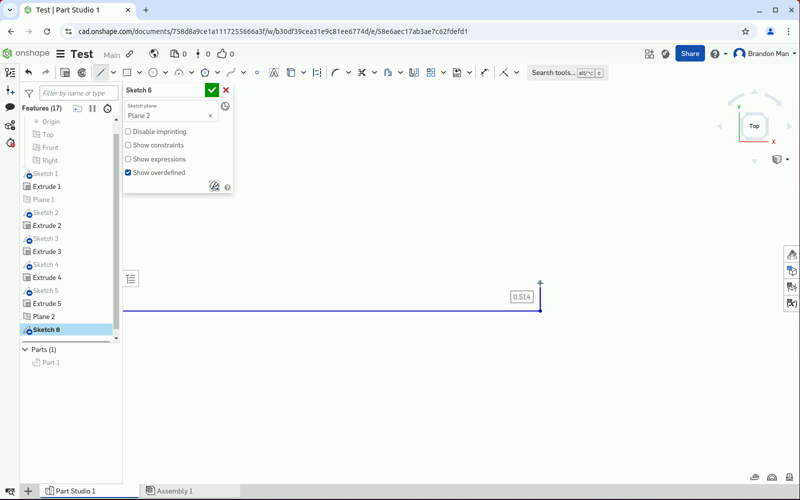
scroll(-6)
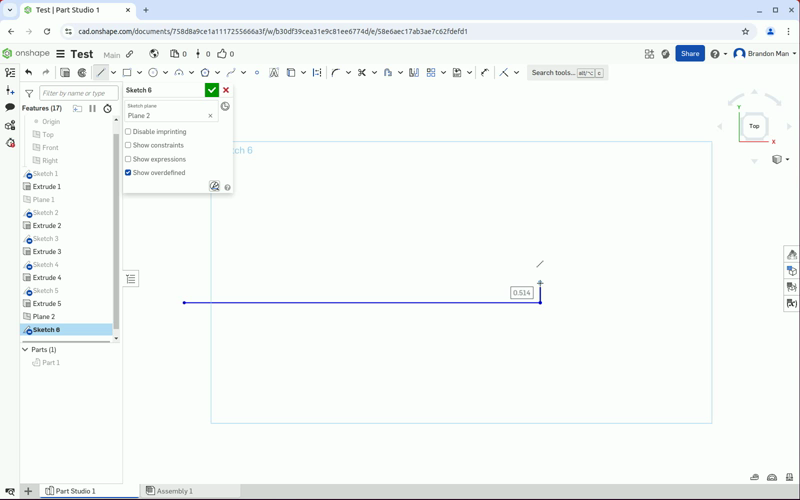
scroll(-6)
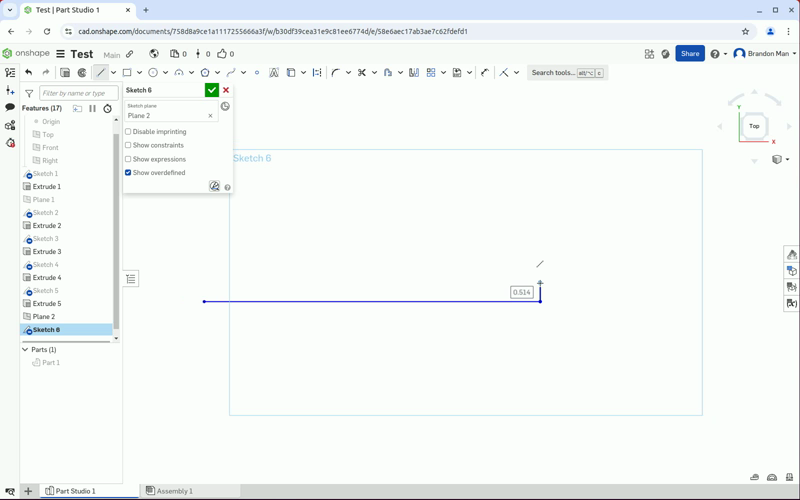
scroll(-6)
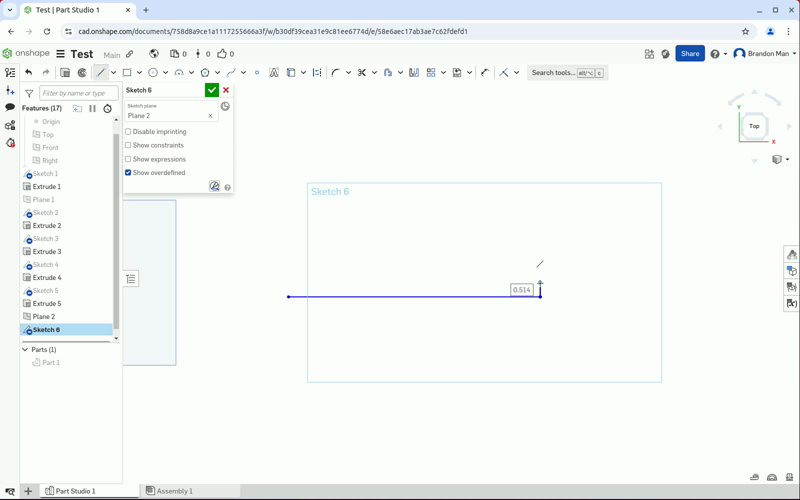
scroll(-6)
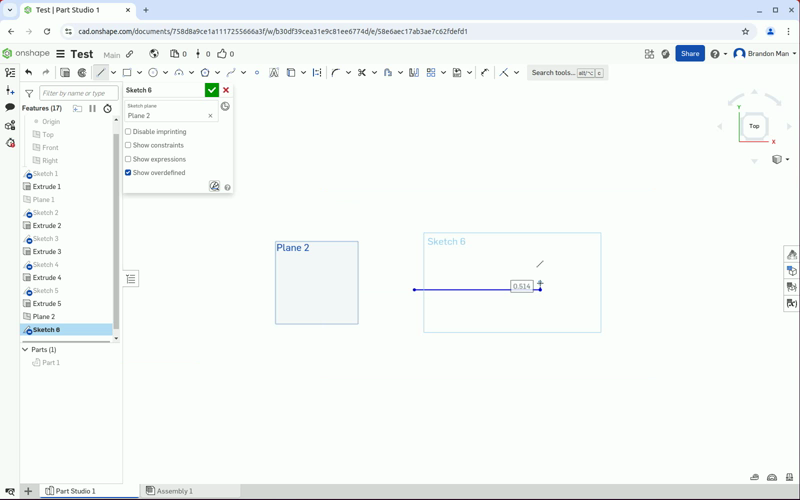
scroll(-6)
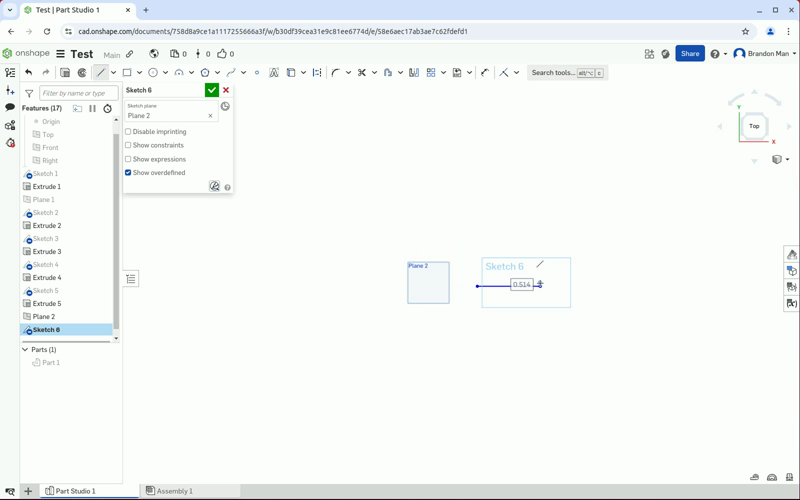
scroll(-6)
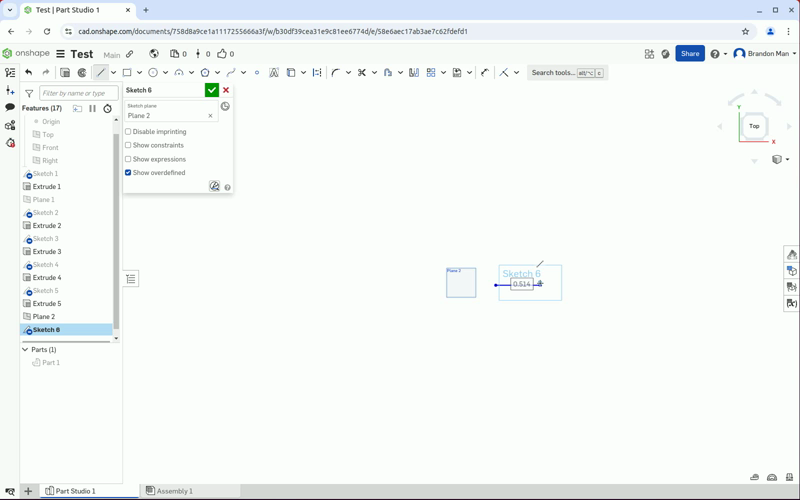
key_up(shift)
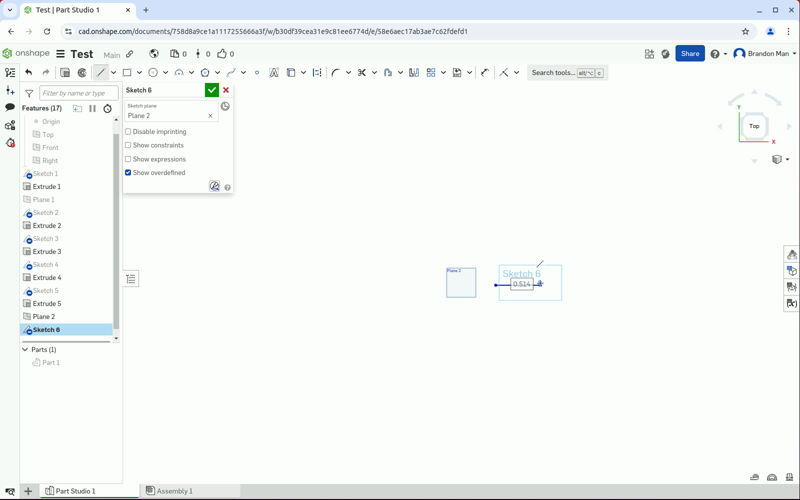
key_down(shift)
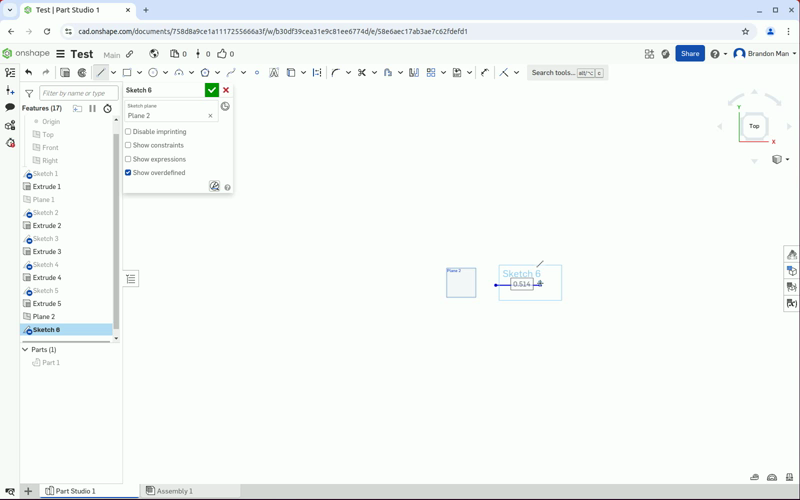
mouse_move(570, 282)
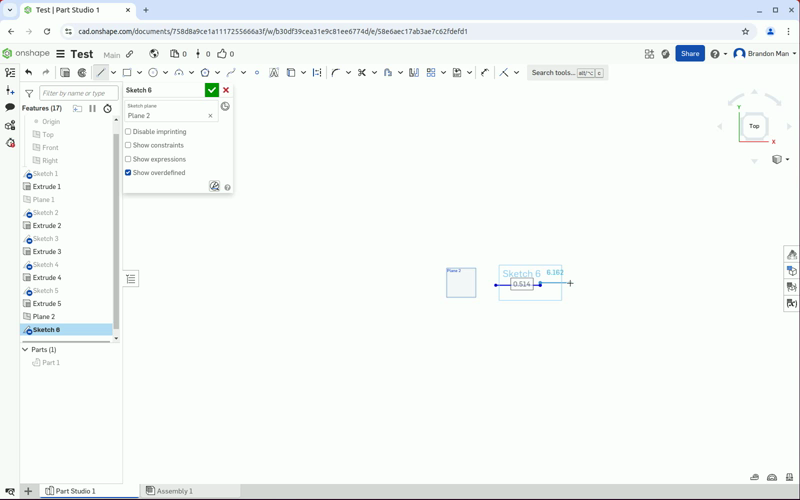
mouse_move(495, 282)
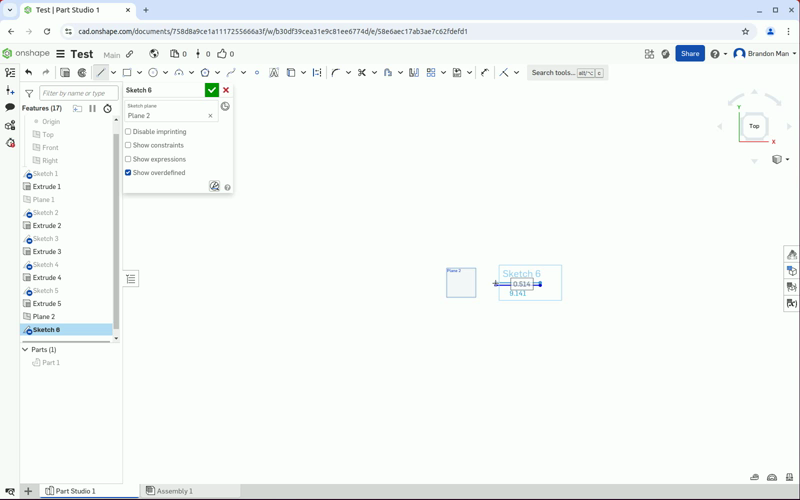
scroll(6)
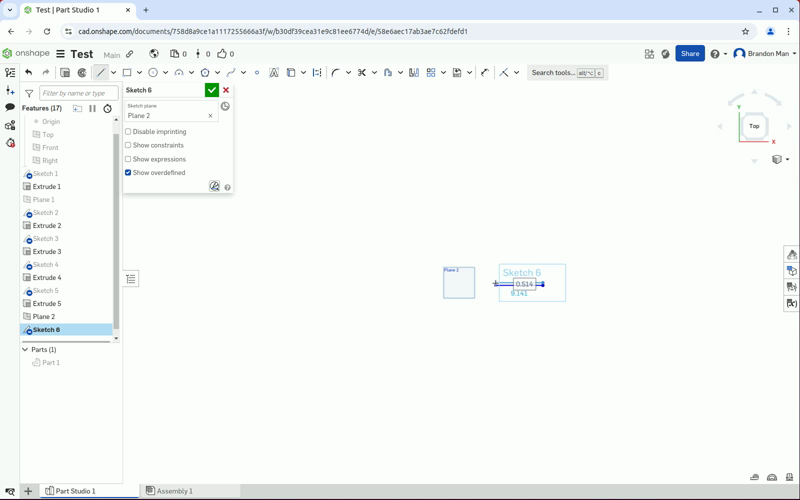
scroll(6)
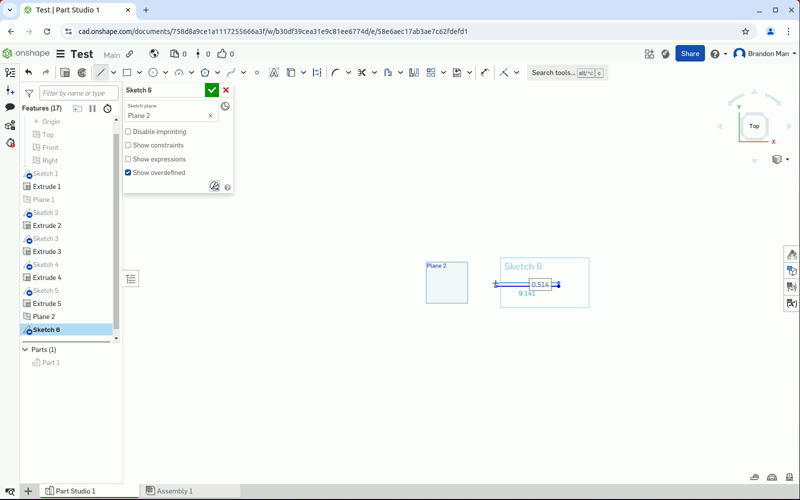
scroll(6)
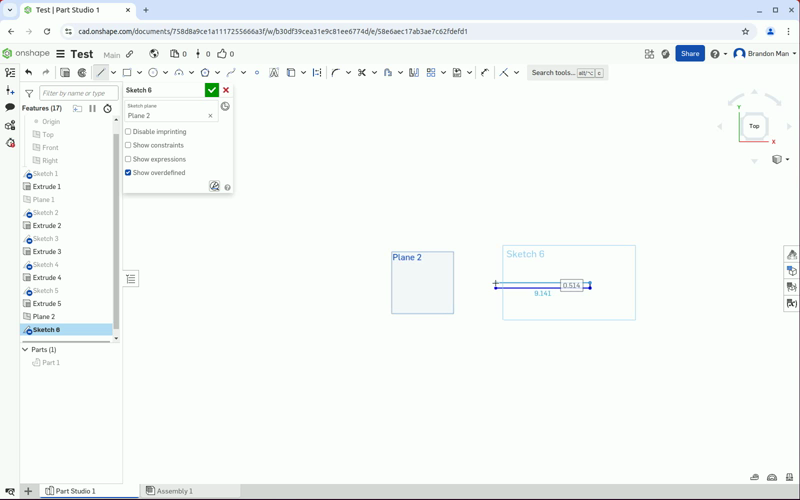
scroll(6)
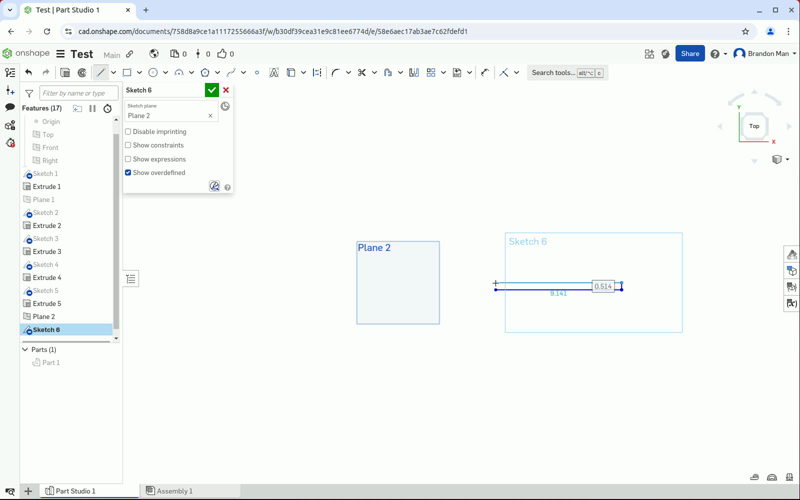
scroll(6)
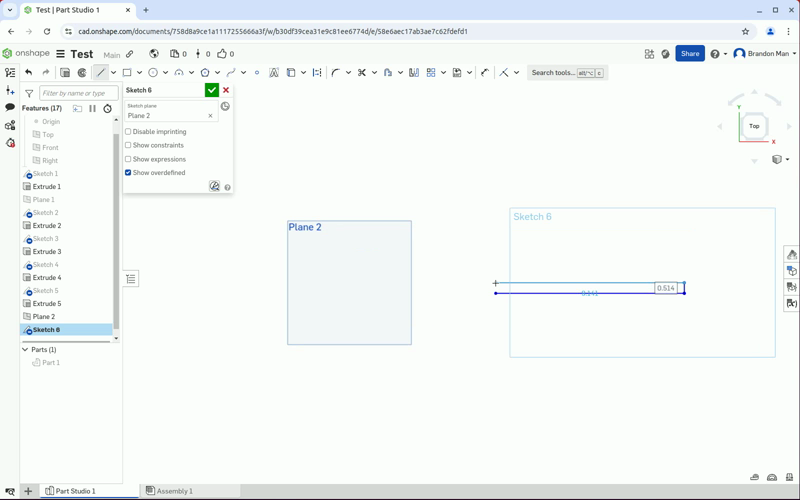
scroll(6)
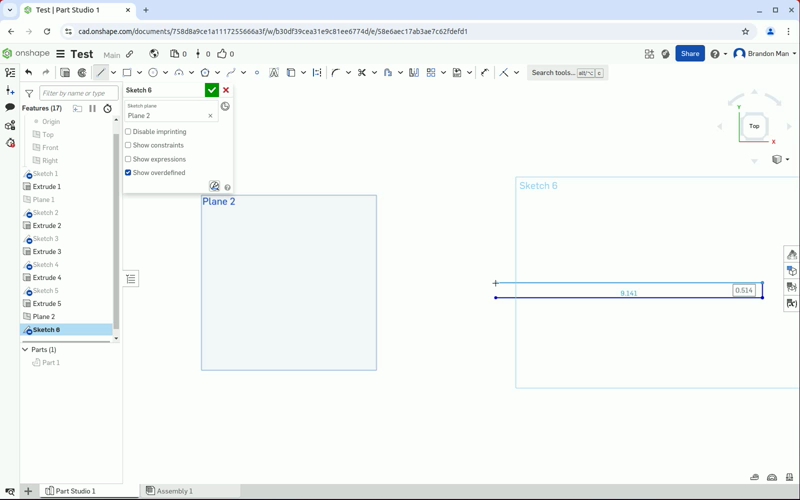
scroll(6)
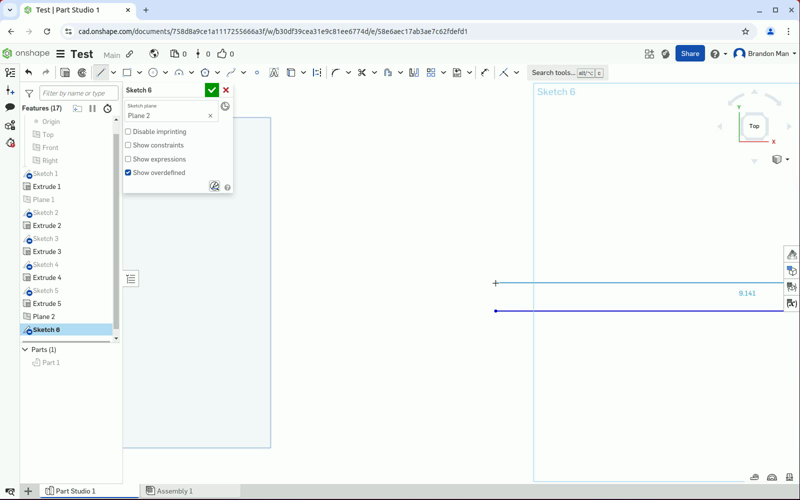
click(495, 282)
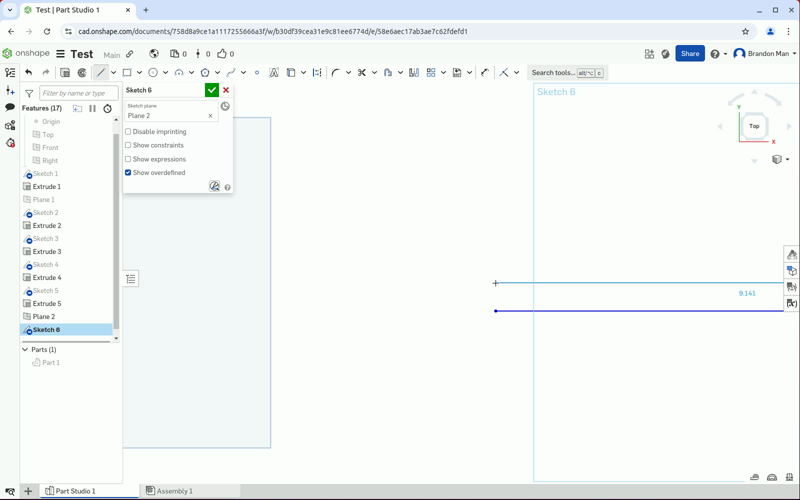
scroll(-6)
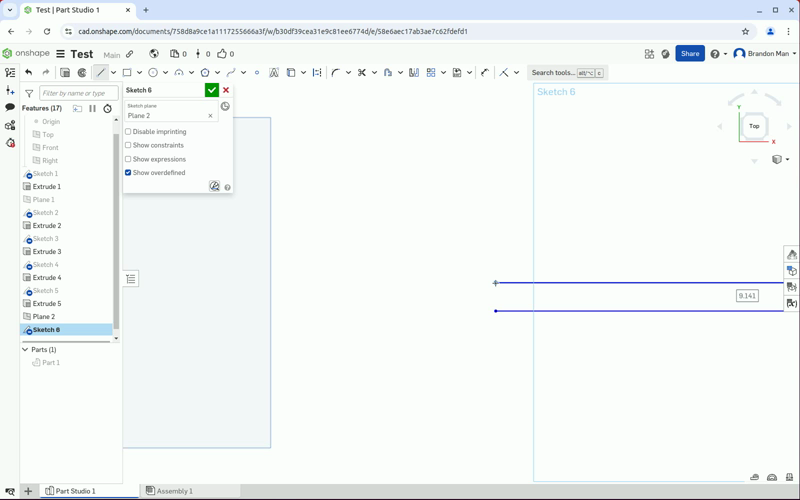
scroll(-6)
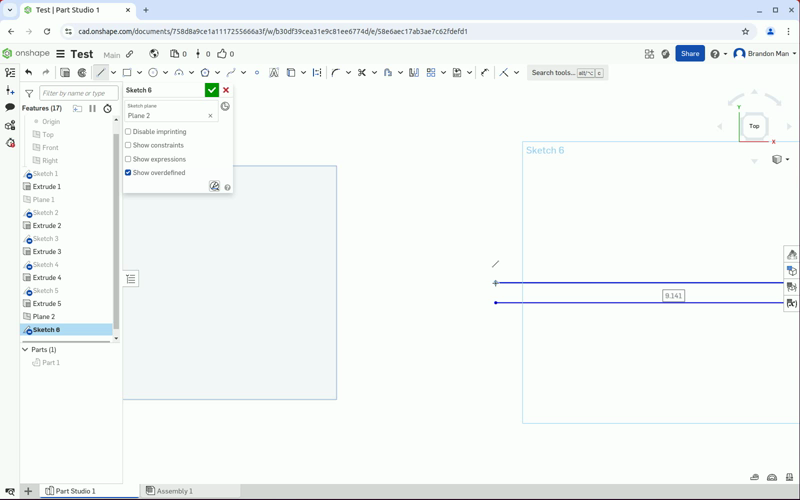
scroll(-6)
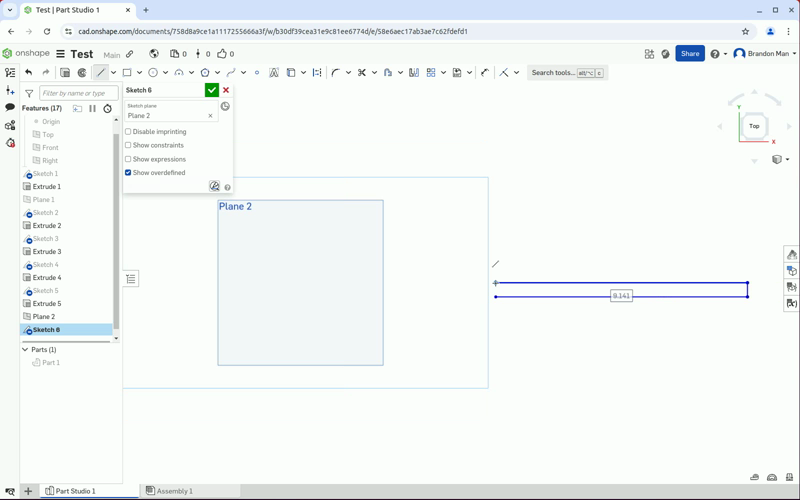
scroll(-6)
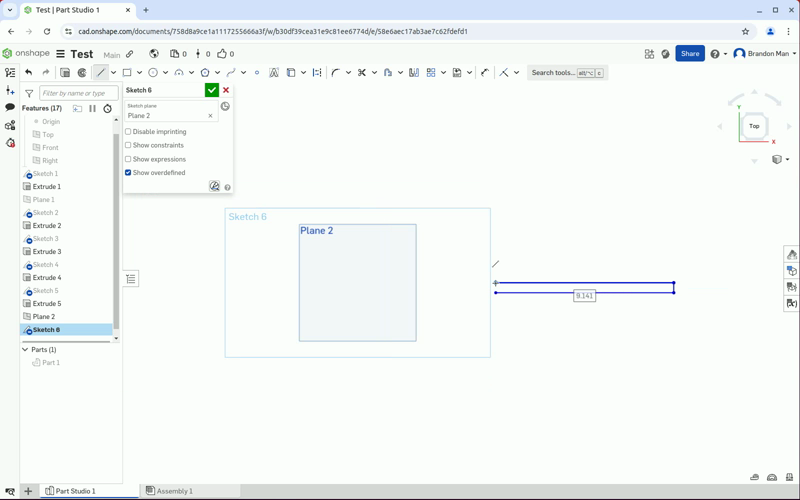
scroll(-6)
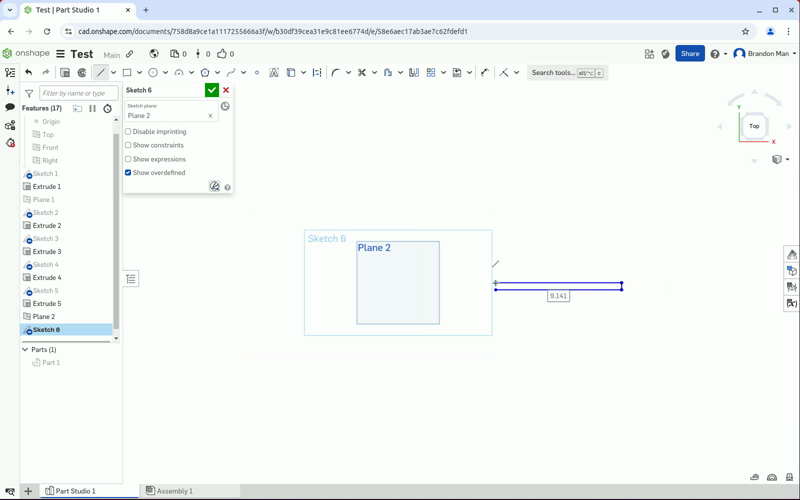
scroll(-6)
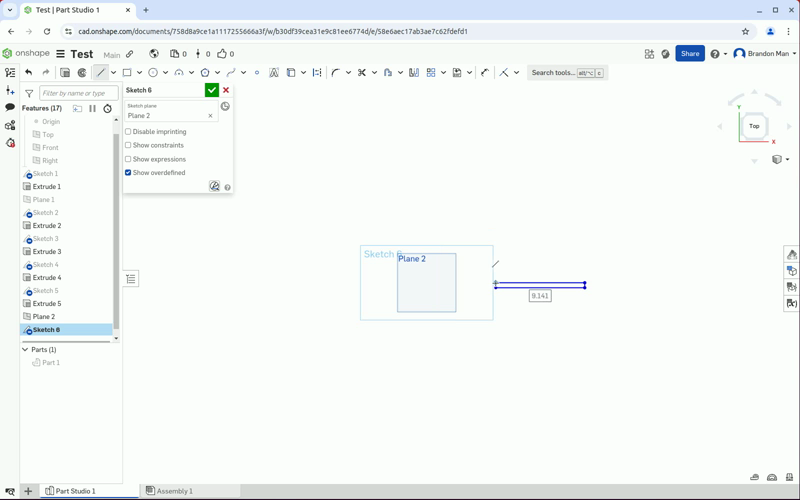
scroll(-6)
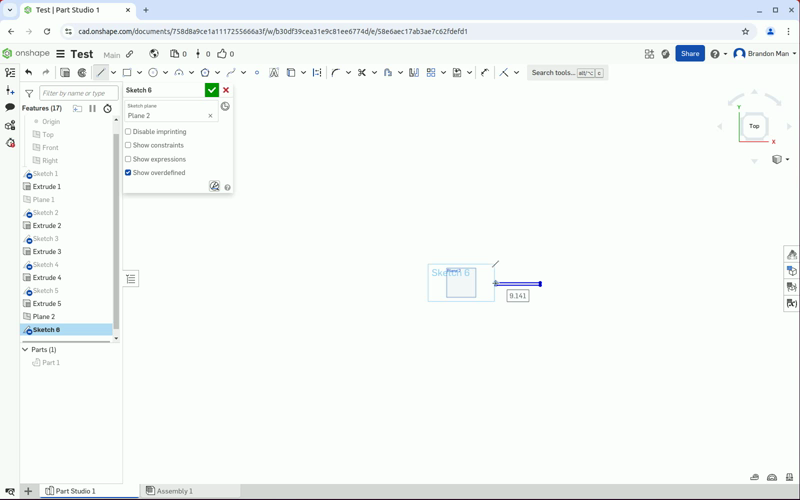
key_up(shift)
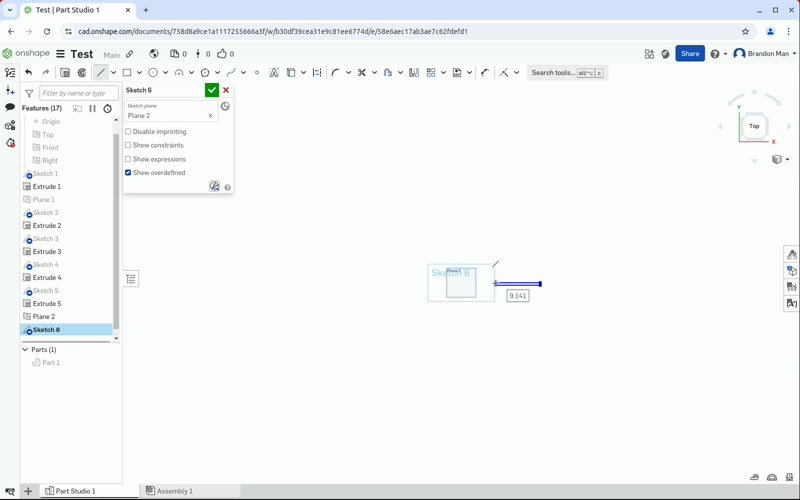
mouse_move(525, 282)
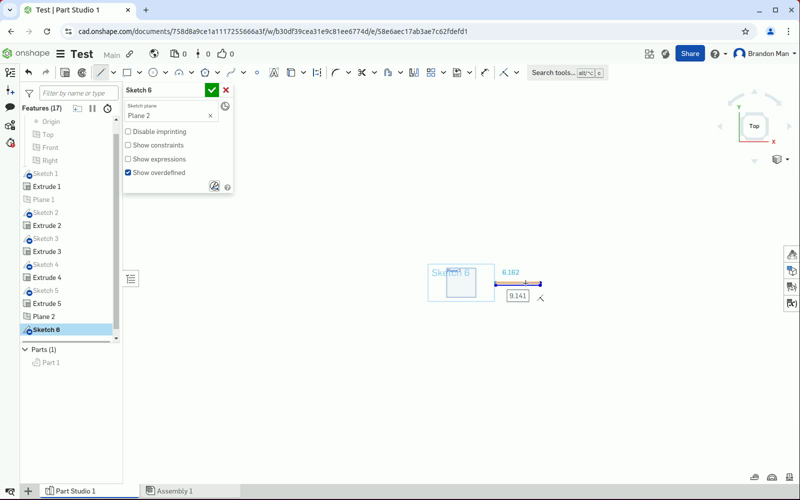
key_down(shift)
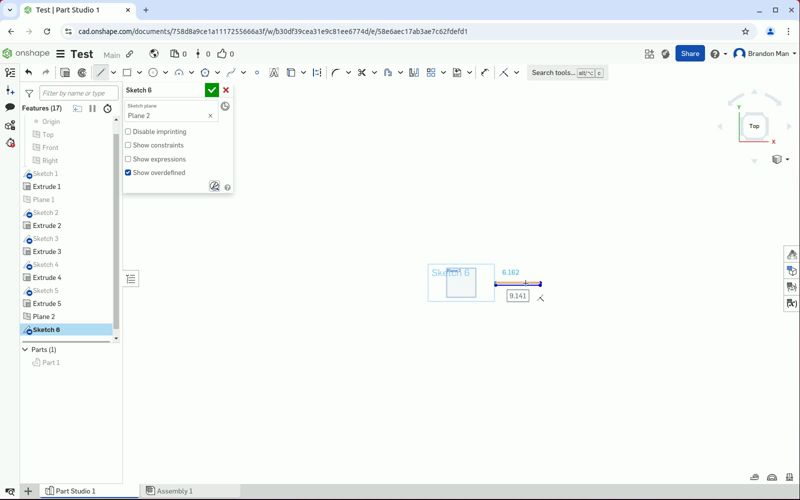
mouse_move(495, 285)
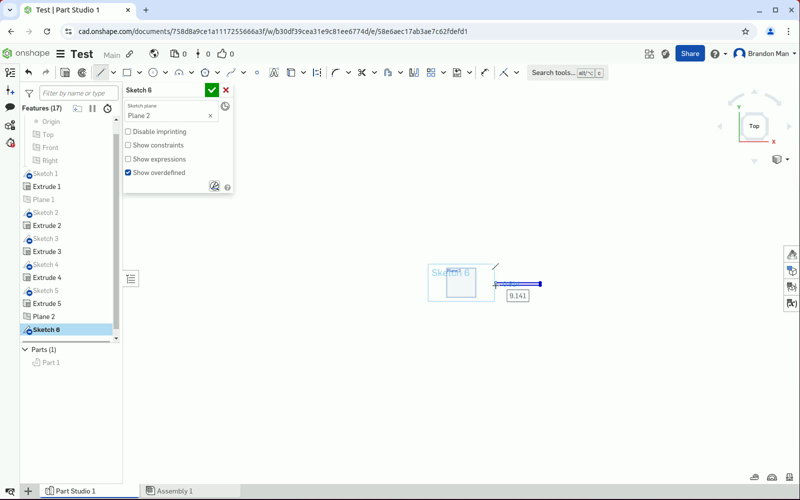
scroll(6)
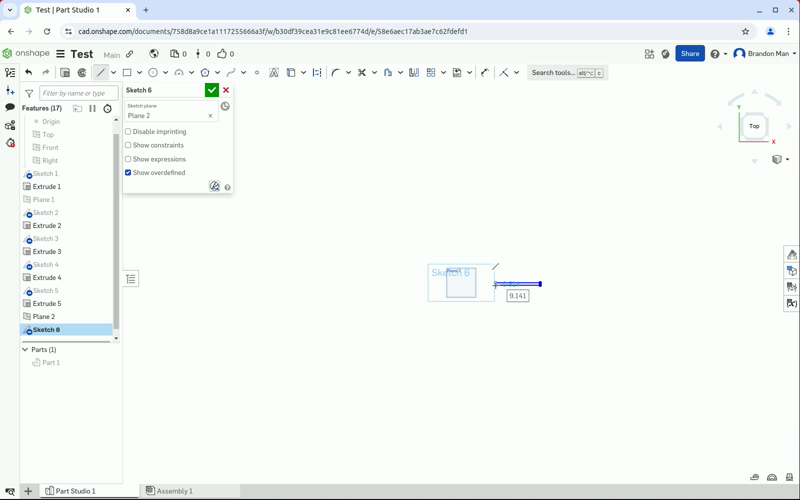
scroll(6)
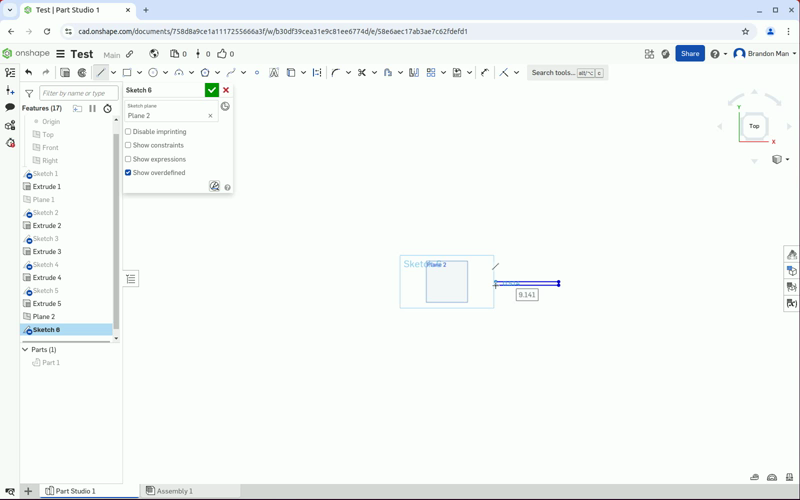
scroll(6)
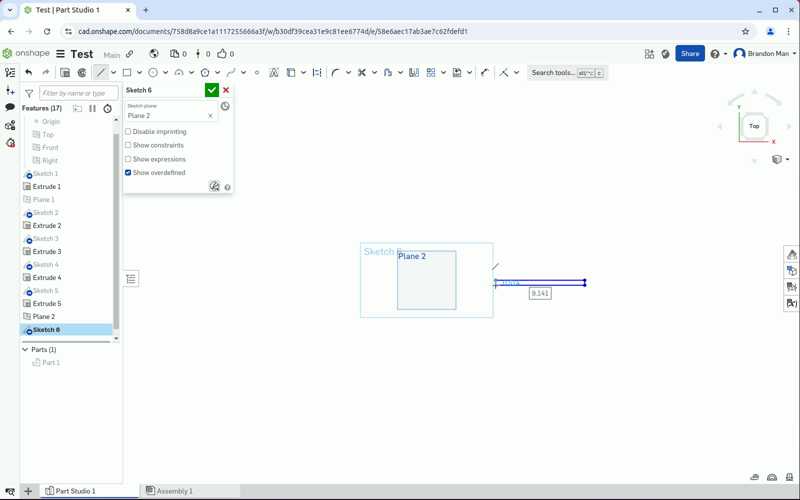
scroll(6)
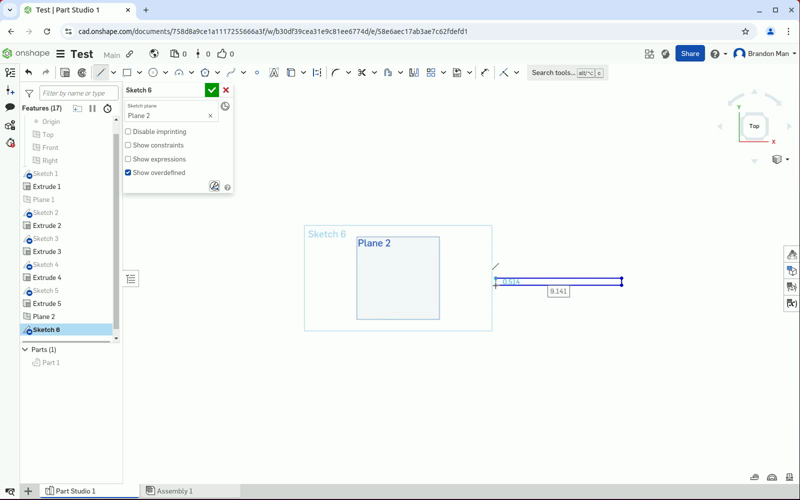
scroll(6)
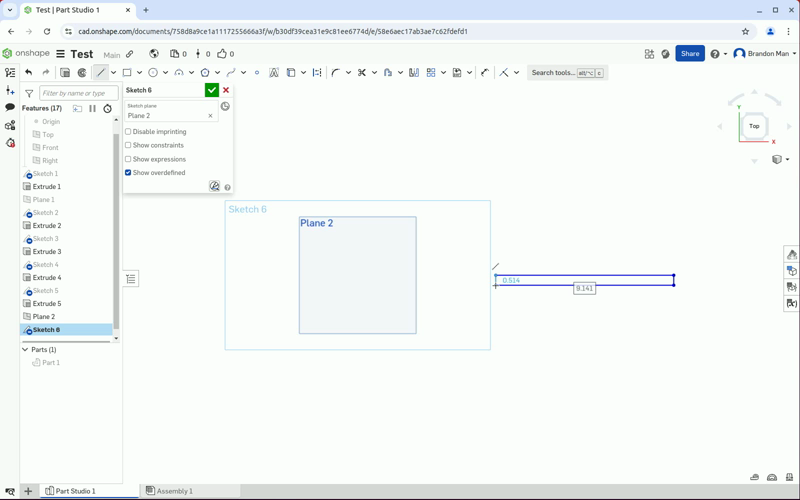
scroll(6)
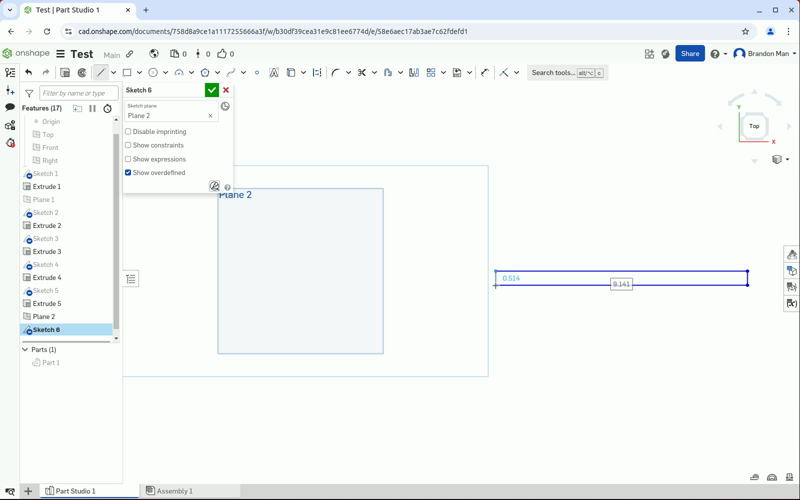
scroll(6)
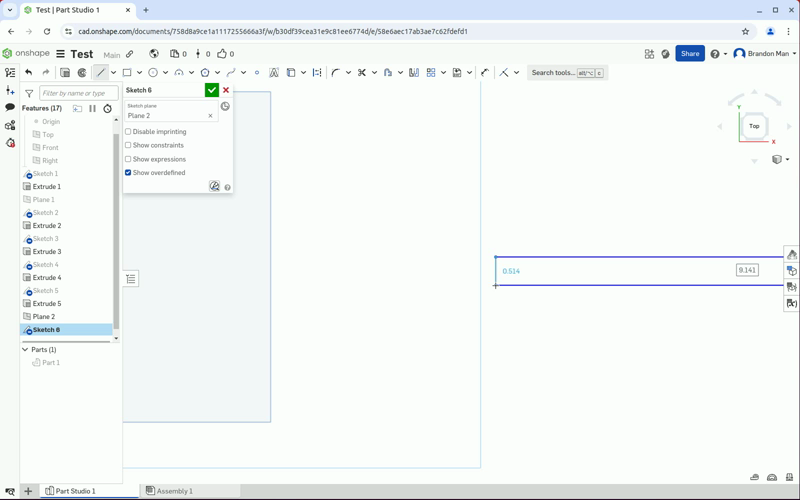
key_up(shift)
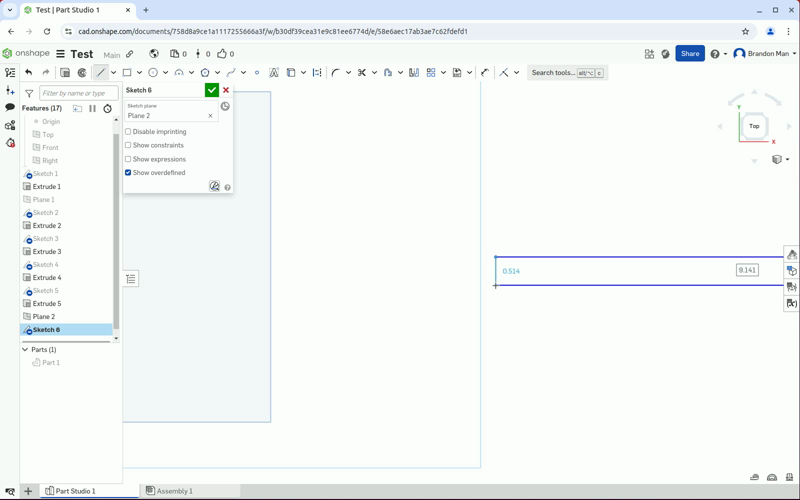
click(495, 285)
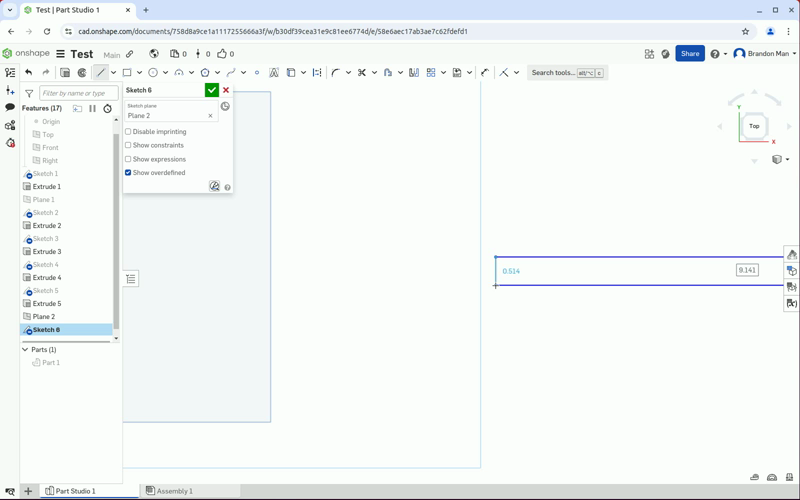
scroll(-6)
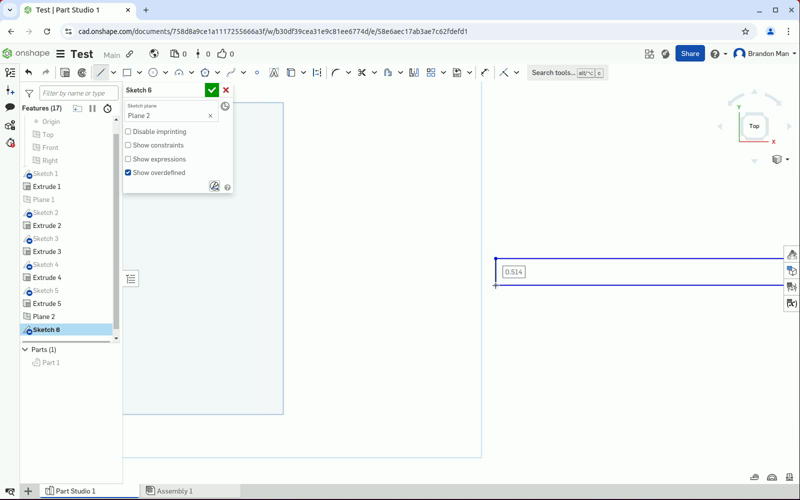
scroll(-6)
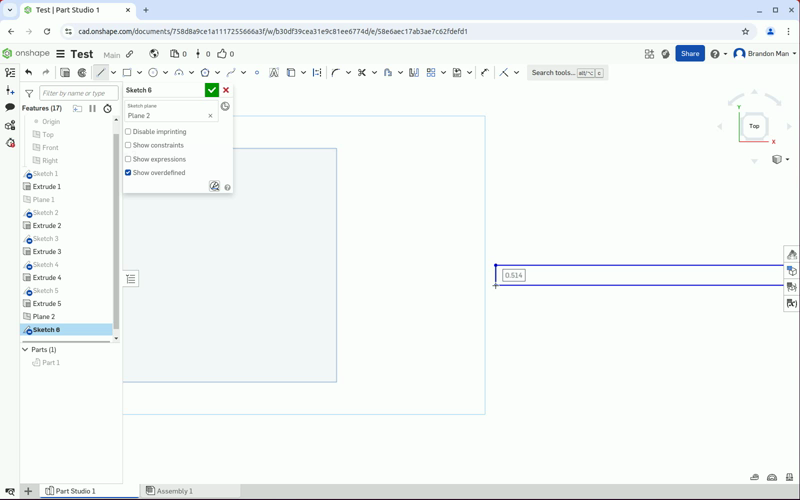
scroll(-6)
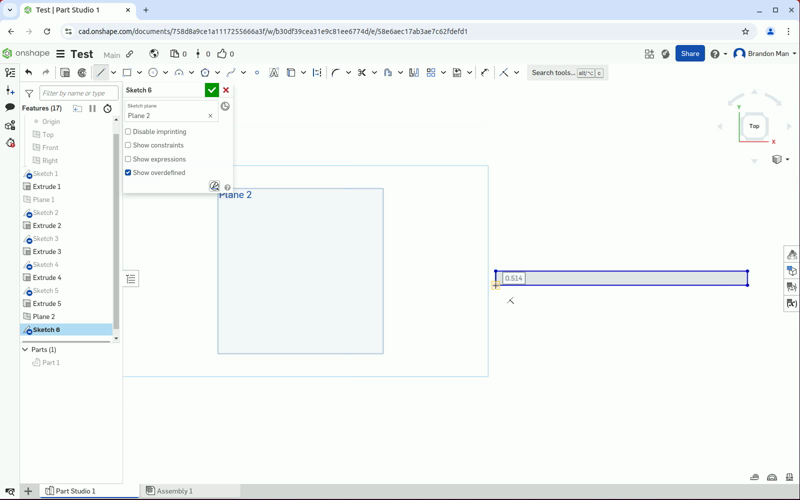
scroll(-6)
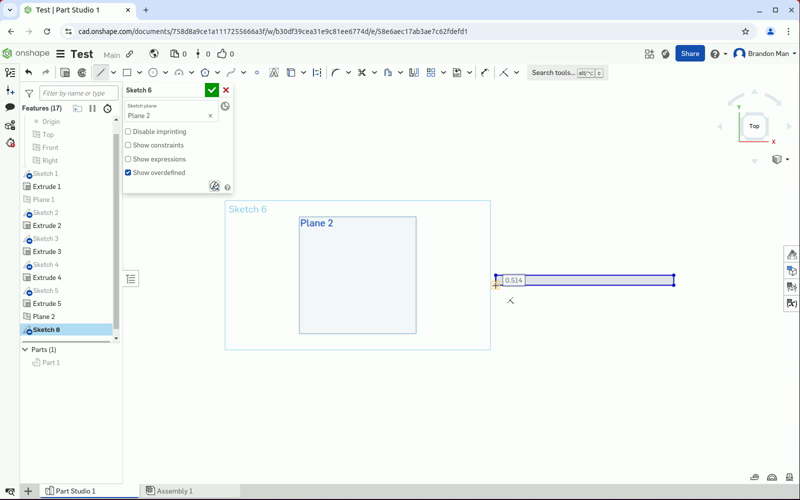
scroll(-6)
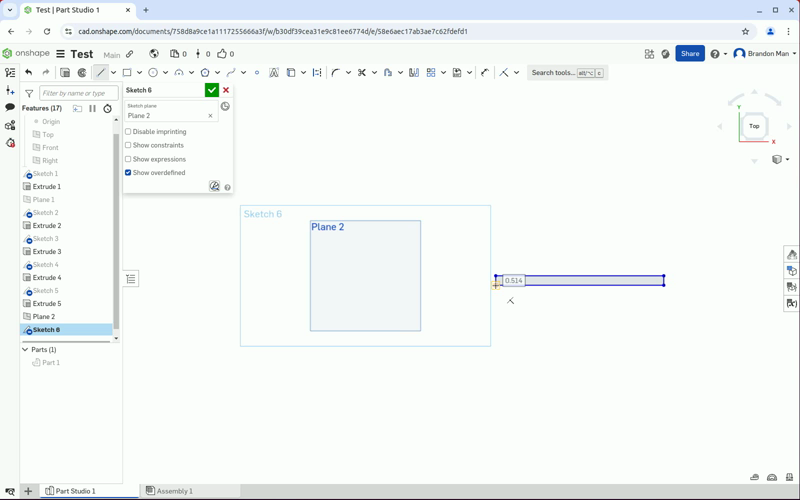
scroll(-6)
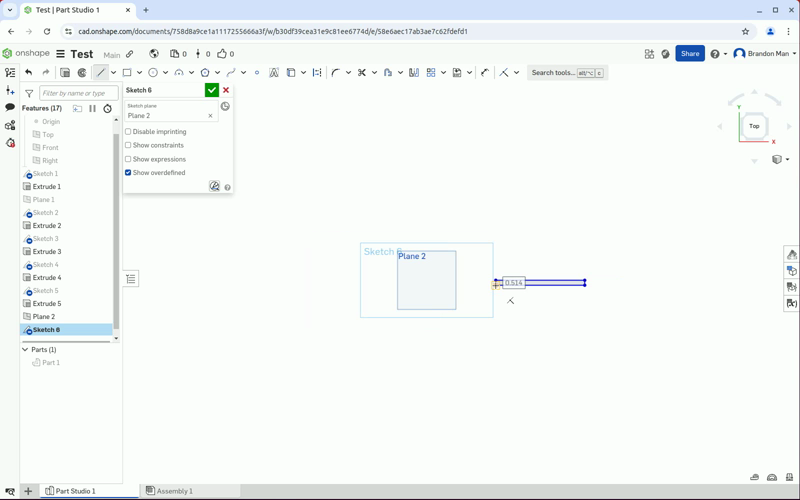
scroll(-6)
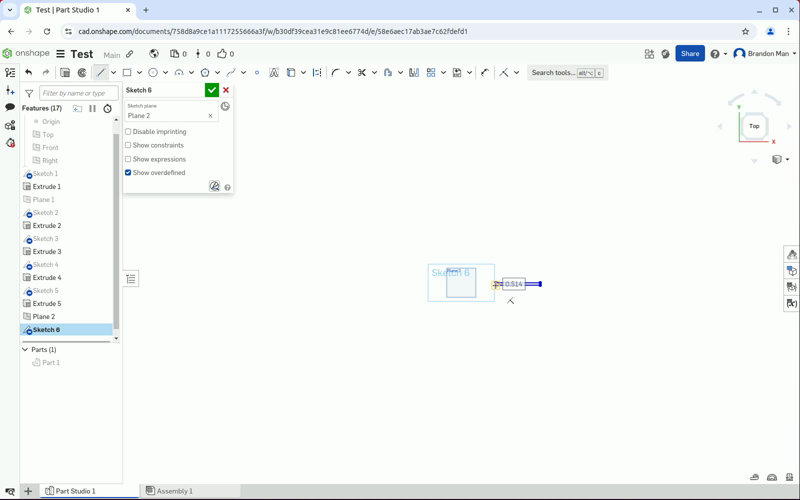
key(esc)
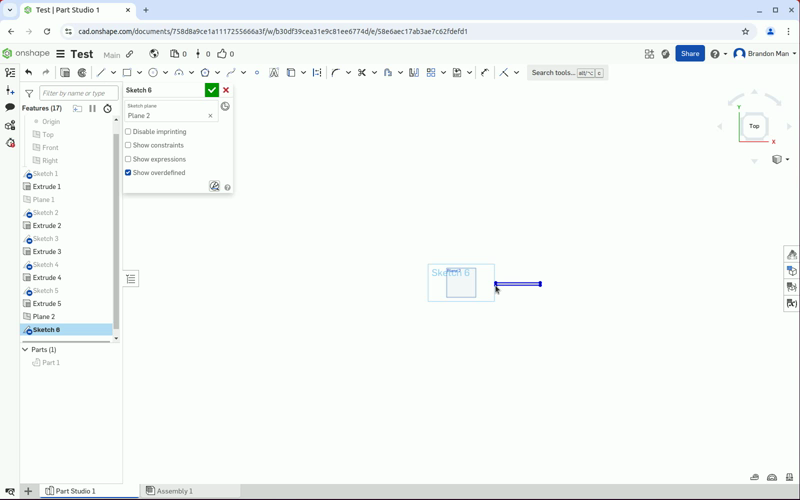
mouse_move(496, 284)
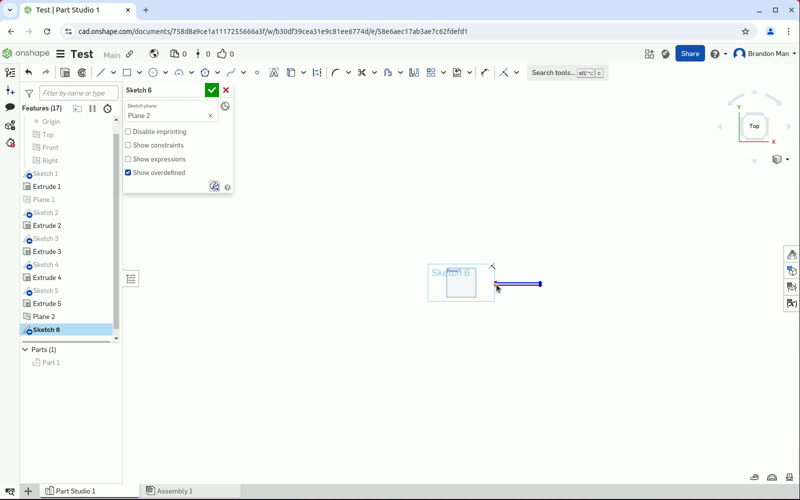
scroll(6)
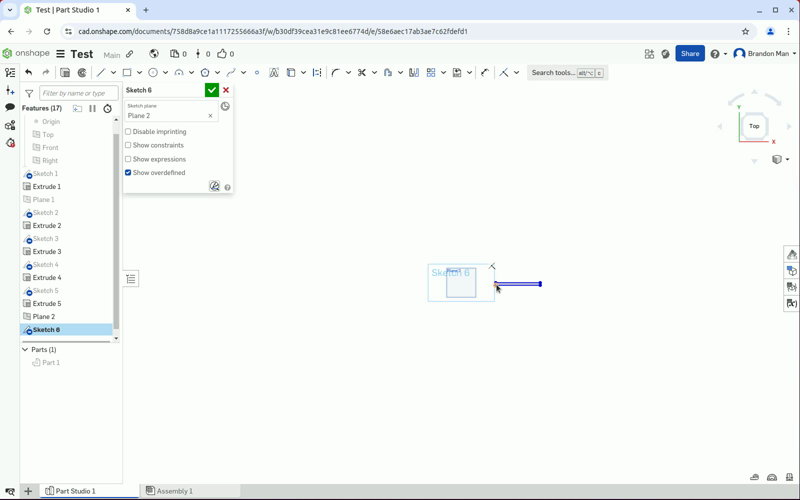
scroll(6)
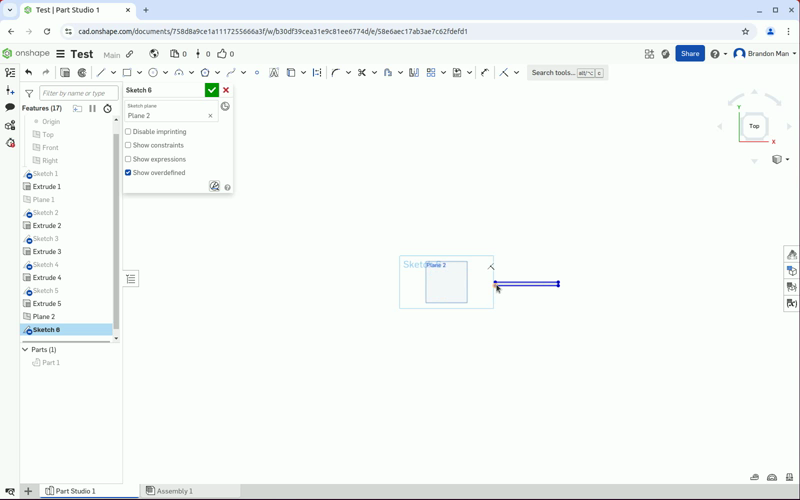
scroll(6)
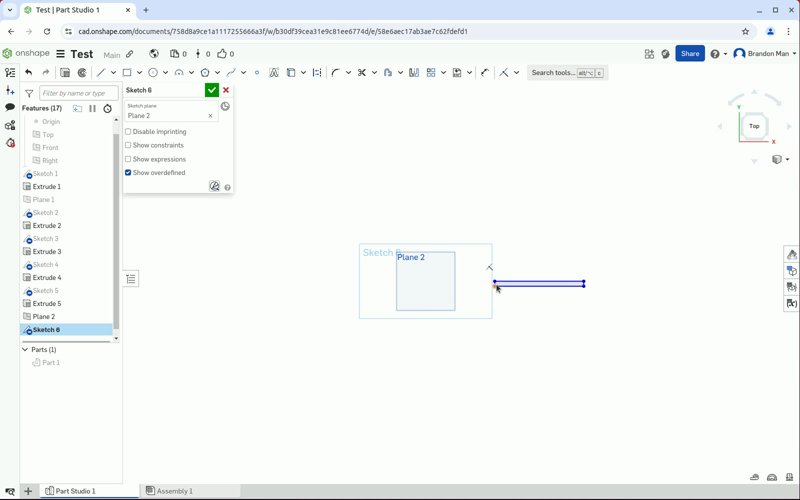
scroll(6)
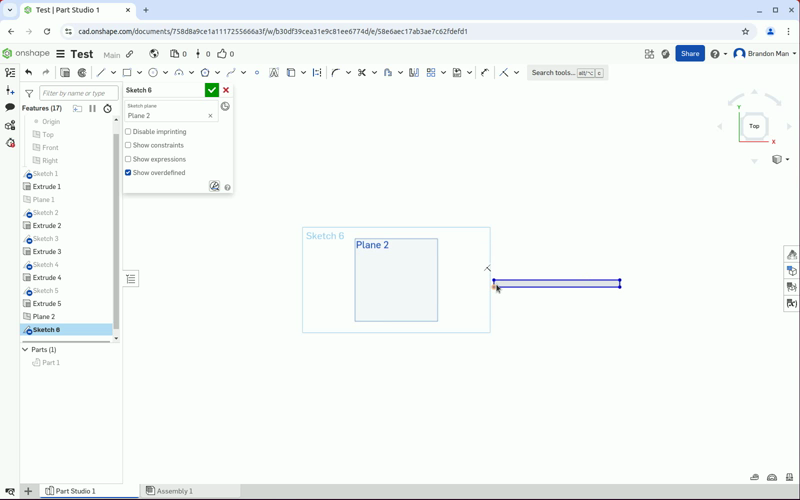
scroll(6)
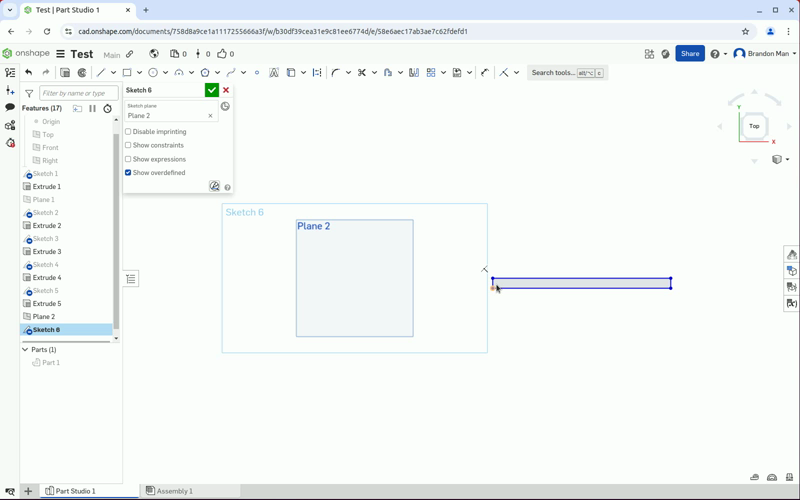
scroll(6)
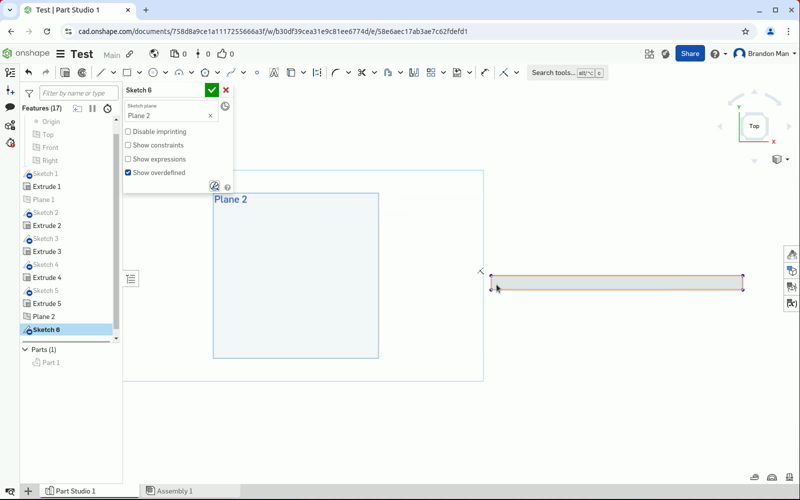
scroll(6)
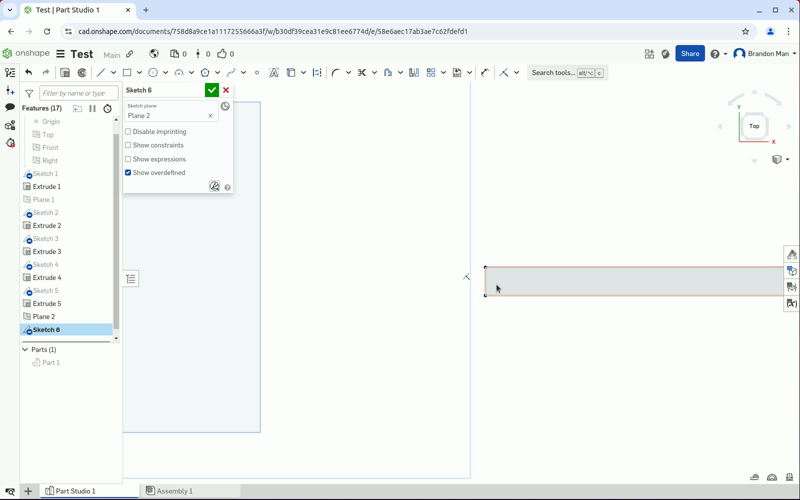
click(496, 284)
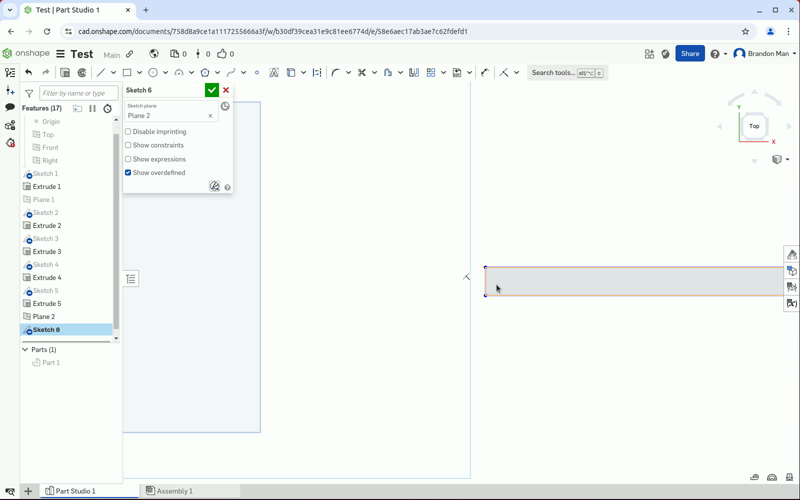
scroll(-6)
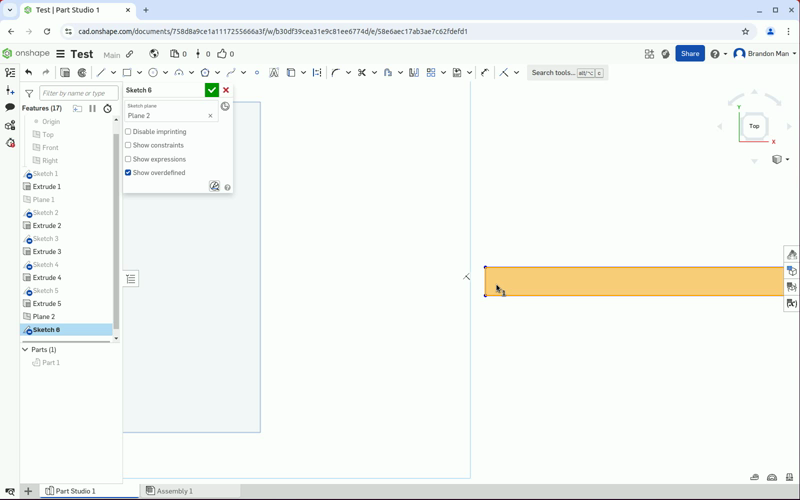
scroll(-6)
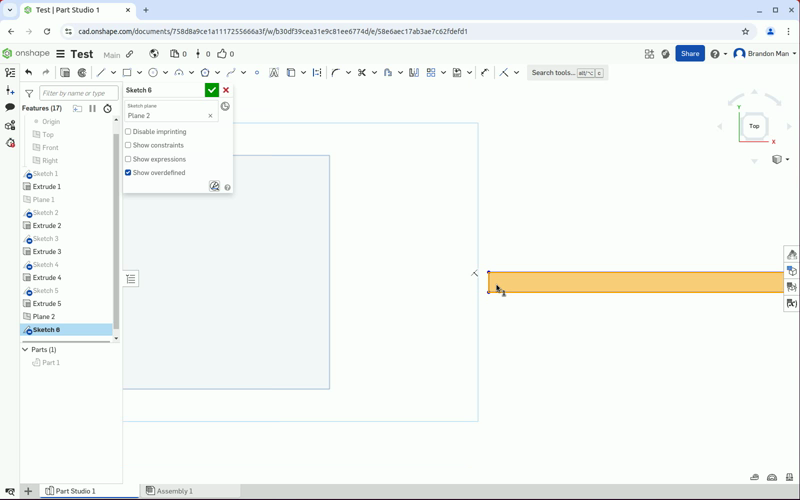
scroll(-6)
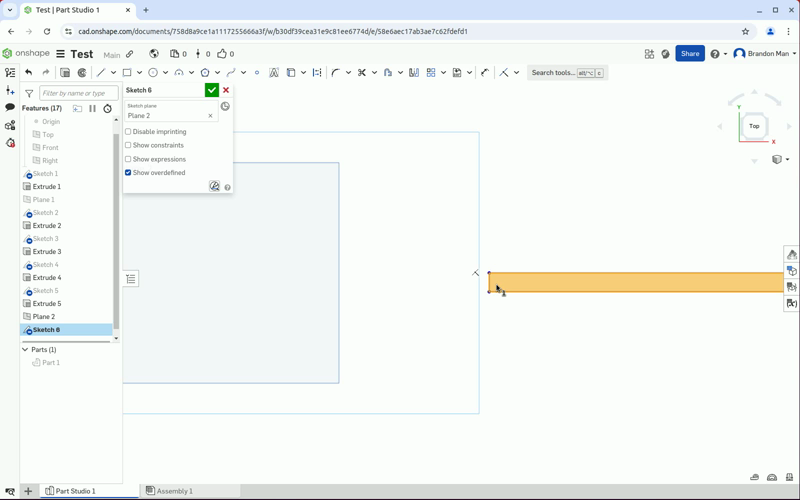
scroll(-6)
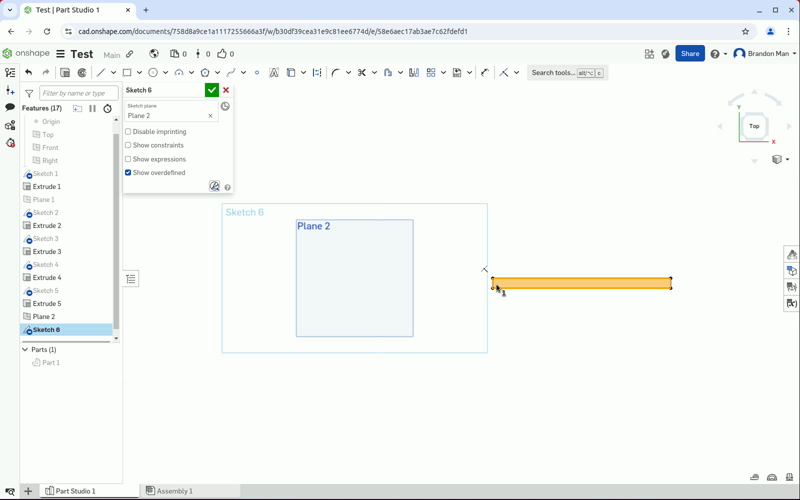
scroll(-6)
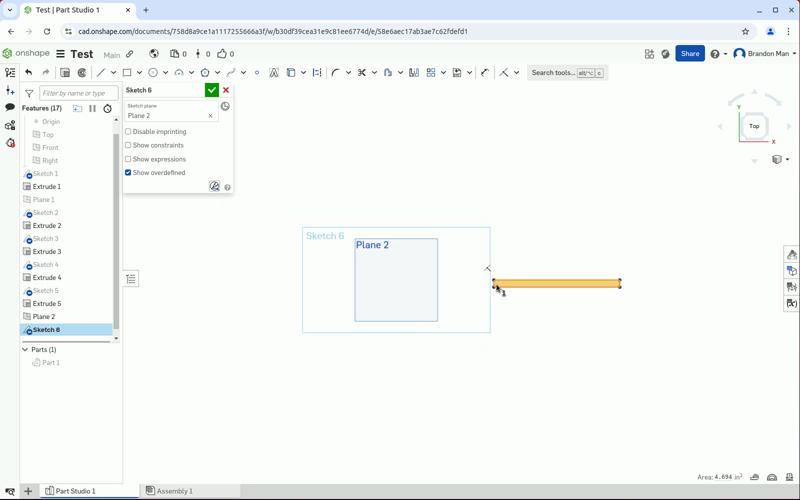
scroll(-6)
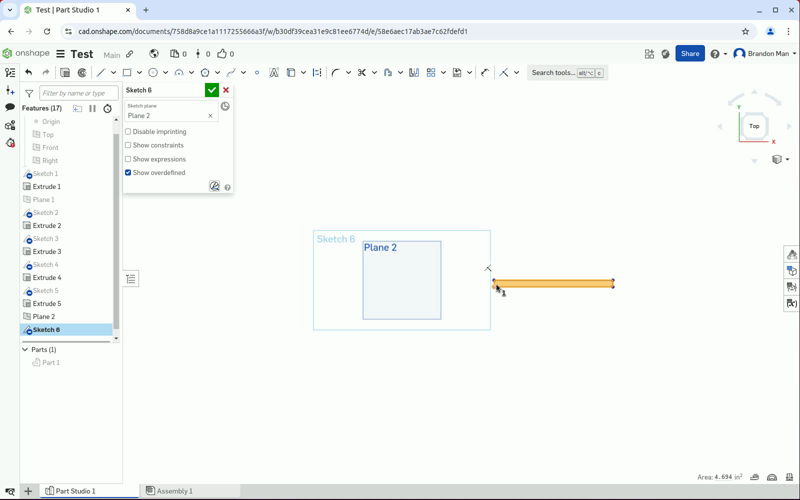
scroll(-6)
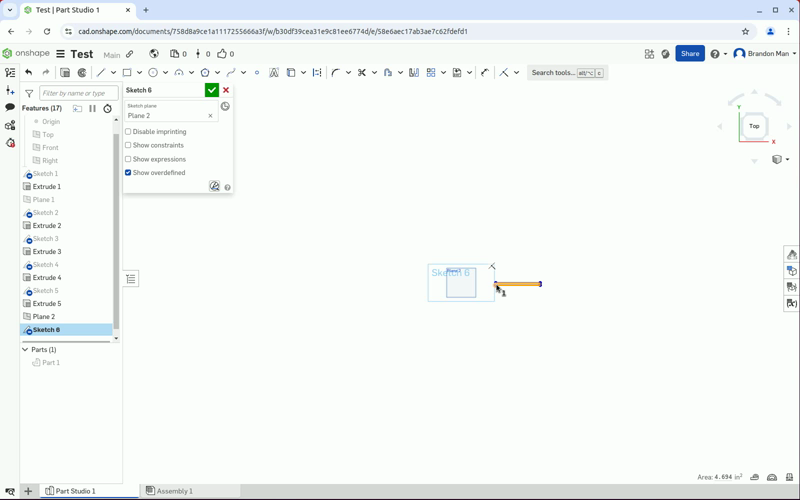
mouse_move(73, 352)
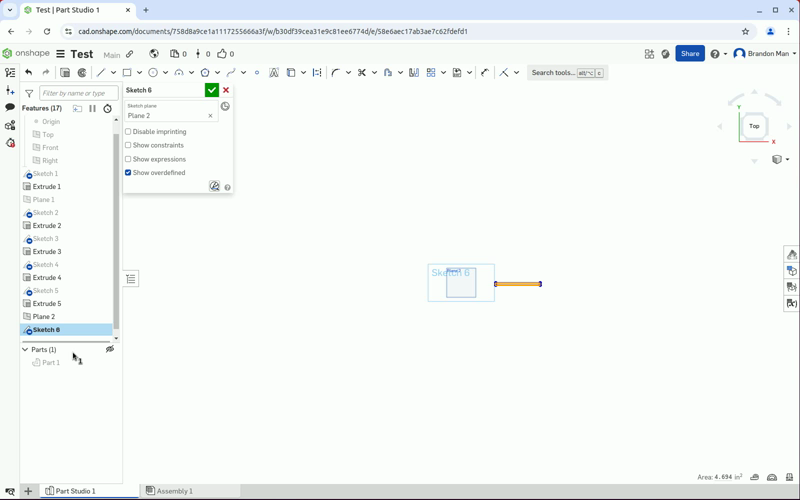
key(shift+y)
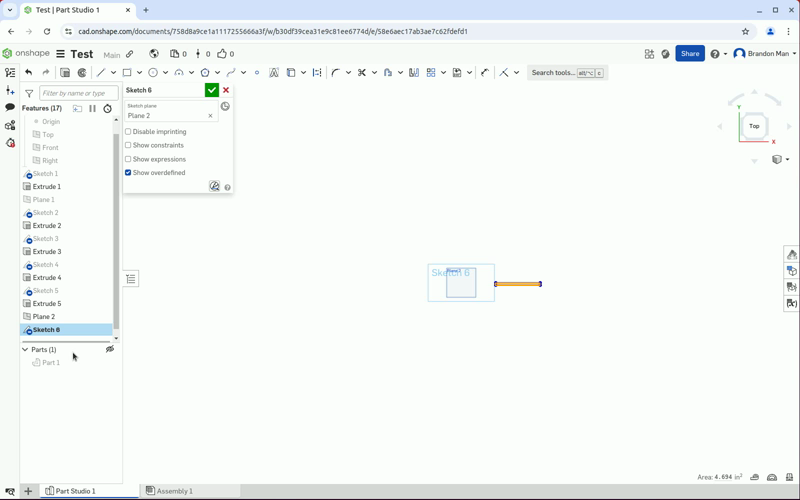
key(shift+e)
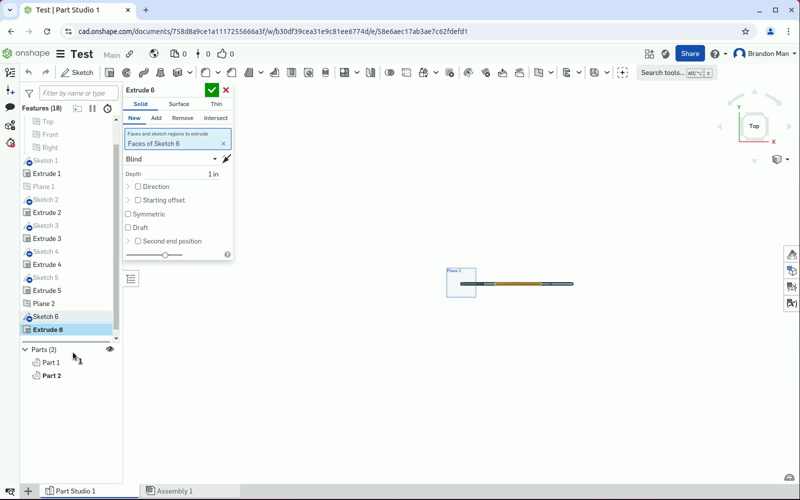
mouse_move(143, 106)
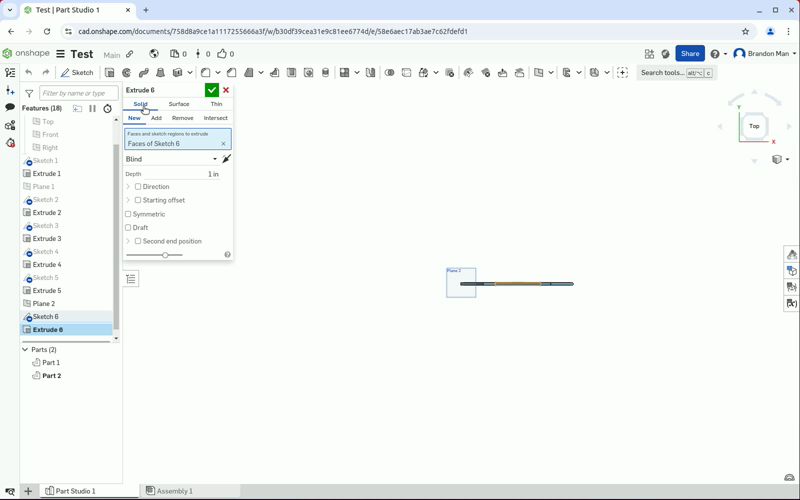
click(143, 106)
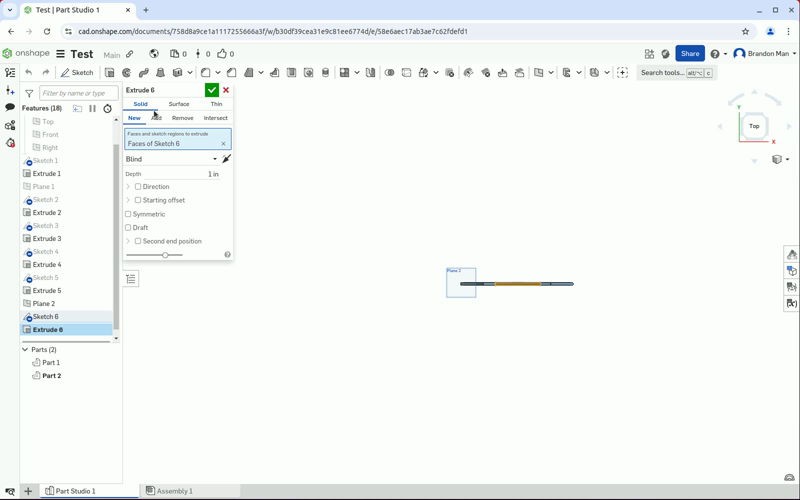
mouse_move(186, 120)
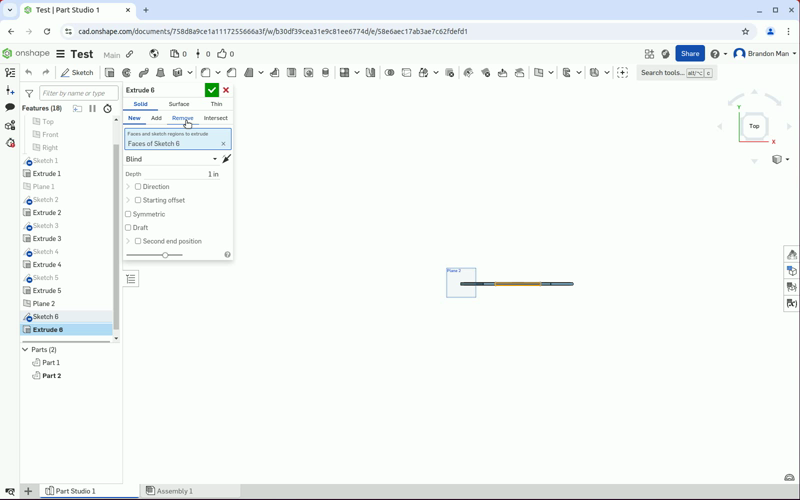
click(186, 120)
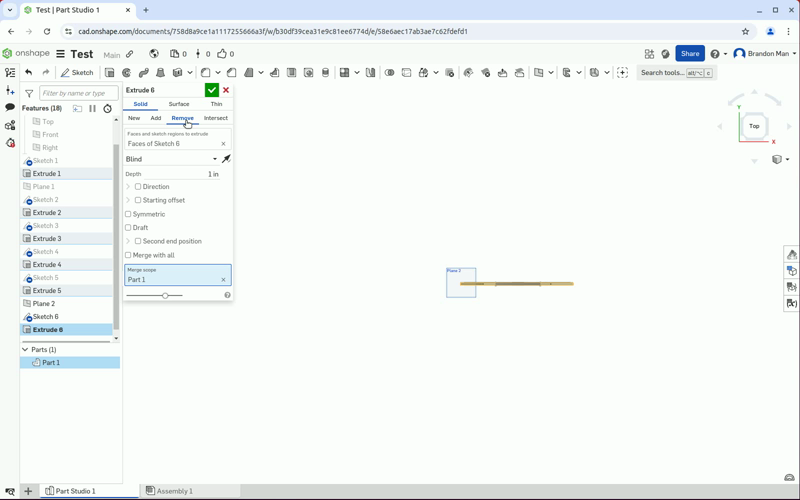
key(tab, 4)
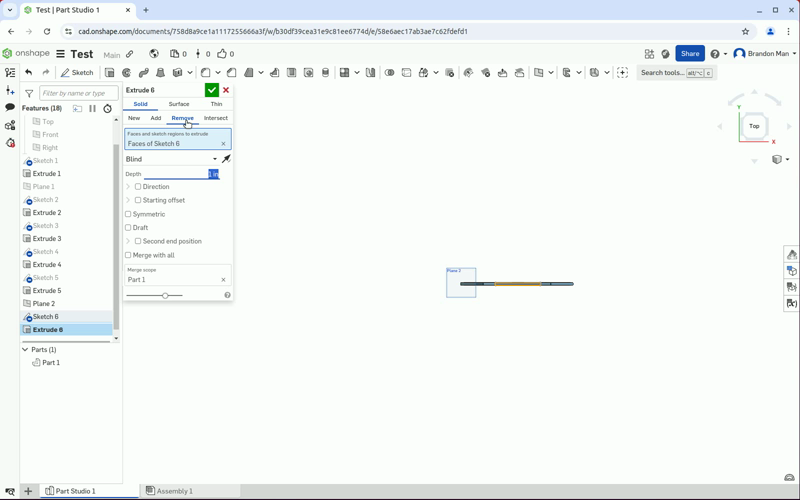
text(0.481)
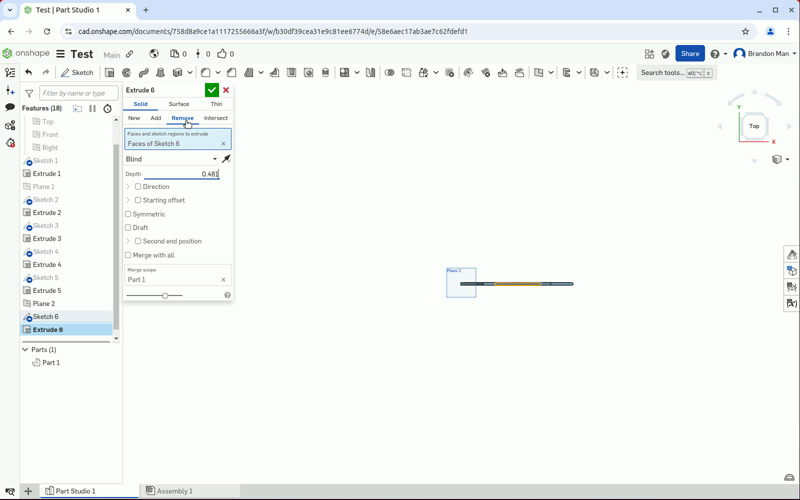
key(tab, 6)
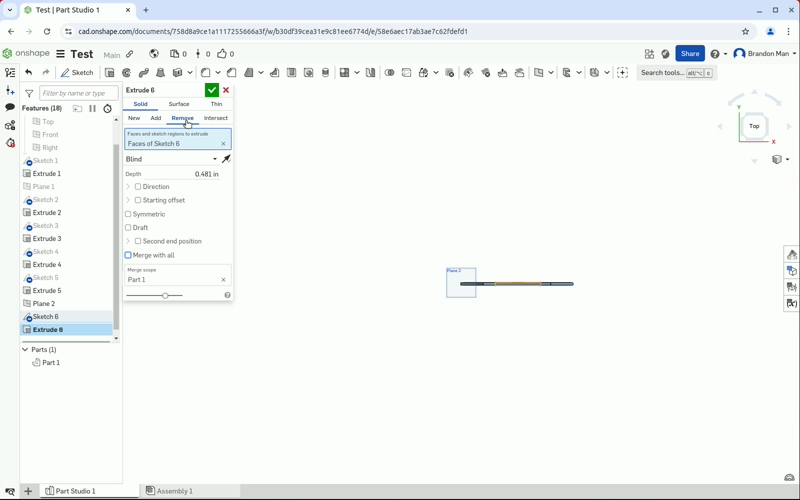
key(space)
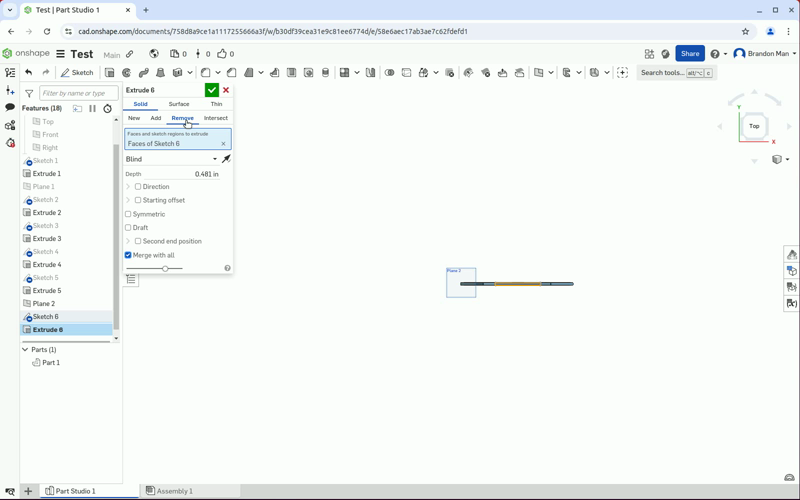
key(enter)
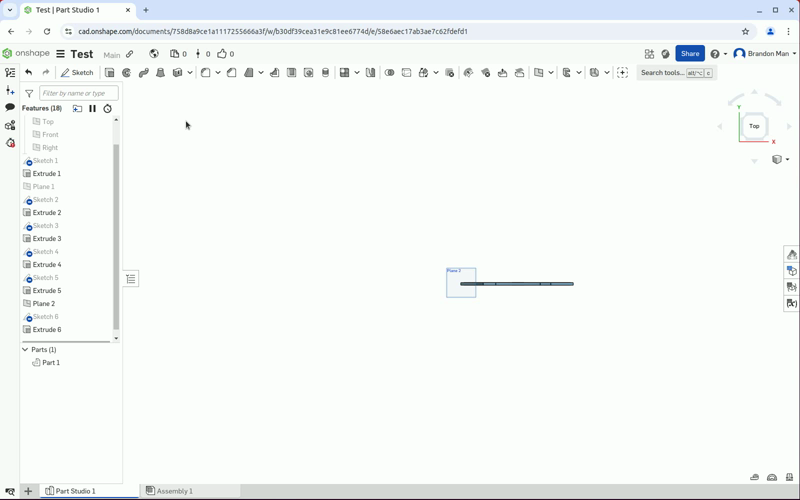
key(shift+h)
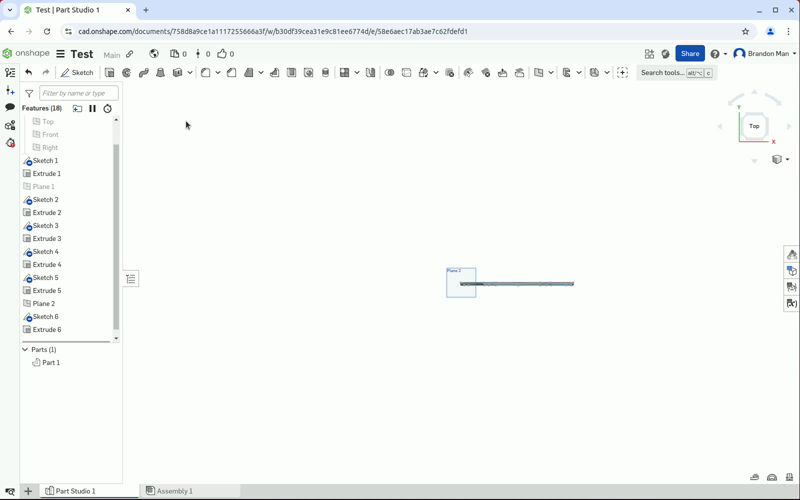
key(shift+h)
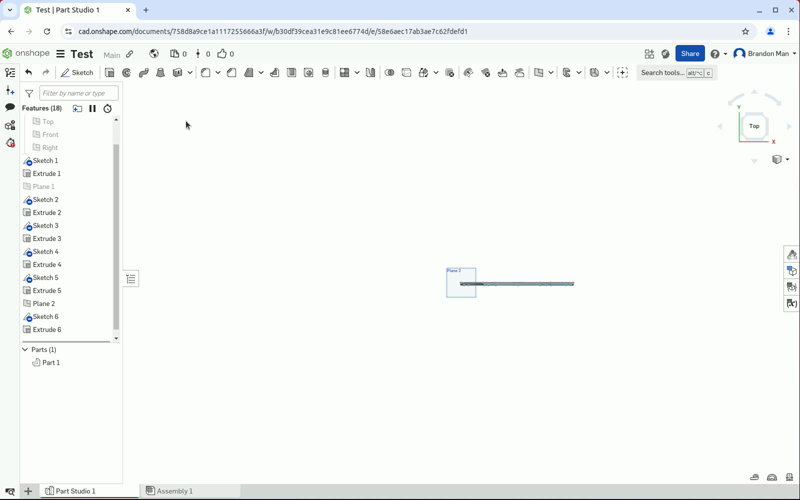
key(shift+7)
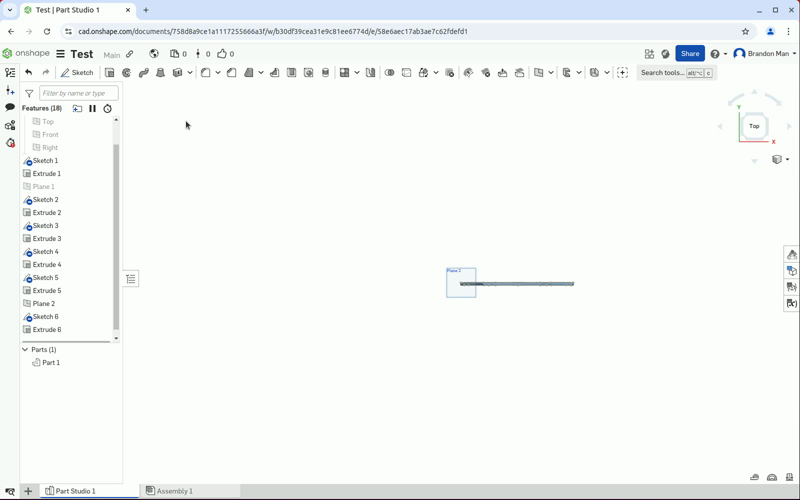
key(up, 3)
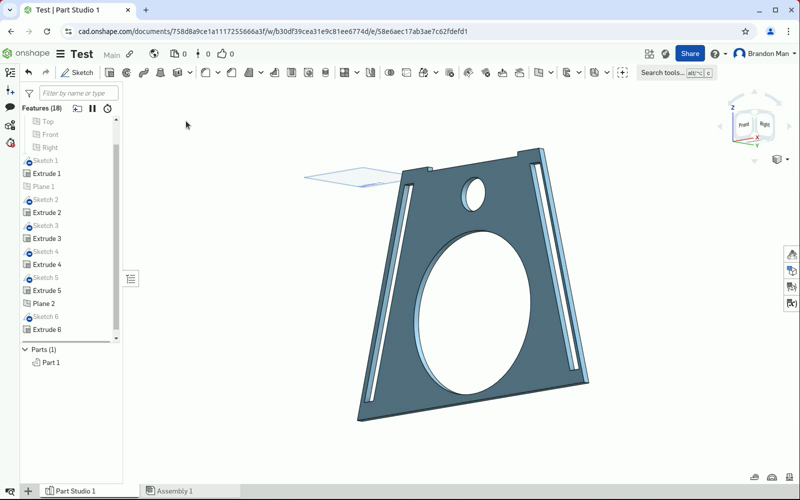
key(left, 3)
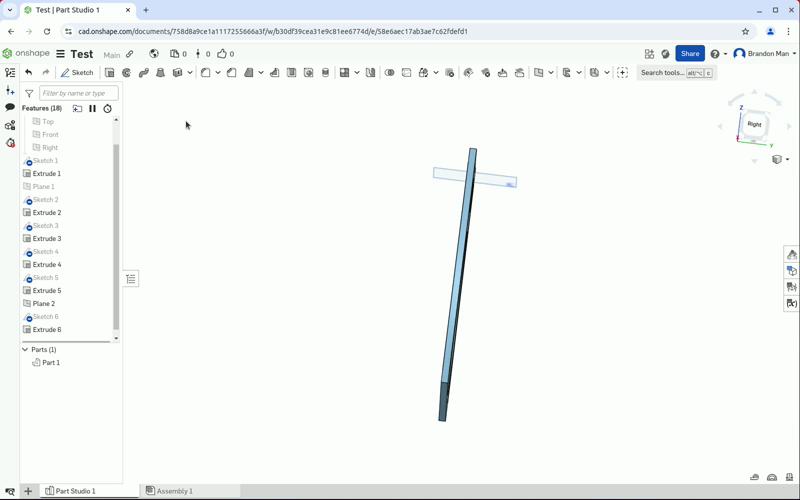
key(right, 3)
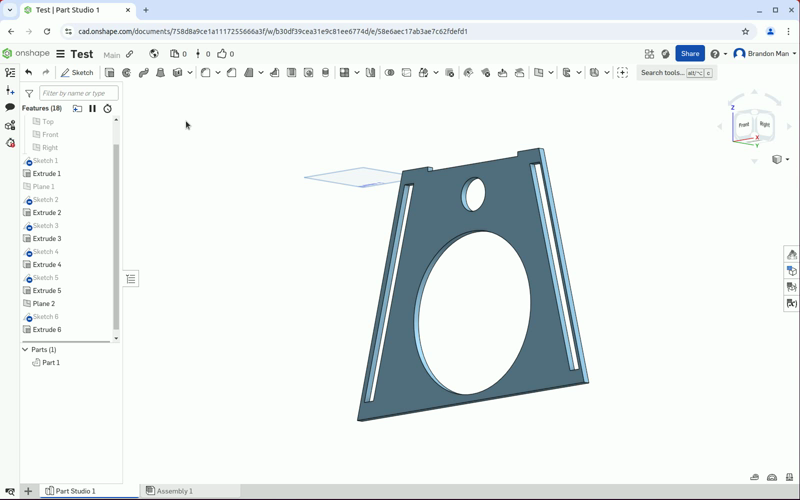
key(down, 3)
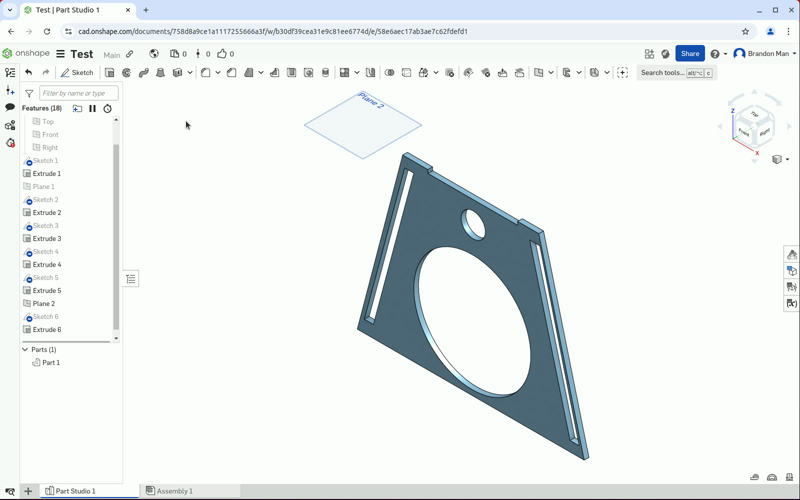
mouse_move(69, 163)
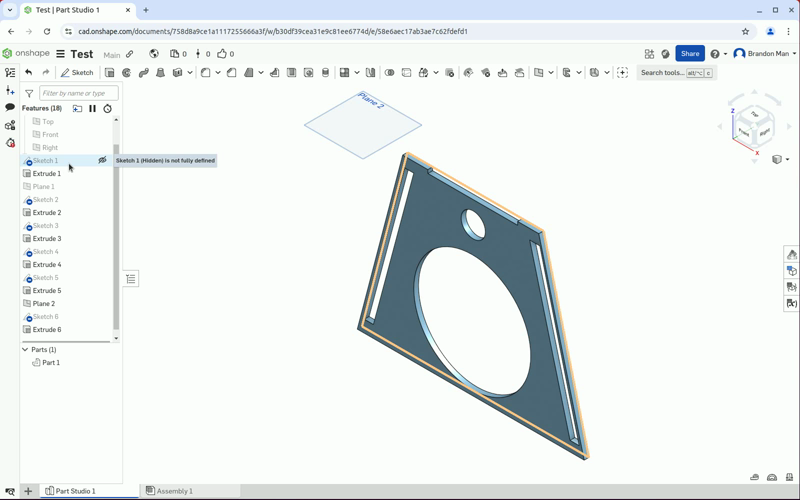
click(69, 163)